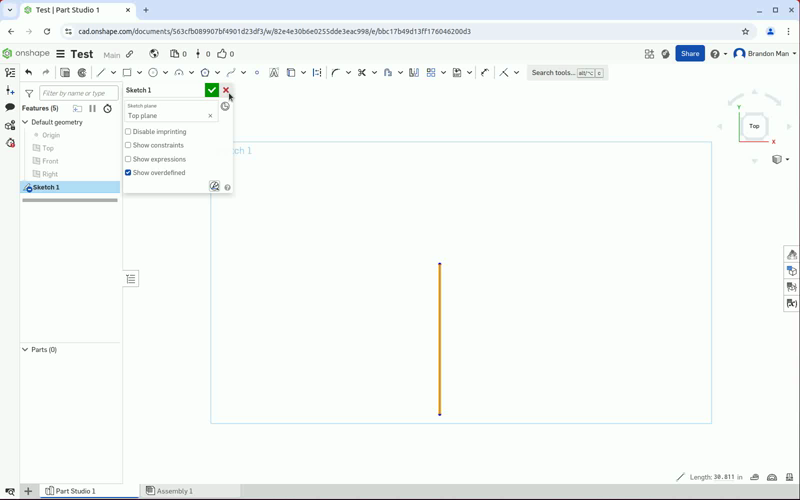
key(shift+h)
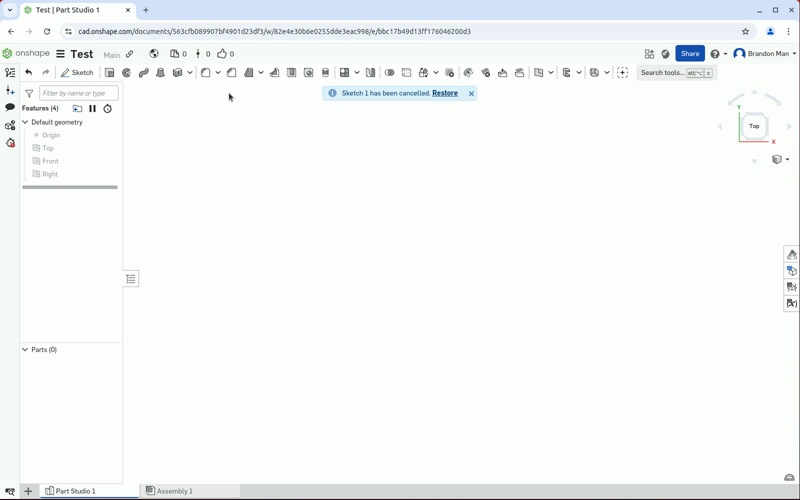
mouse_move(73, 352)
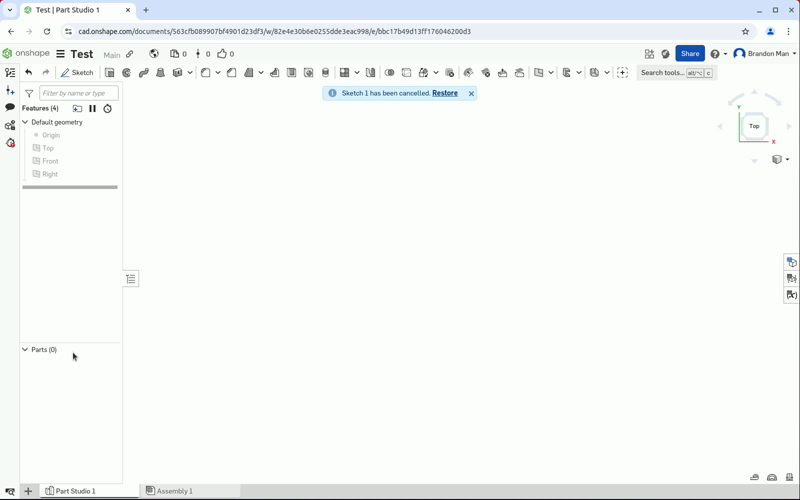
key(y)
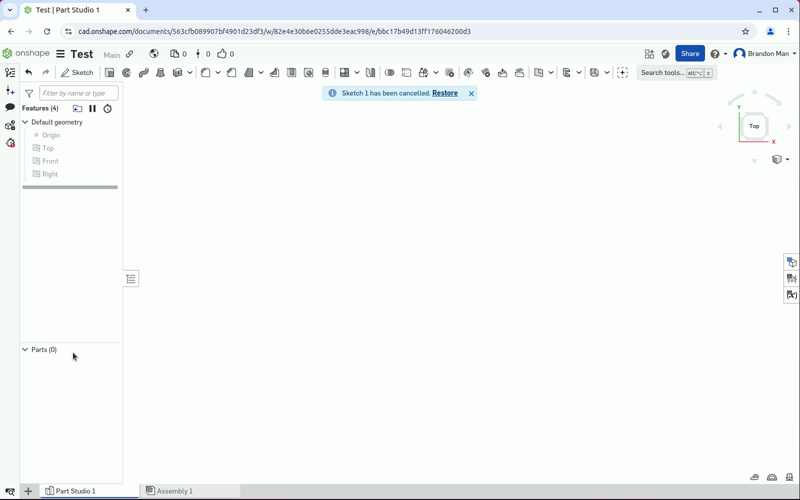
key(shift+p)
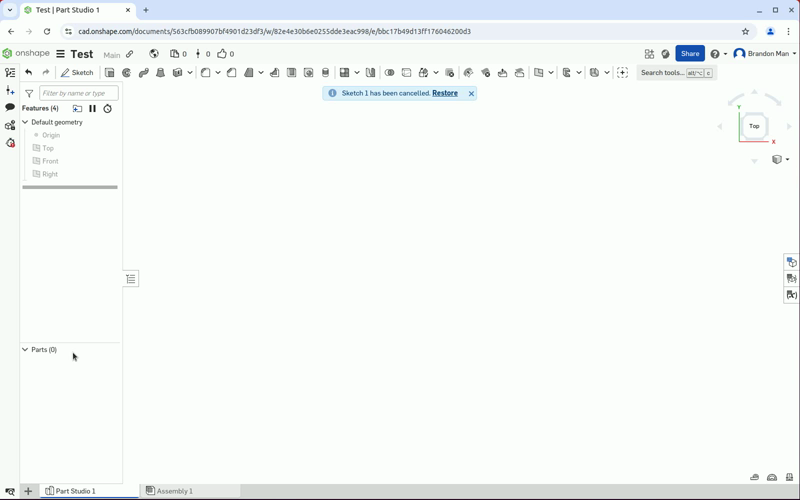
key(space)
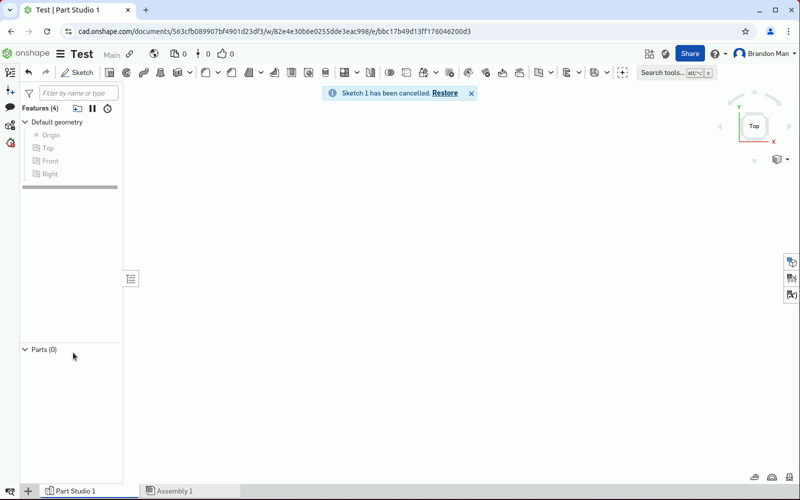
key_down(shift)
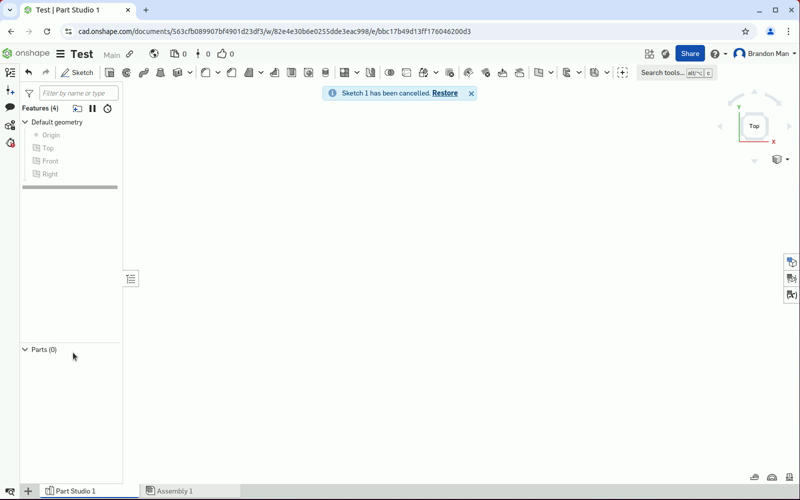
key(up)
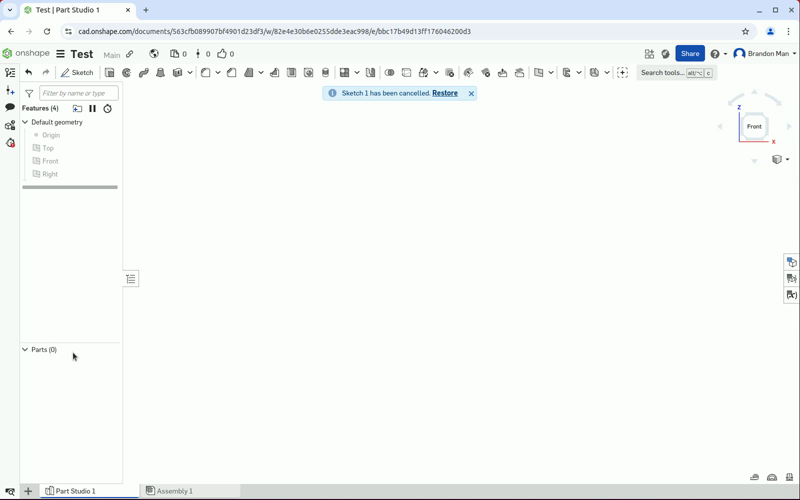
key_up(shift)
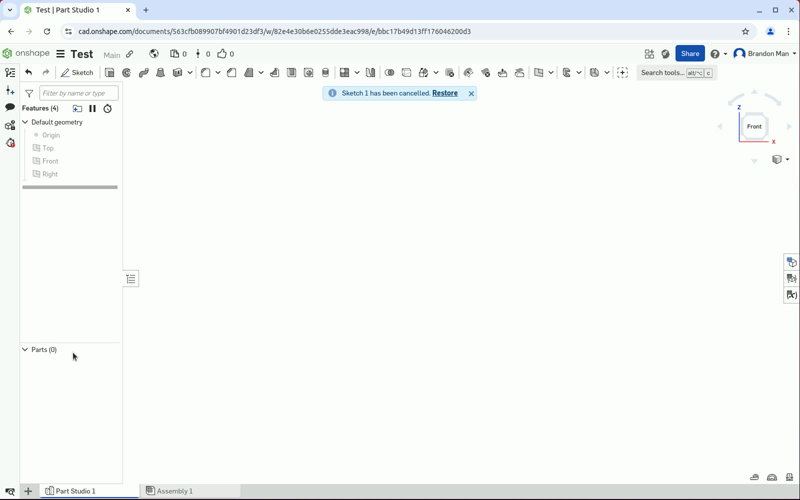
mouse_move(73, 352)
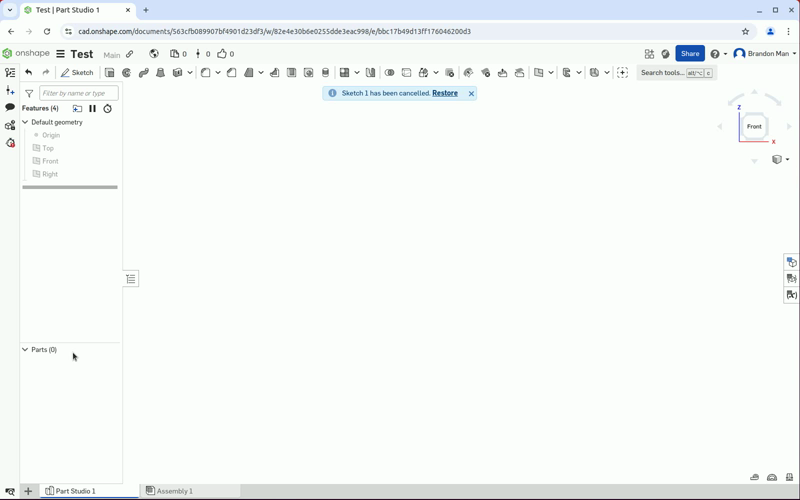
key(shift+y)
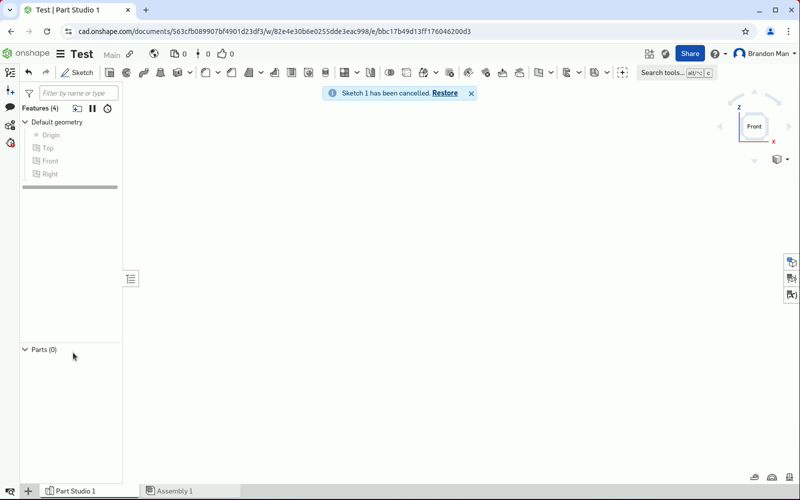
key(shift+s)
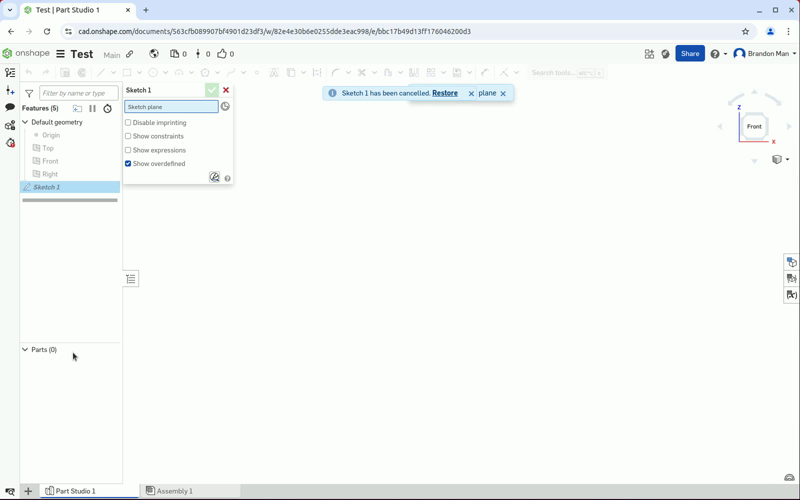
mouse_move(73, 163)
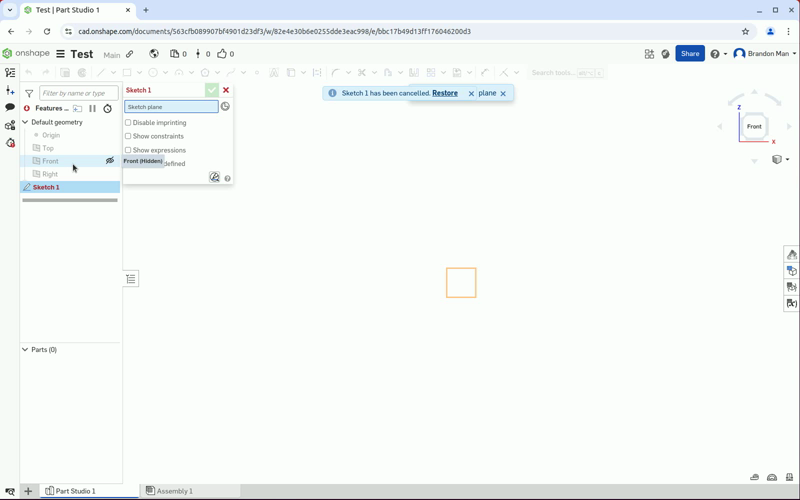
click(73, 163)
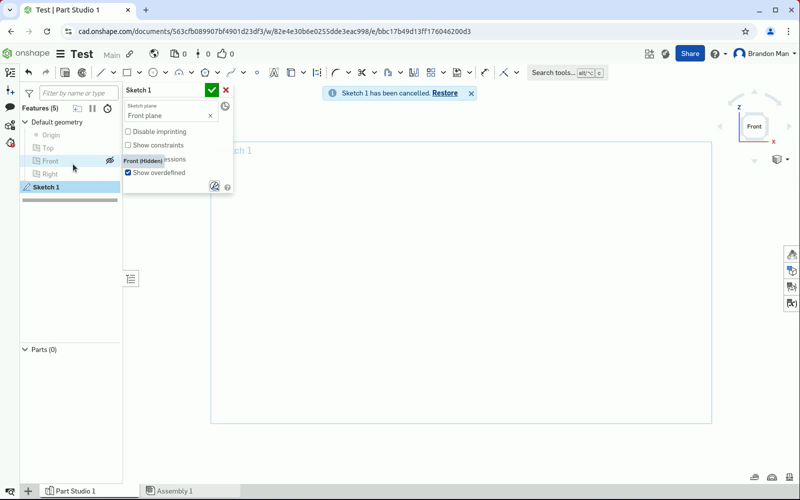
mouse_move(73, 352)
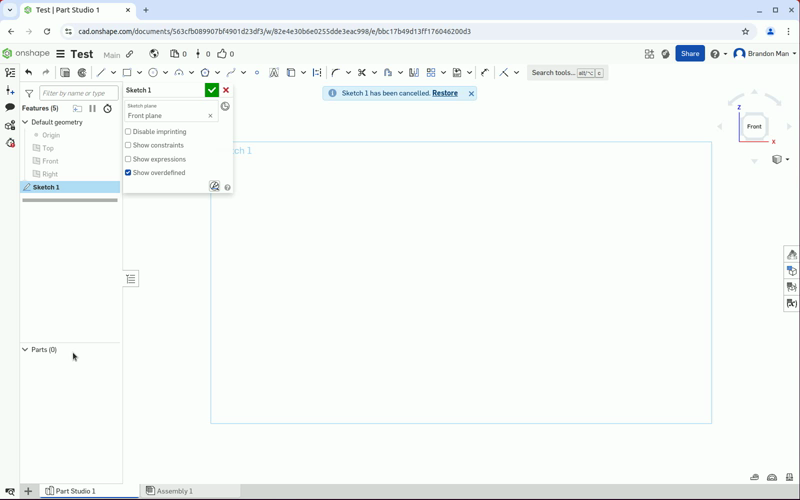
key(y)
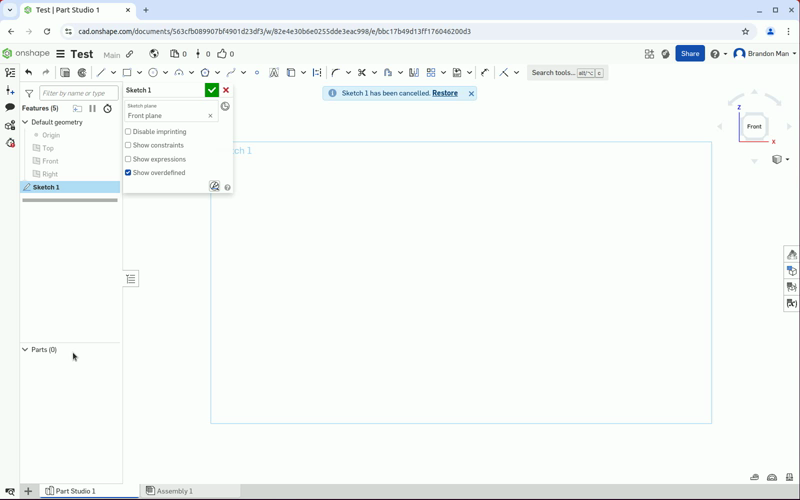
key(l)
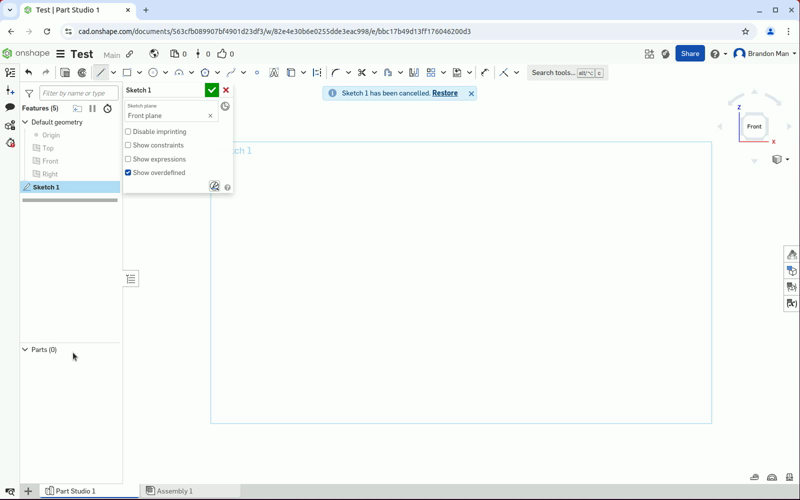
key_down(shift)
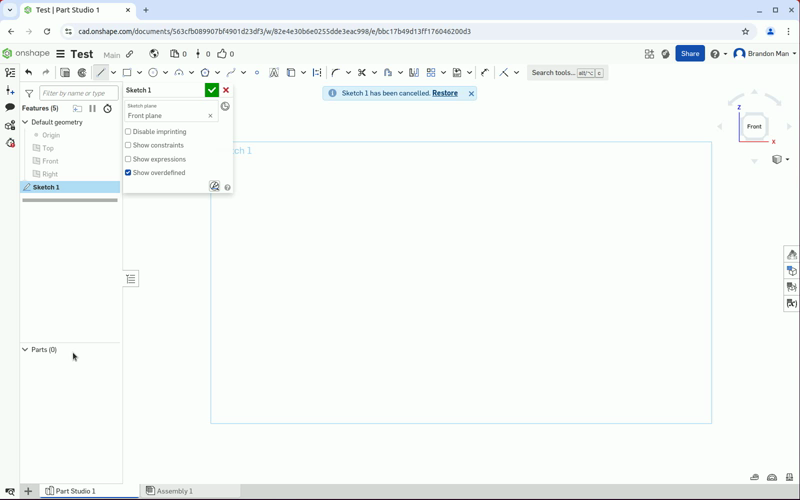
mouse_move(348, 282)
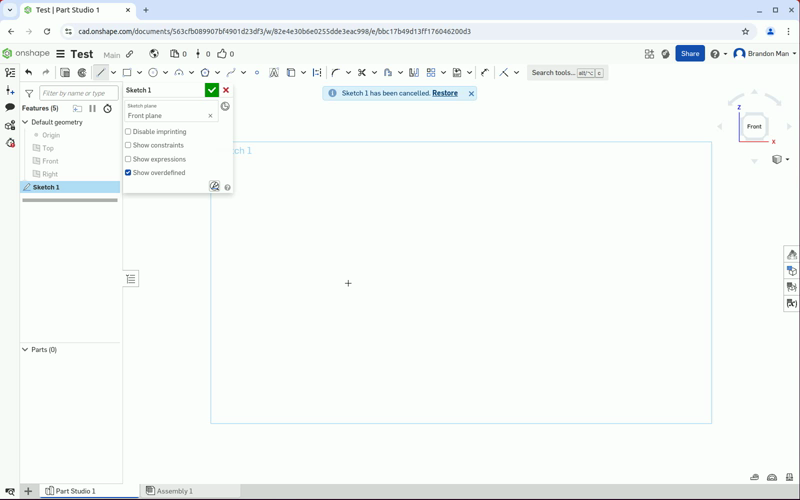
click(348, 282)
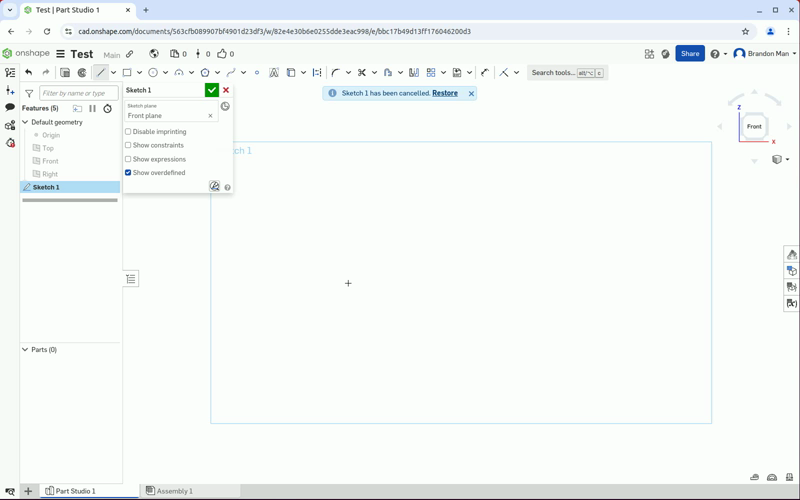
key_up(shift)
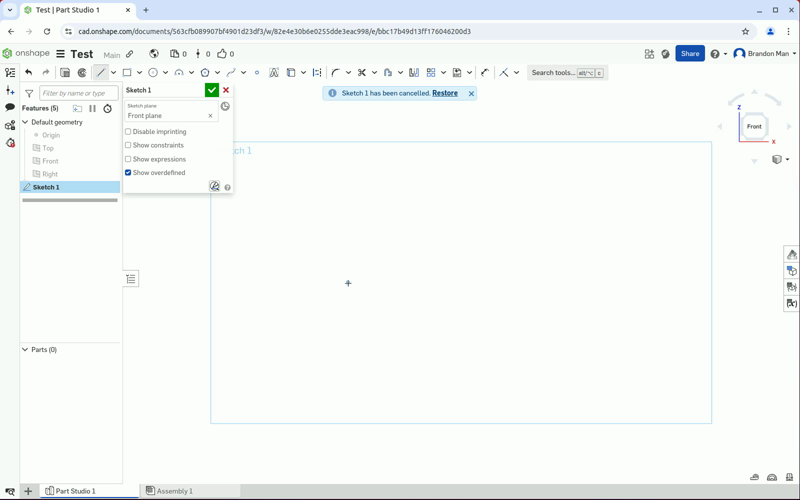
key_down(shift)
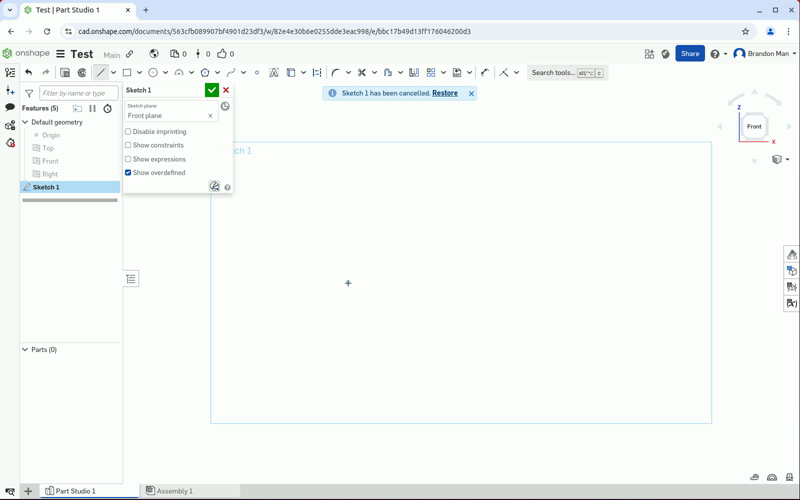
mouse_move(378, 282)
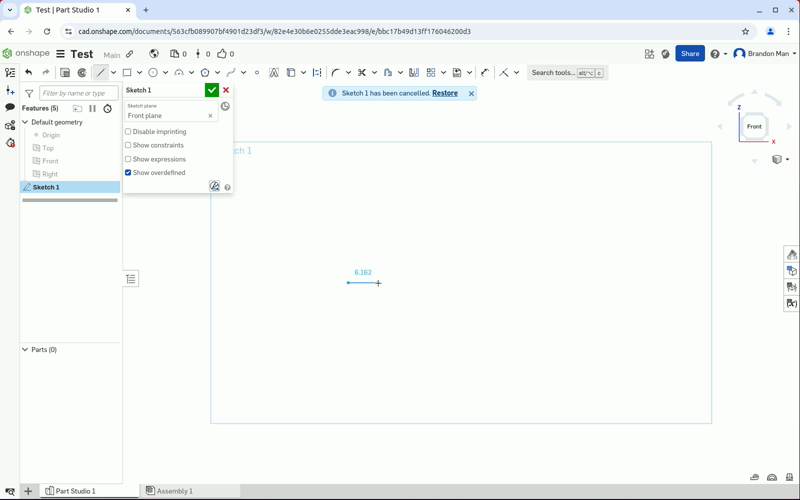
mouse_move(383, 282)
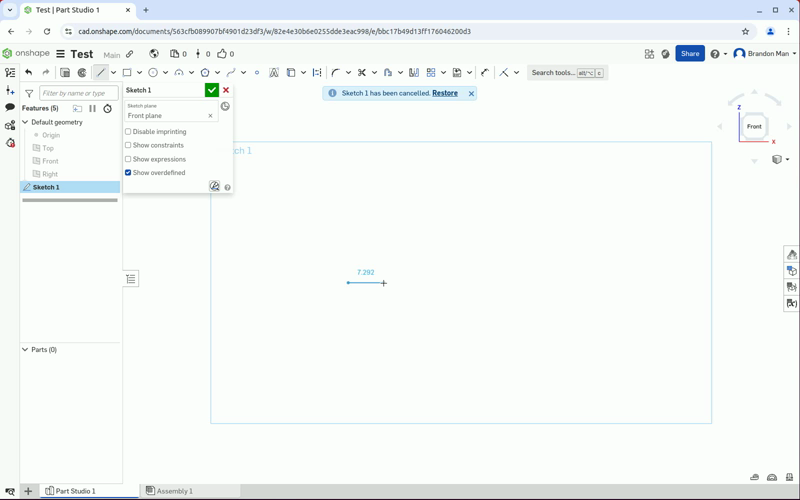
click(383, 282)
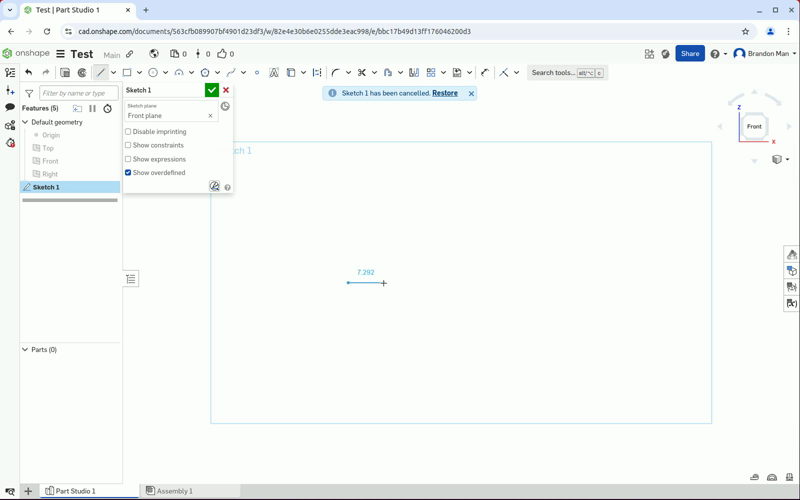
key_up(shift)
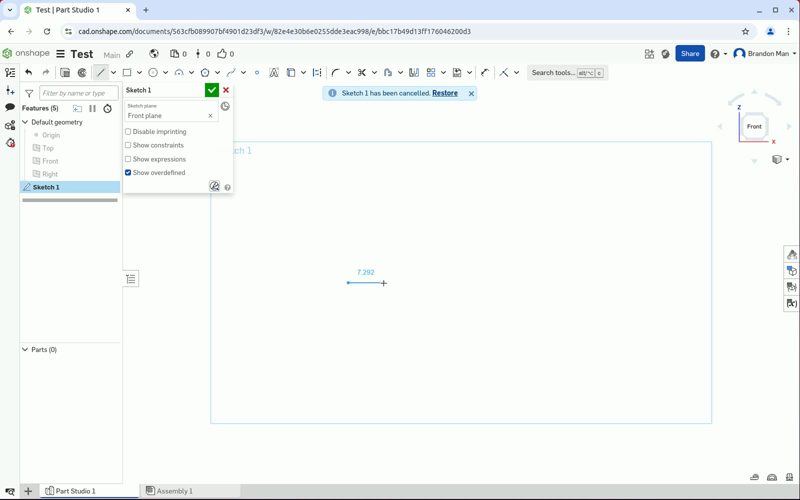
key_down(shift)
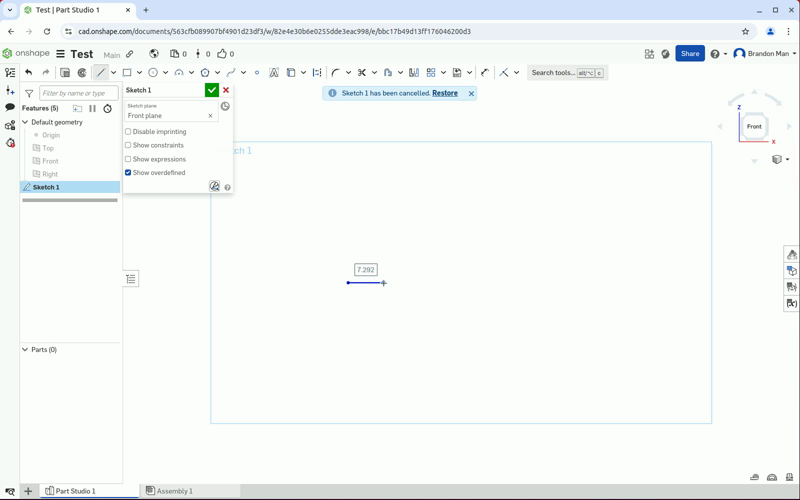
mouse_move(413, 282)
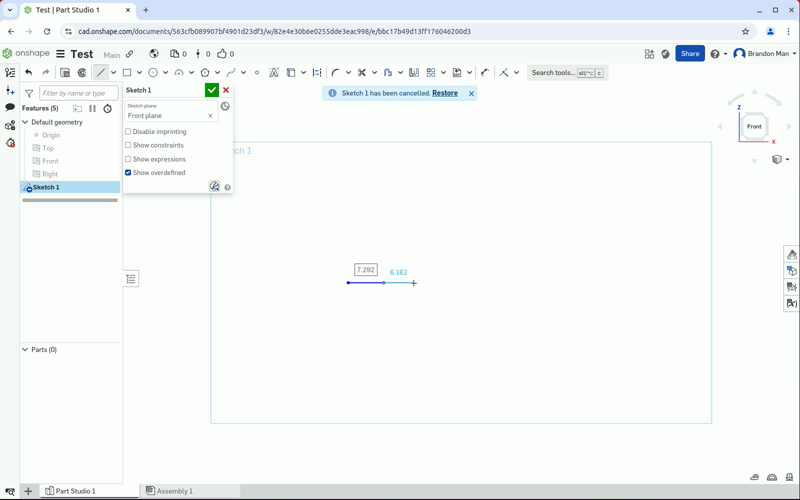
mouse_move(383, 313)
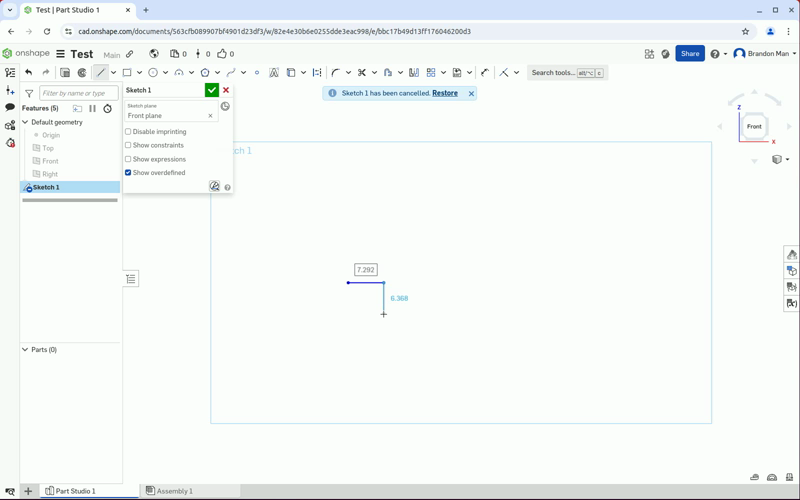
click(383, 313)
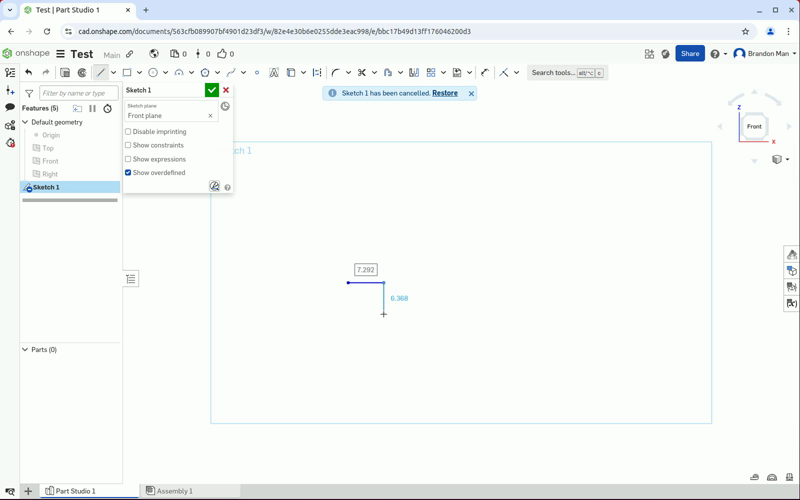
key_up(shift)
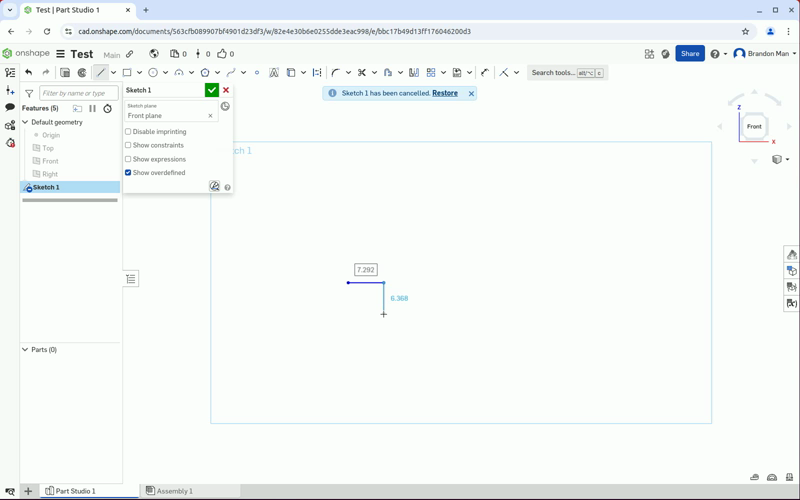
key_down(shift)
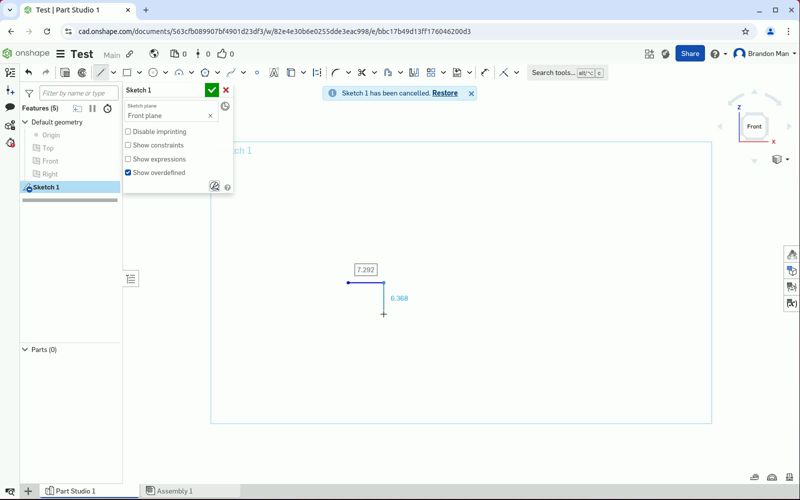
mouse_move(413, 313)
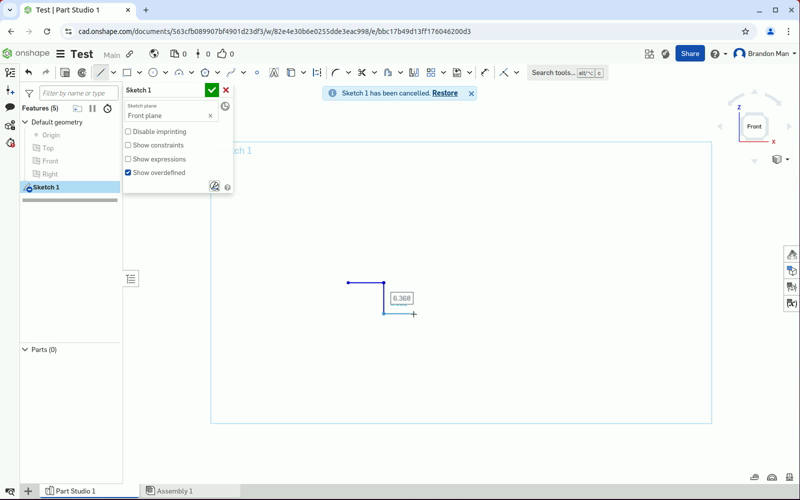
mouse_move(414, 313)
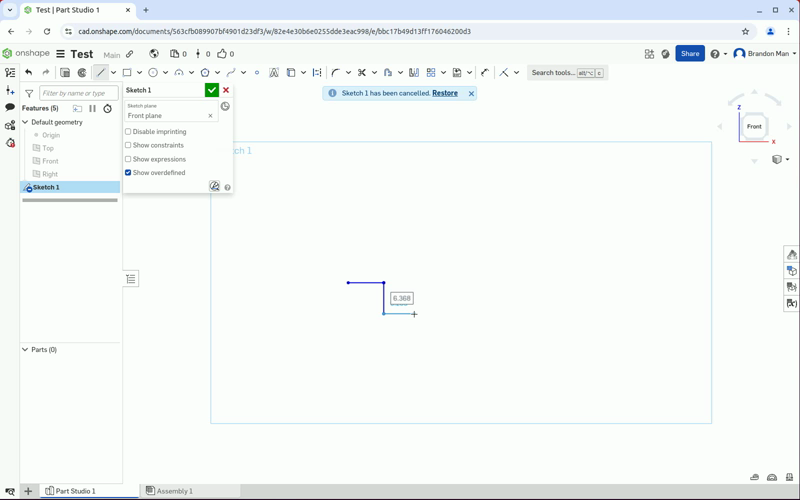
click(414, 313)
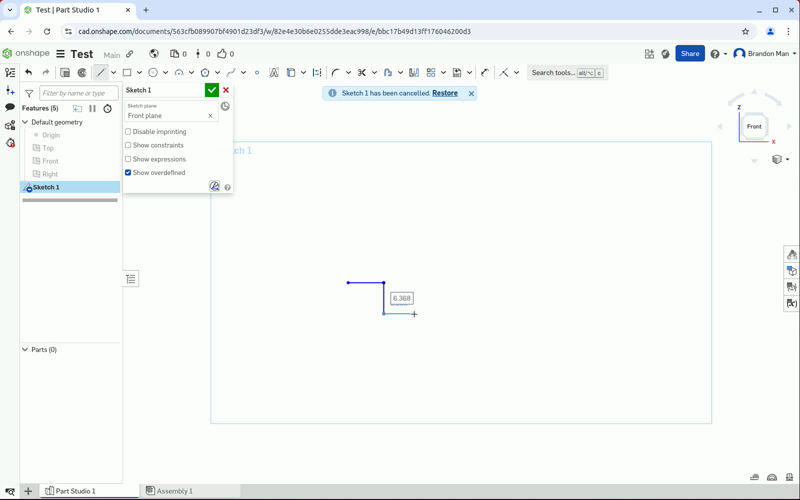
key_up(shift)
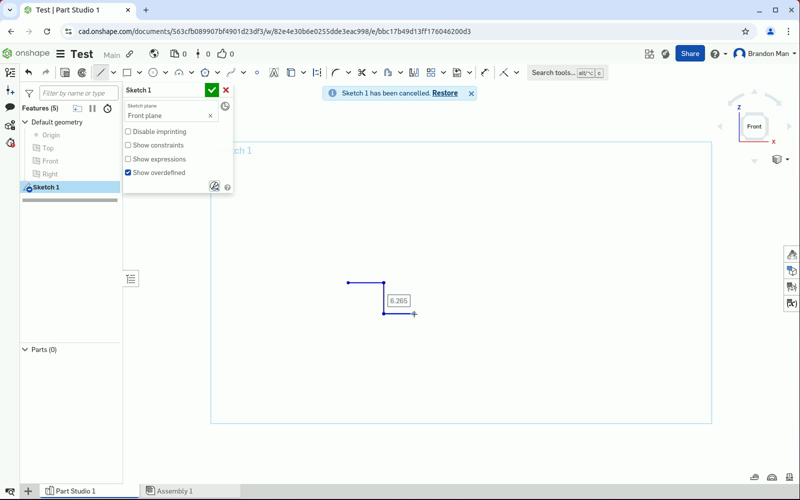
key_down(shift)
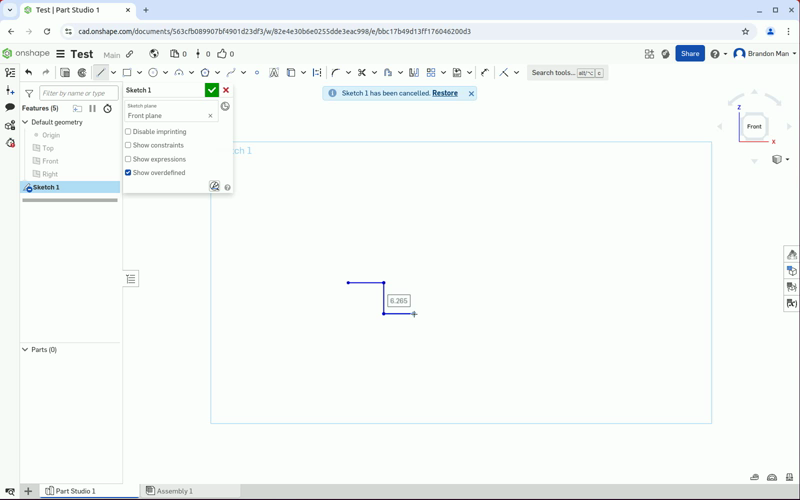
mouse_move(444, 313)
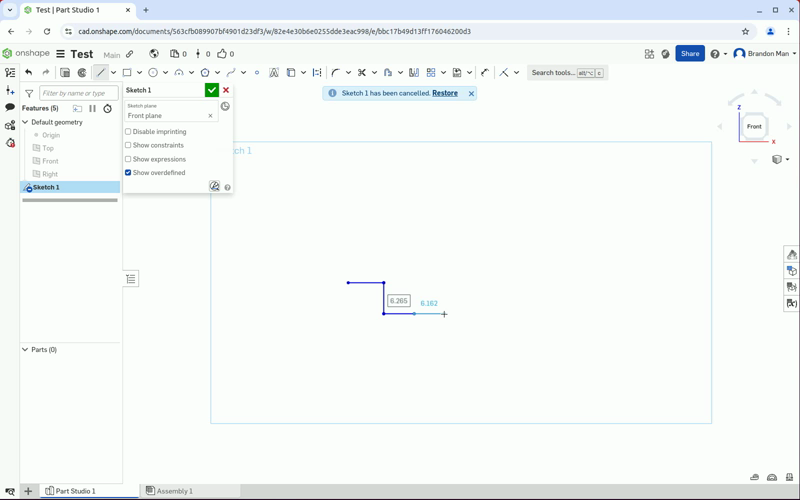
mouse_move(414, 282)
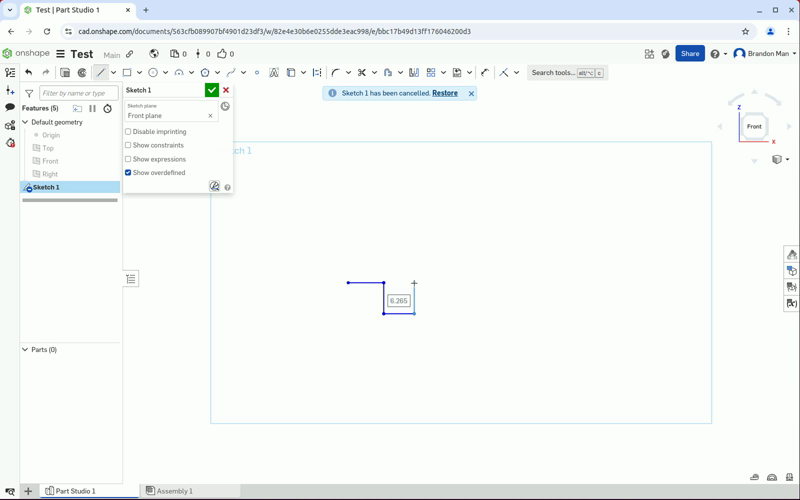
click(414, 282)
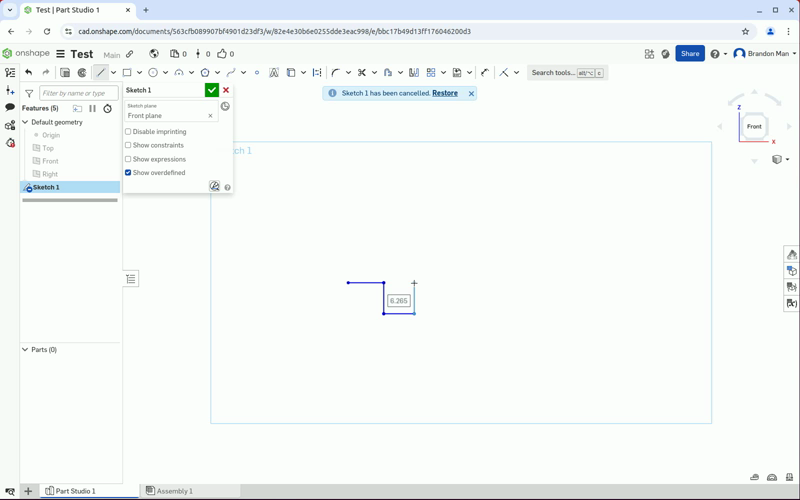
key_up(shift)
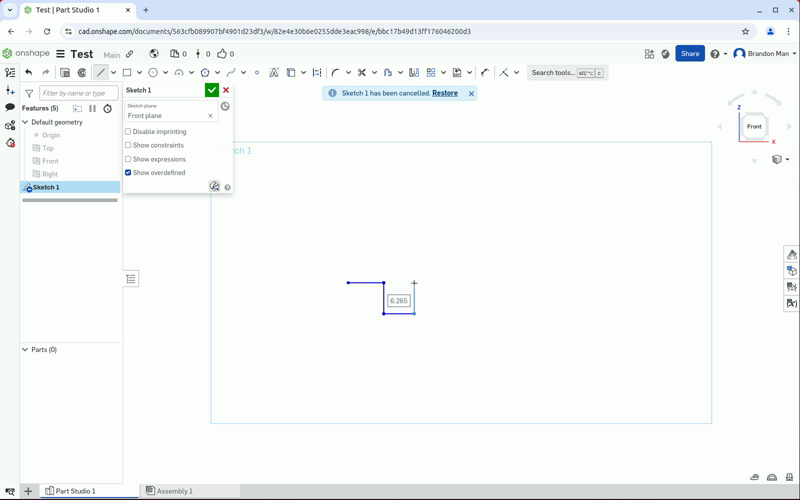
key_down(shift)
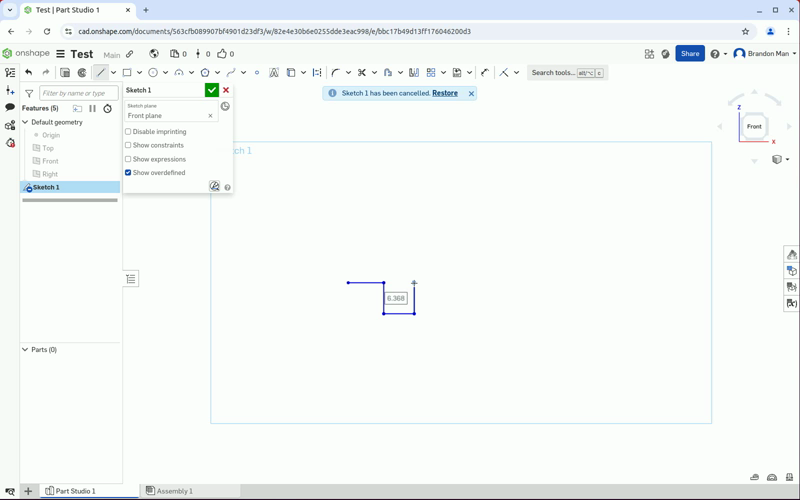
mouse_move(444, 282)
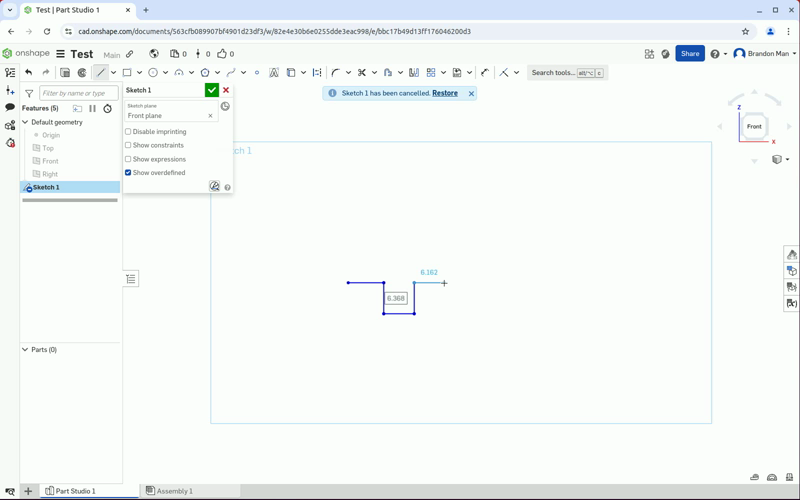
mouse_move(444, 282)
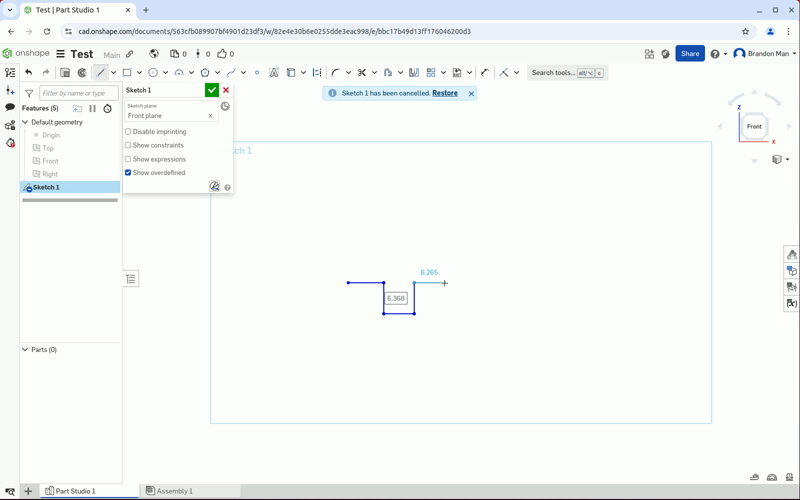
click(444, 282)
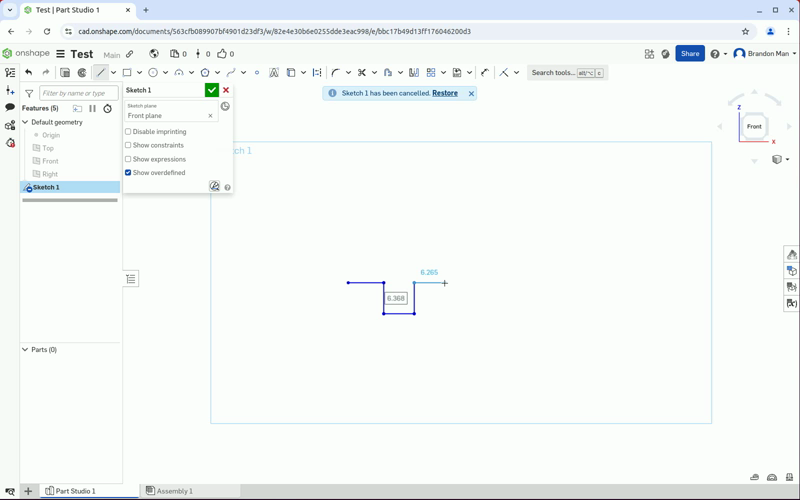
key_up(shift)
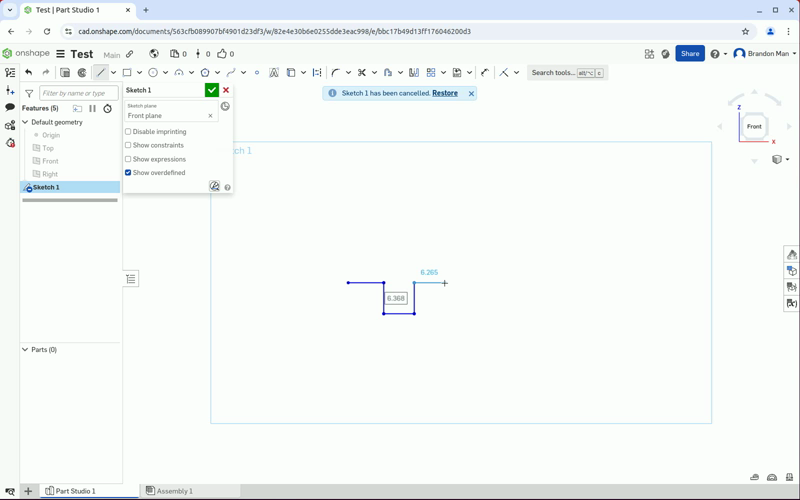
key_down(shift)
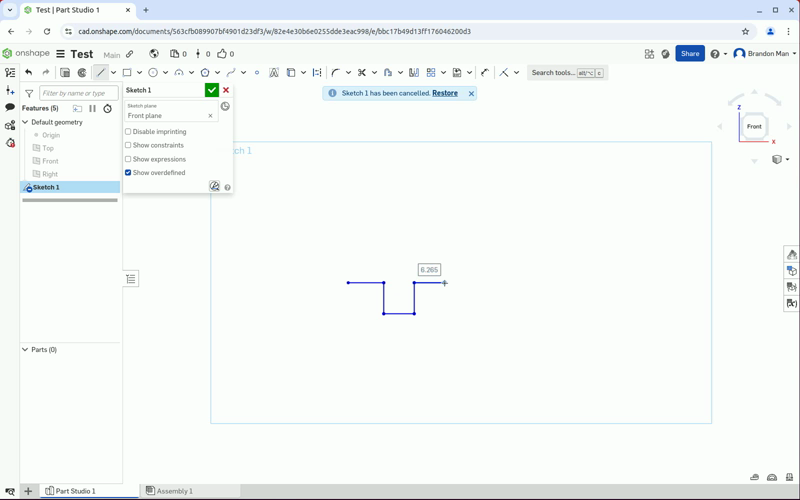
mouse_move(474, 282)
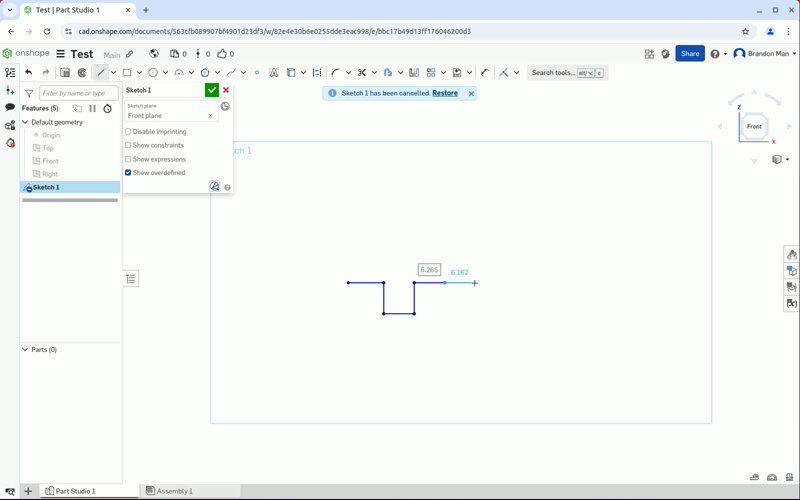
mouse_move(444, 313)
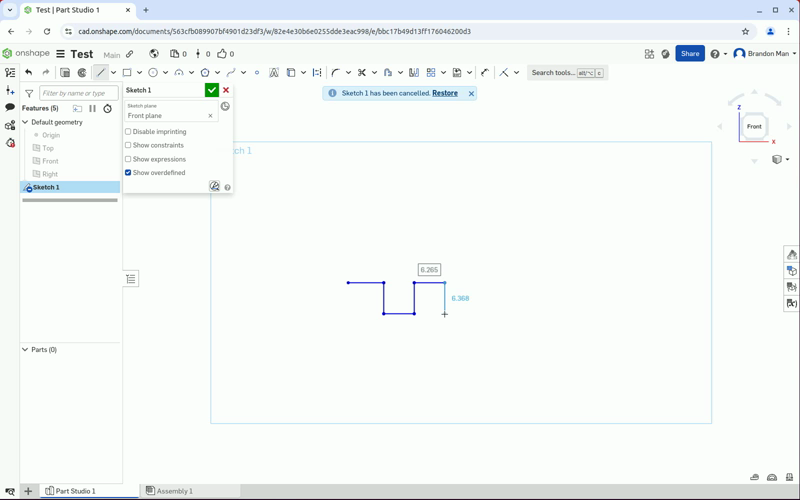
click(444, 313)
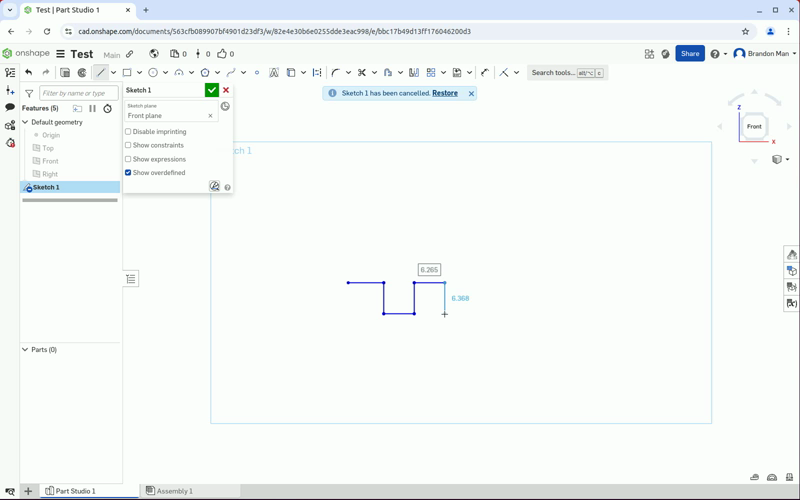
key_up(shift)
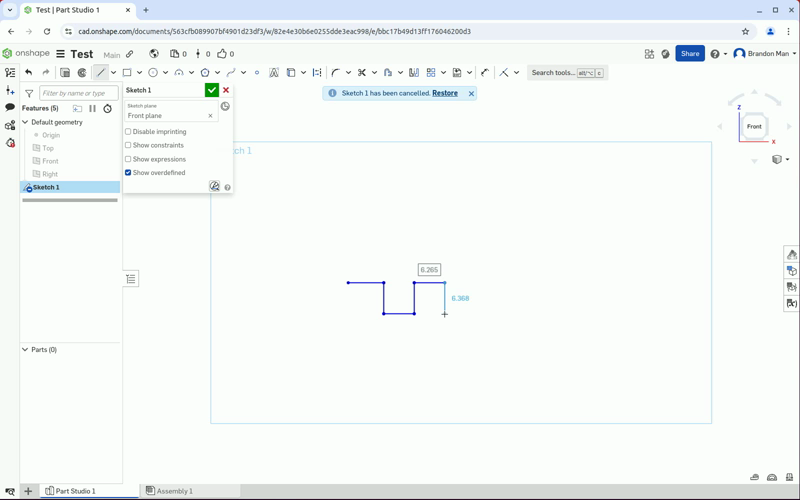
key_down(shift)
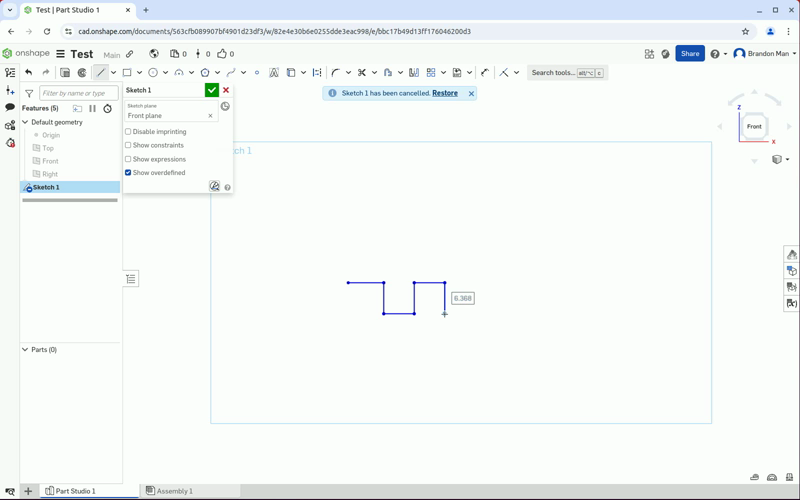
mouse_move(474, 313)
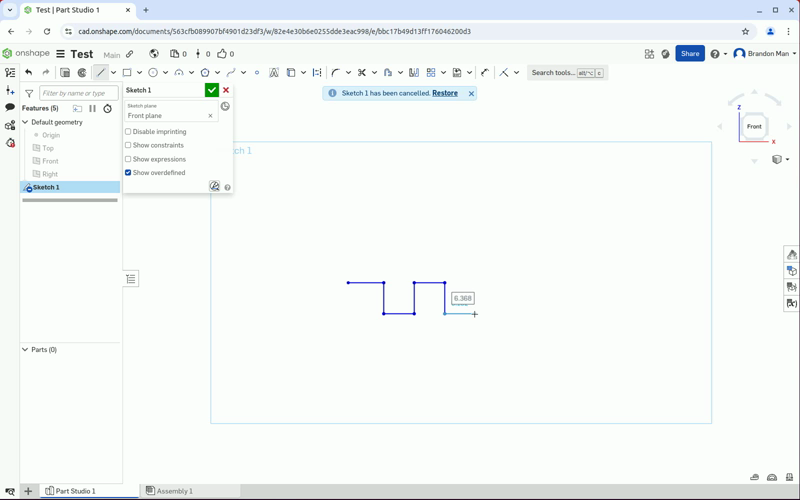
mouse_move(475, 313)
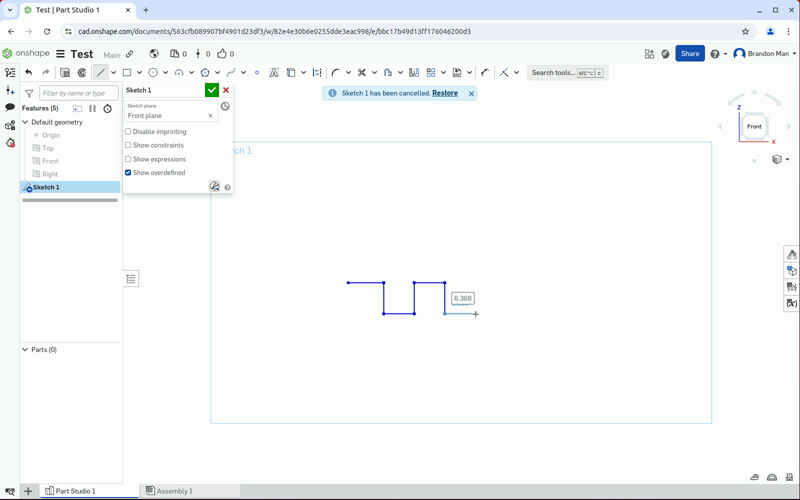
click(475, 313)
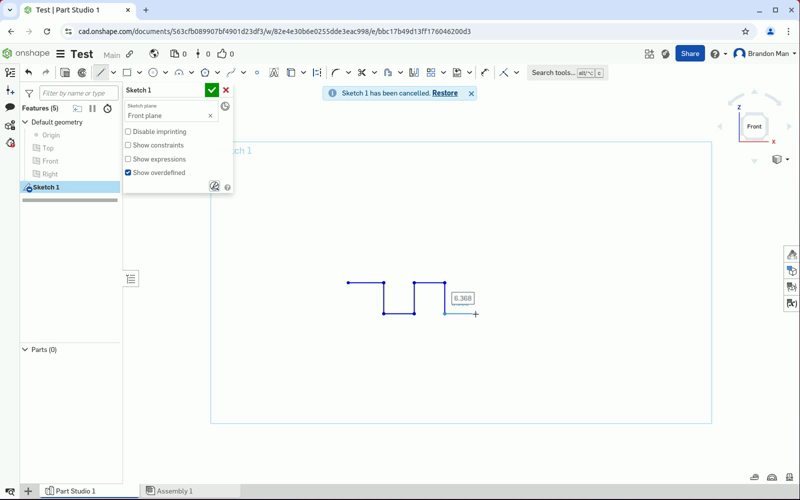
key_up(shift)
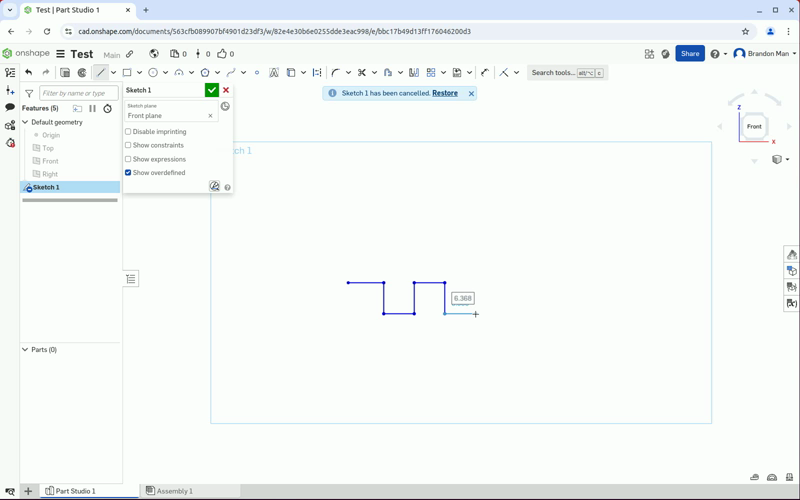
key_down(shift)
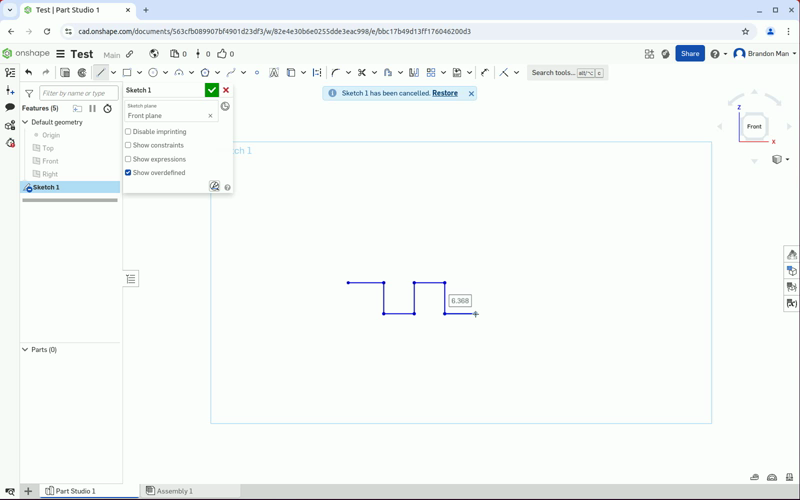
mouse_move(505, 313)
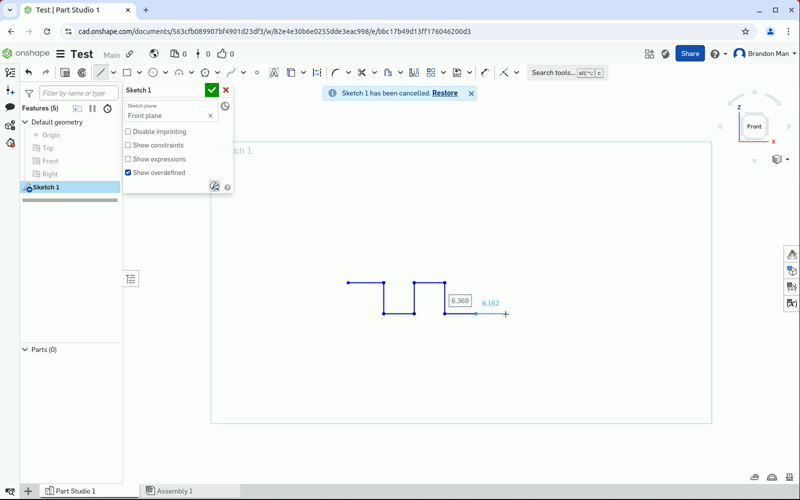
mouse_move(475, 282)
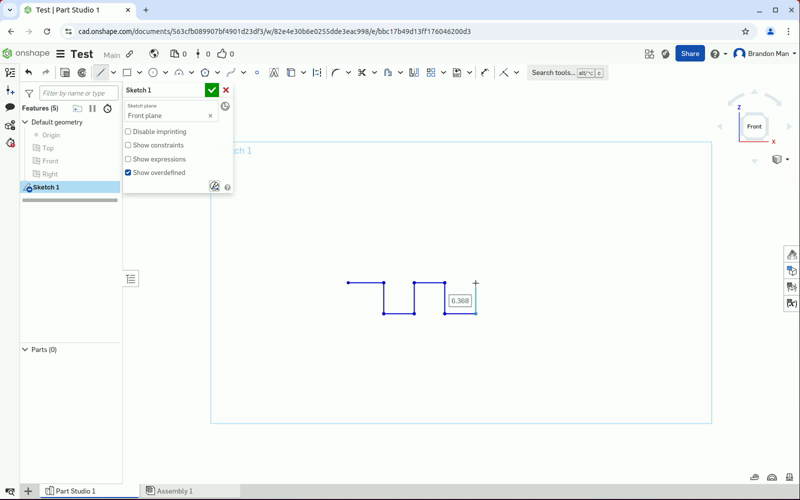
click(475, 282)
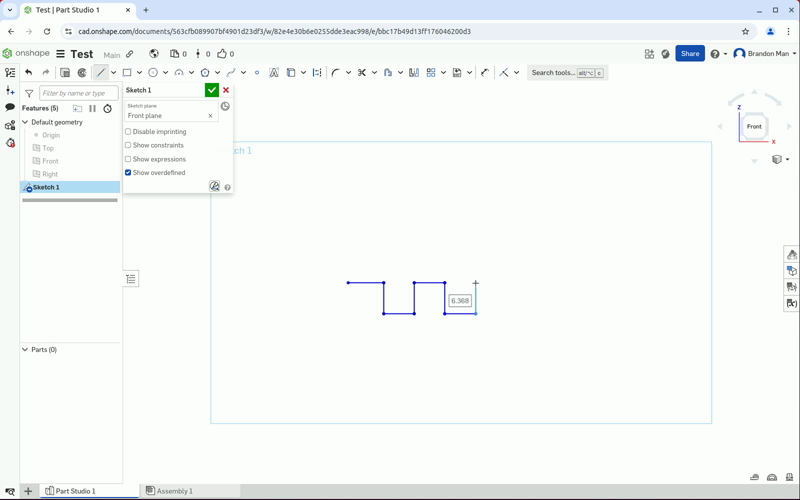
key_up(shift)
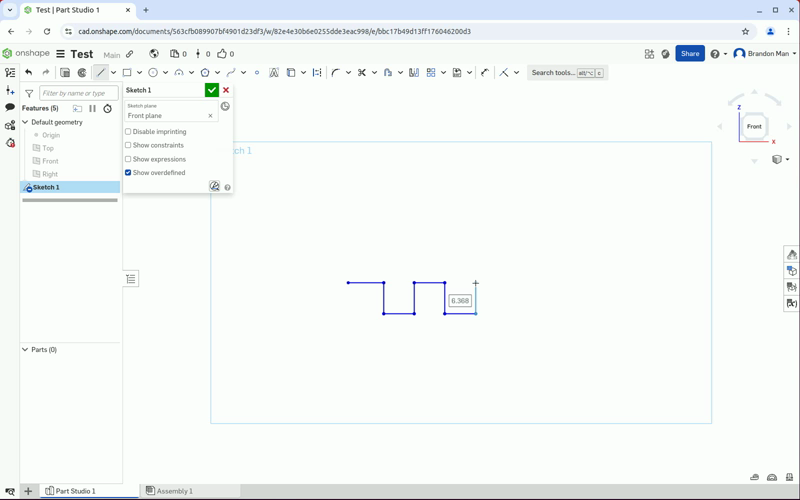
key_down(shift)
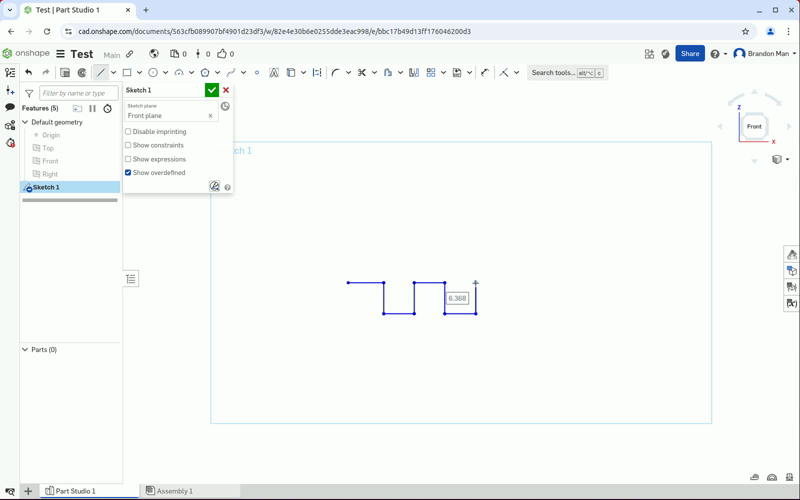
mouse_move(505, 282)
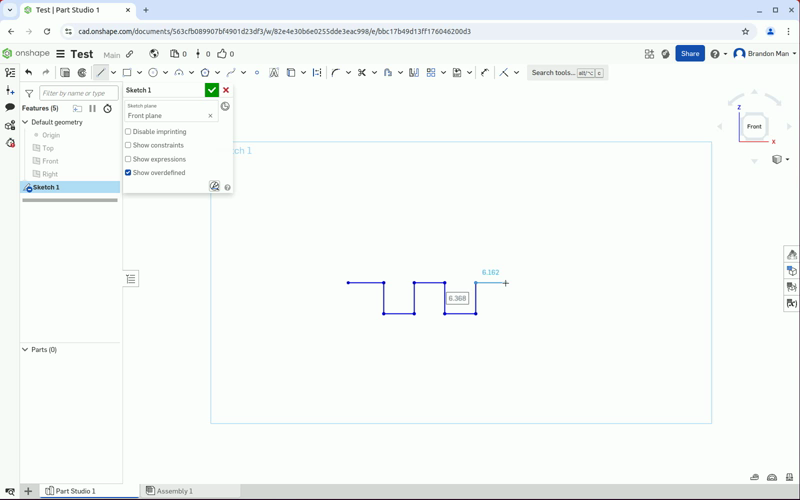
mouse_move(506, 282)
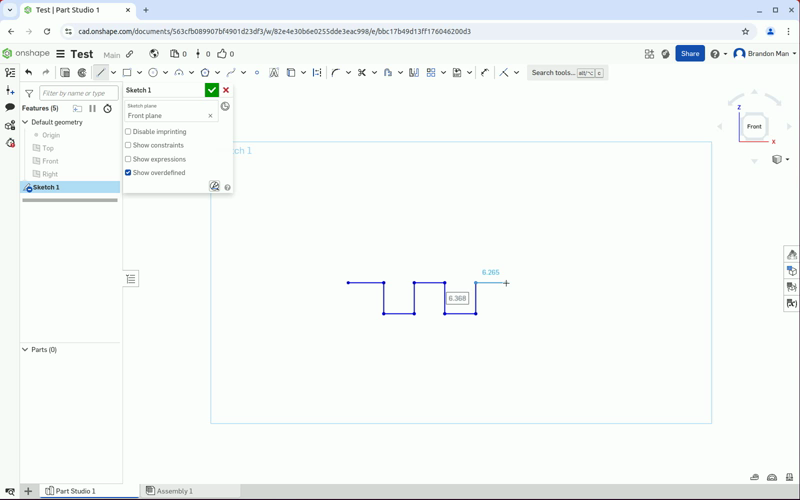
click(506, 282)
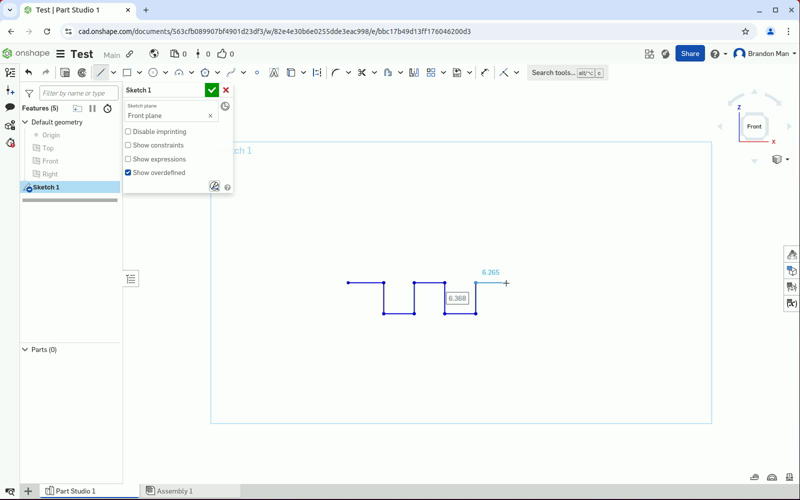
key_up(shift)
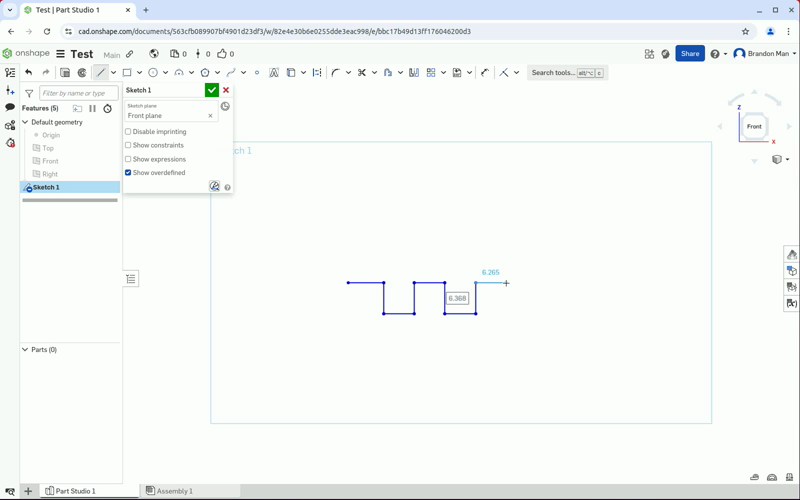
key_down(shift)
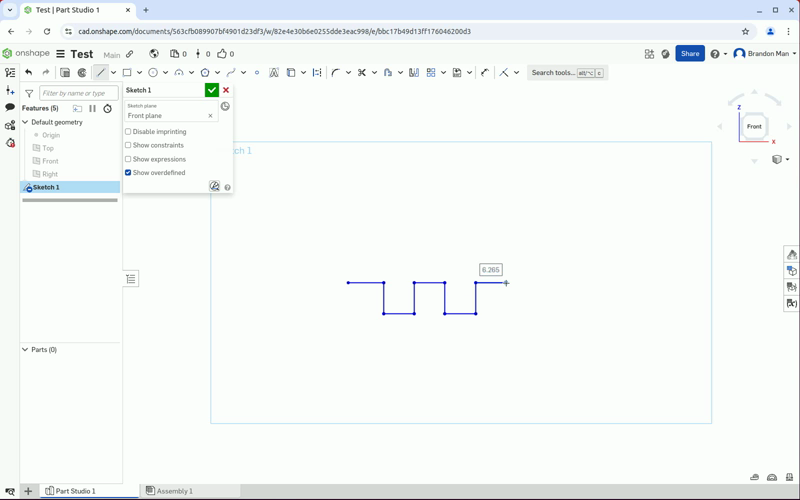
mouse_move(536, 282)
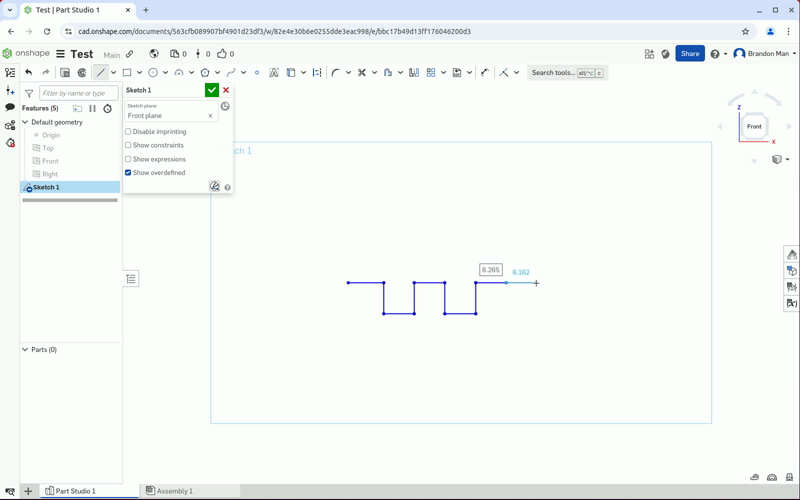
mouse_move(506, 313)
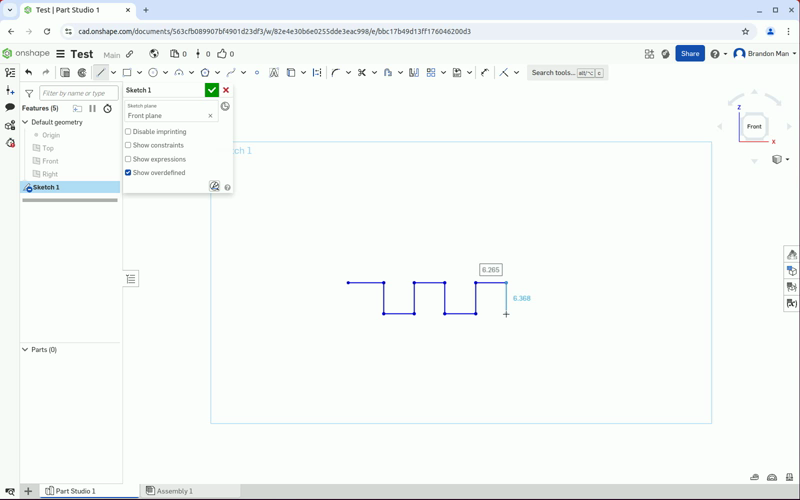
click(506, 313)
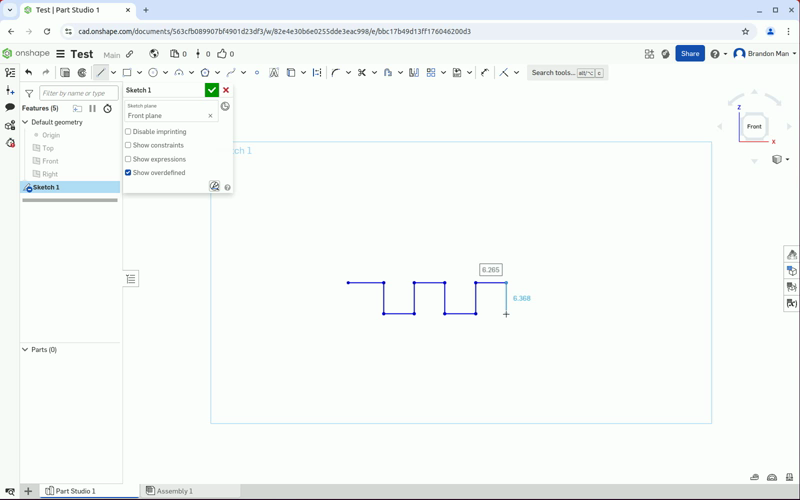
key_up(shift)
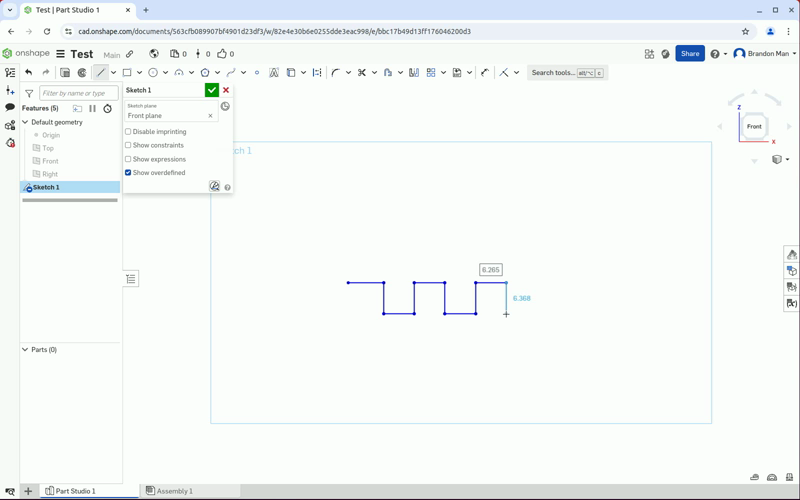
key_down(shift)
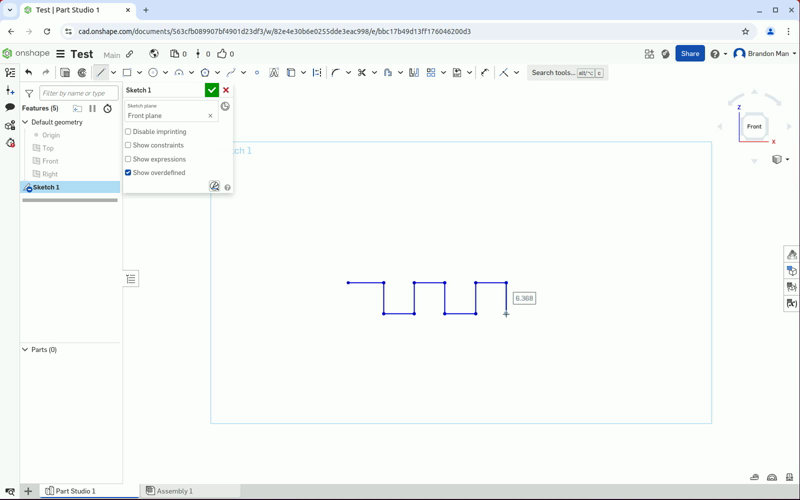
mouse_move(536, 313)
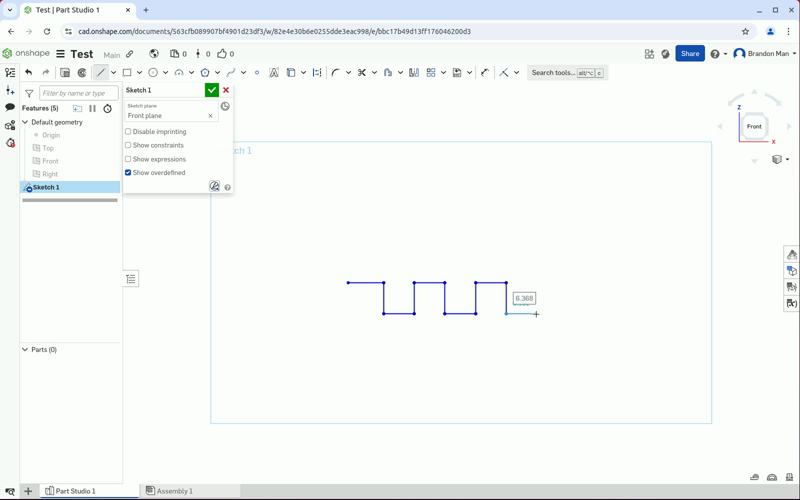
mouse_move(536, 313)
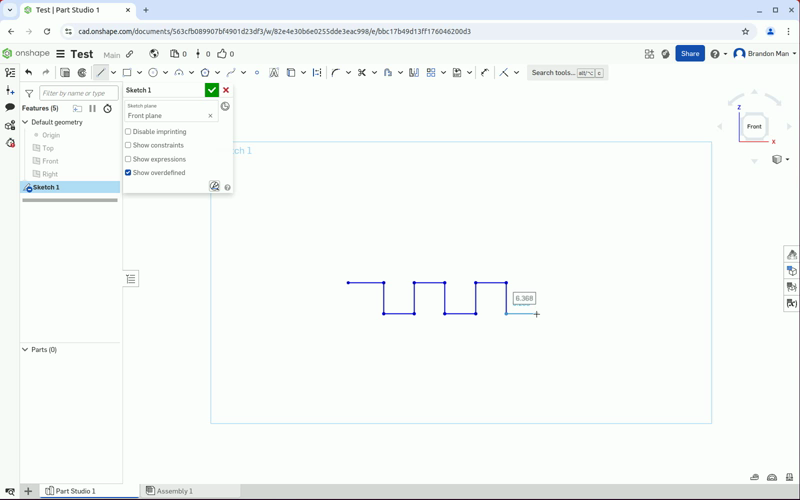
click(536, 313)
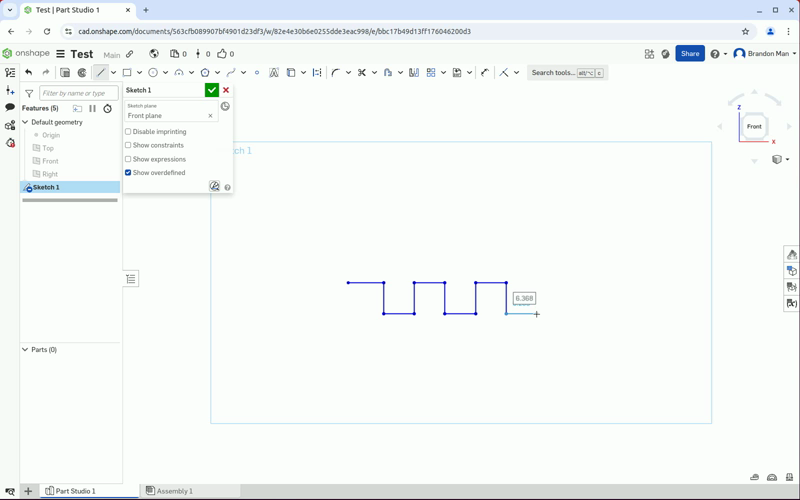
key_up(shift)
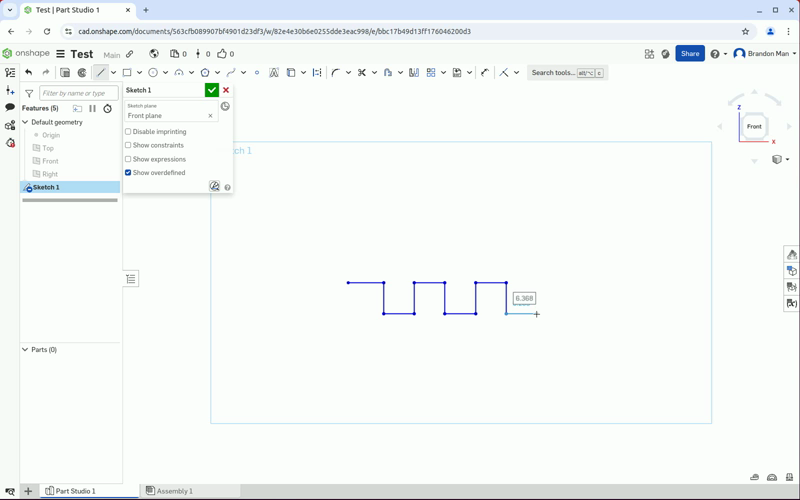
key_down(shift)
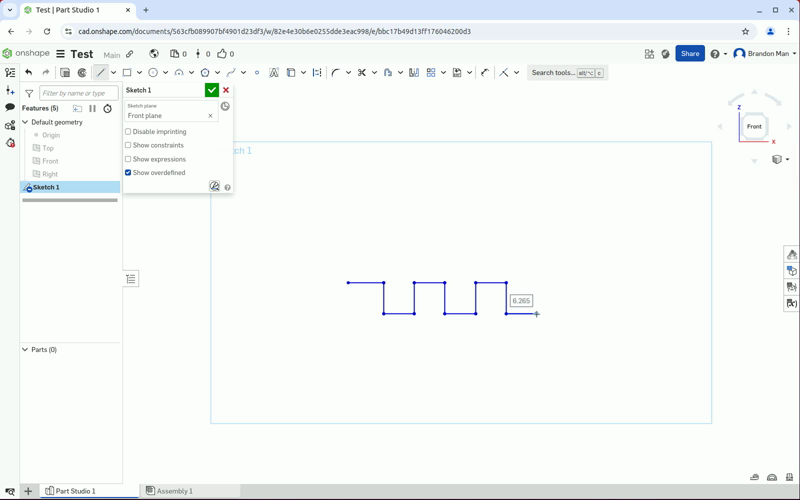
mouse_move(566, 313)
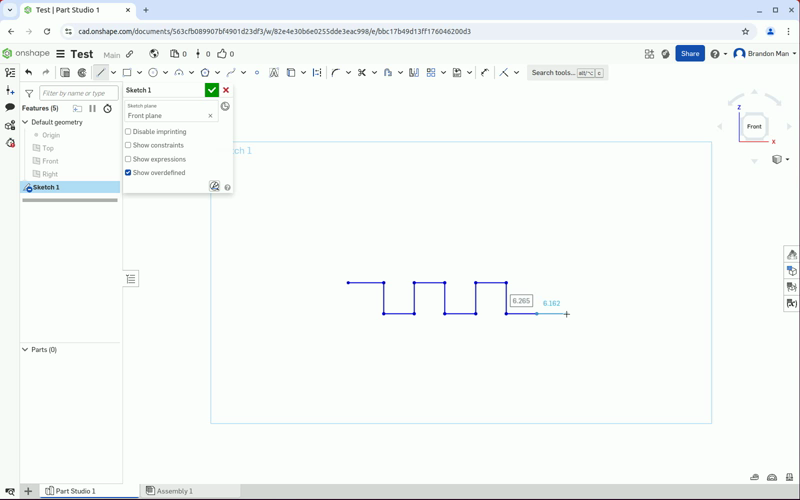
mouse_move(536, 282)
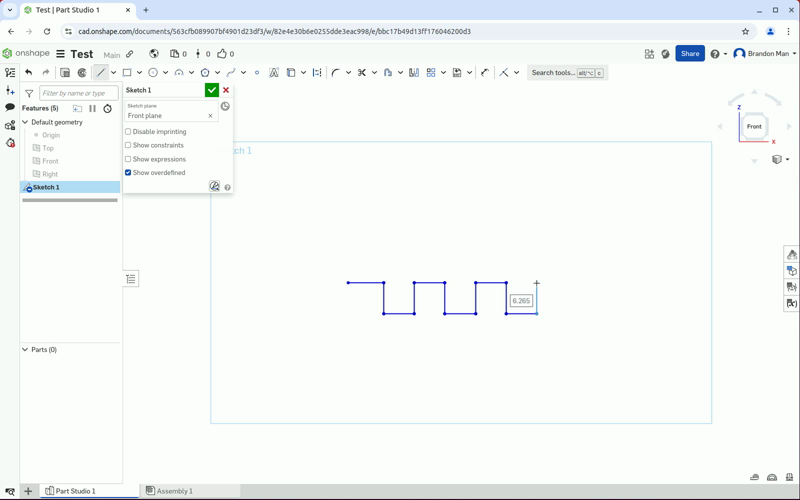
click(536, 282)
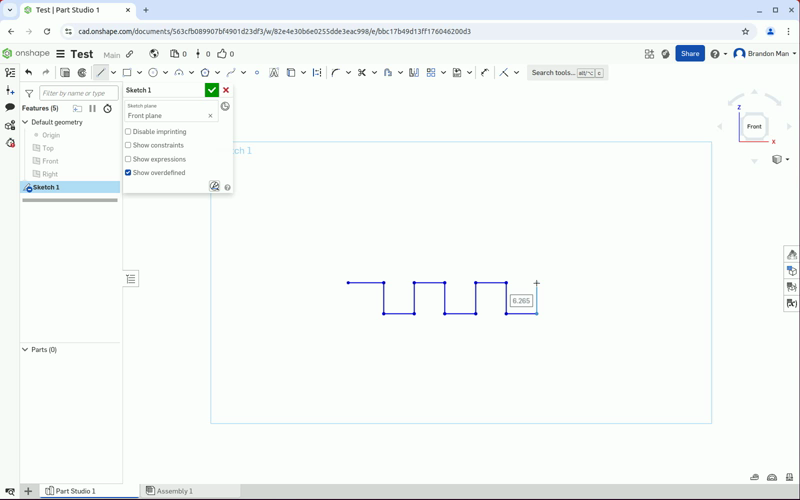
key_up(shift)
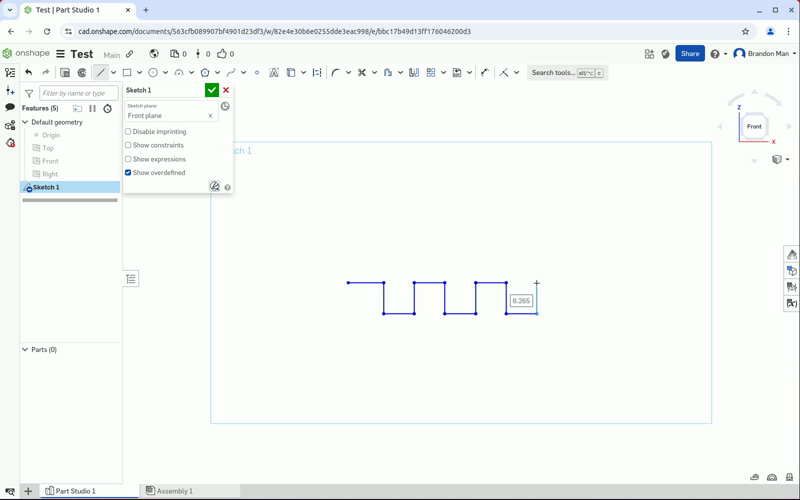
key_down(shift)
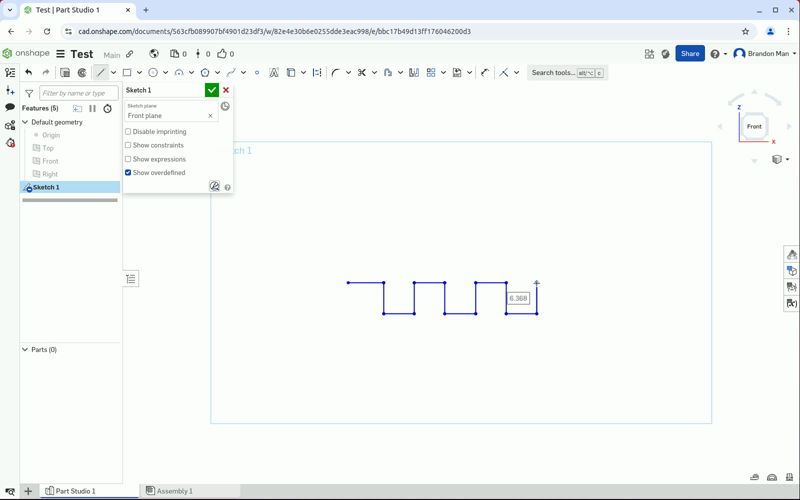
mouse_move(566, 282)
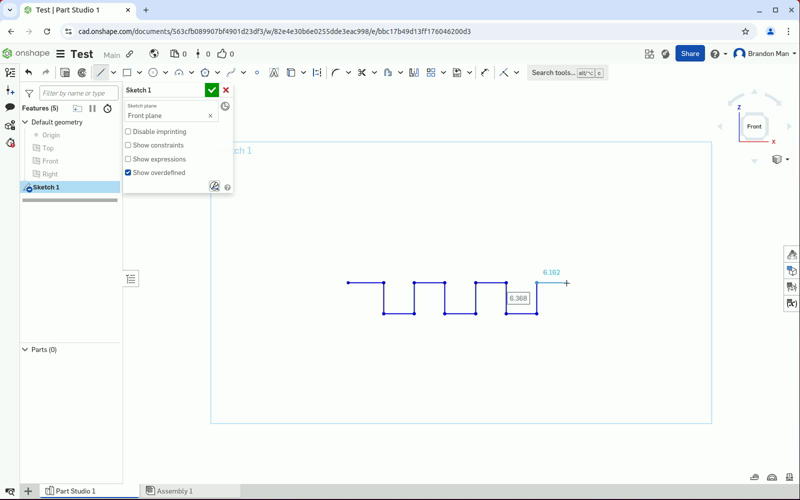
mouse_move(572, 282)
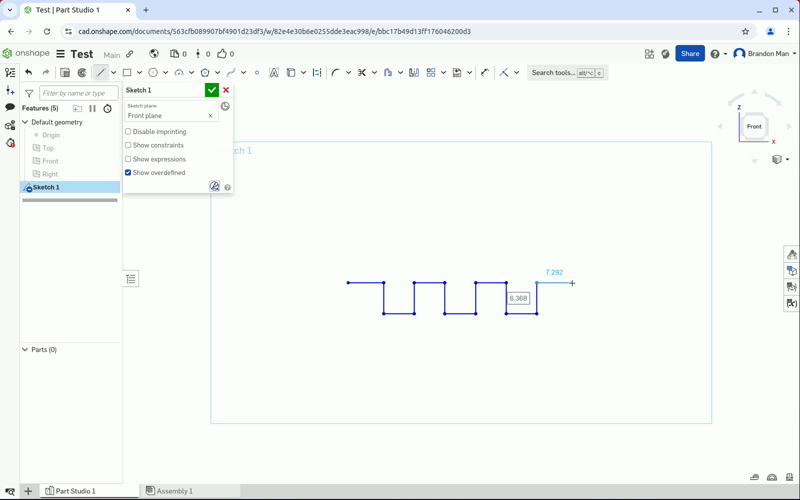
click(572, 282)
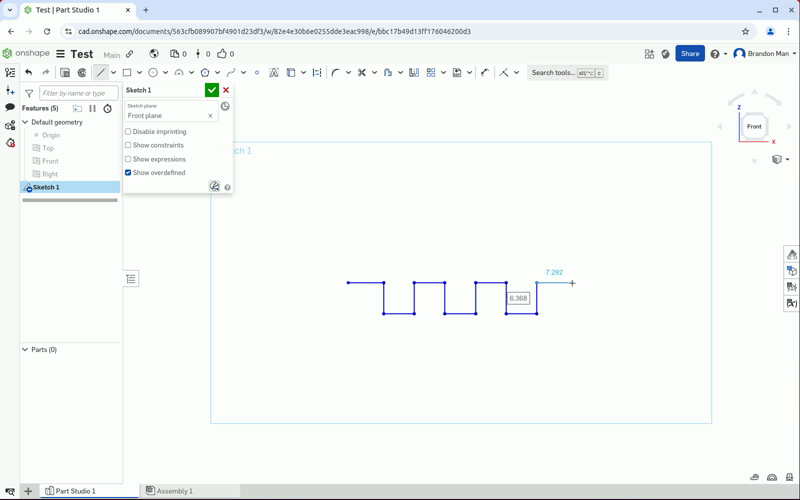
key_up(shift)
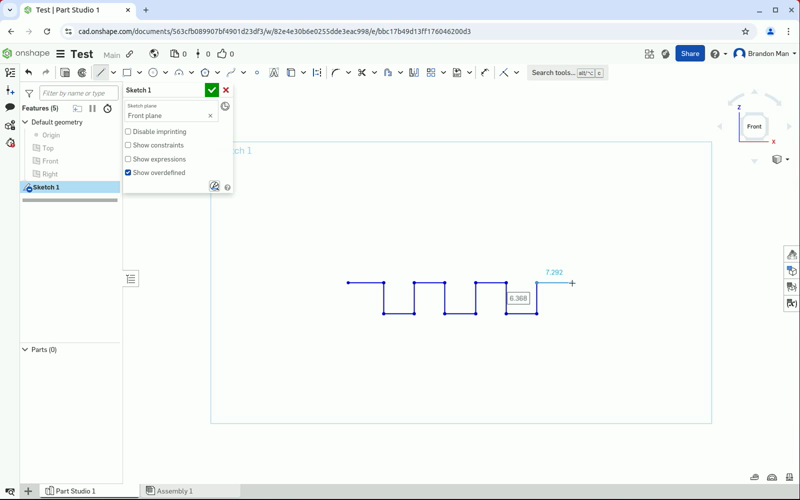
key(esc)
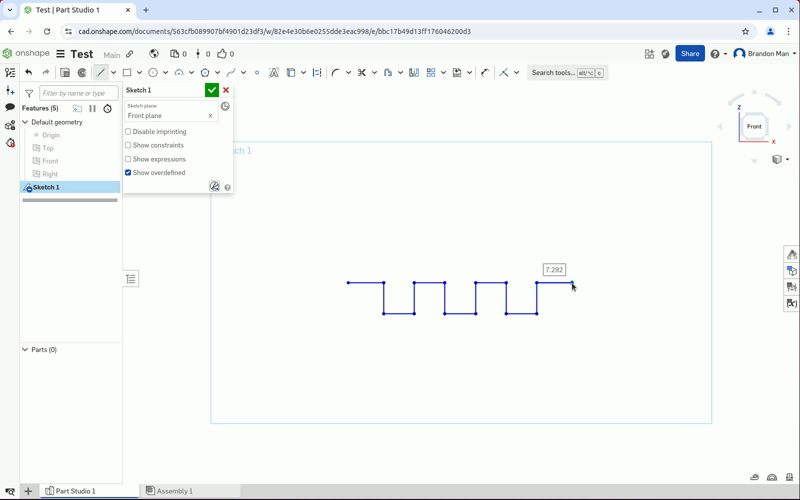
key(a)
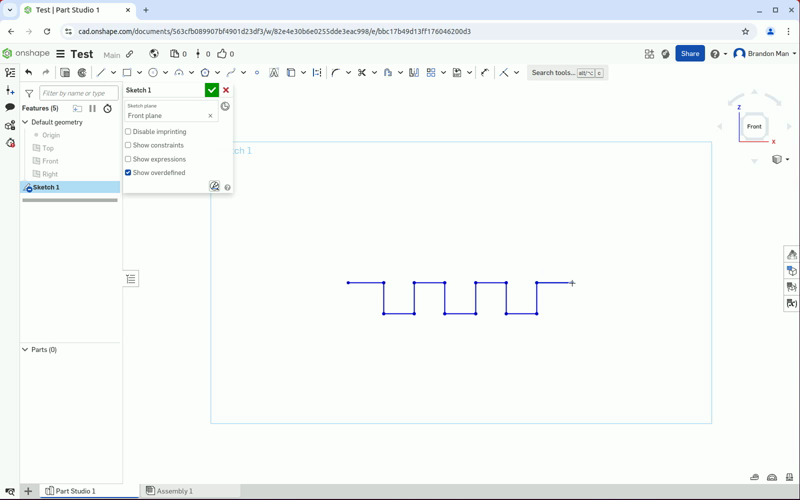
mouse_move(572, 282)
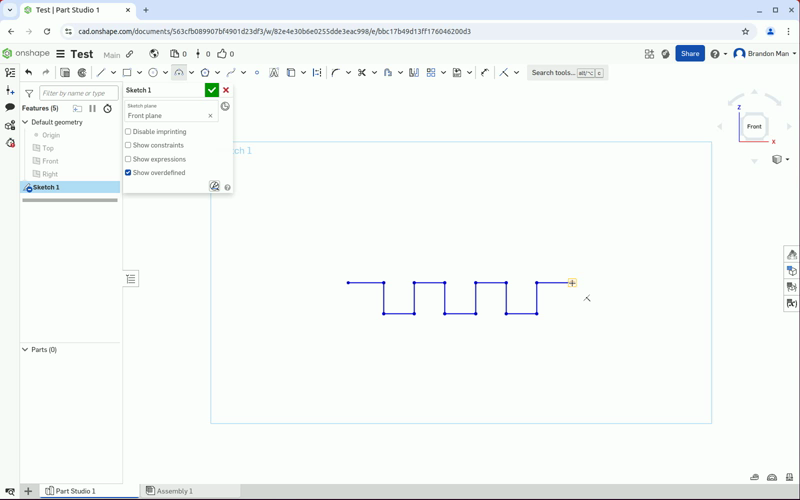
click(572, 282)
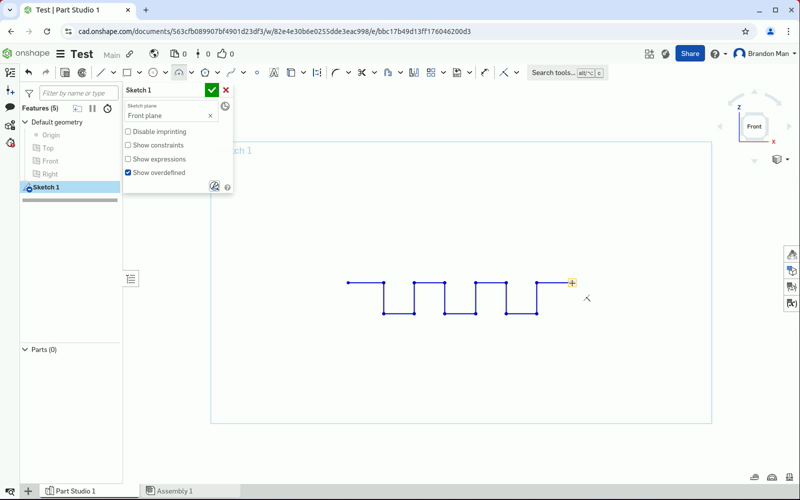
mouse_move(348, 282)
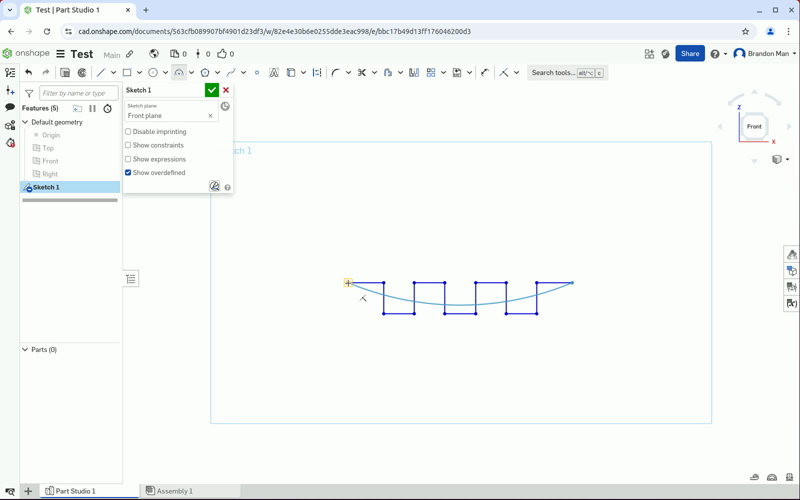
click(348, 282)
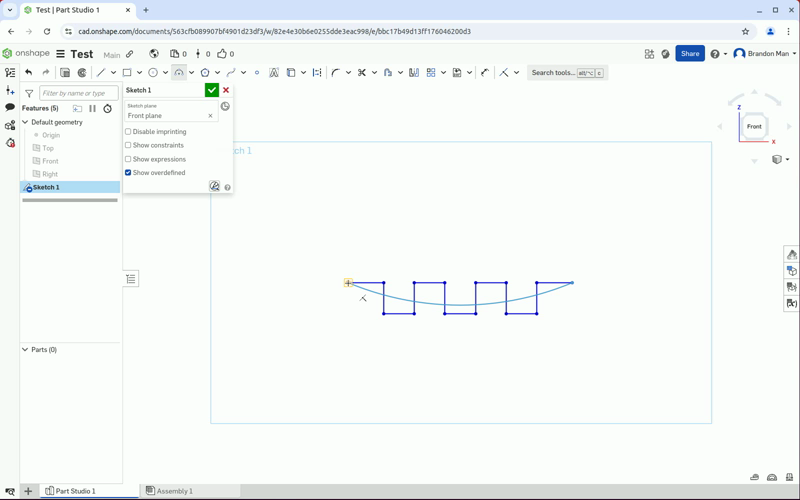
key_down(shift)
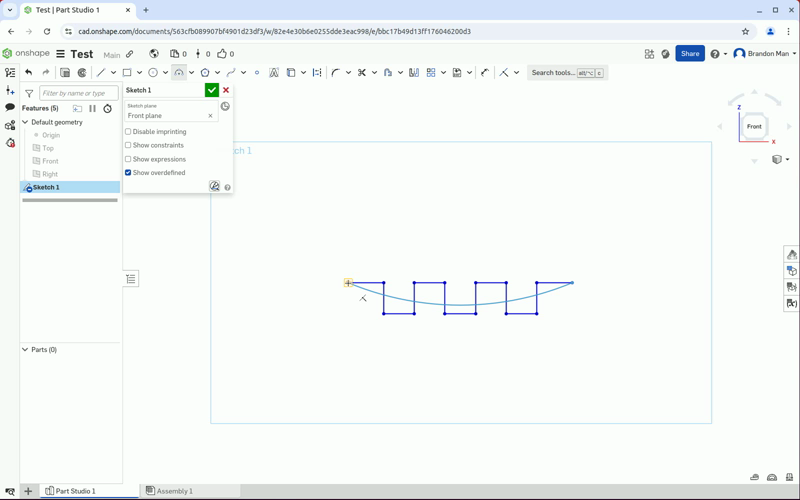
mouse_move(460, 170)
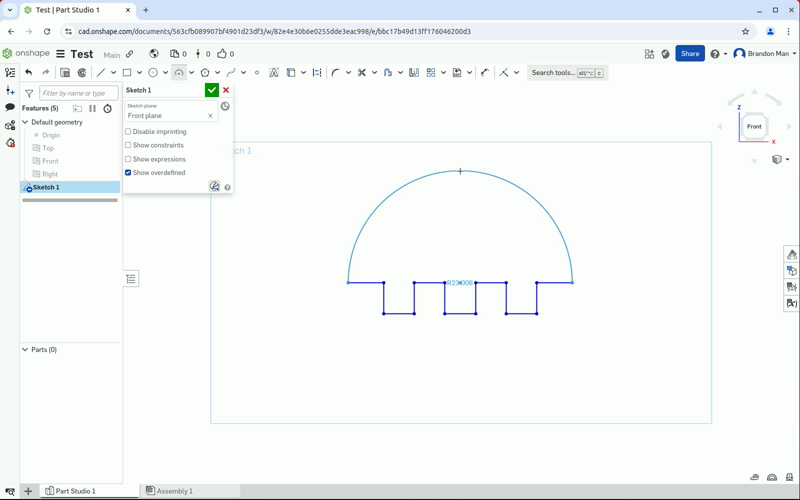
click(460, 170)
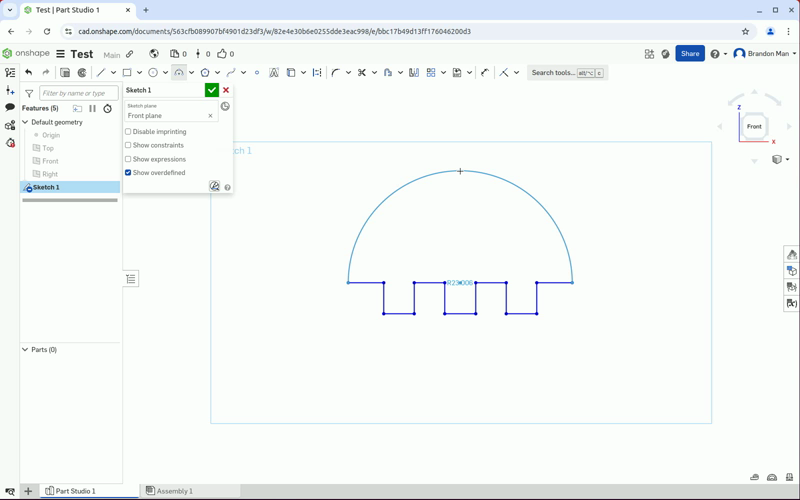
key_up(shift)
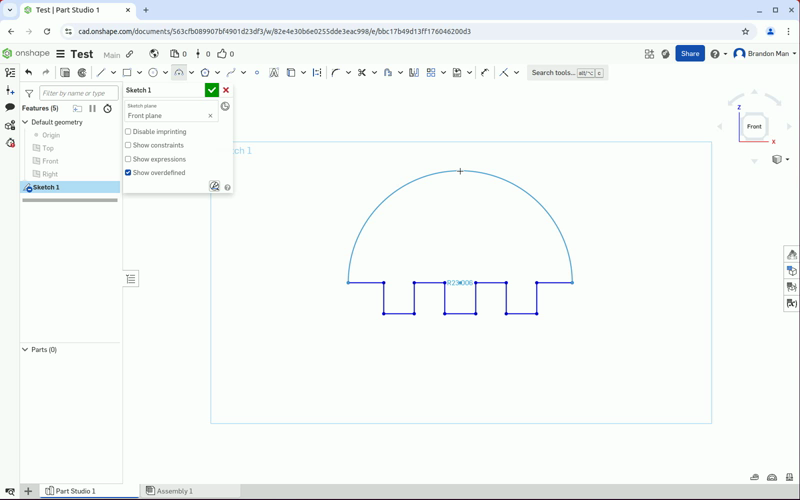
key(esc)
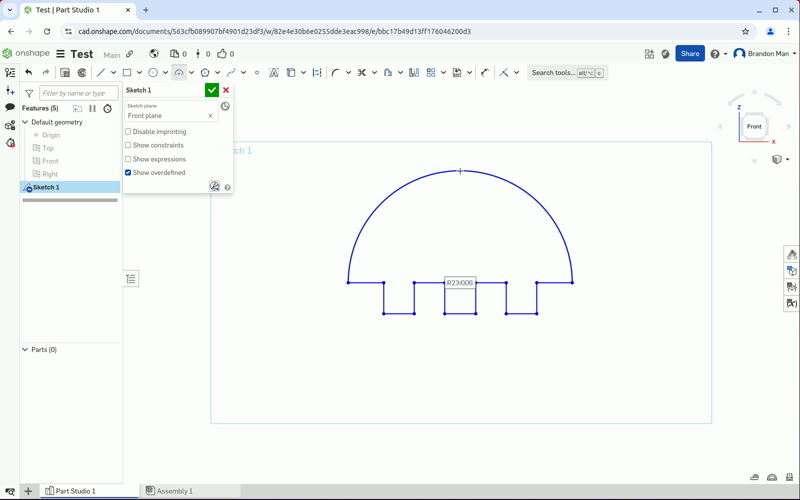
key(c)
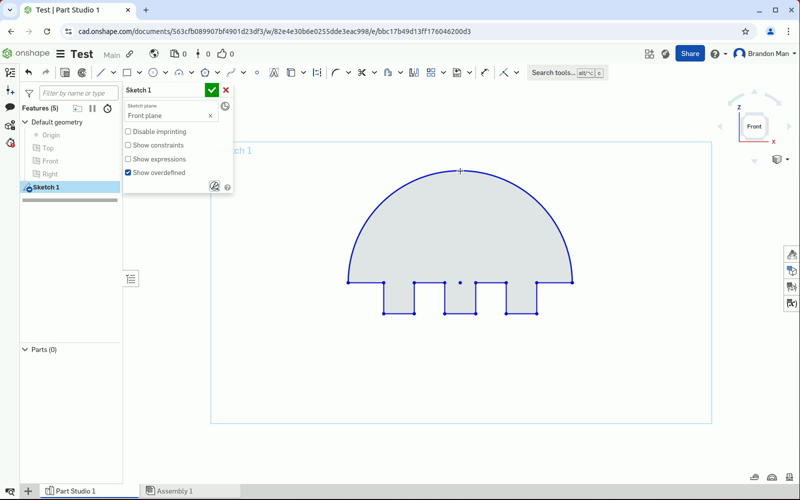
key_down(shift)
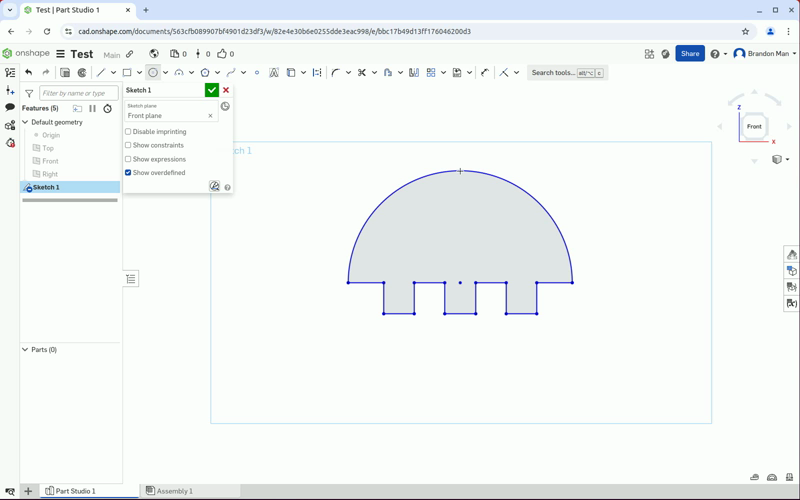
mouse_move(461, 231)
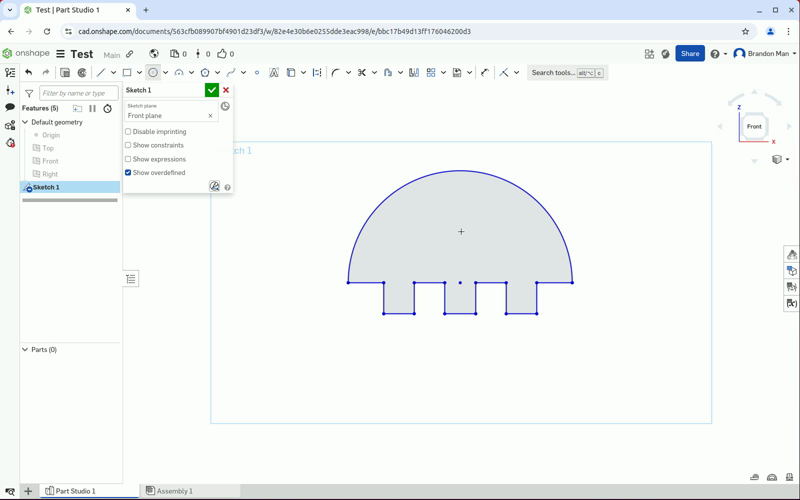
click(461, 231)
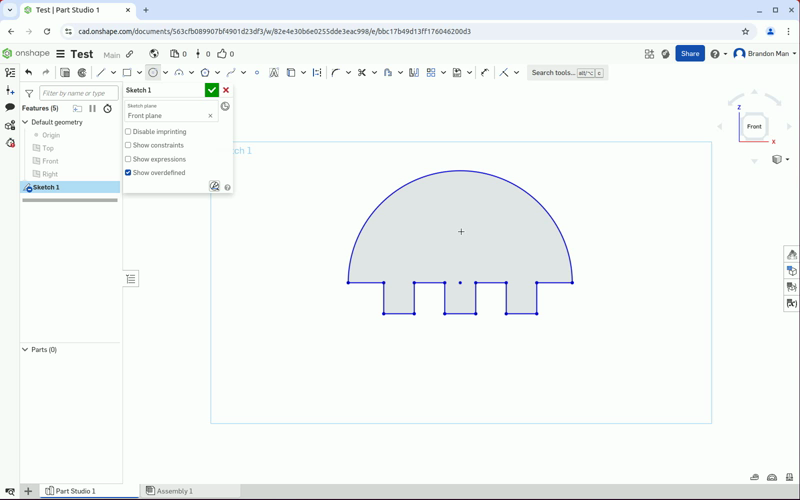
key_up(shift)
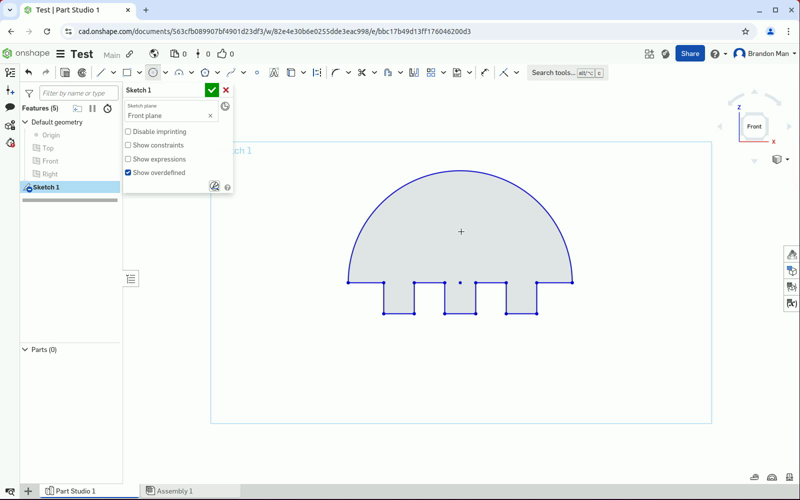
mouse_move(475, 231)
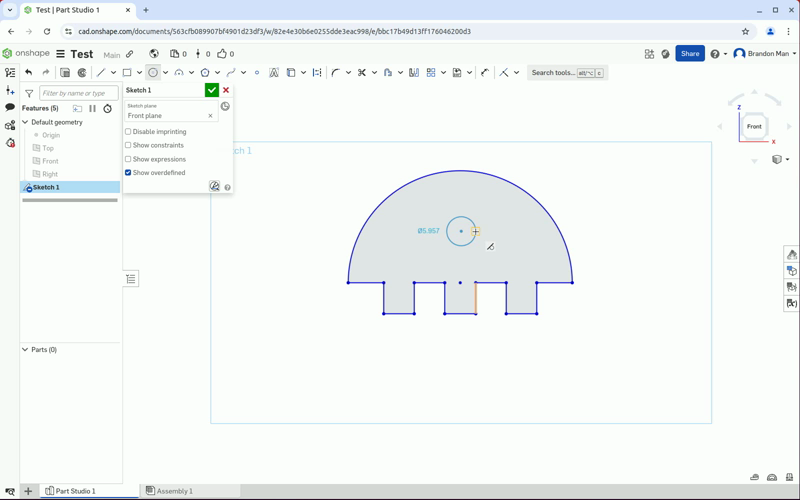
click(475, 231)
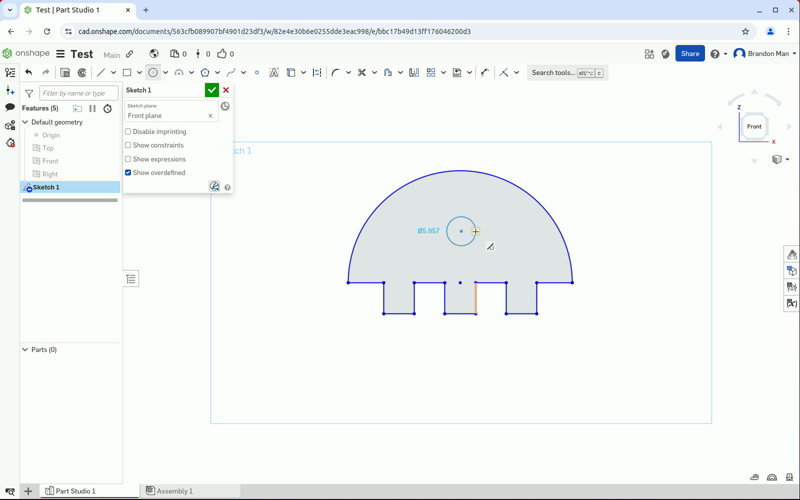
key(esc)
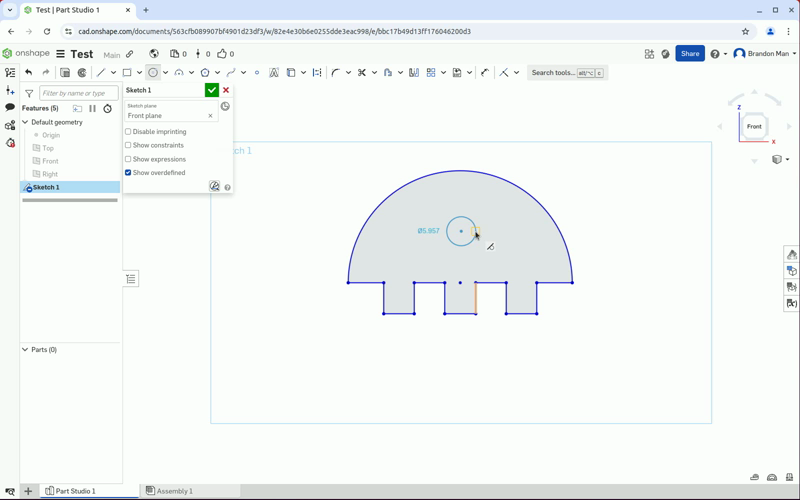
mouse_move(491, 260)
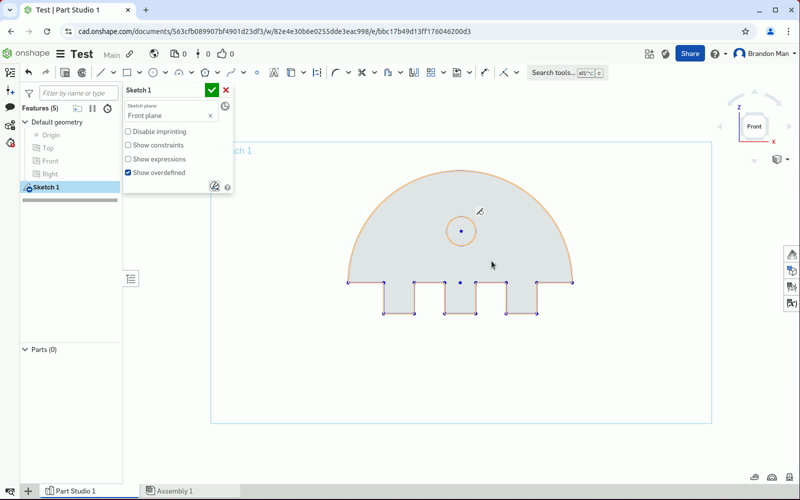
click(491, 260)
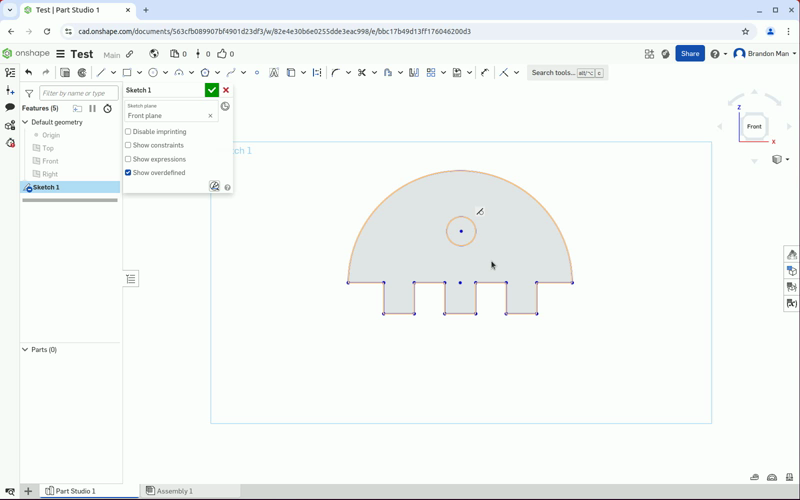
mouse_move(73, 352)
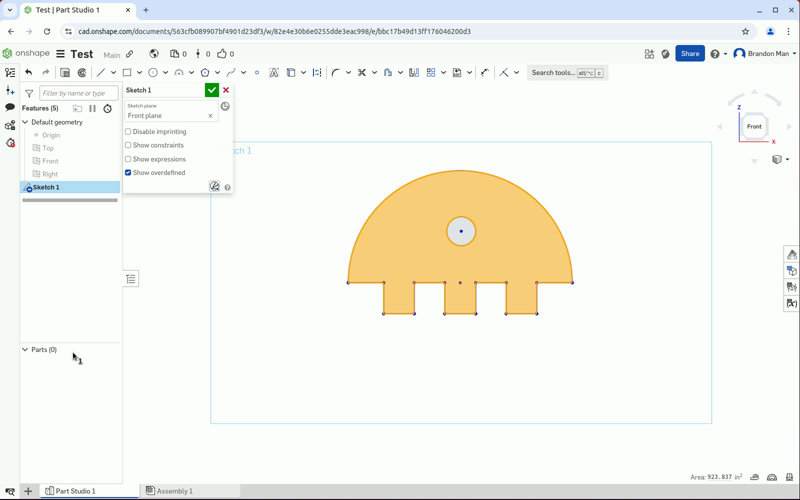
key(shift+y)
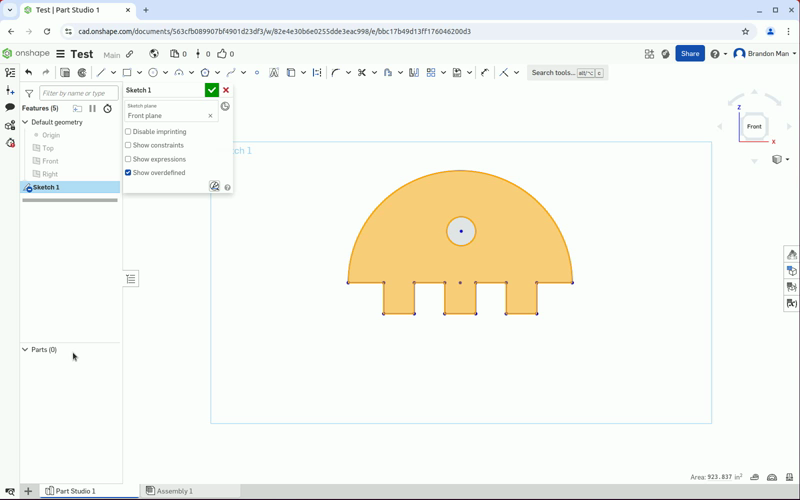
key(shift+e)
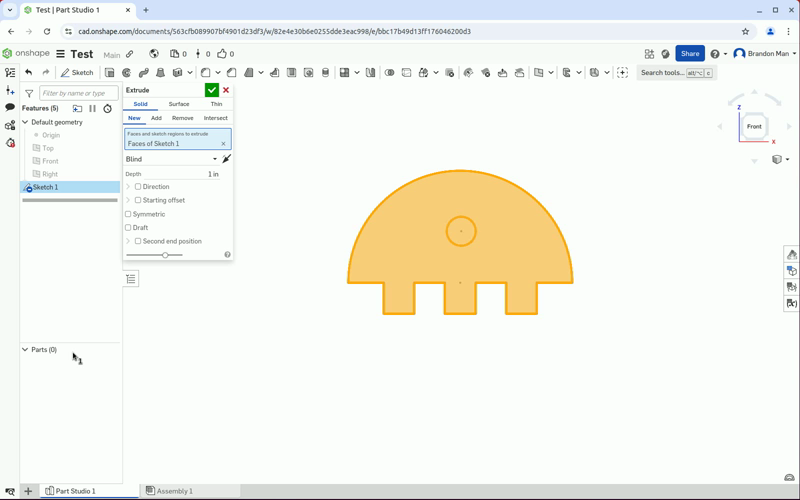
mouse_move(143, 106)
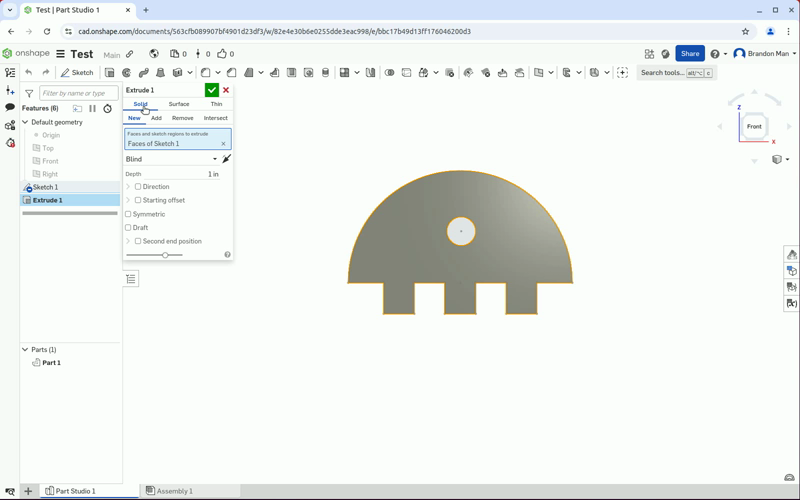
click(143, 106)
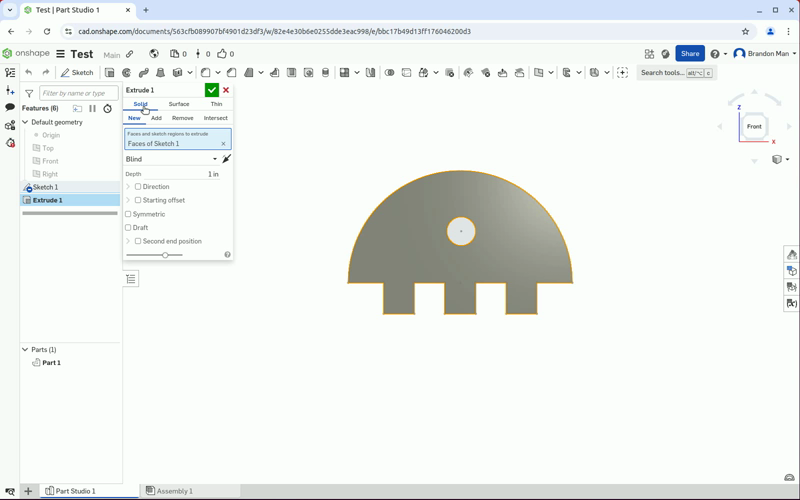
mouse_move(137, 120)
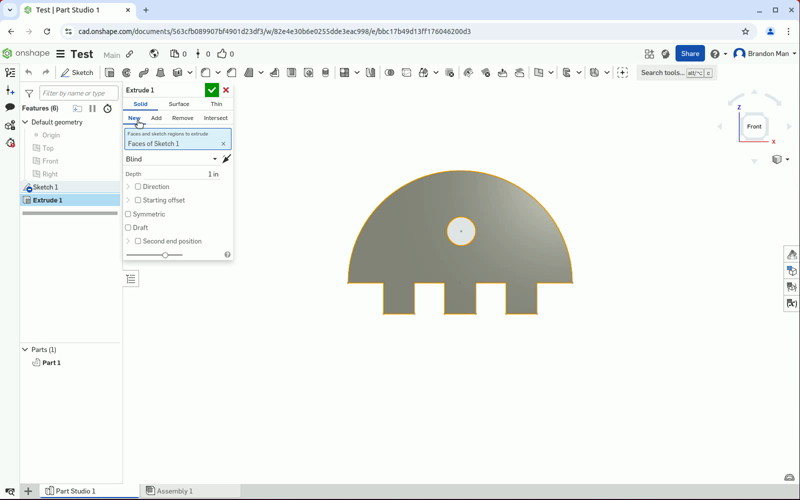
click(137, 120)
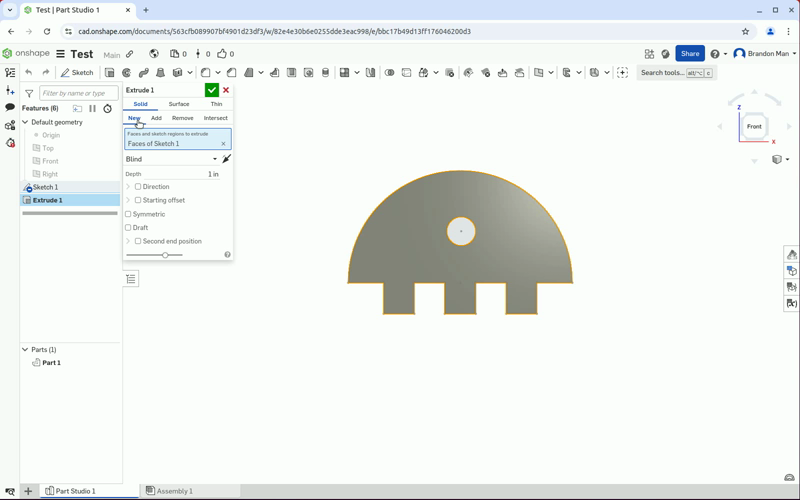
key(tab, 4)
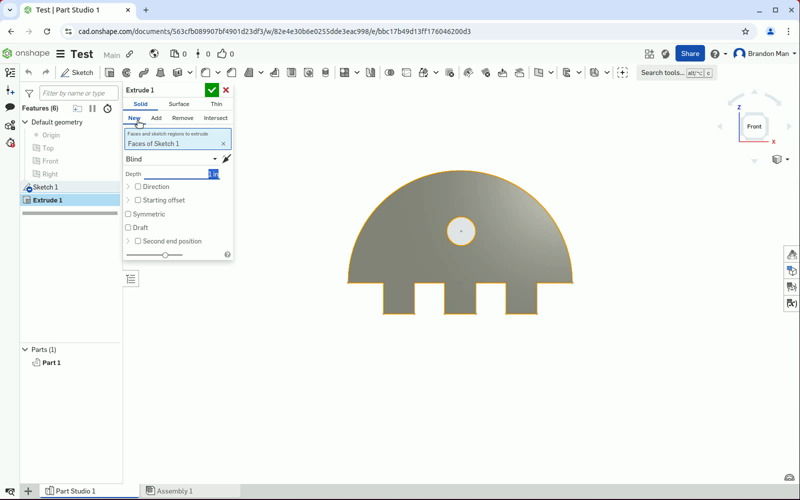
text(6.258)
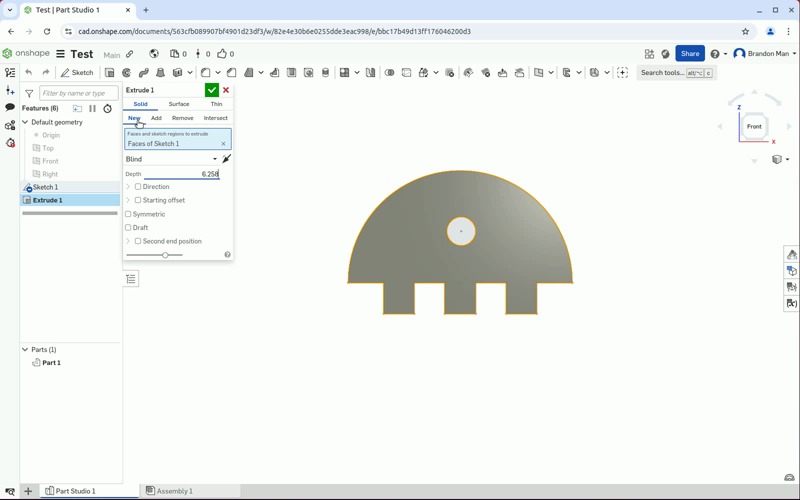
key(enter)
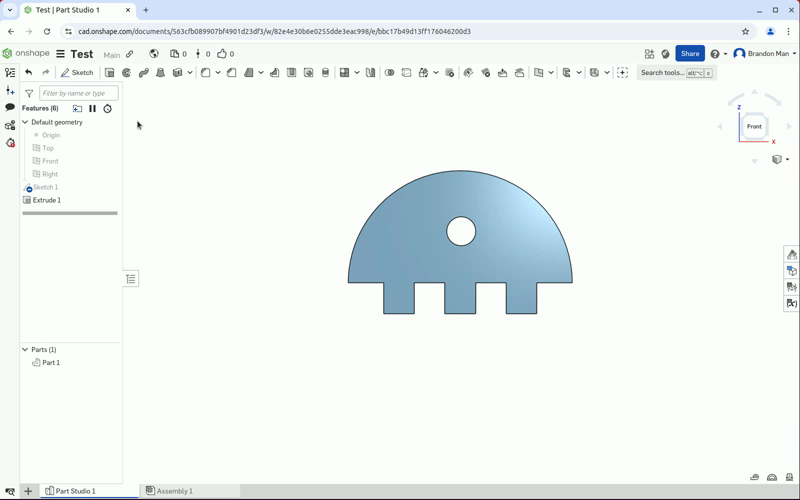
key(shift+h)
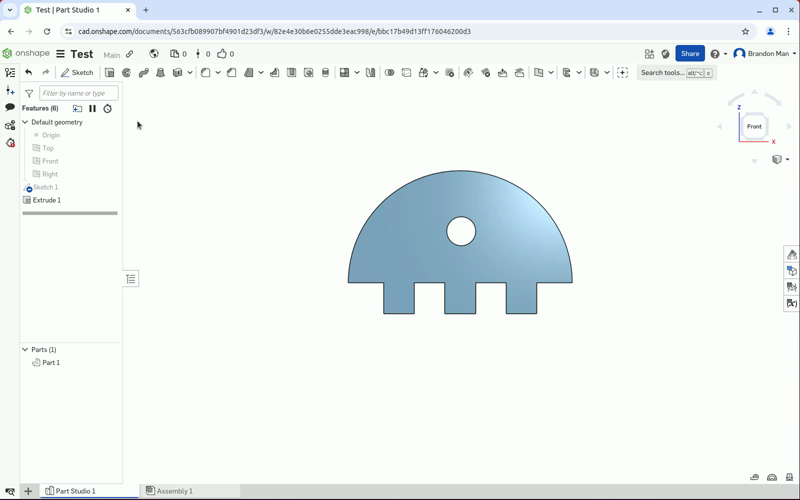
key(shift+h)
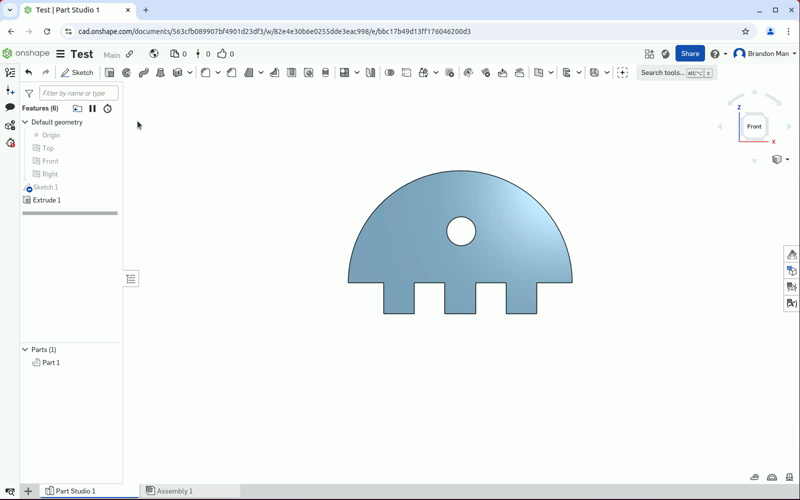
mouse_move(73, 189)
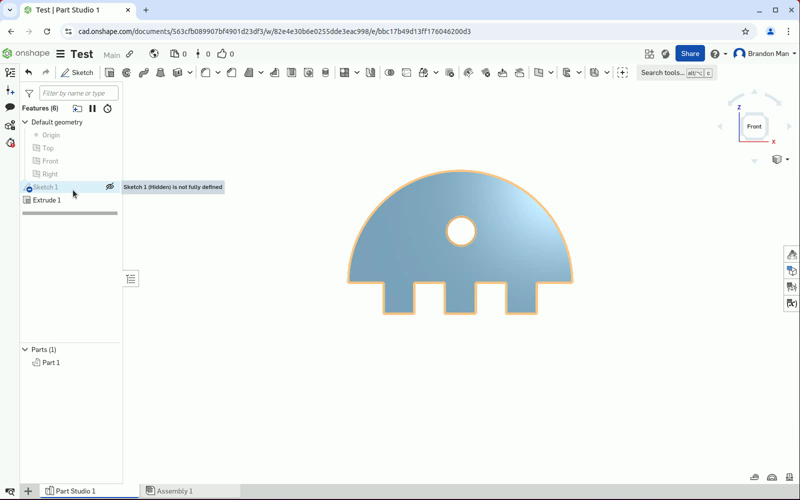
click(73, 189)
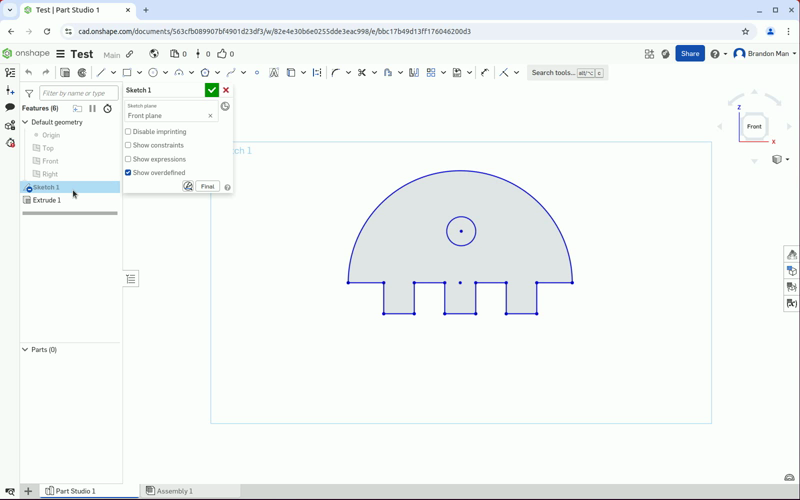
mouse_move(229, 92)
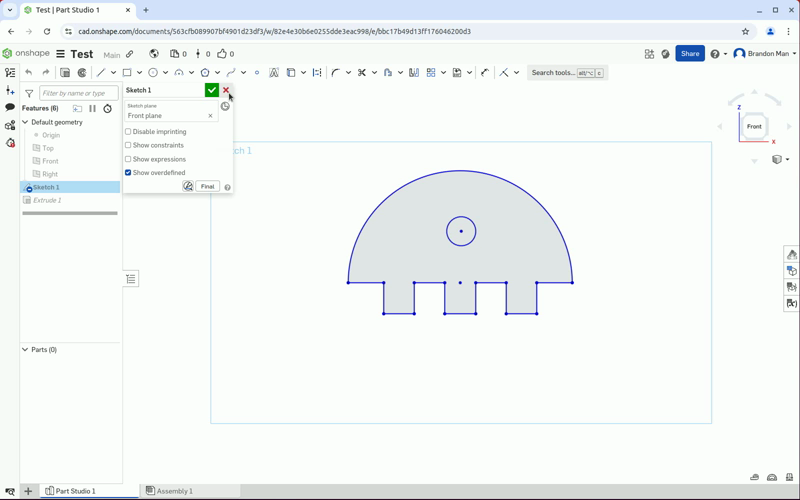
click(229, 92)
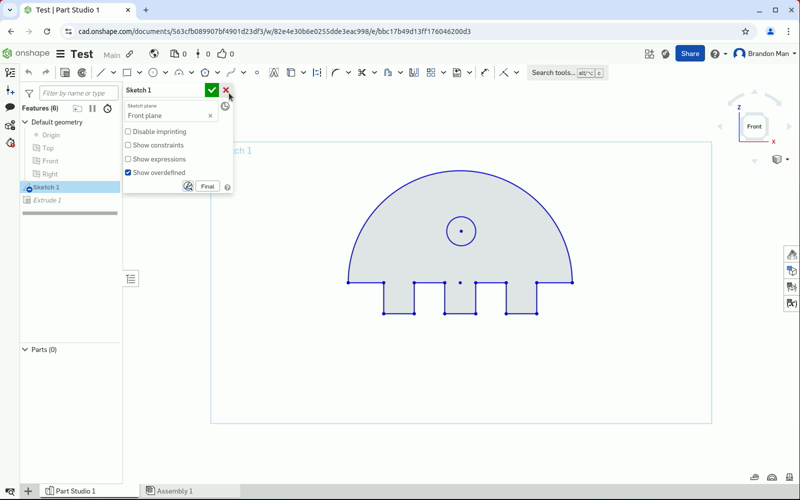
key(shift+s)
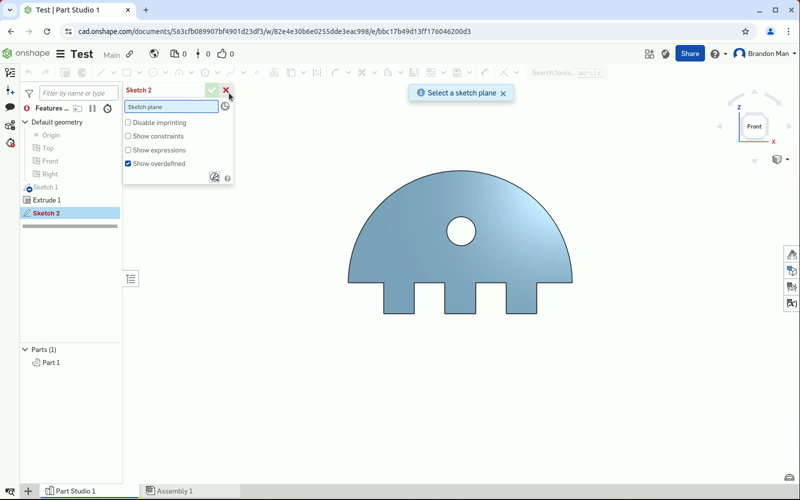
mouse_move(73, 163)
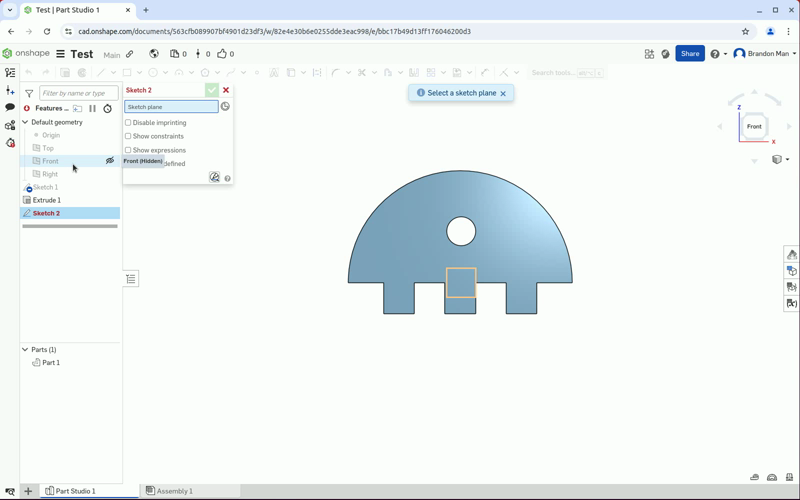
click(73, 163)
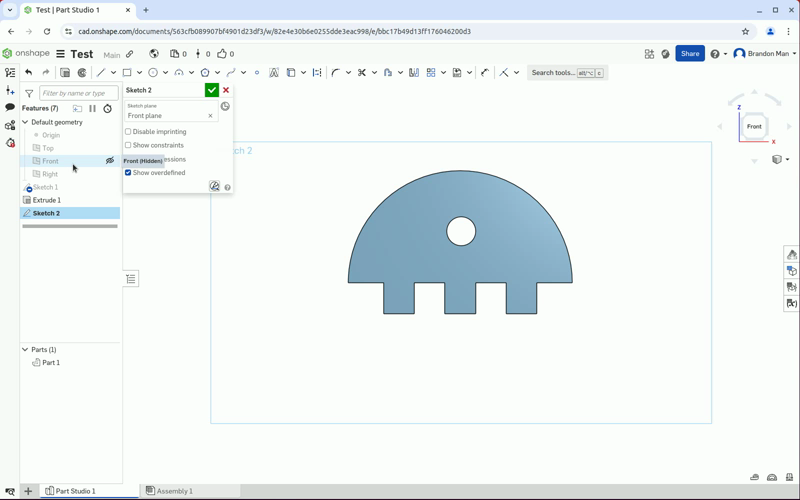
mouse_move(73, 352)
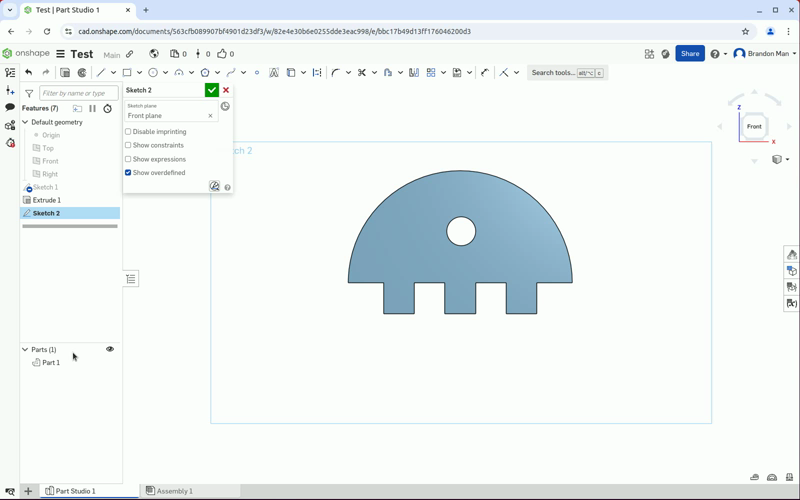
key(y)
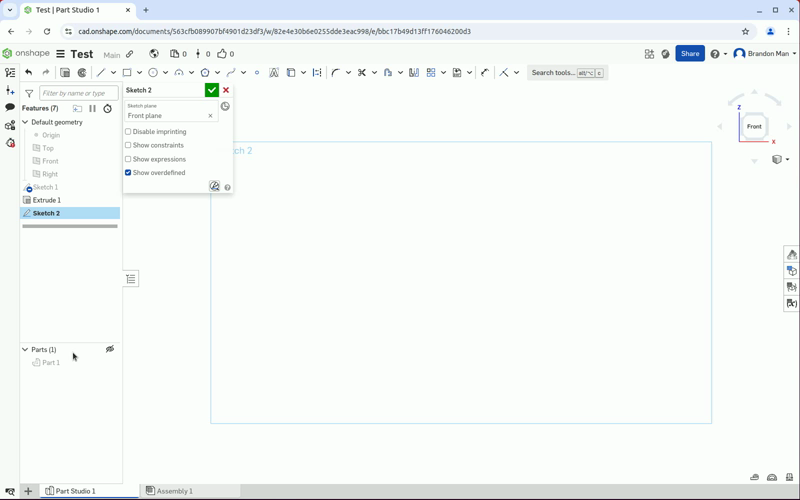
key(l)
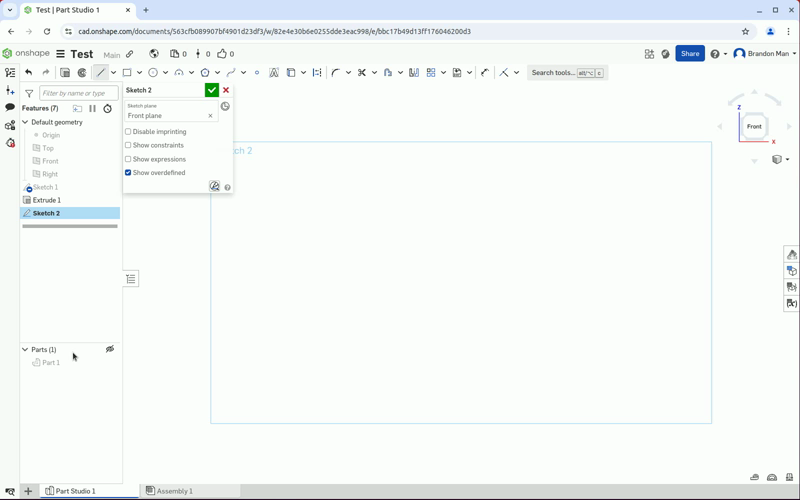
key_down(shift)
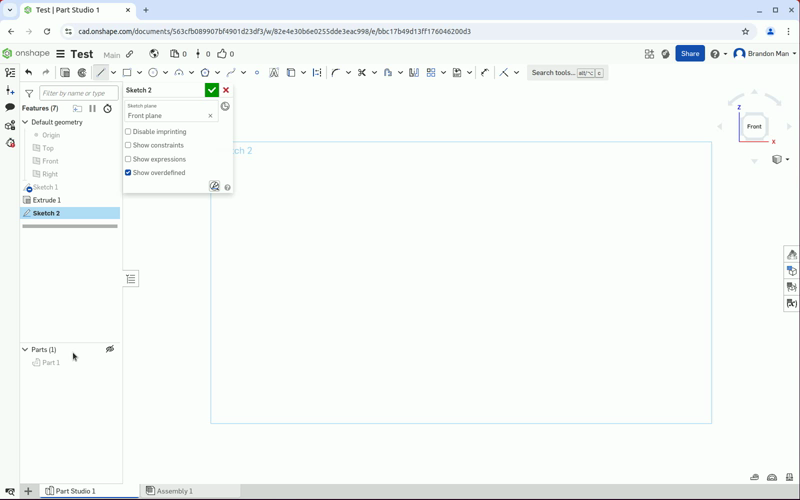
mouse_move(348, 282)
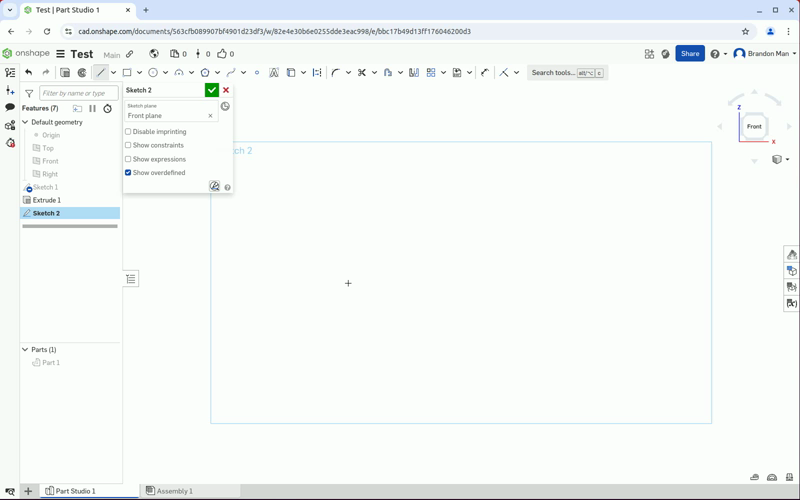
click(348, 282)
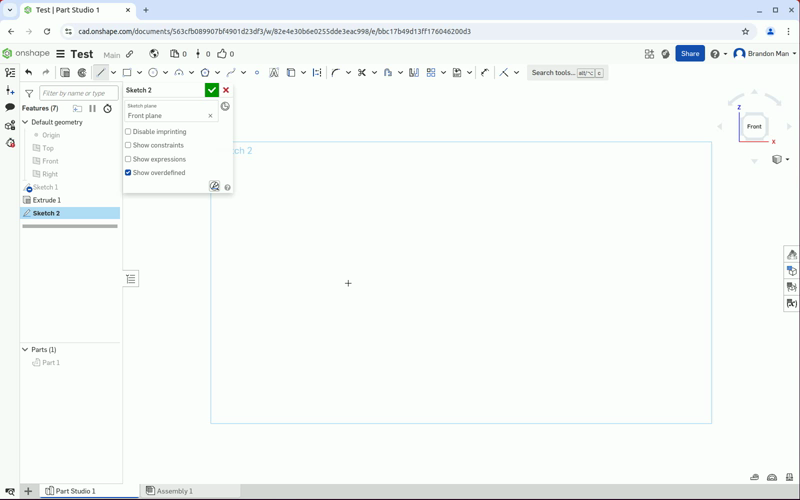
key_up(shift)
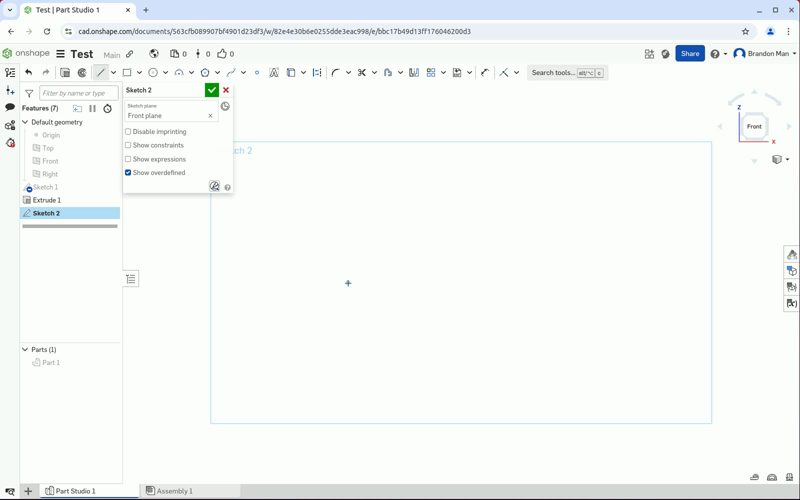
key_down(shift)
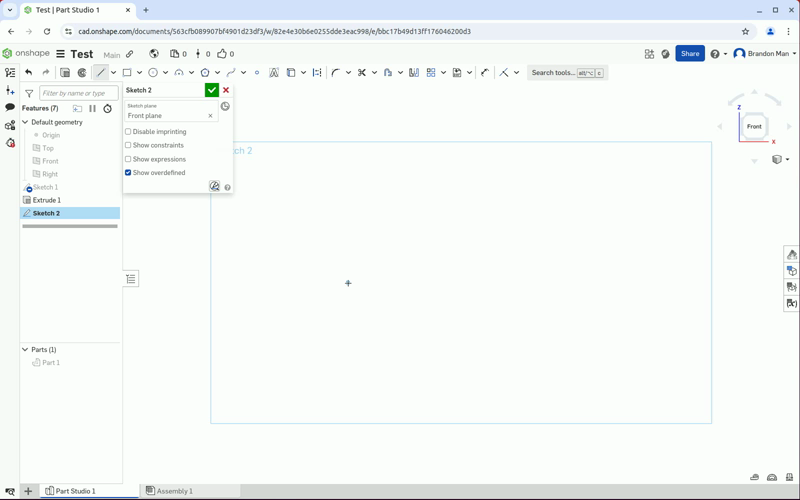
mouse_move(378, 282)
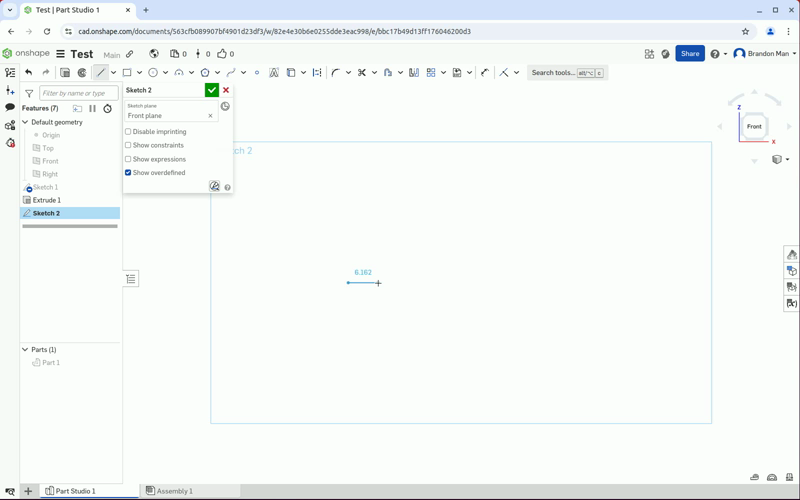
mouse_move(383, 282)
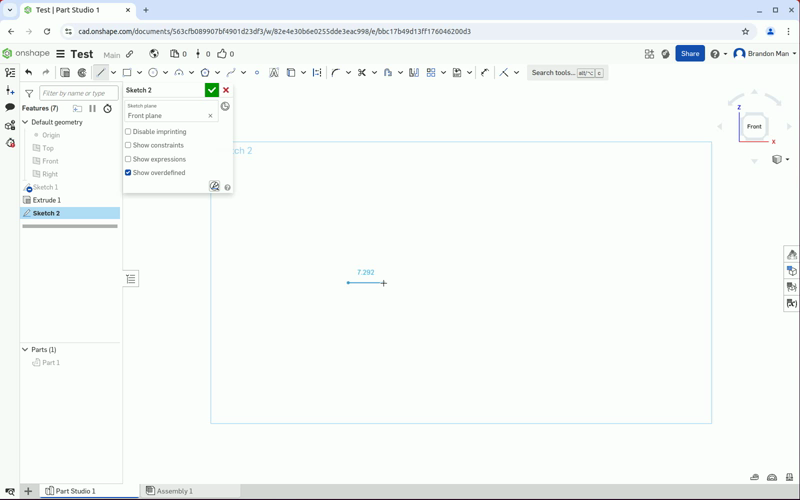
click(383, 282)
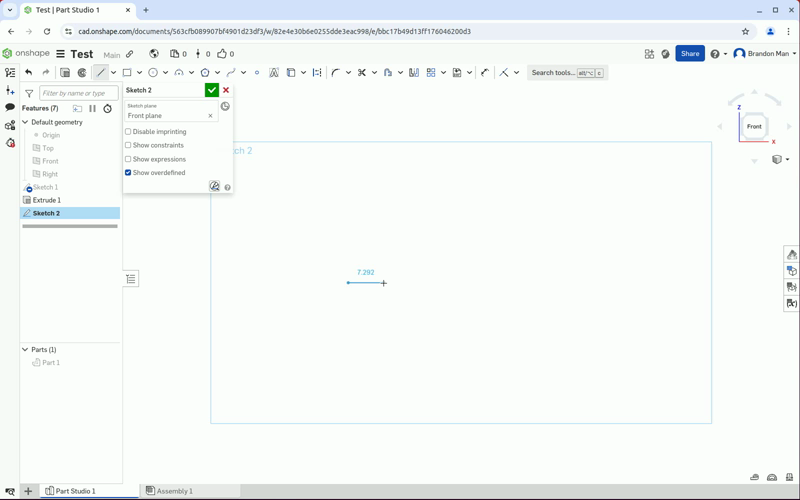
key_up(shift)
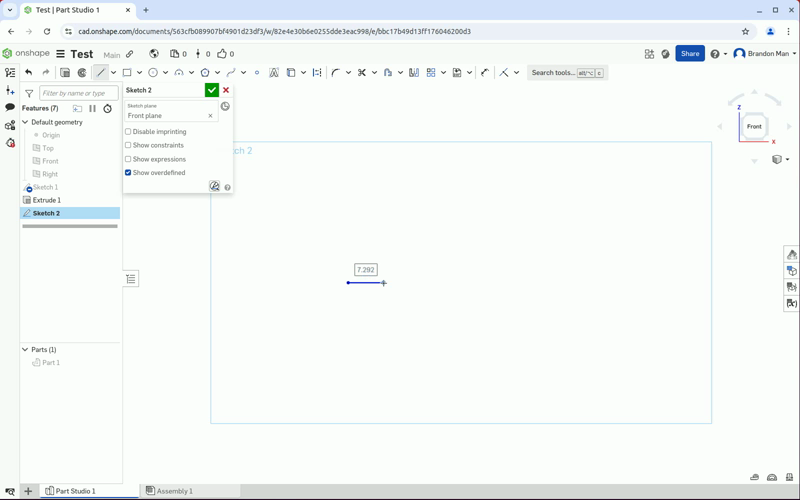
key_down(shift)
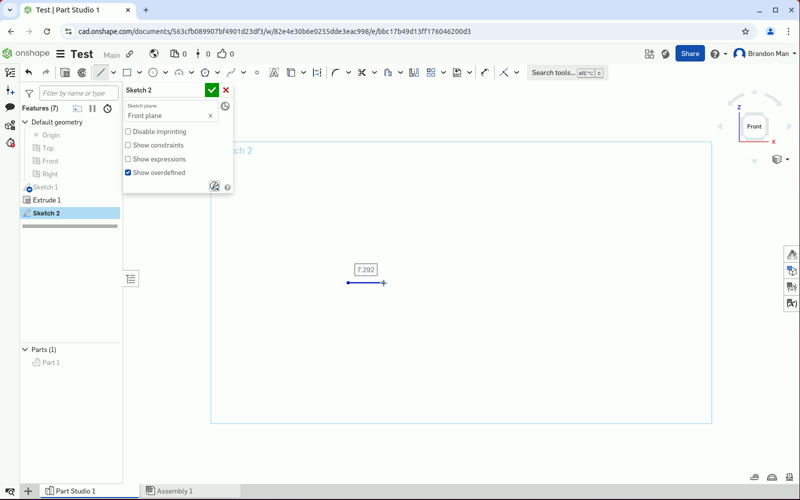
mouse_move(413, 282)
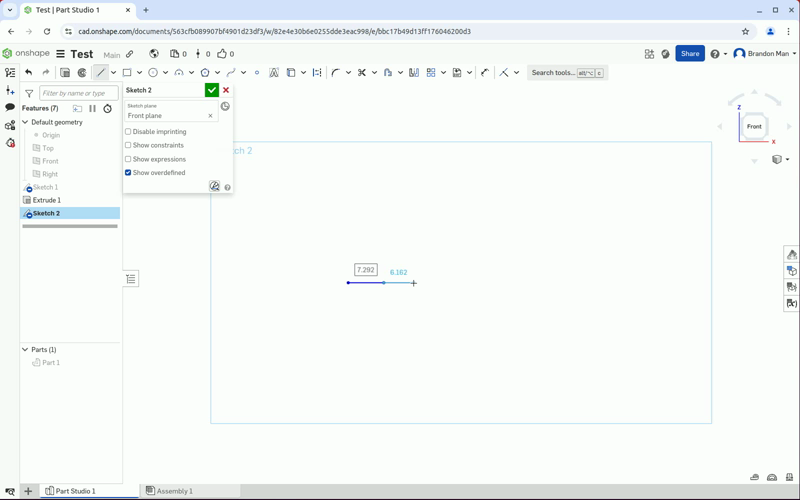
mouse_move(383, 313)
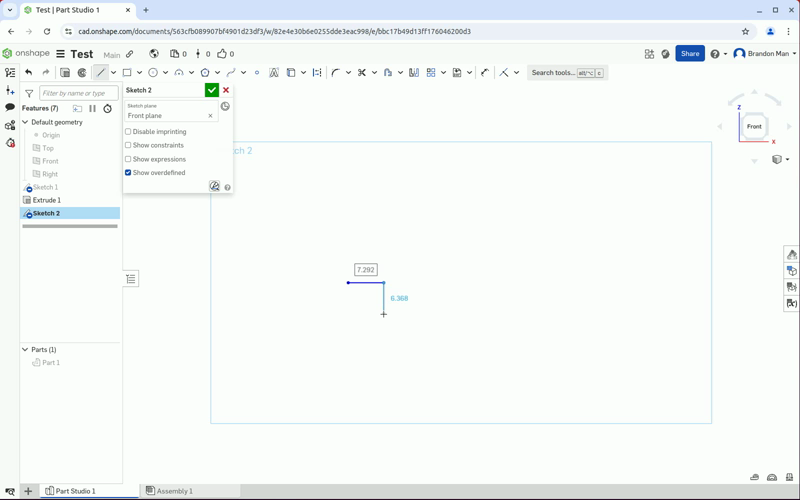
click(383, 313)
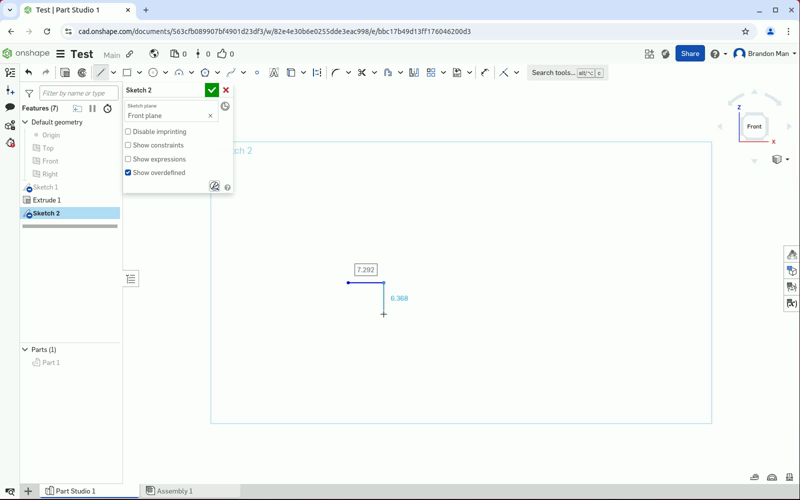
key_up(shift)
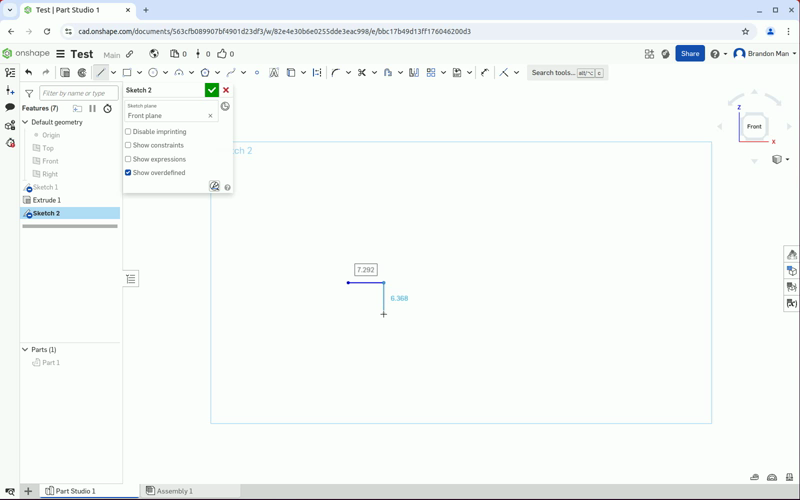
key_down(shift)
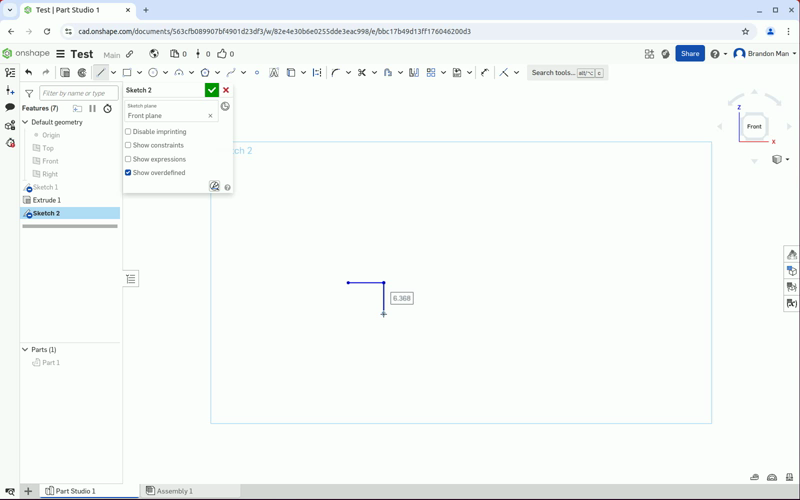
mouse_move(413, 313)
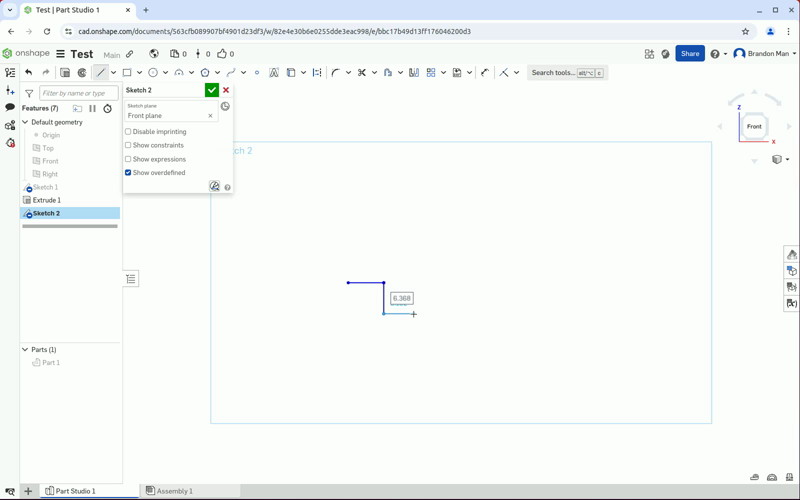
mouse_move(414, 313)
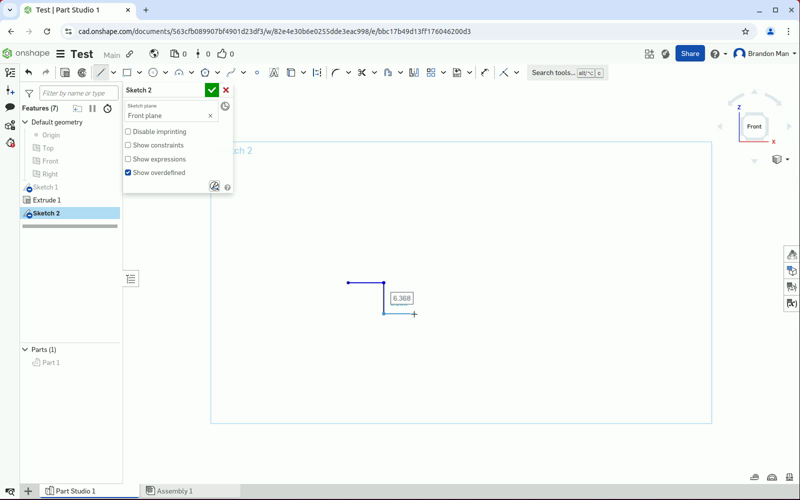
click(414, 313)
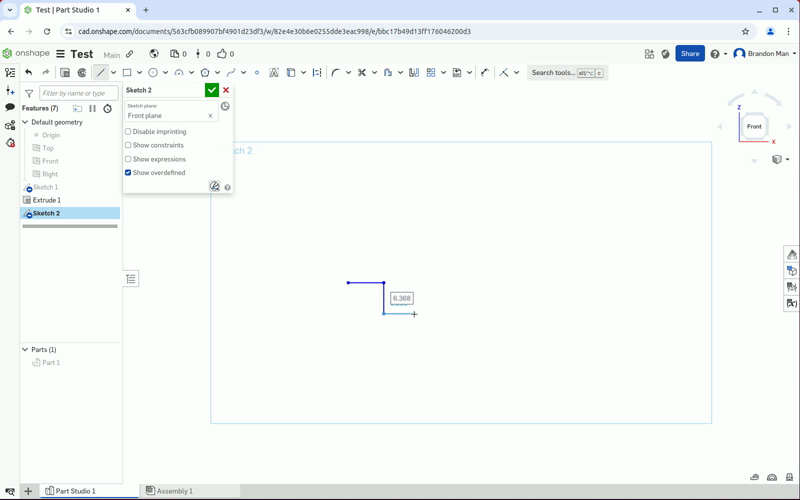
key_up(shift)
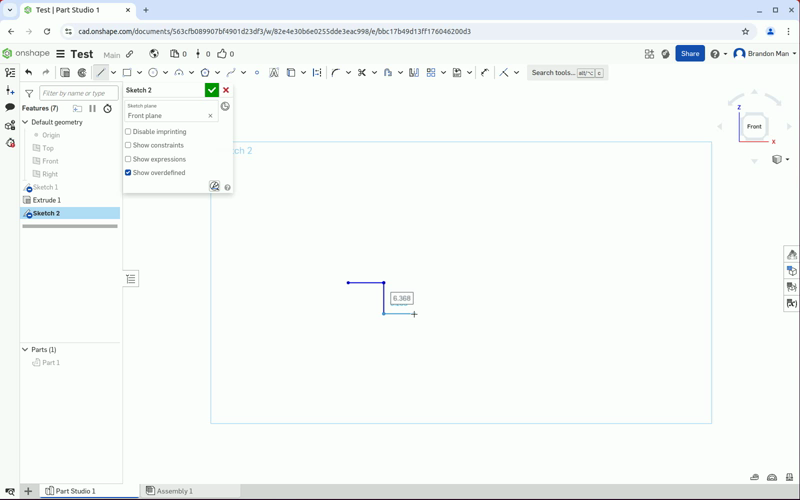
key_down(shift)
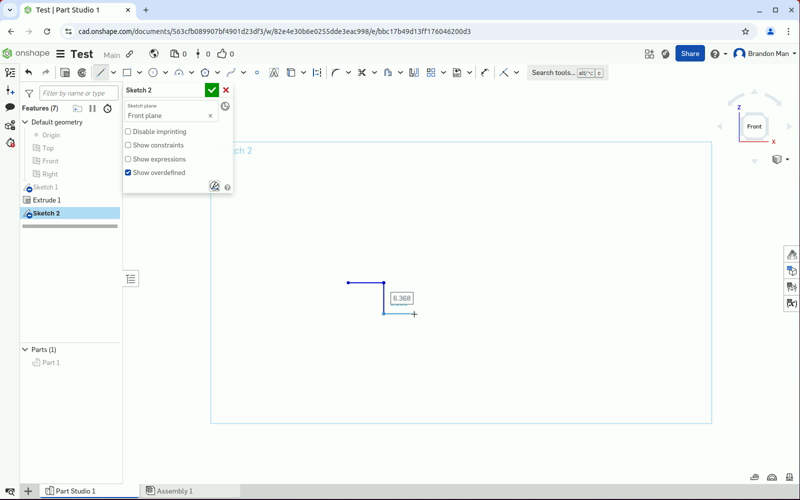
mouse_move(444, 313)
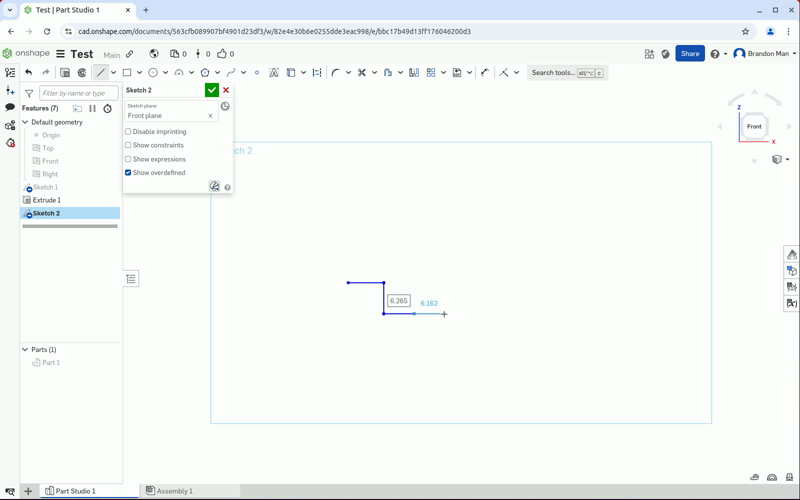
mouse_move(414, 282)
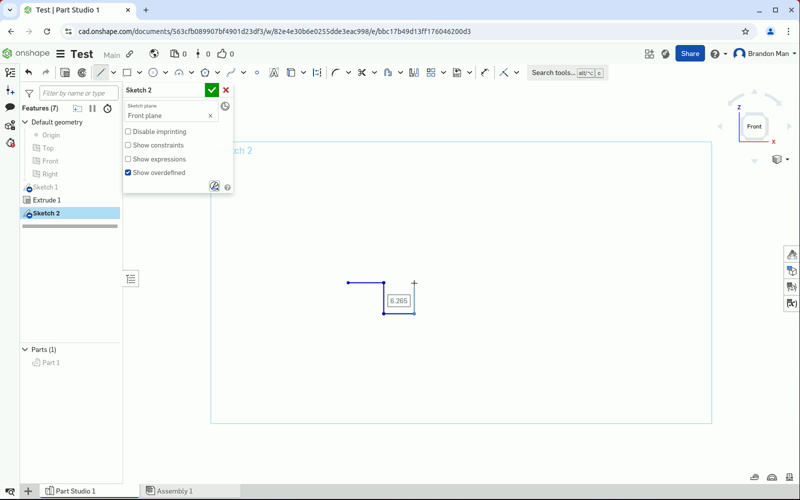
click(414, 282)
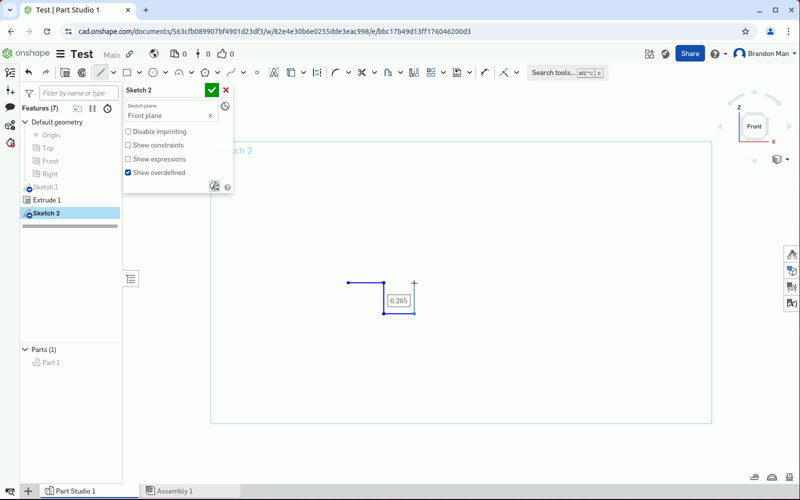
key_up(shift)
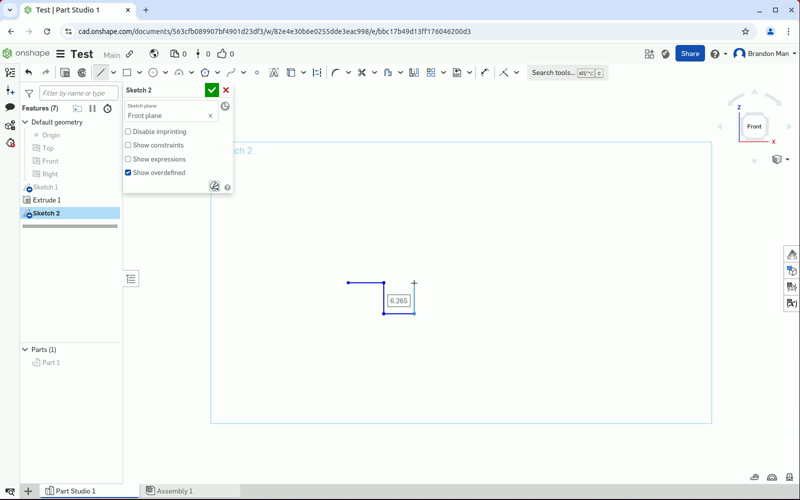
key_down(shift)
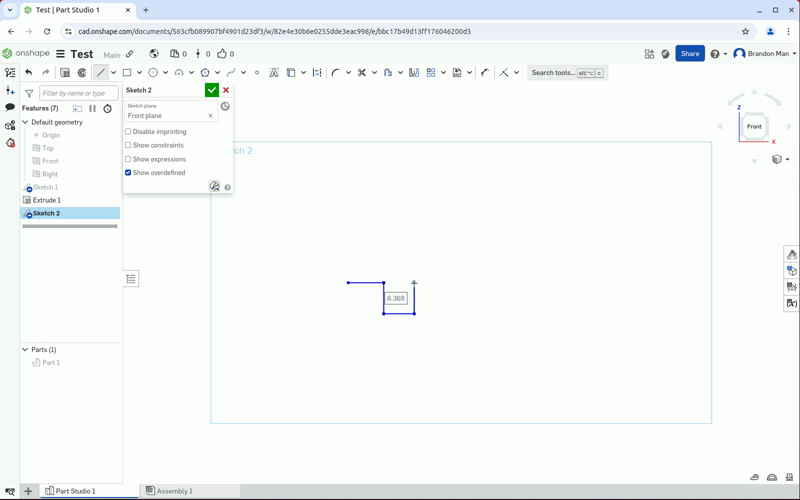
mouse_move(444, 282)
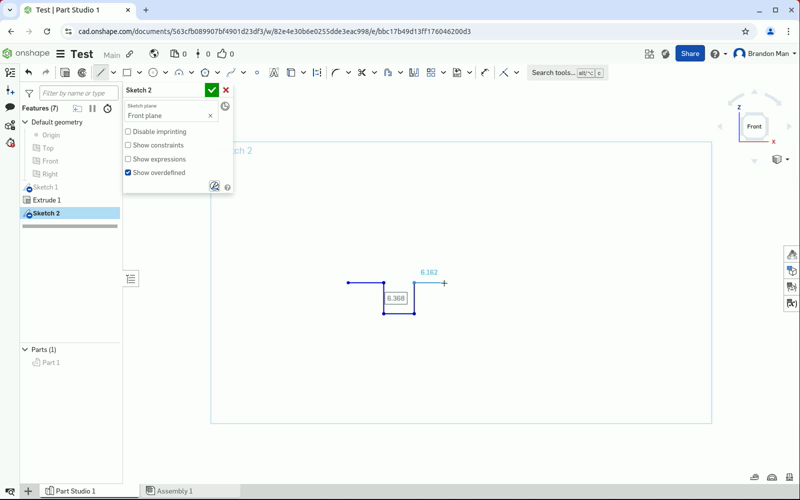
mouse_move(444, 282)
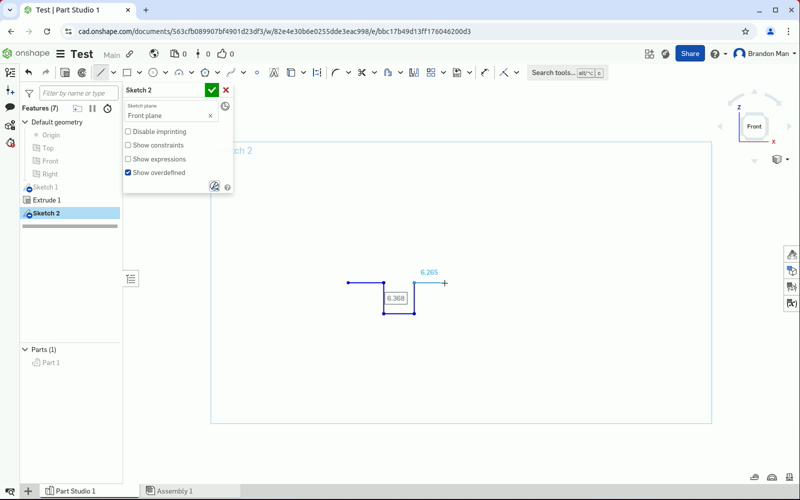
click(444, 282)
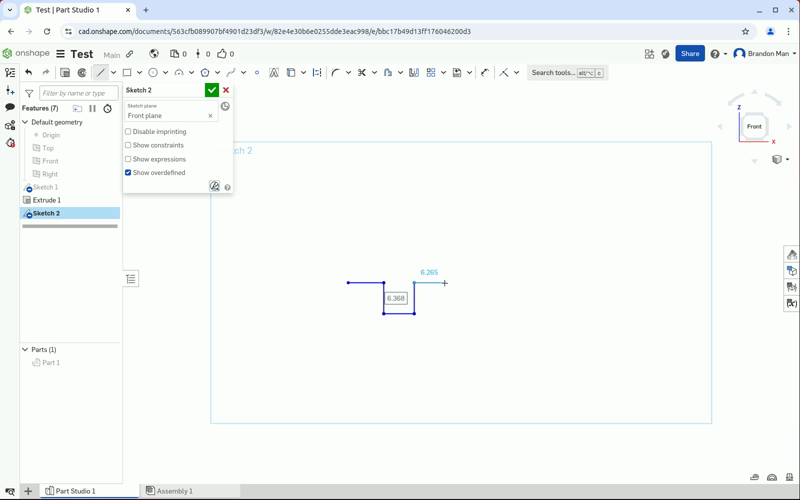
key_up(shift)
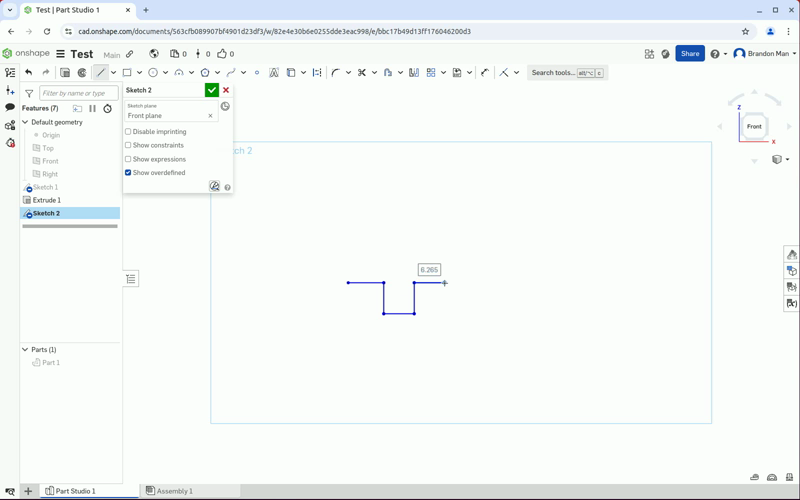
key_down(shift)
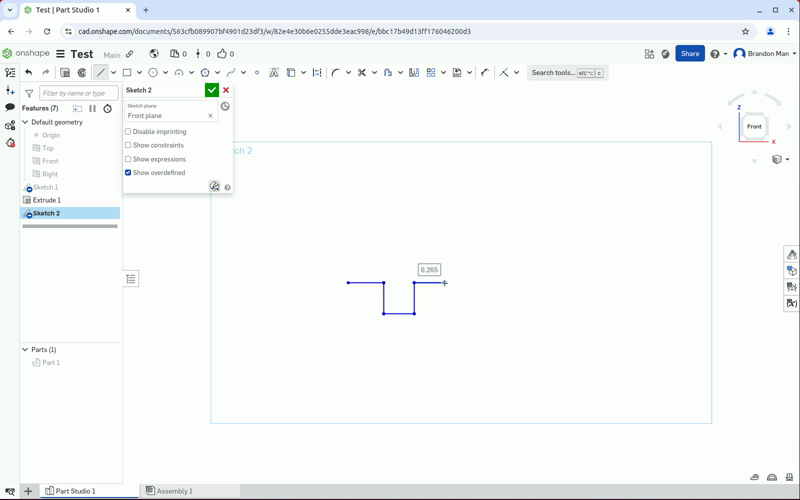
mouse_move(474, 282)
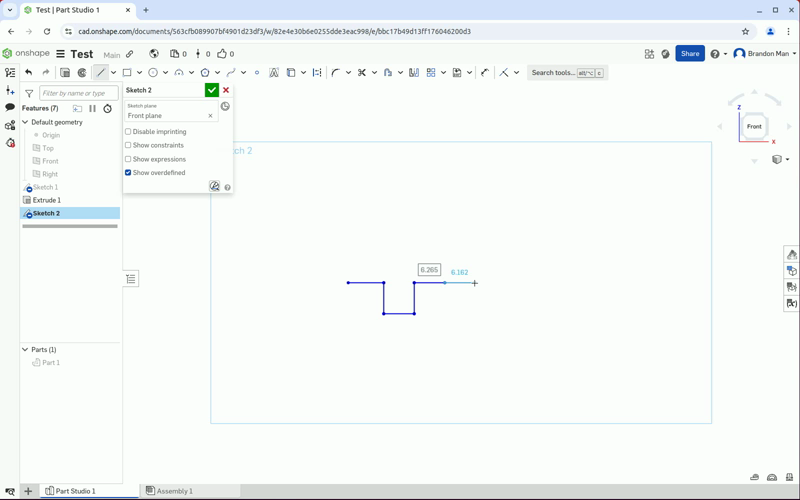
mouse_move(444, 313)
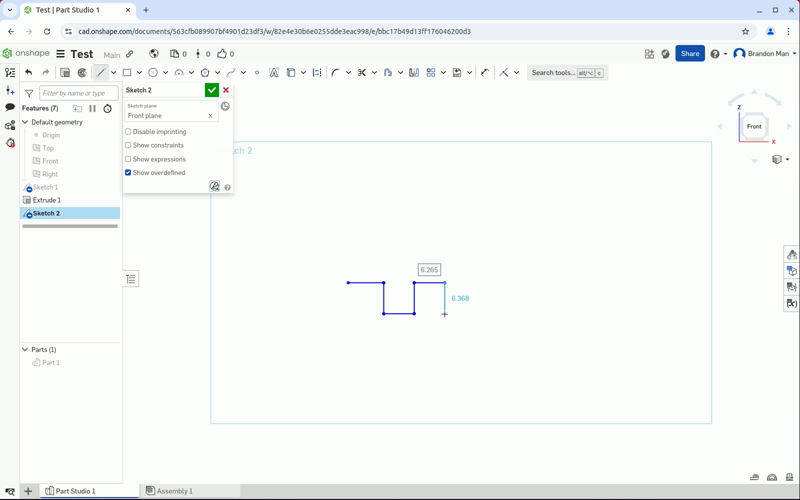
click(444, 313)
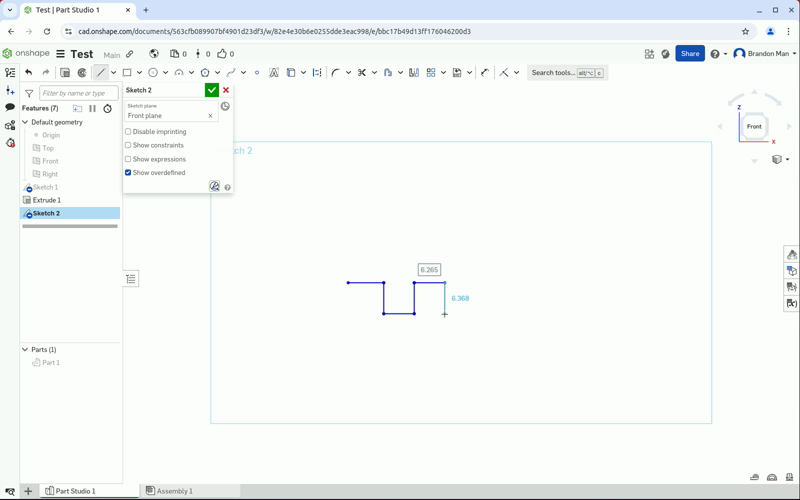
key_up(shift)
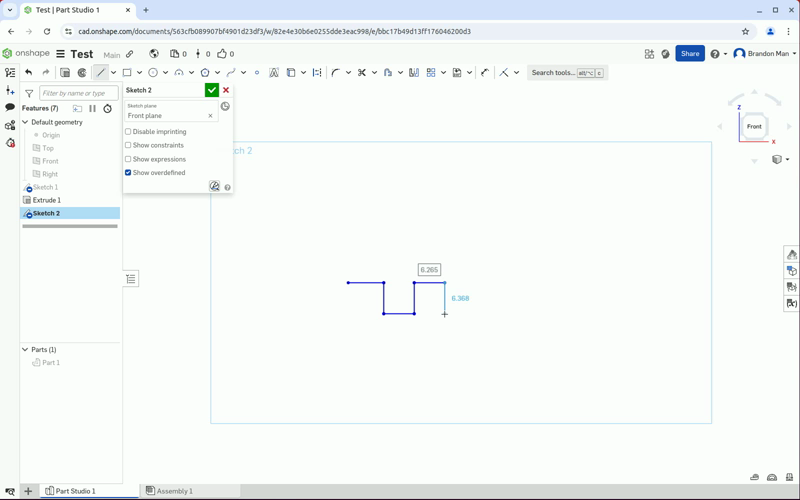
key_down(shift)
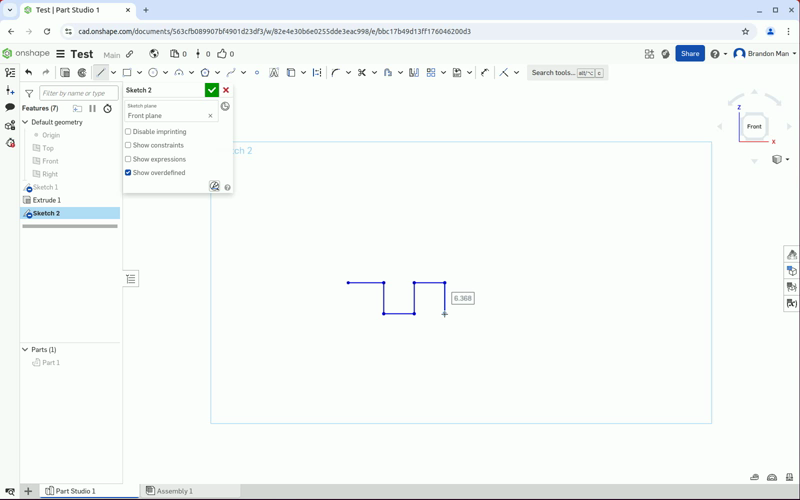
mouse_move(474, 313)
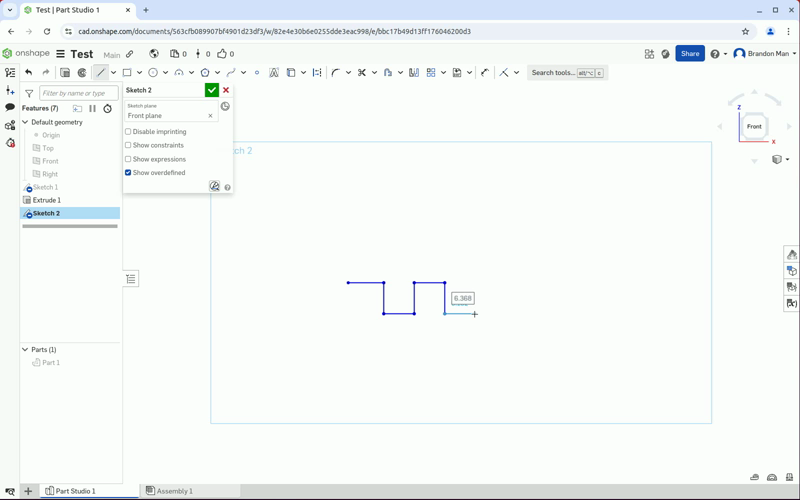
mouse_move(475, 313)
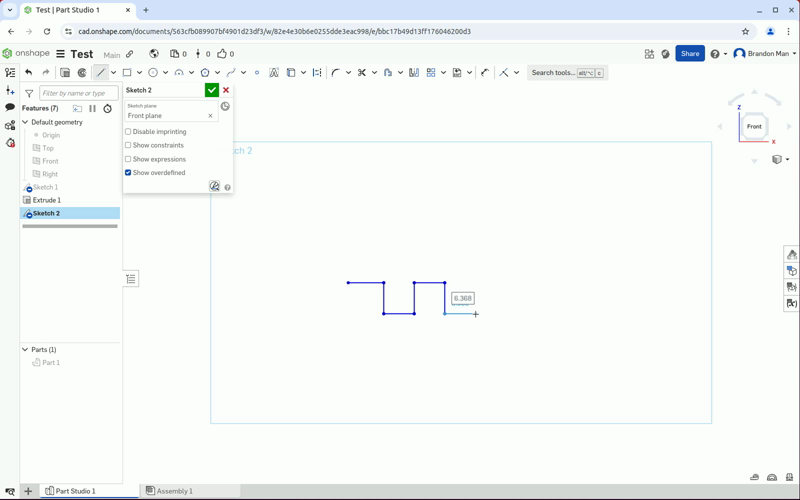
click(475, 313)
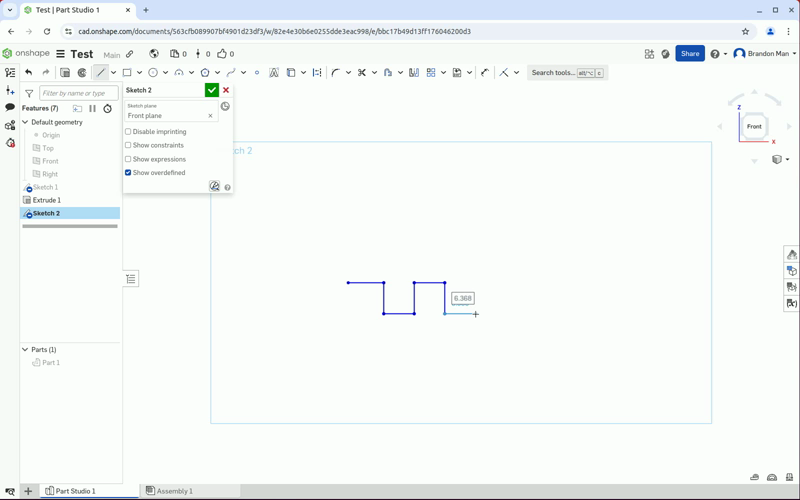
key_up(shift)
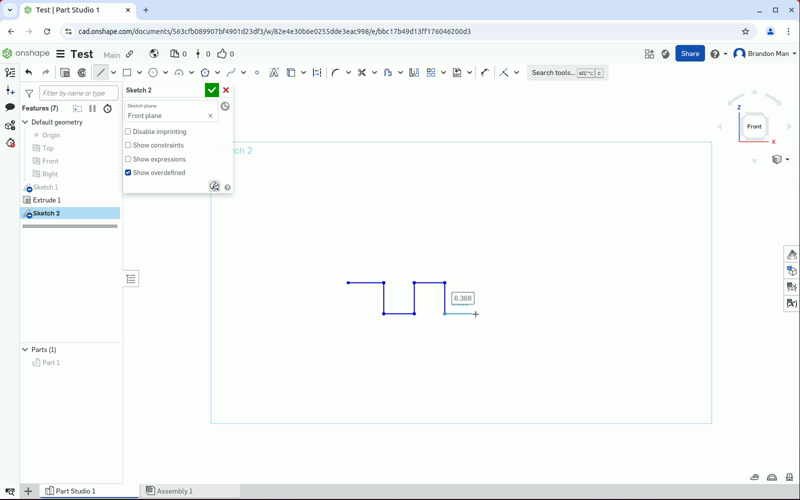
key_down(shift)
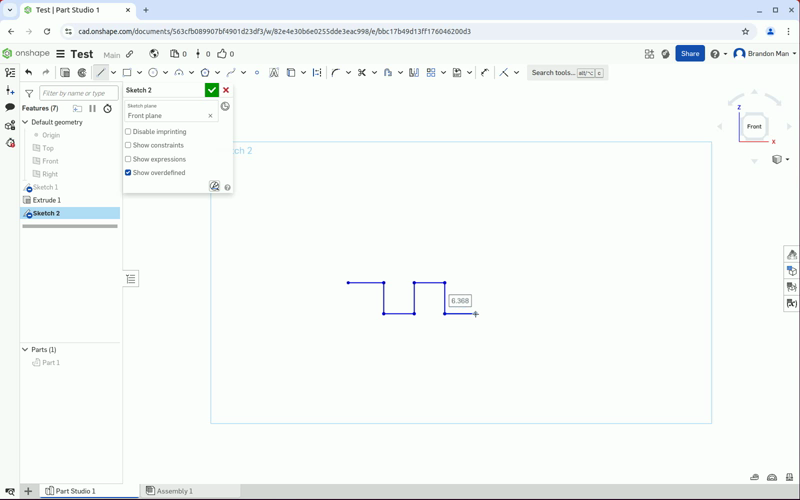
mouse_move(505, 313)
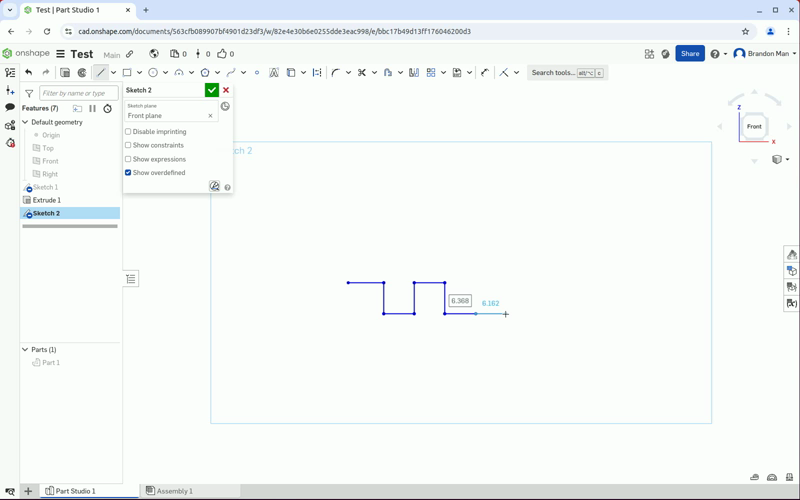
mouse_move(475, 282)
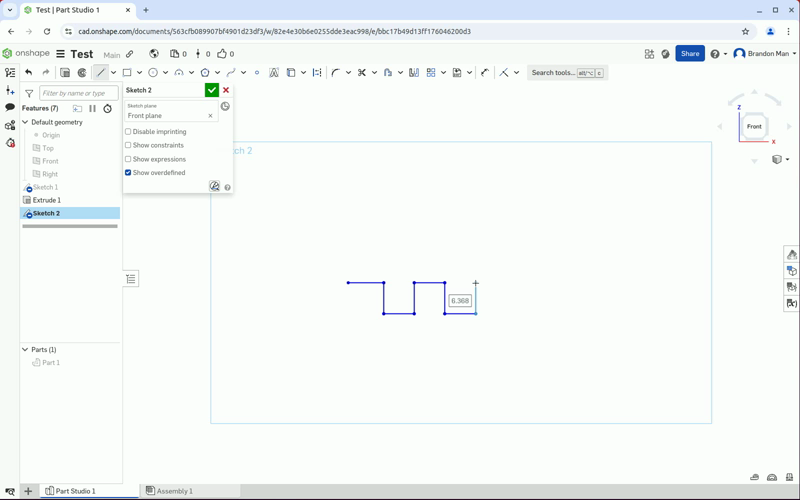
click(475, 282)
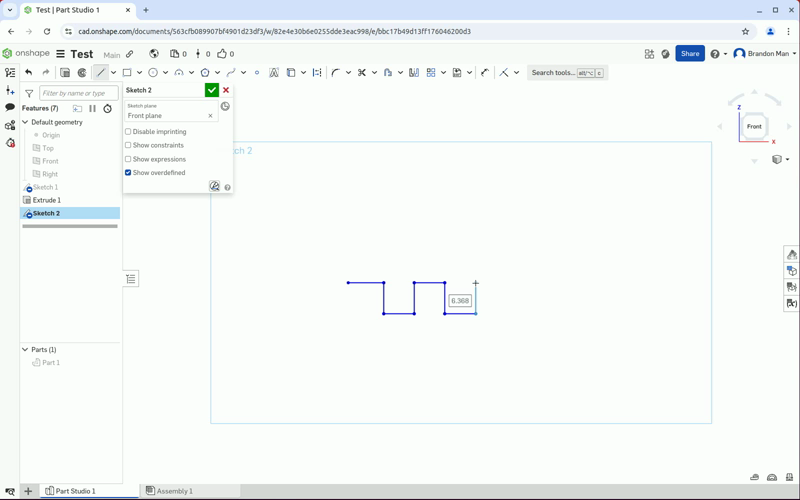
key_up(shift)
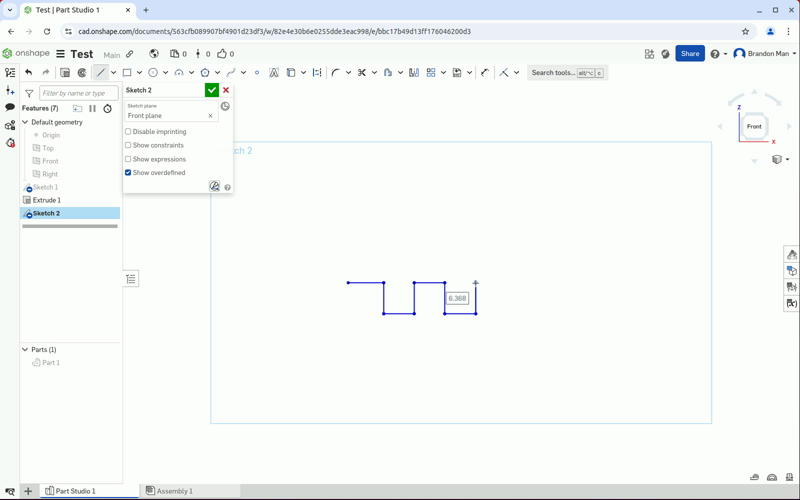
key_down(shift)
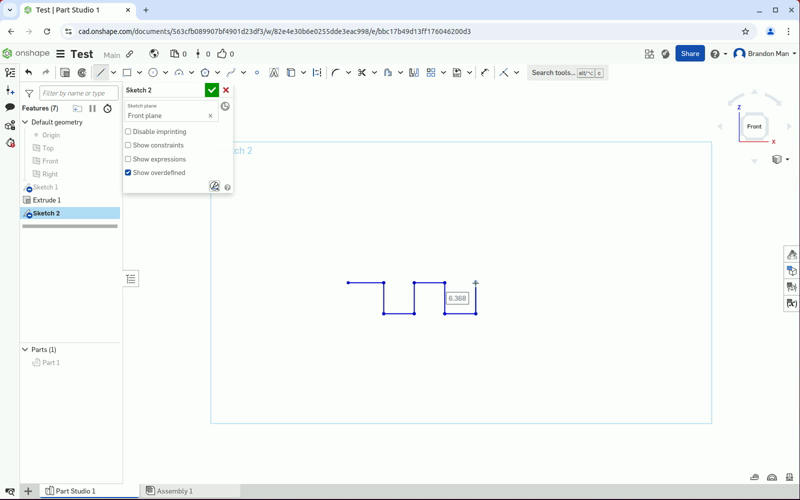
mouse_move(505, 282)
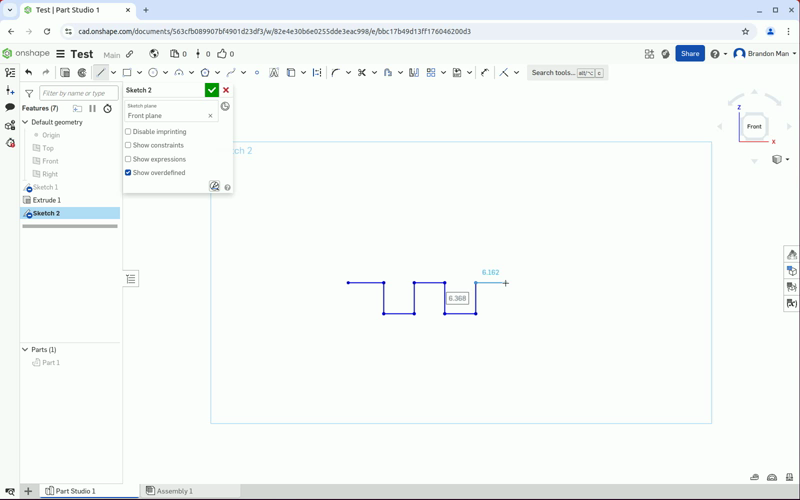
mouse_move(506, 282)
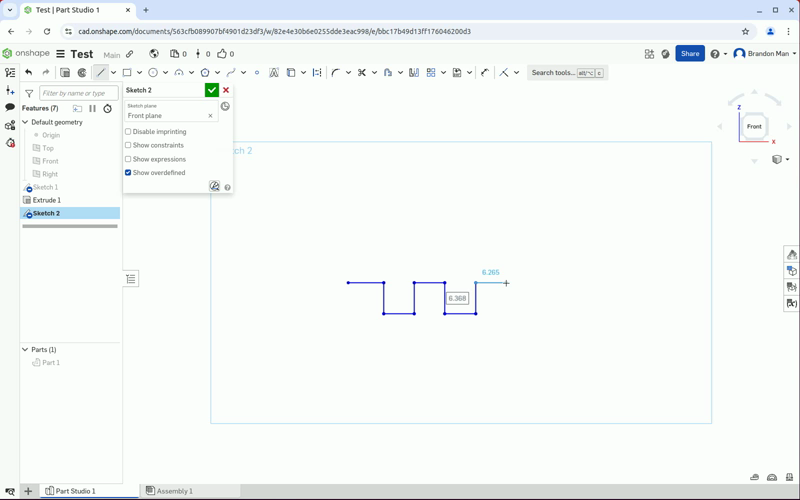
click(506, 282)
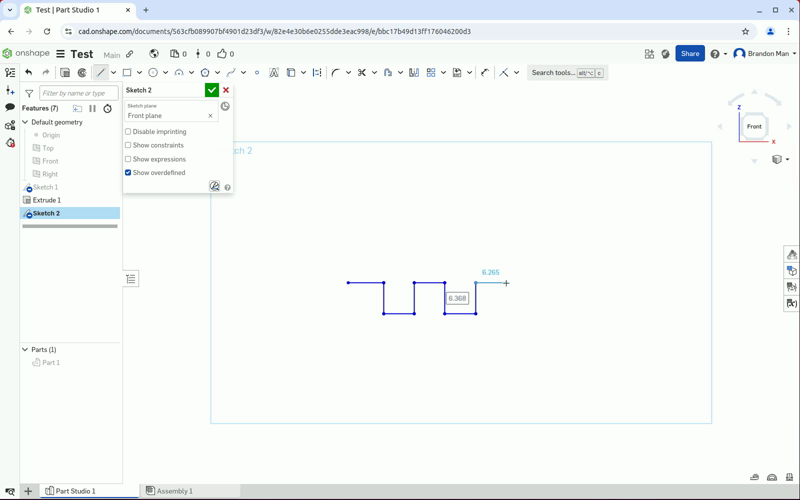
key_up(shift)
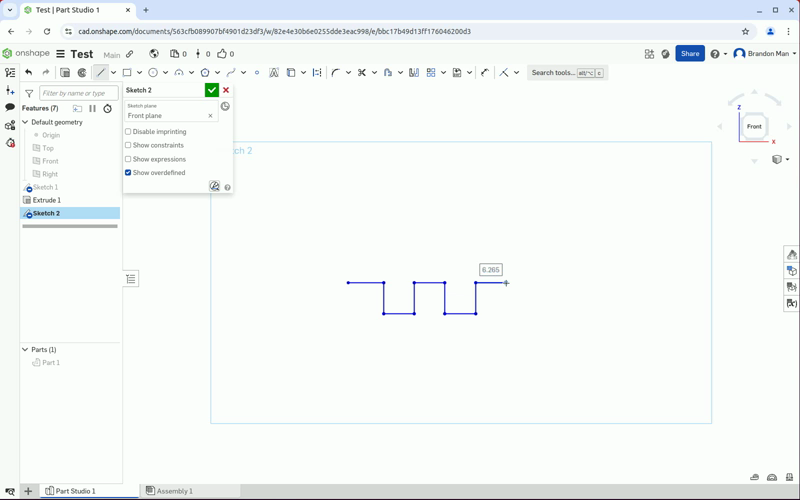
key_down(shift)
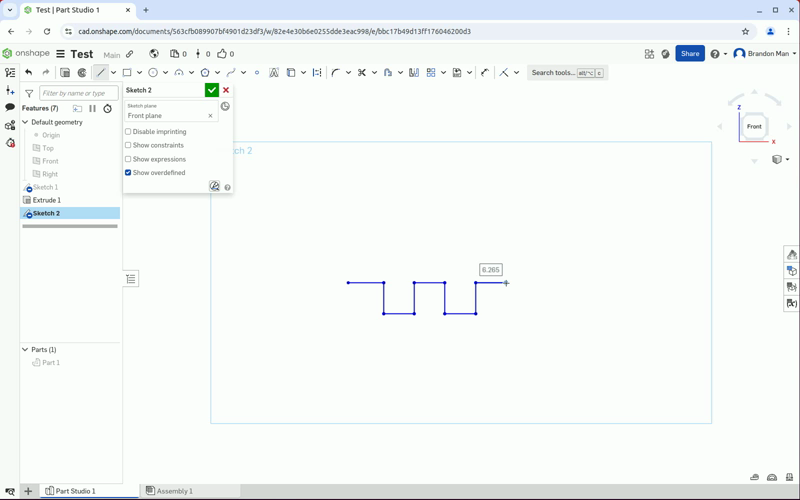
mouse_move(536, 282)
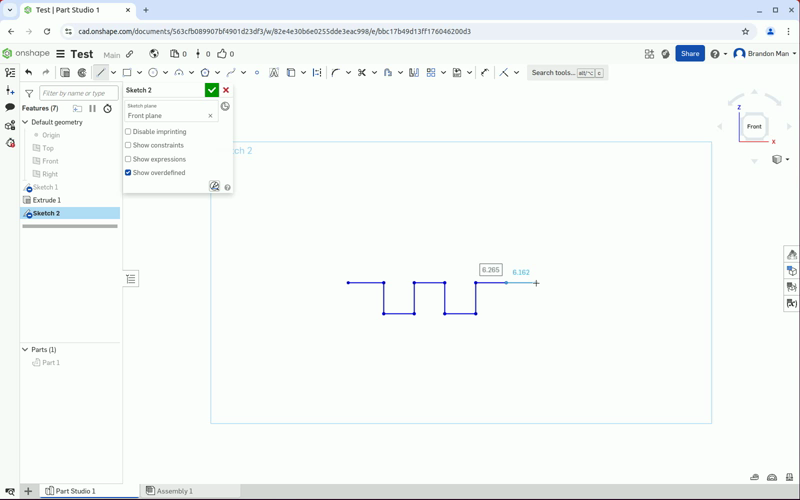
mouse_move(506, 313)
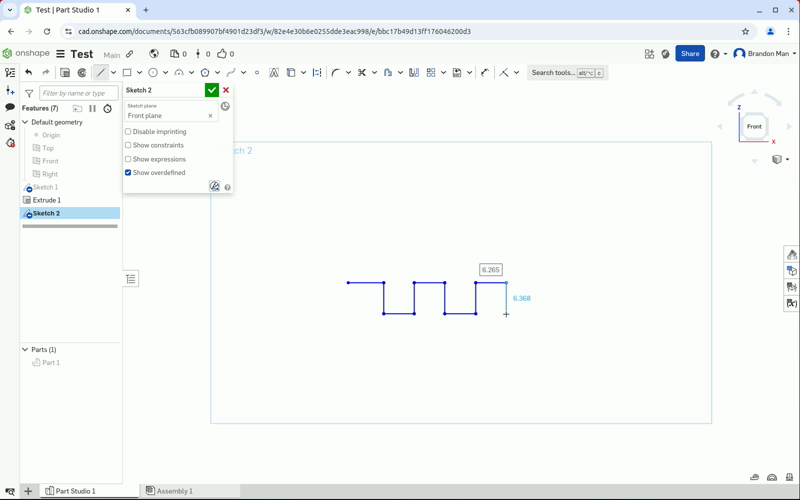
click(506, 313)
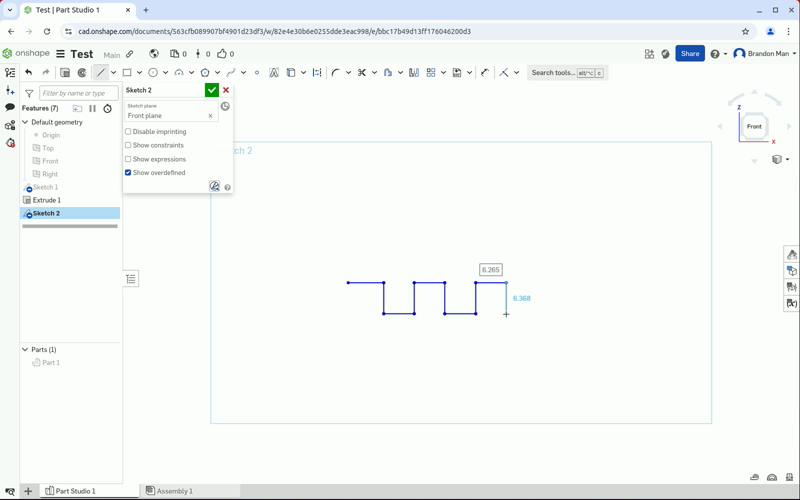
key_up(shift)
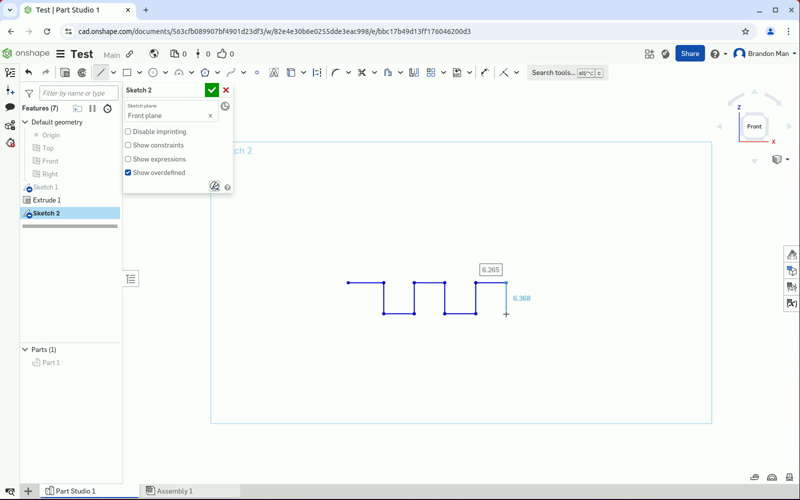
key_down(shift)
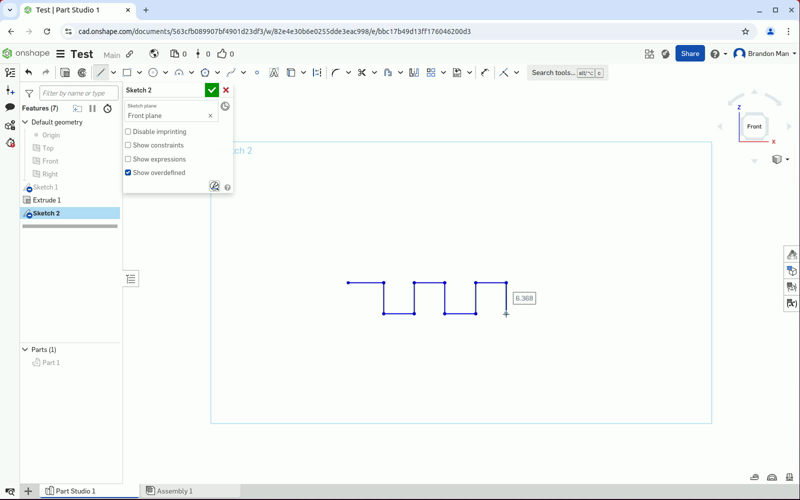
mouse_move(536, 313)
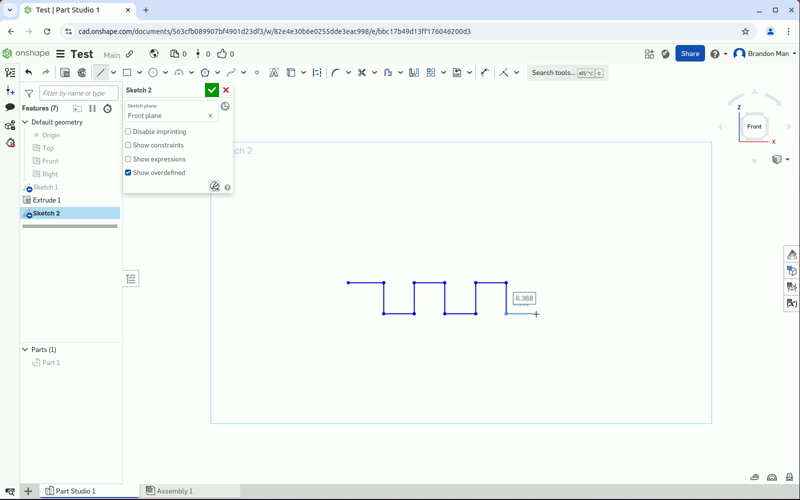
mouse_move(536, 313)
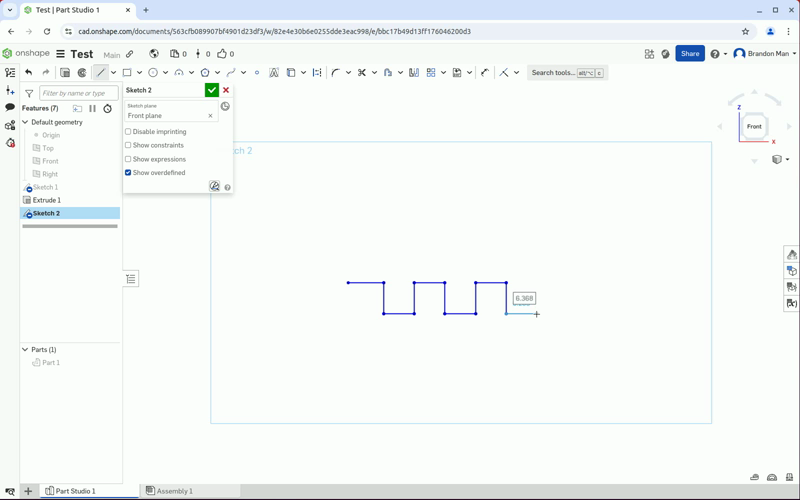
click(536, 313)
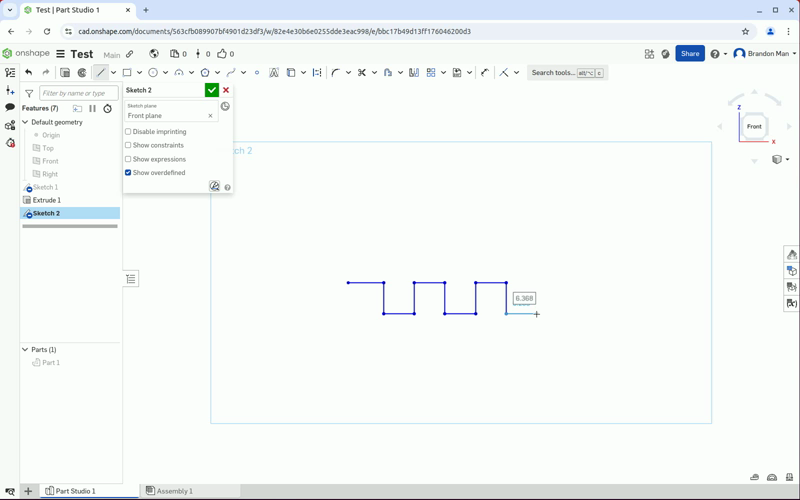
key_up(shift)
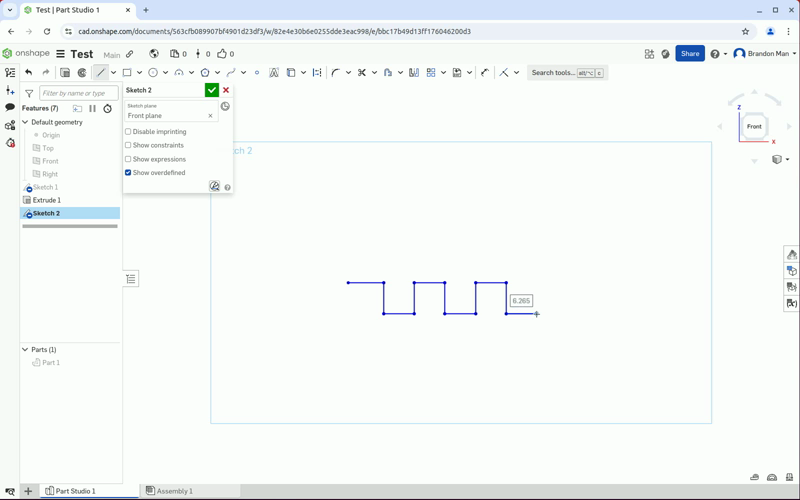
key_down(shift)
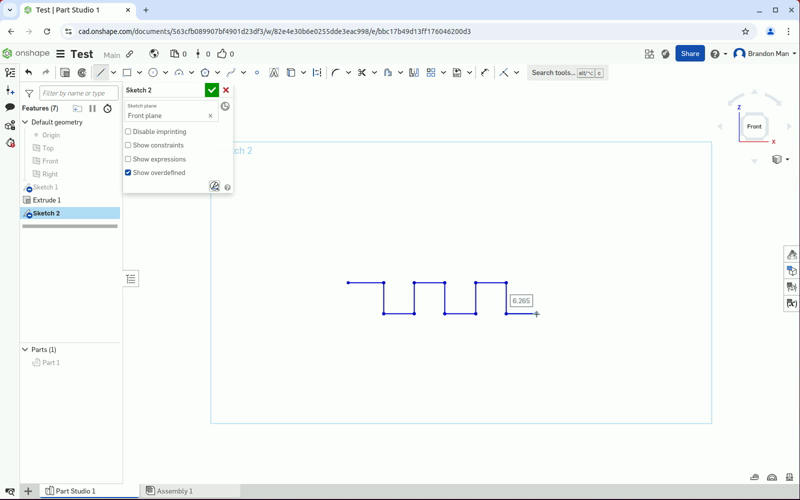
mouse_move(566, 313)
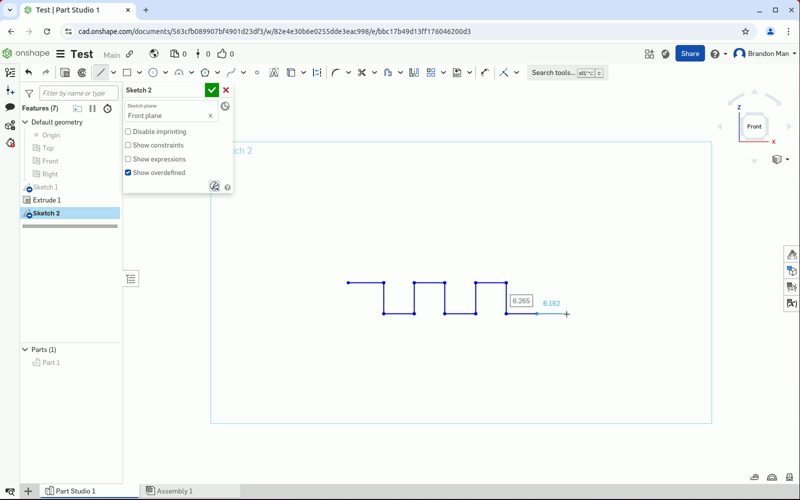
mouse_move(536, 282)
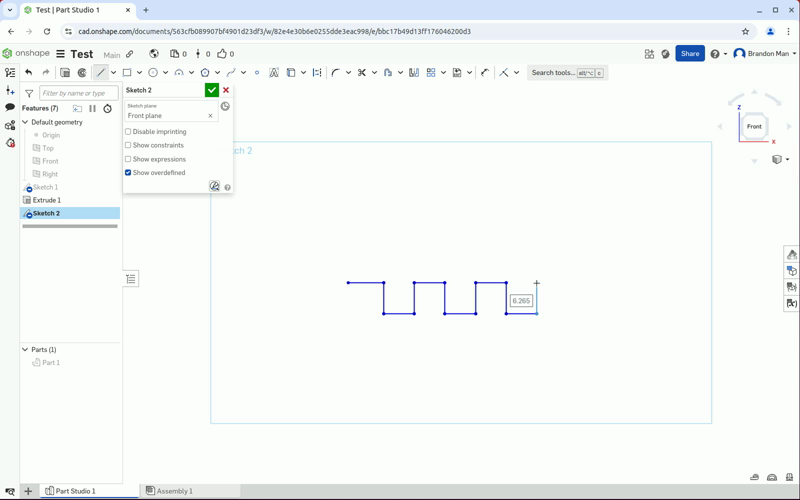
click(536, 282)
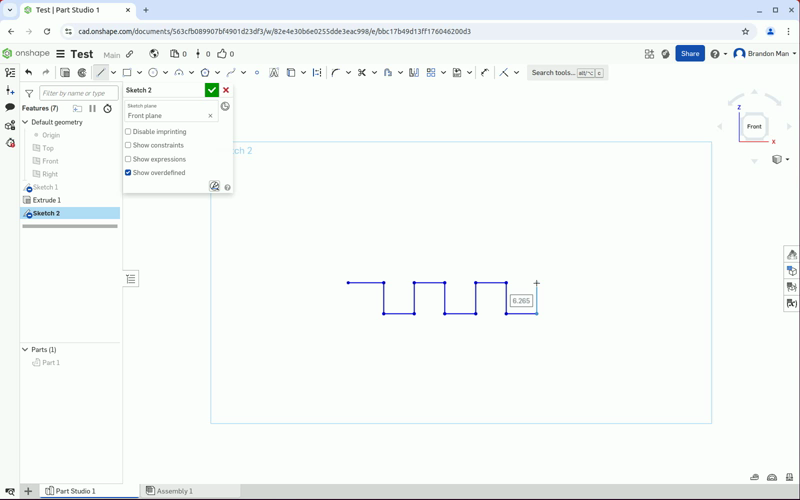
key_up(shift)
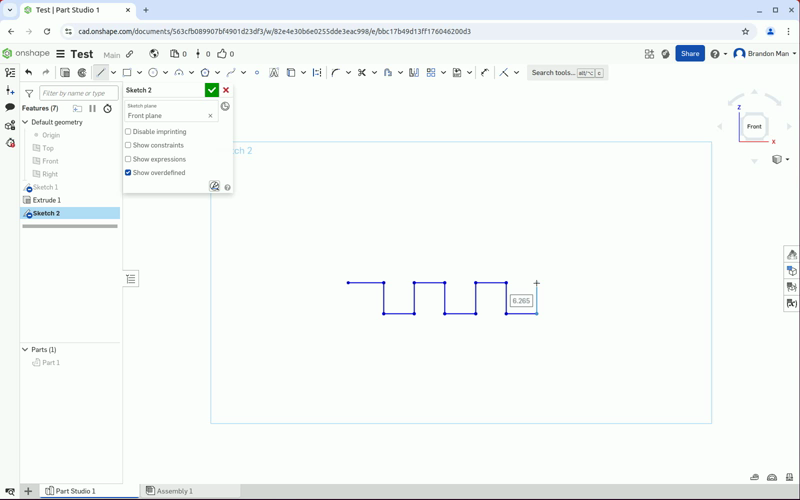
key_down(shift)
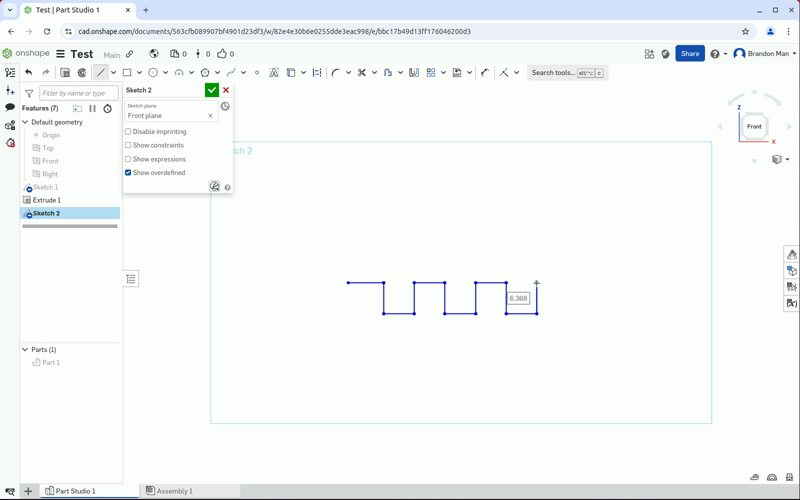
mouse_move(566, 282)
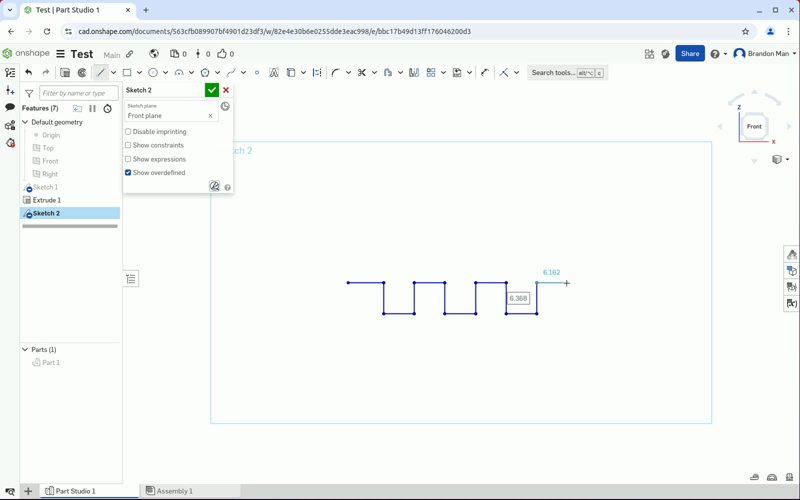
mouse_move(572, 282)
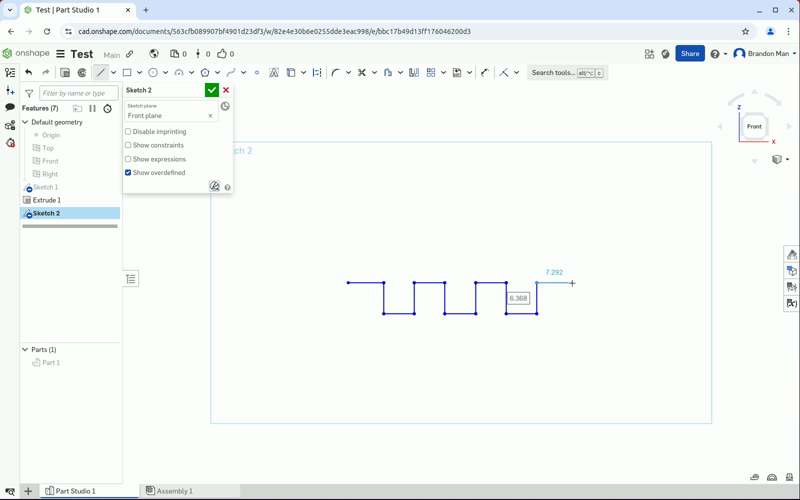
click(572, 282)
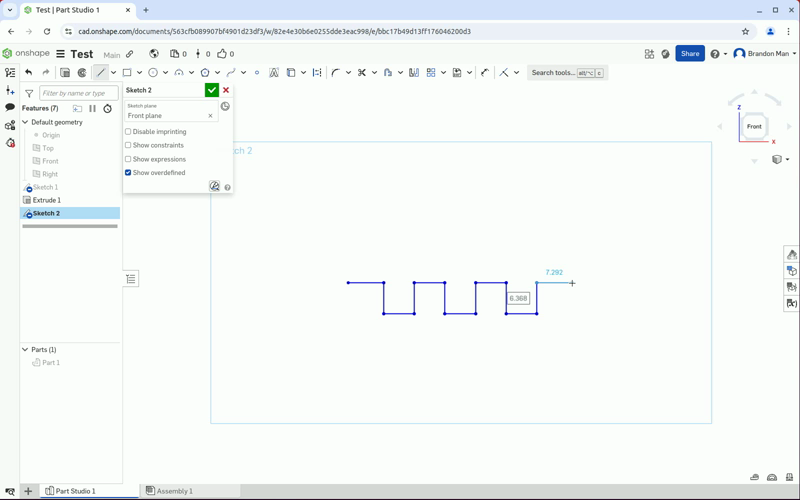
key_up(shift)
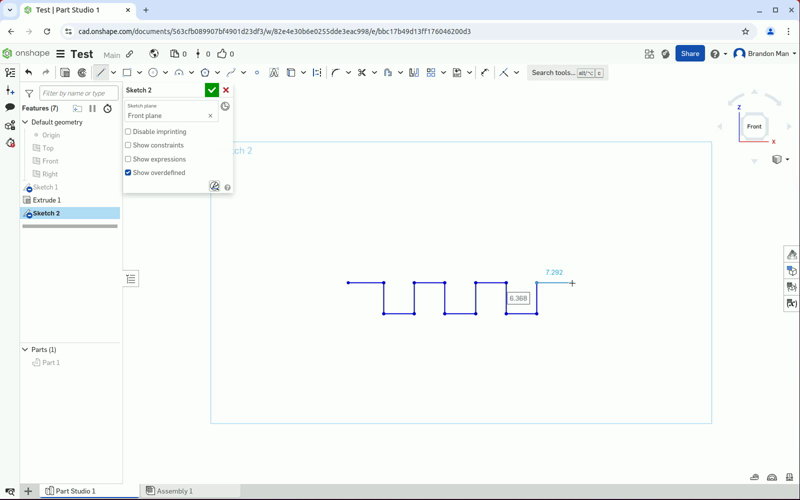
key(esc)
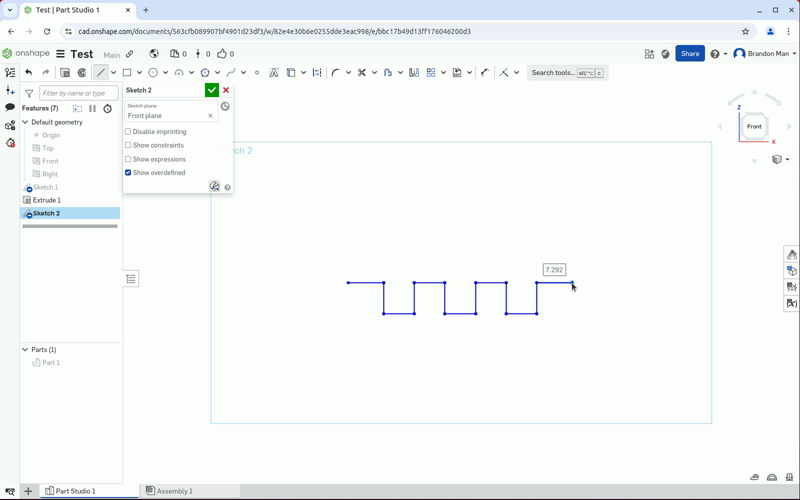
key(a)
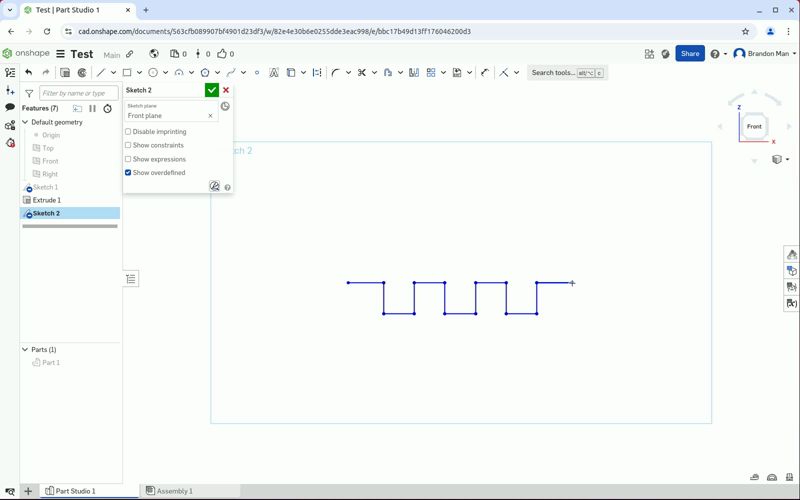
mouse_move(572, 282)
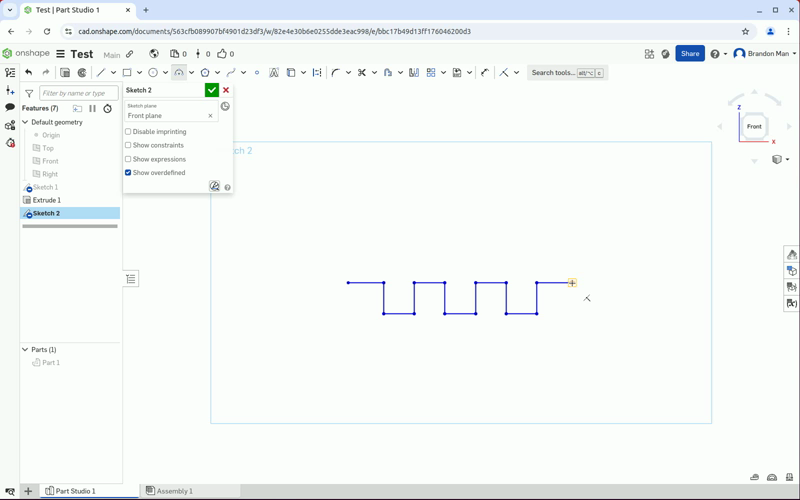
click(572, 282)
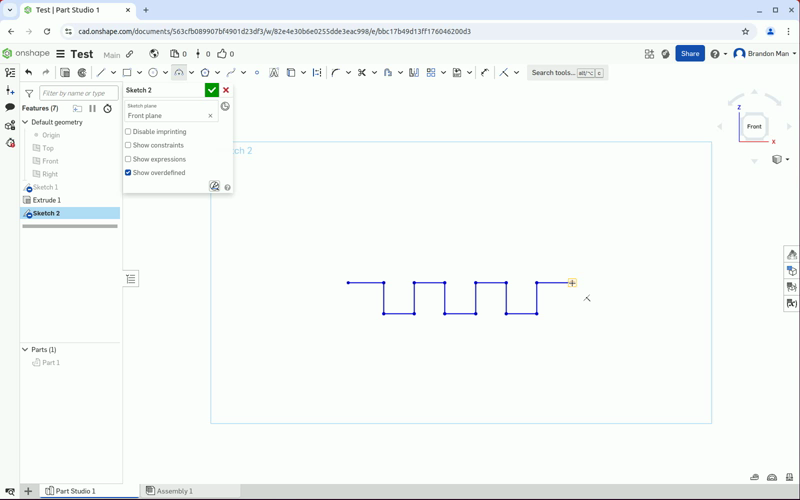
mouse_move(348, 282)
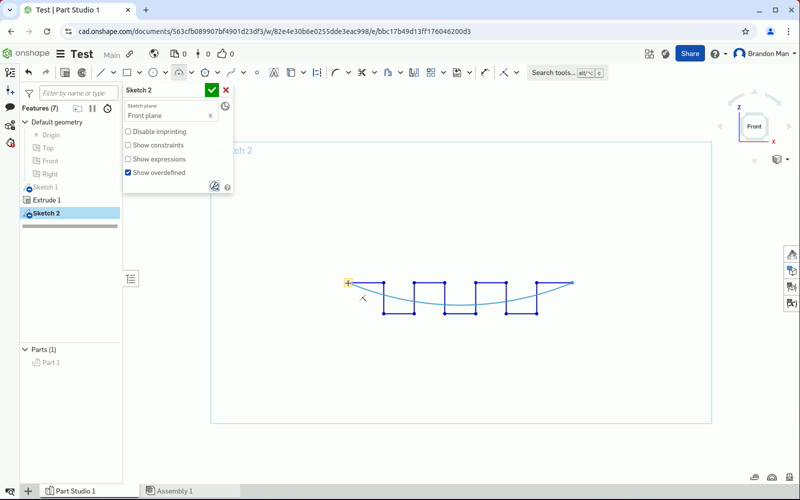
click(348, 282)
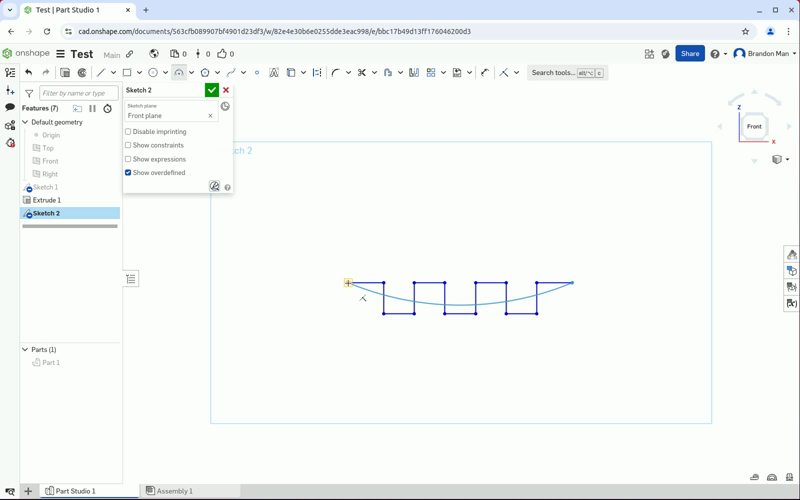
key_down(shift)
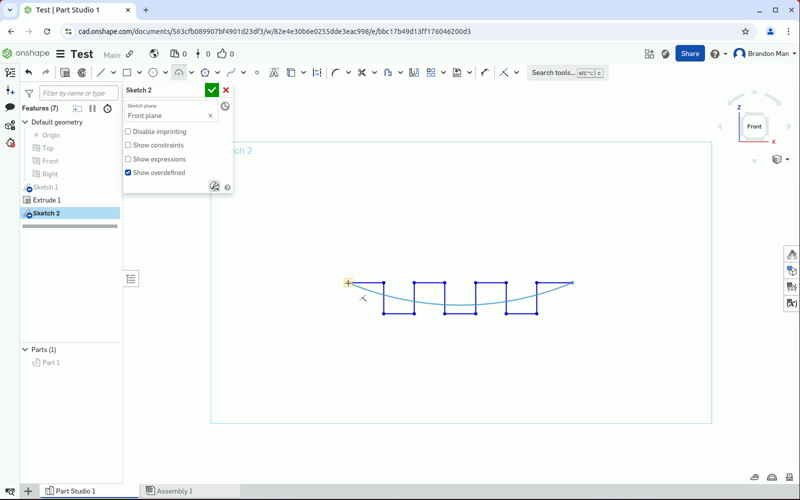
mouse_move(460, 170)
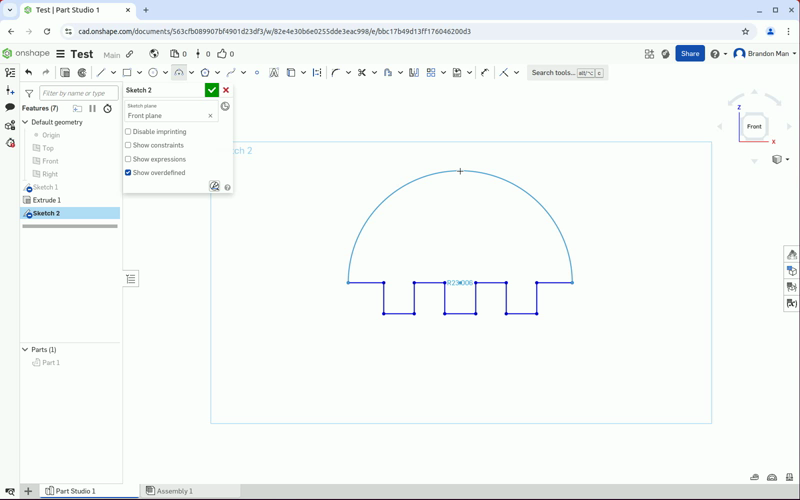
click(460, 170)
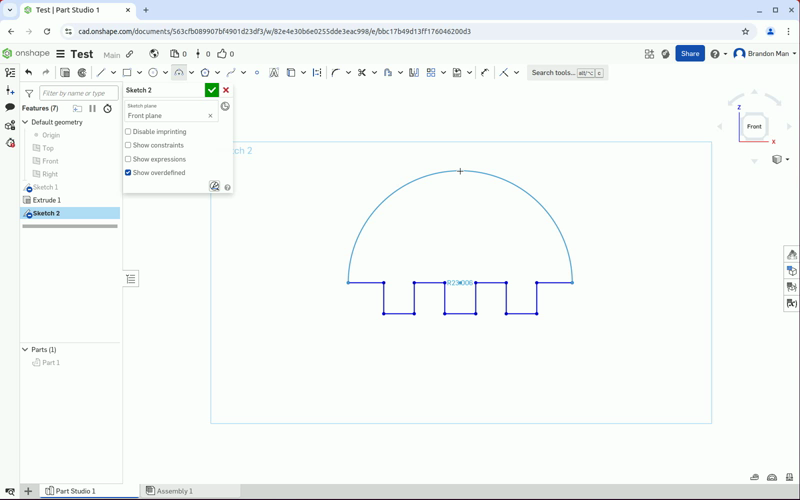
key_up(shift)
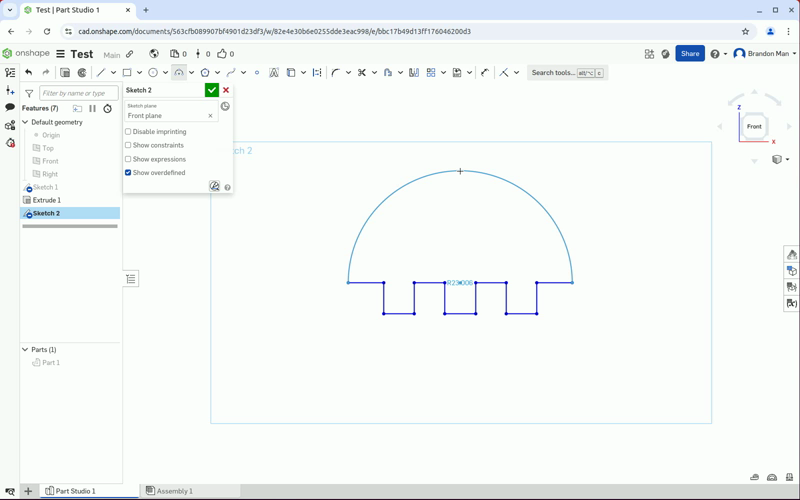
key(esc)
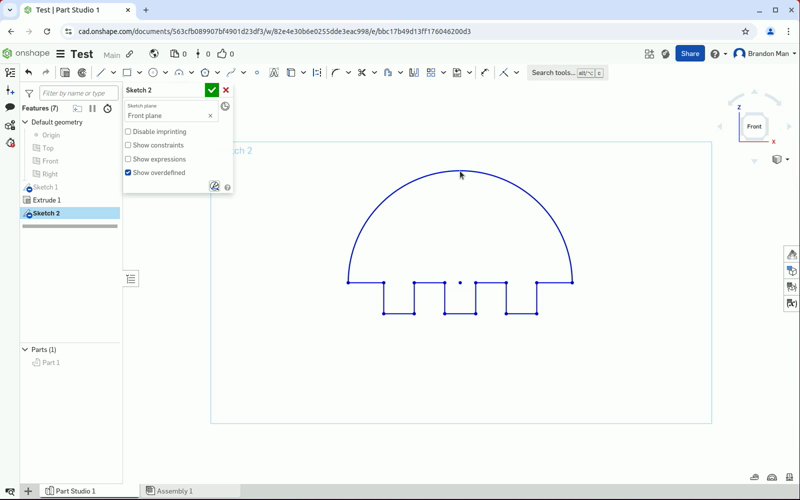
key(c)
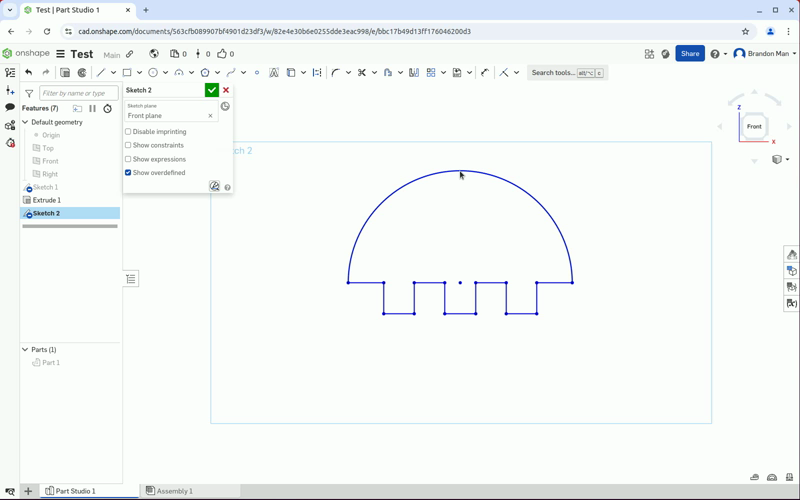
key_down(shift)
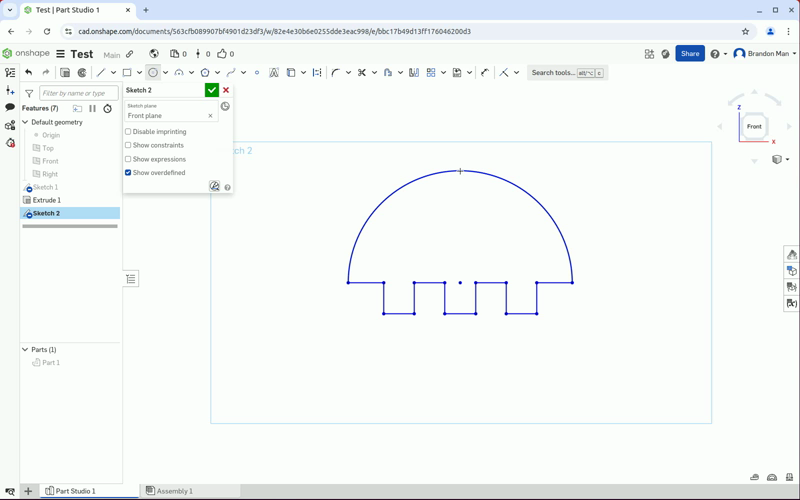
mouse_move(461, 231)
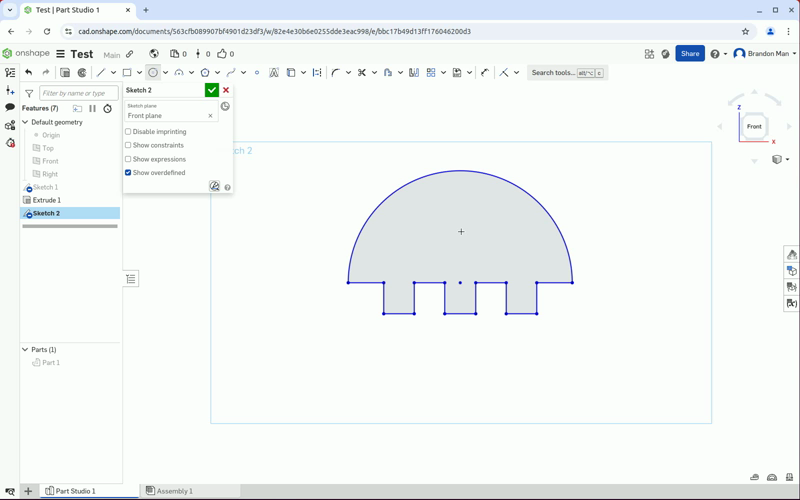
click(461, 231)
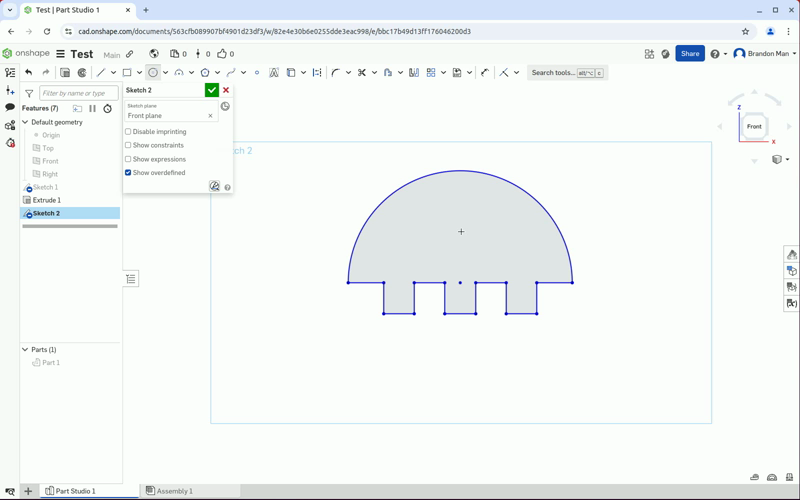
key_up(shift)
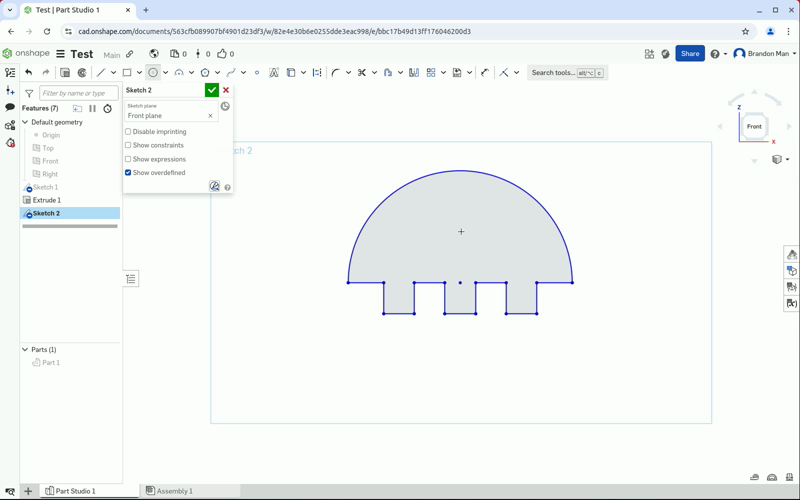
mouse_move(475, 231)
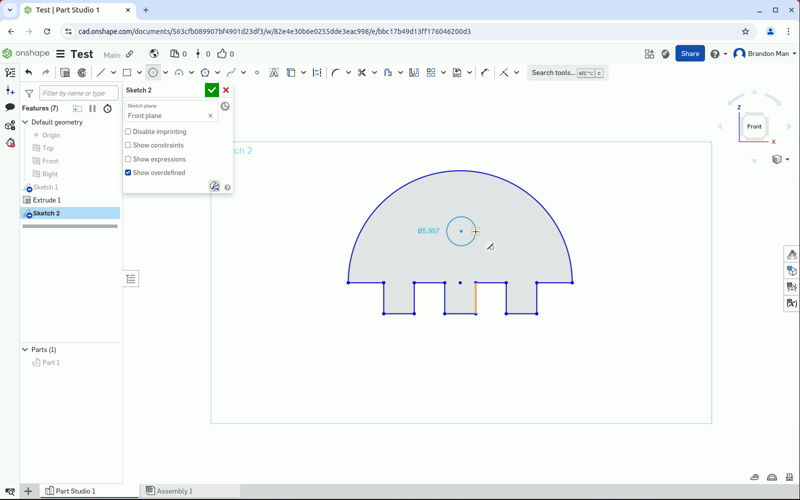
click(475, 231)
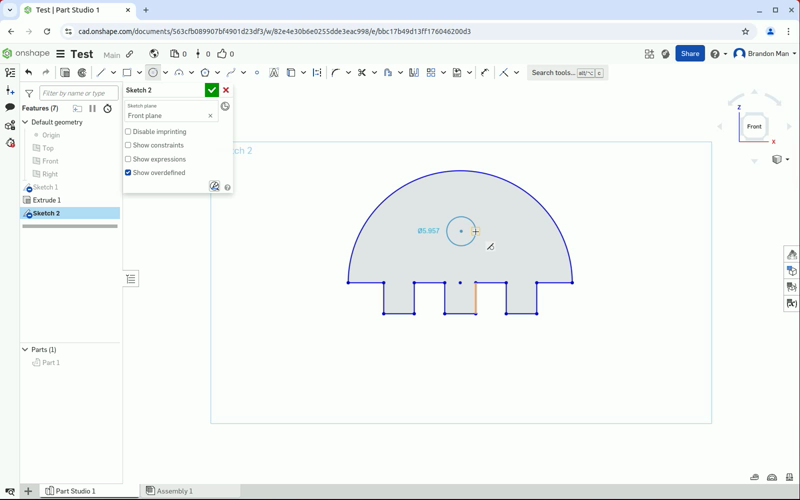
key(esc)
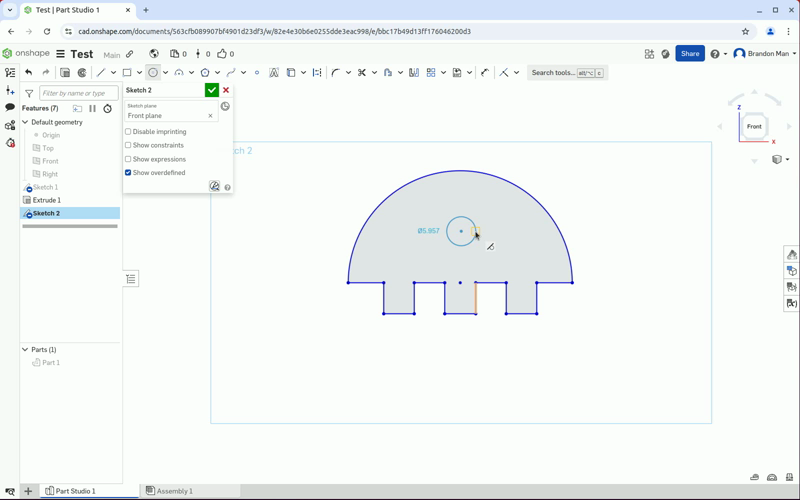
mouse_move(485, 205)
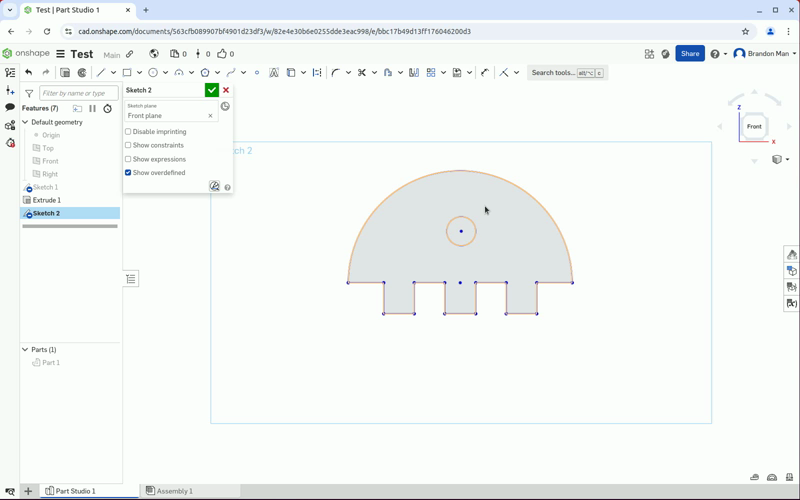
click(485, 205)
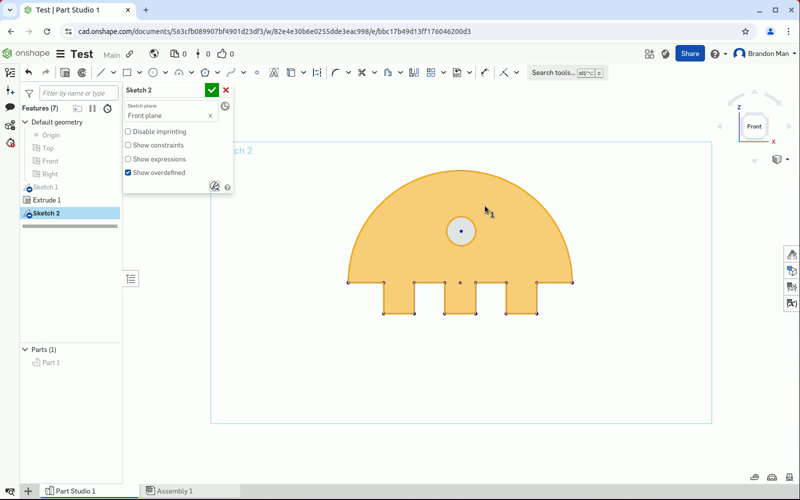
mouse_move(73, 352)
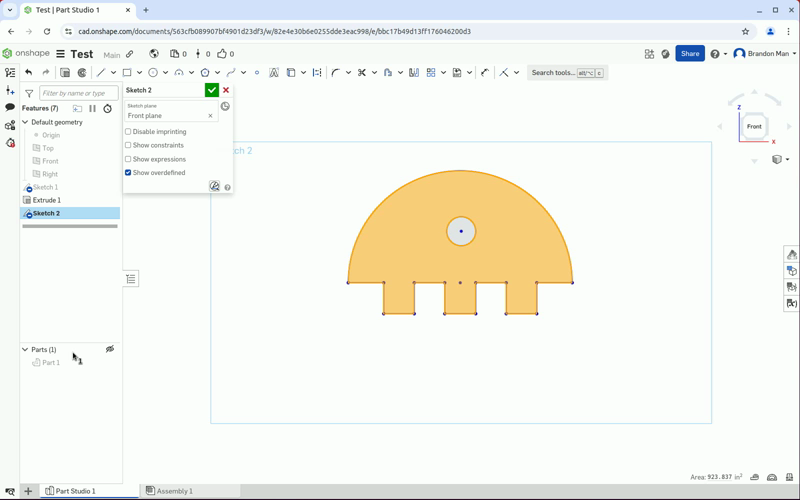
key(shift+y)
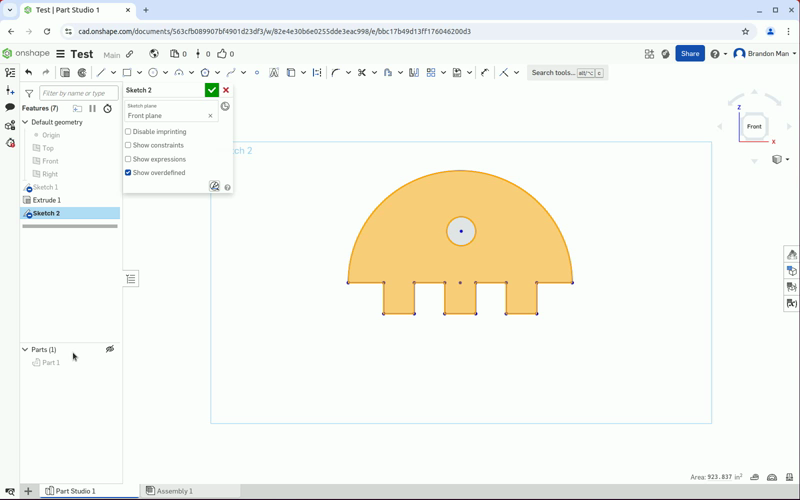
key(shift+e)
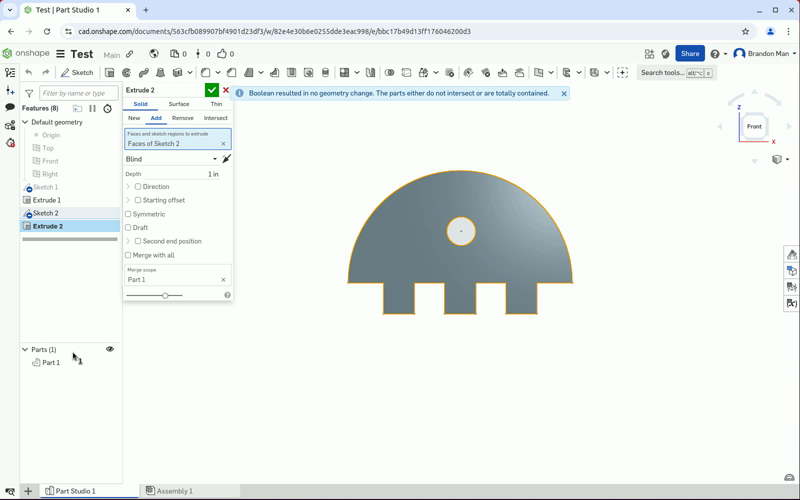
mouse_move(143, 106)
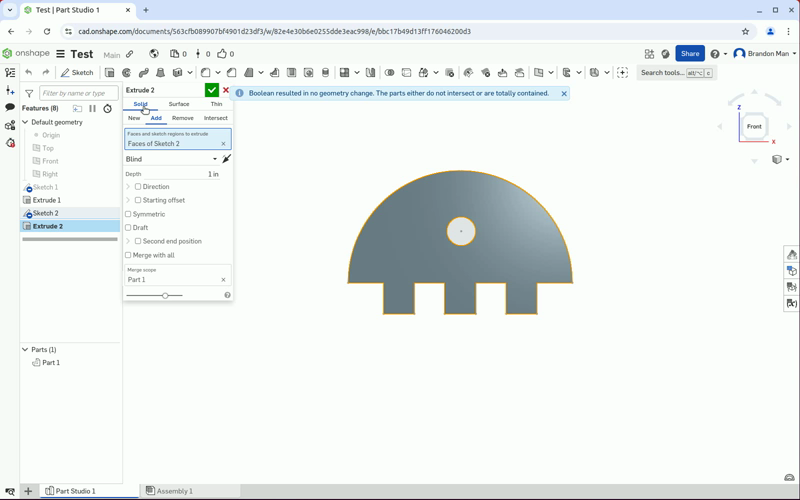
click(143, 106)
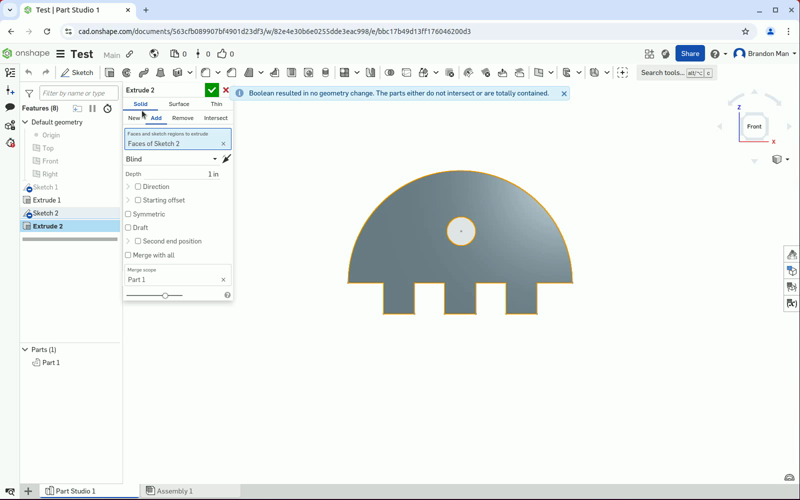
mouse_move(137, 120)
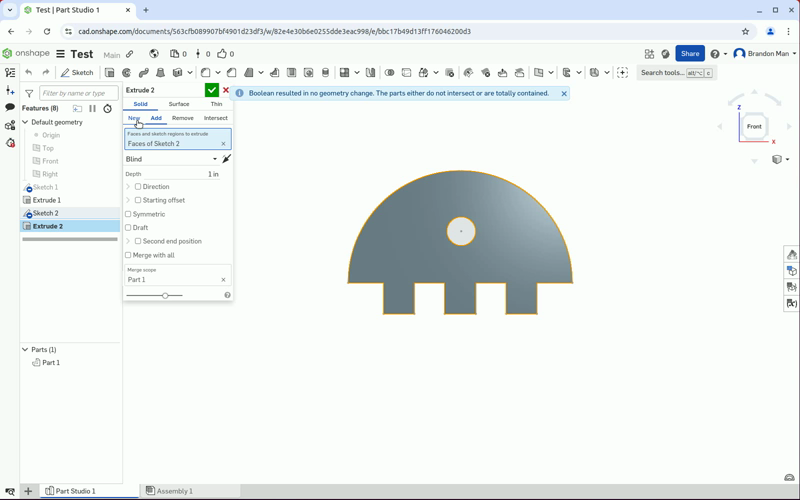
click(137, 120)
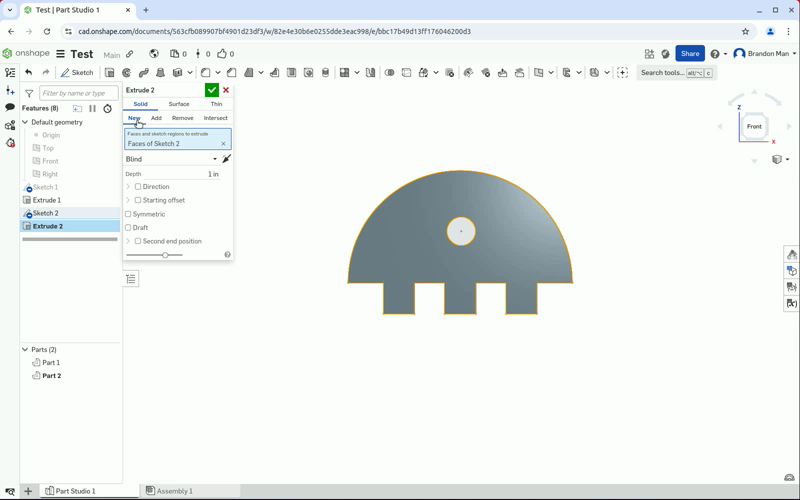
key(tab, 4)
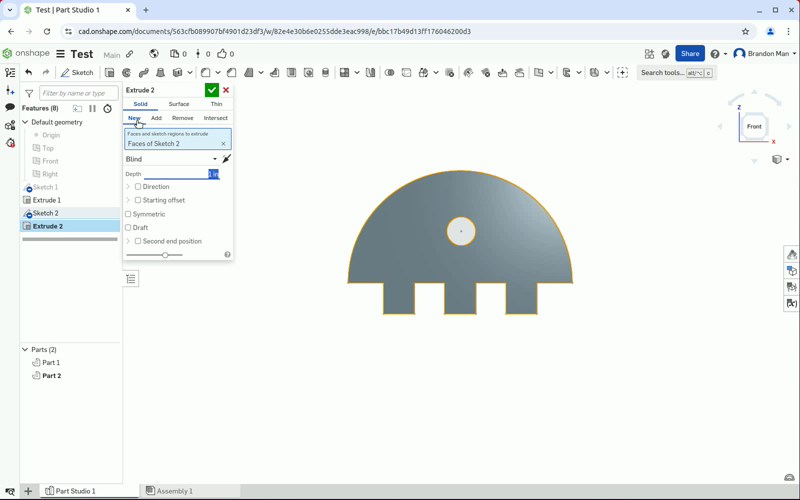
text(6.258)
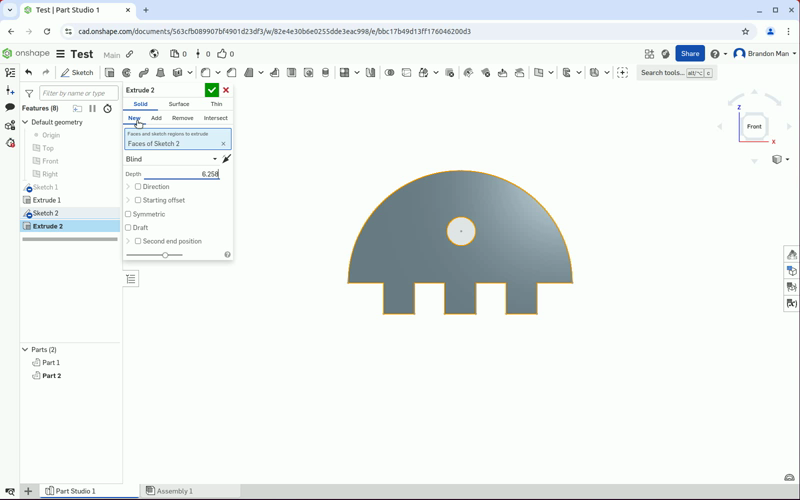
key(enter)
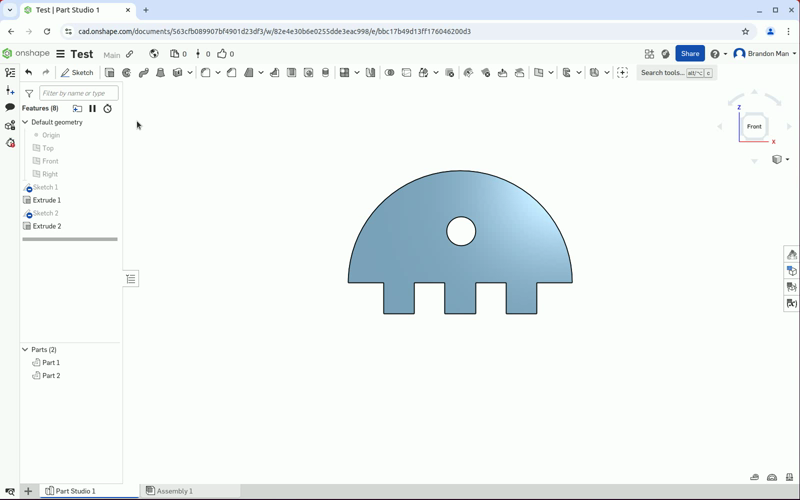
key(shift+h)
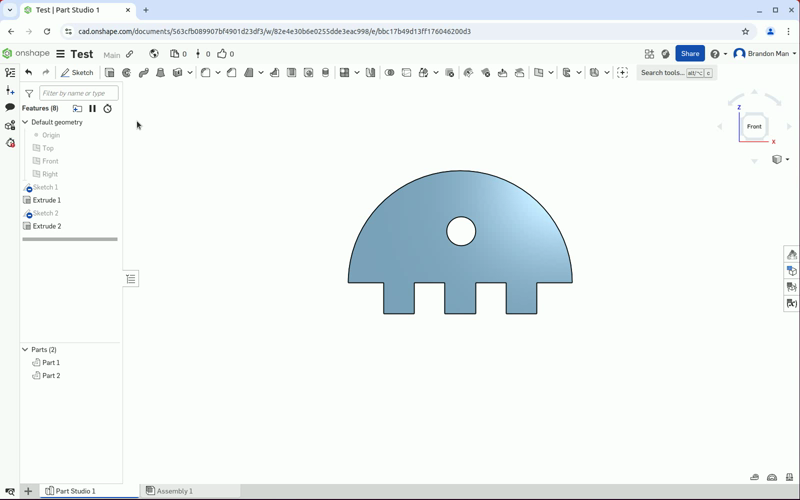
key(shift+h)
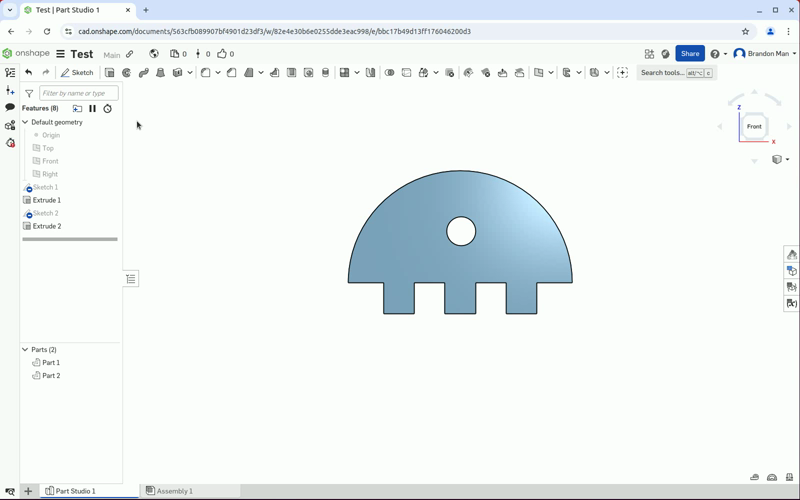
mouse_move(73, 189)
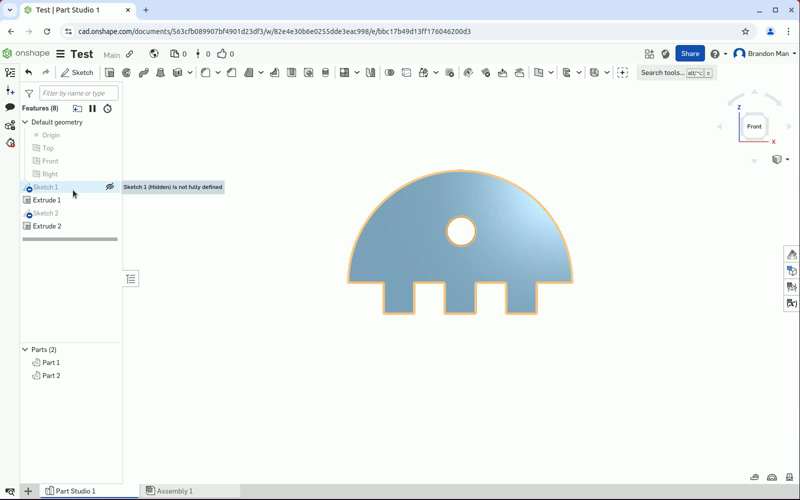
click(73, 189)
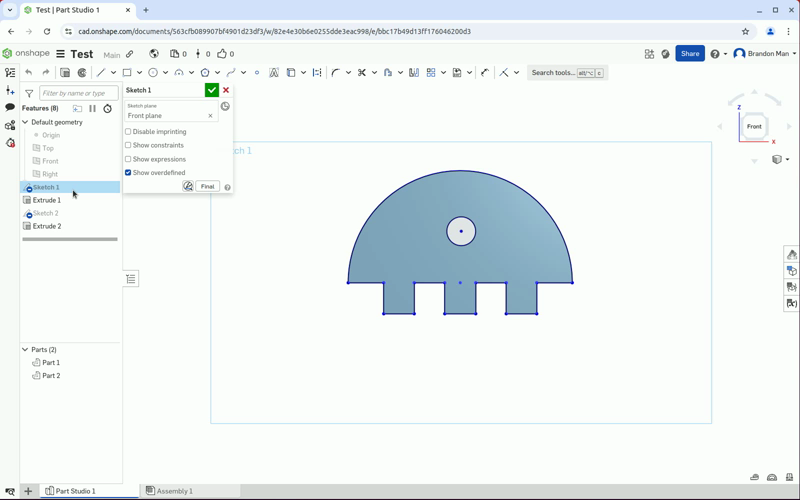
mouse_move(229, 92)
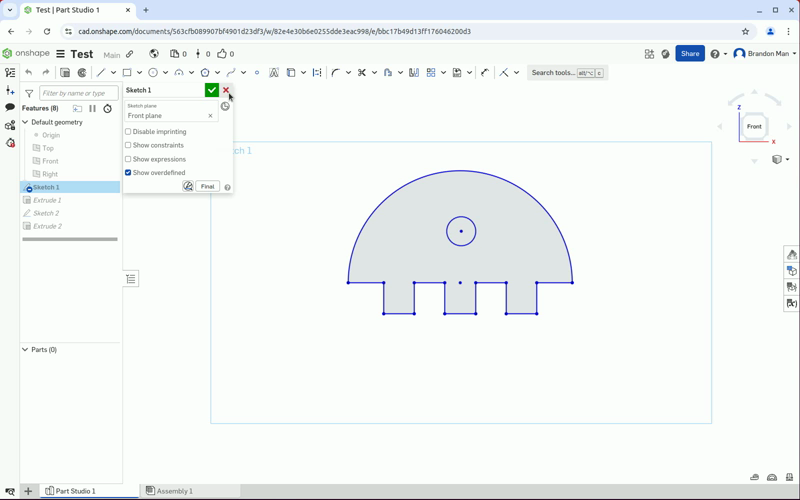
click(229, 92)
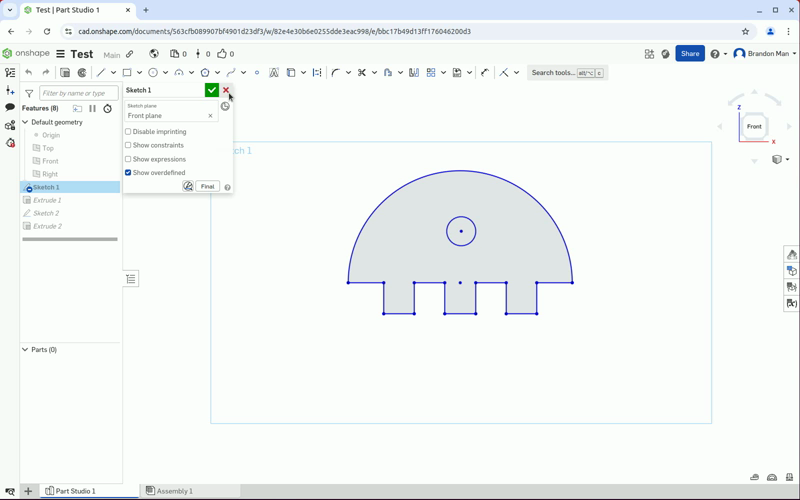
key(shift+s)
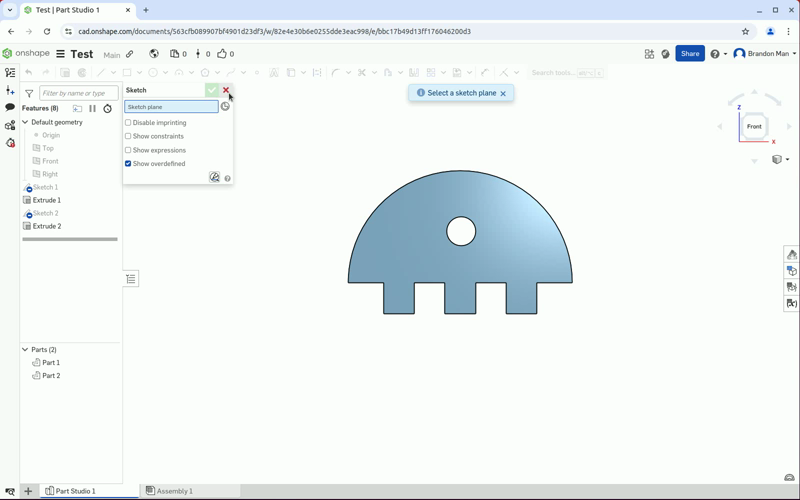
mouse_move(73, 163)
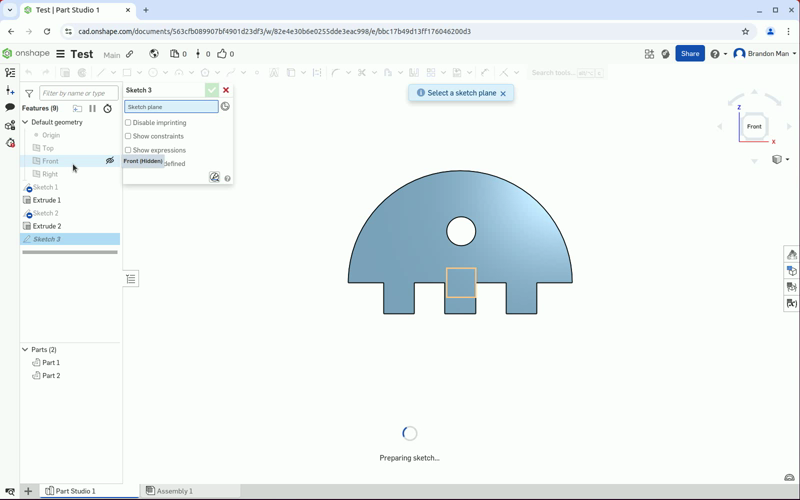
click(73, 163)
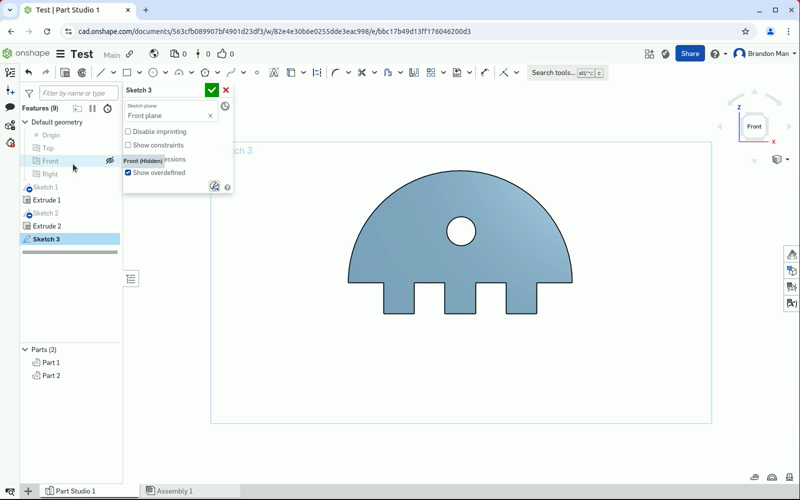
mouse_move(73, 352)
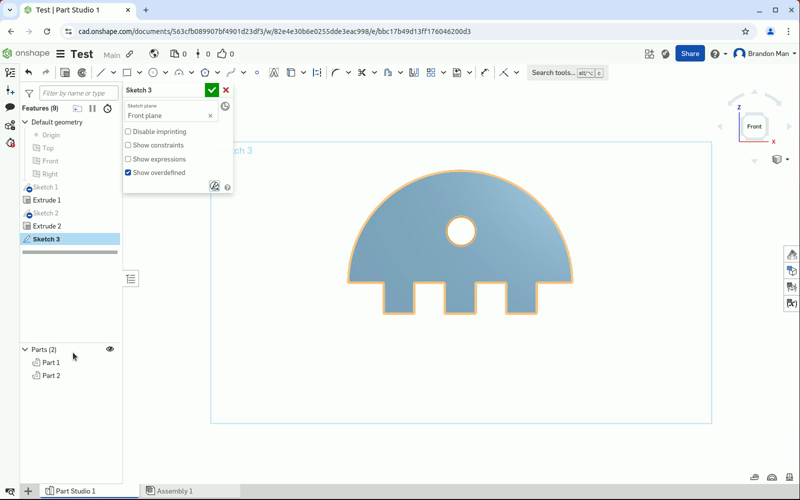
key(y)
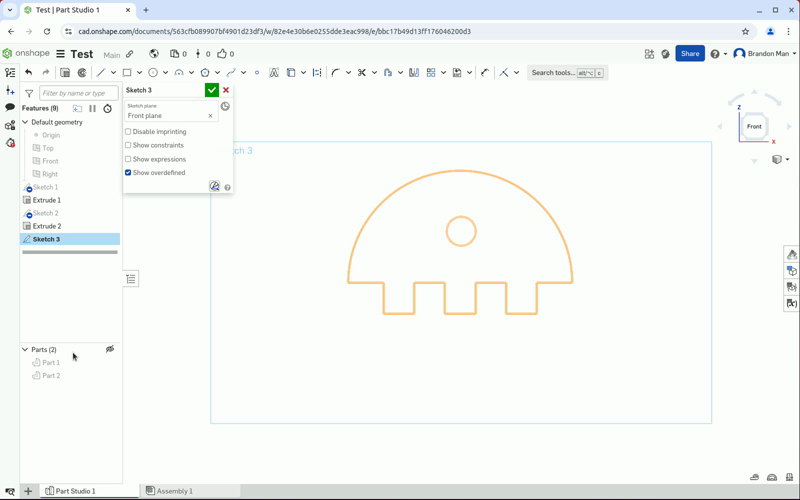
key(l)
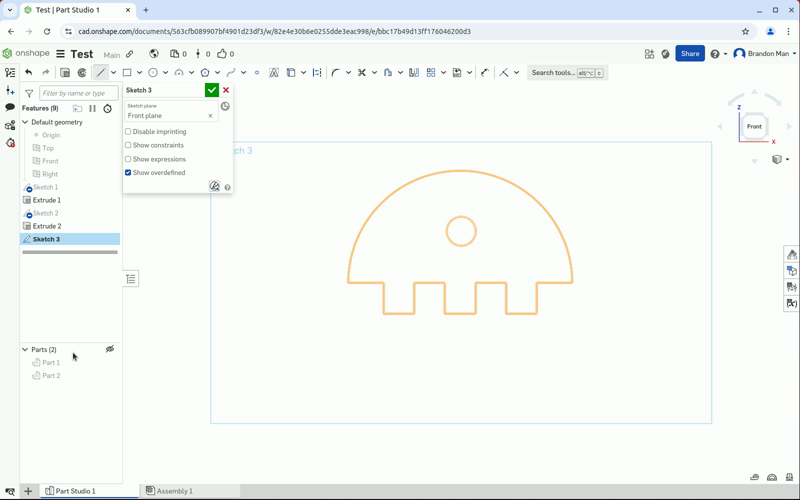
key_down(shift)
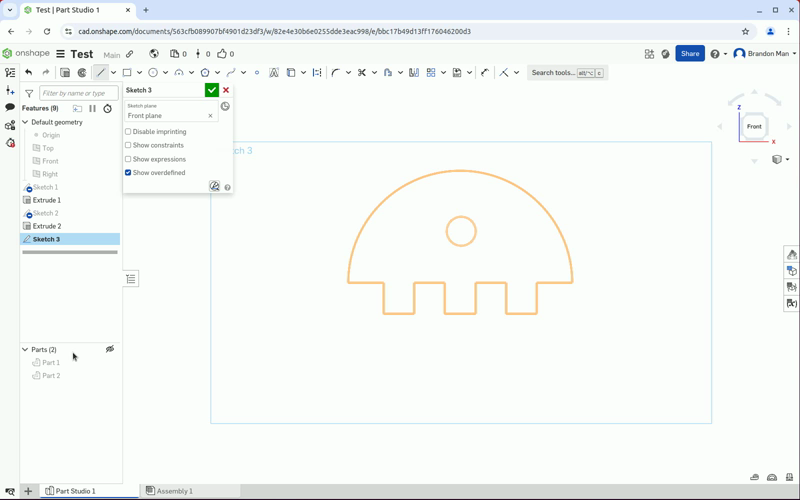
mouse_move(348, 282)
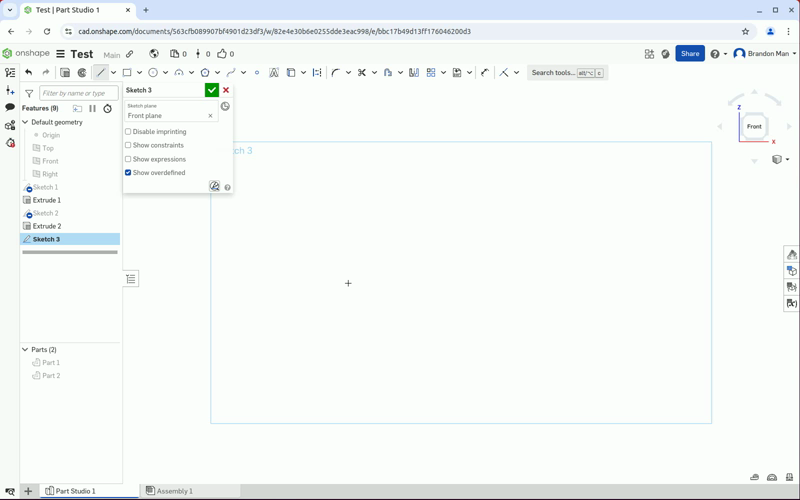
click(348, 282)
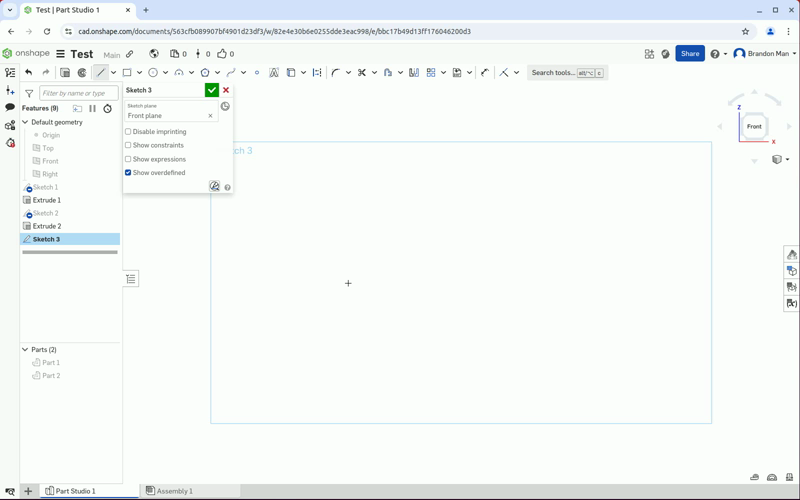
key_up(shift)
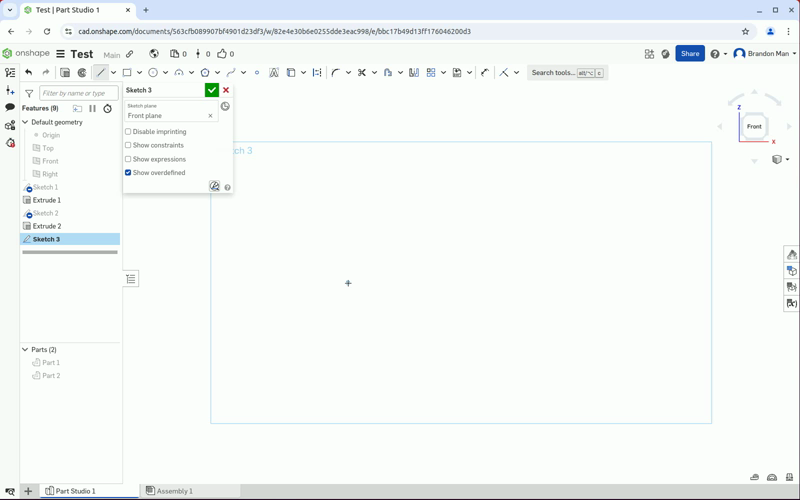
key_down(shift)
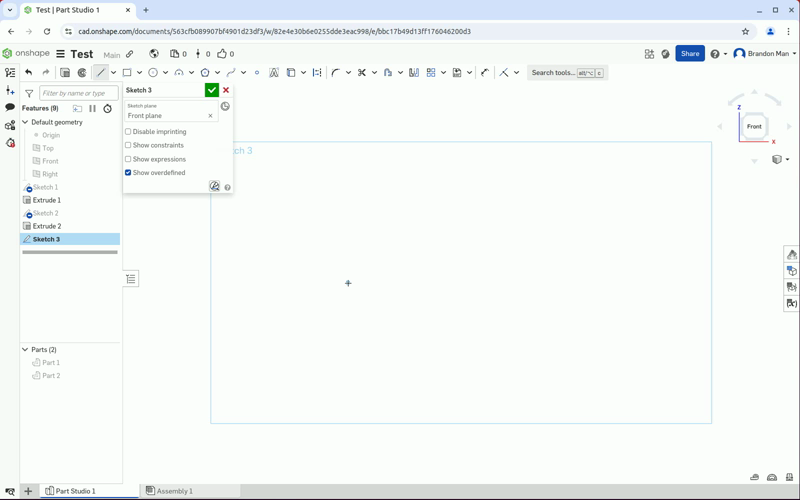
mouse_move(378, 282)
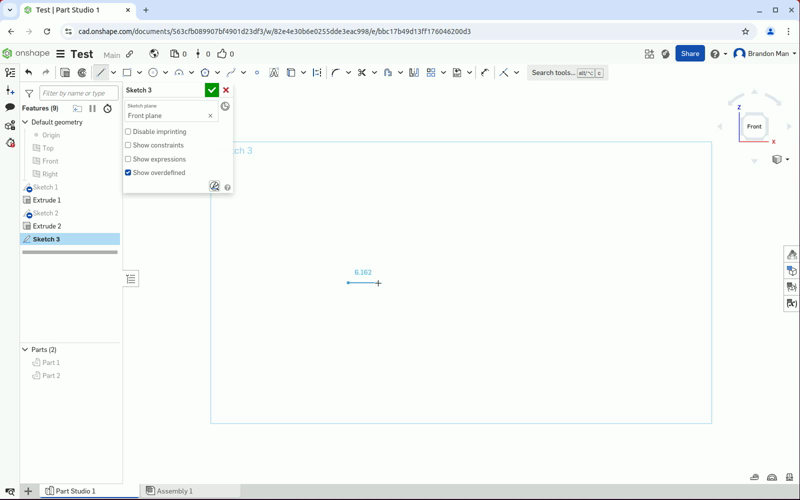
mouse_move(383, 282)
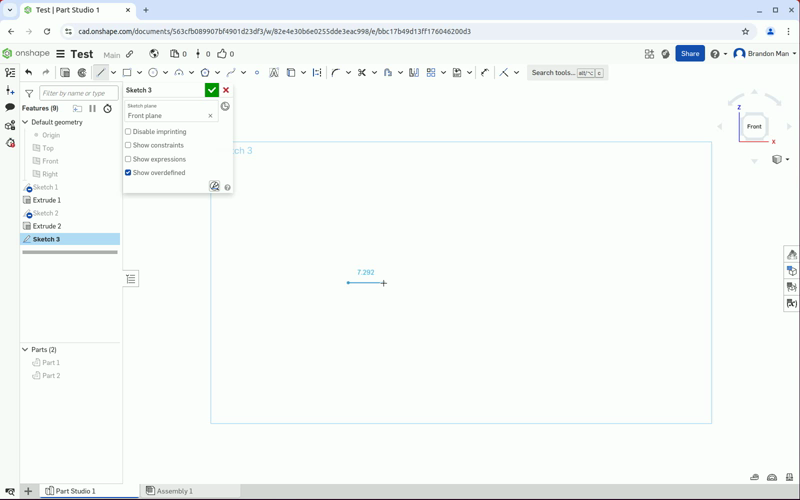
click(383, 282)
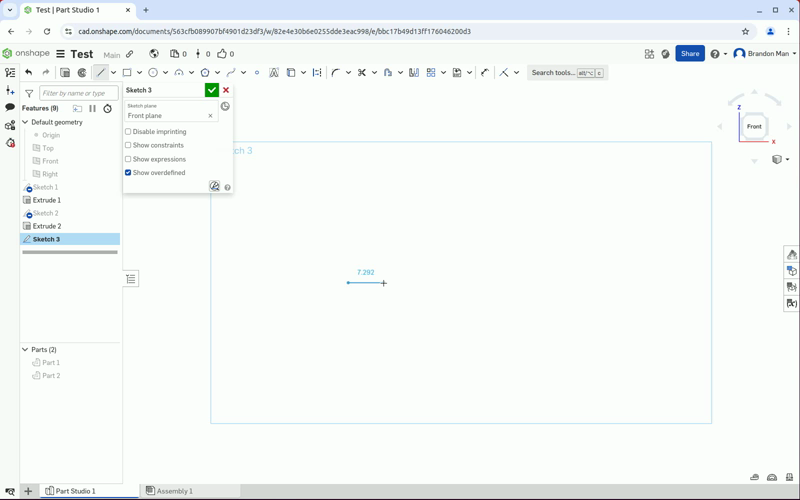
key_up(shift)
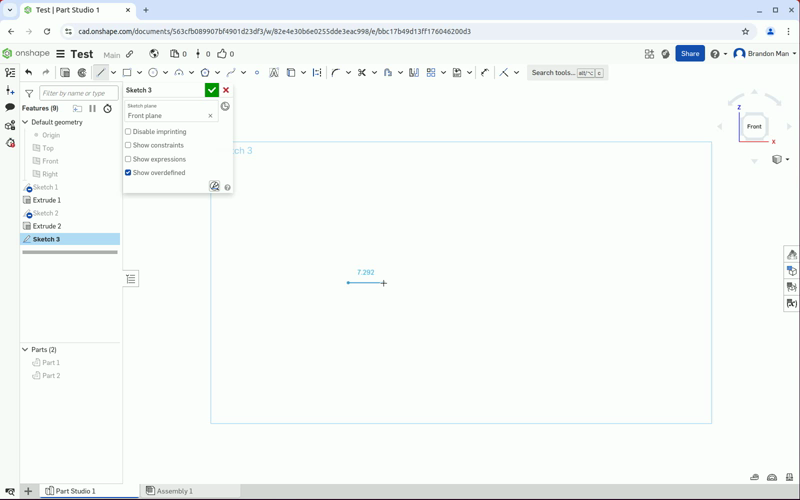
key_down(shift)
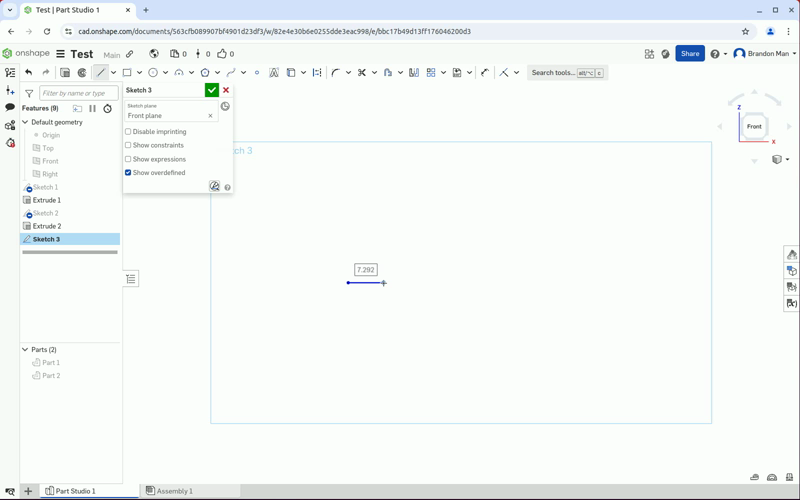
mouse_move(413, 282)
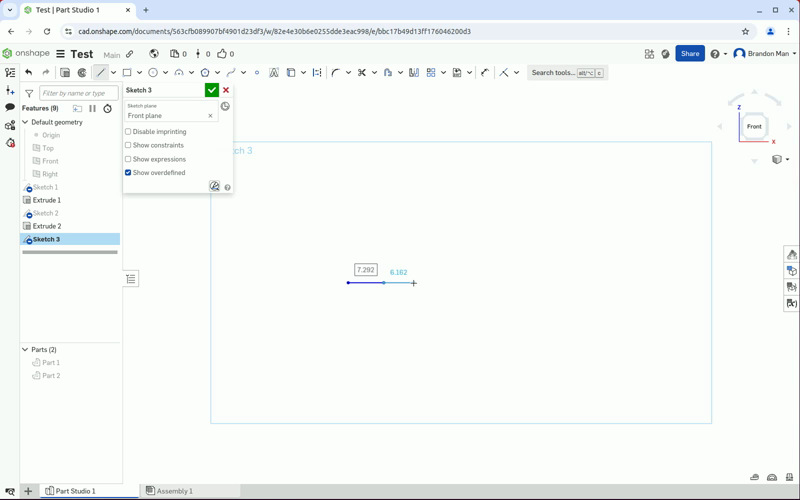
mouse_move(383, 313)
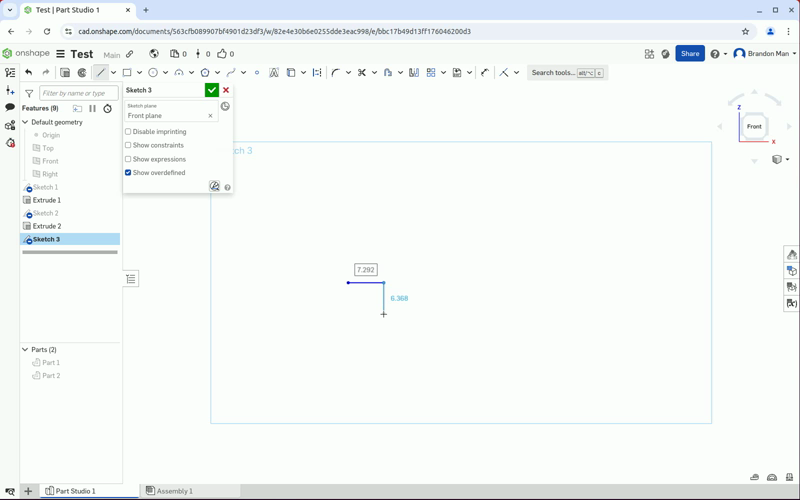
click(383, 313)
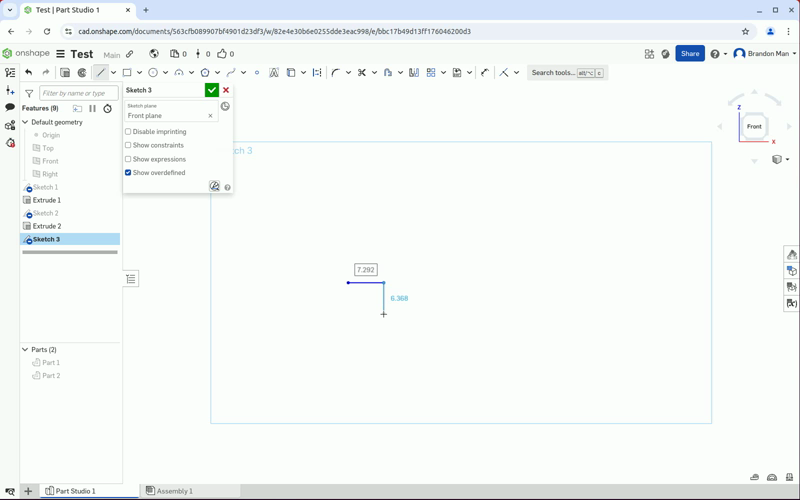
key_up(shift)
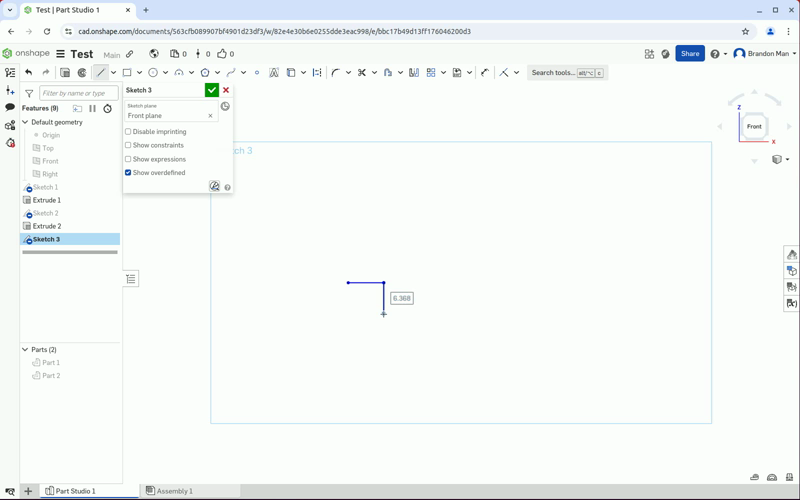
key_down(shift)
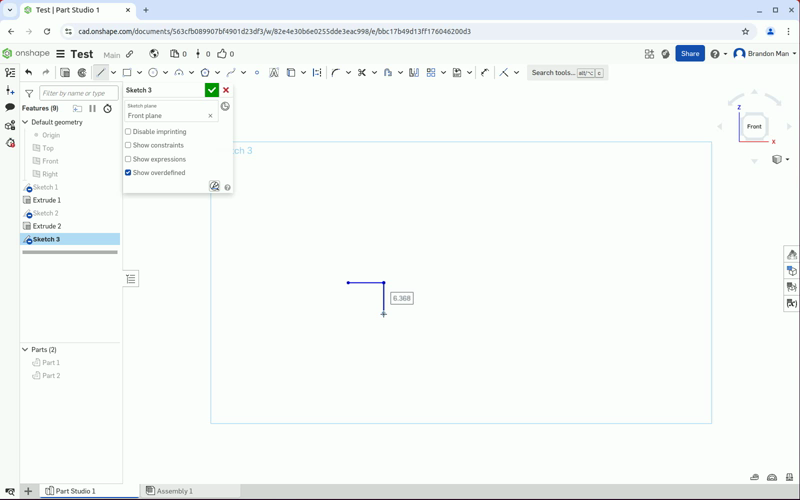
mouse_move(413, 313)
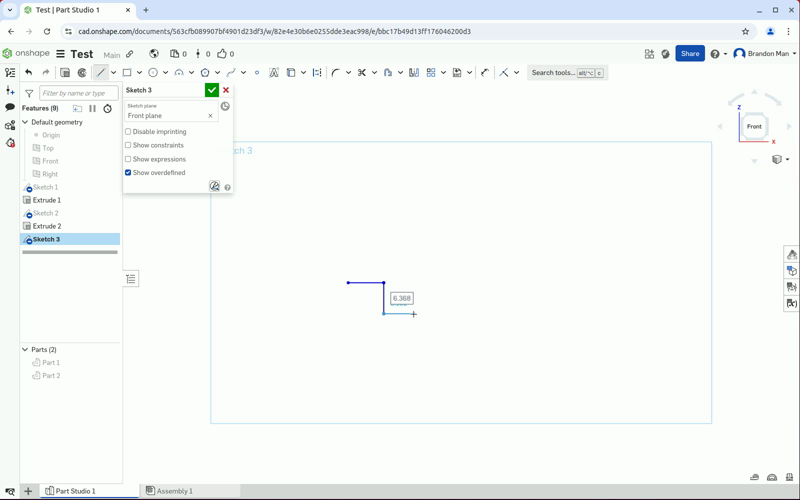
mouse_move(414, 313)
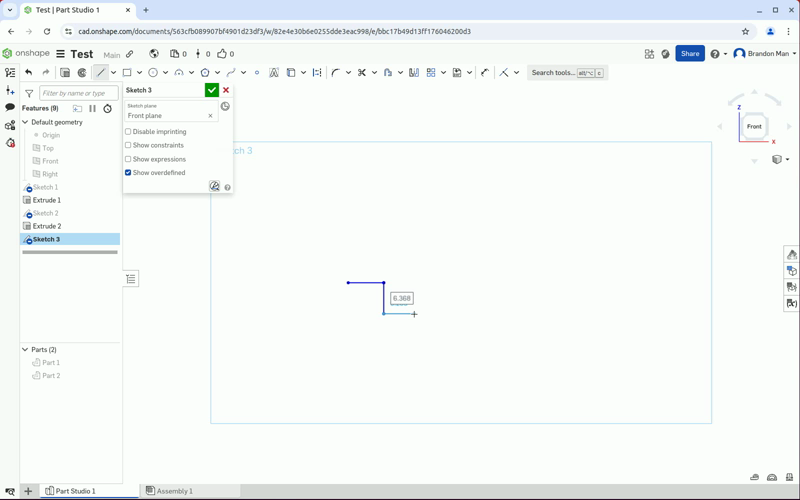
click(414, 313)
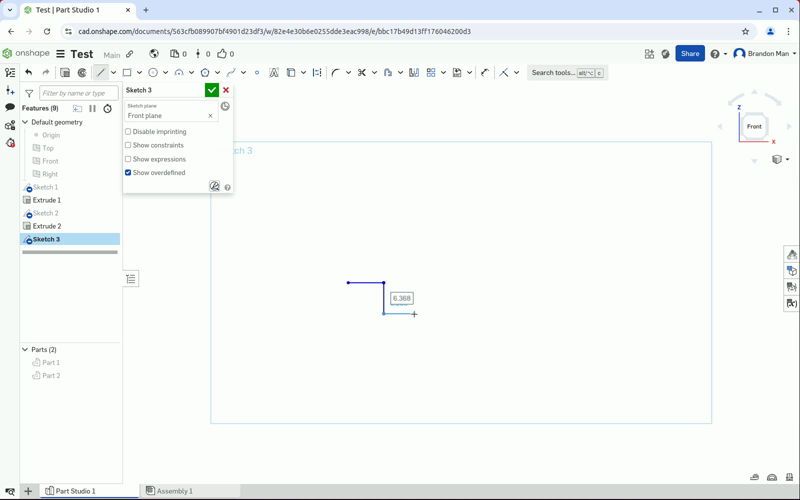
key_up(shift)
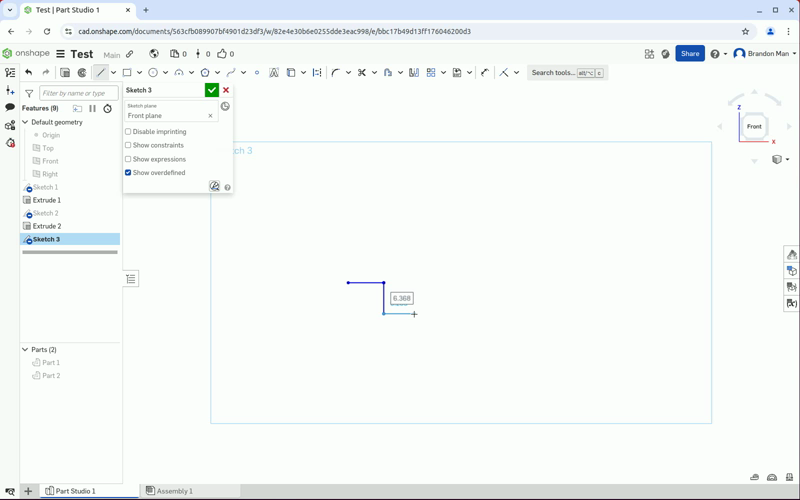
key_down(shift)
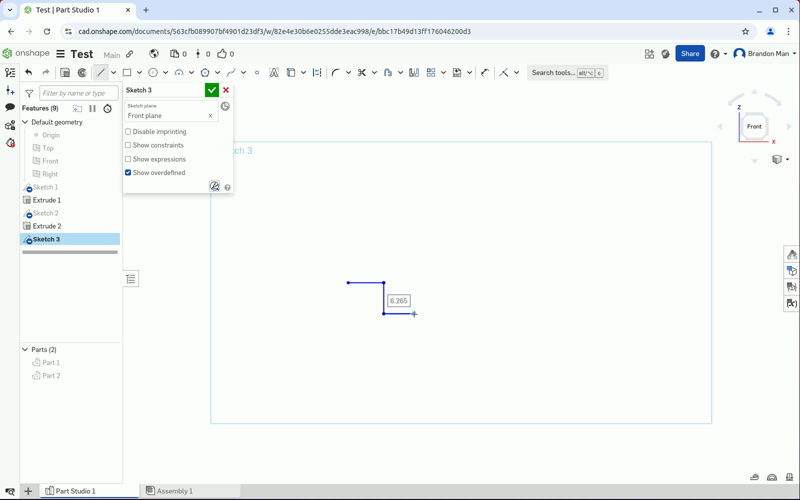
mouse_move(444, 313)
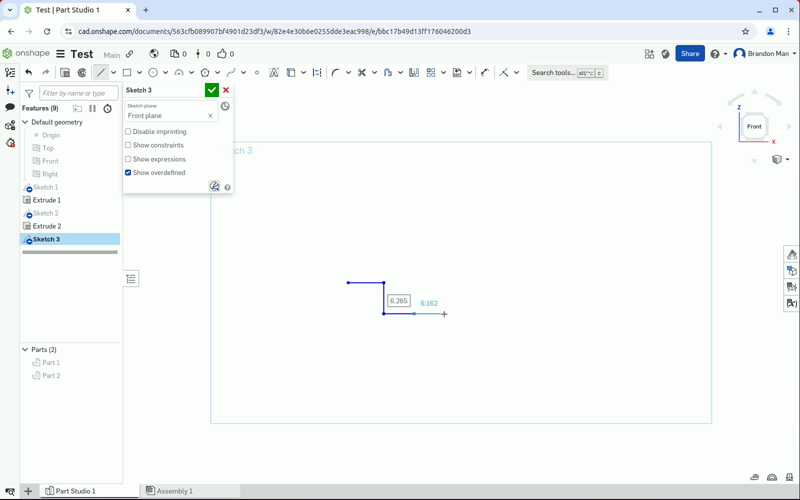
mouse_move(414, 282)
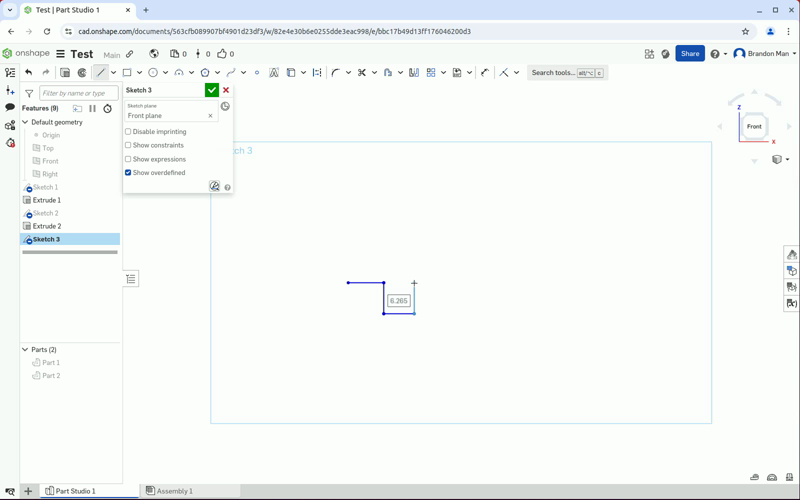
click(414, 282)
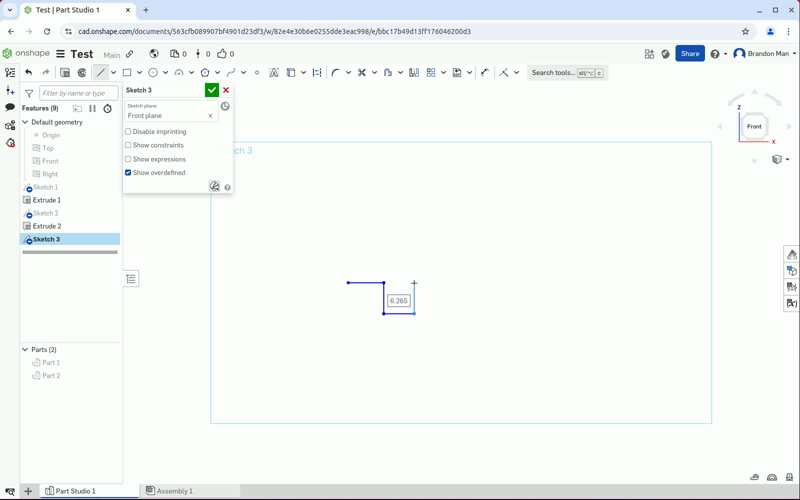
key_up(shift)
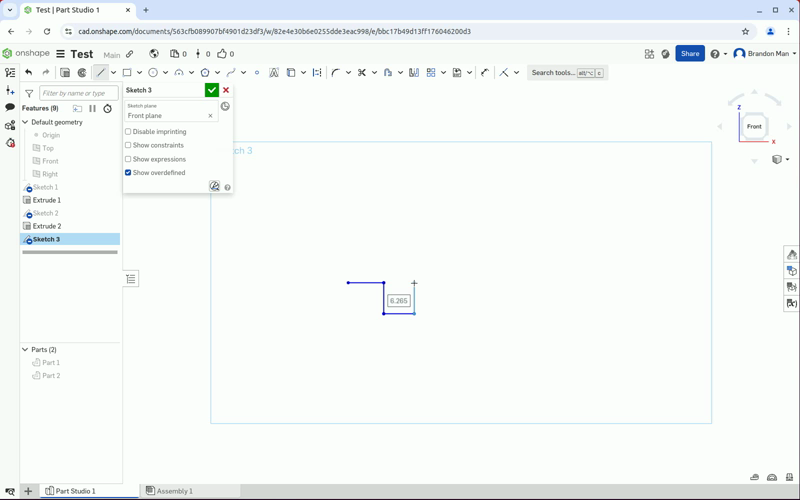
key_down(shift)
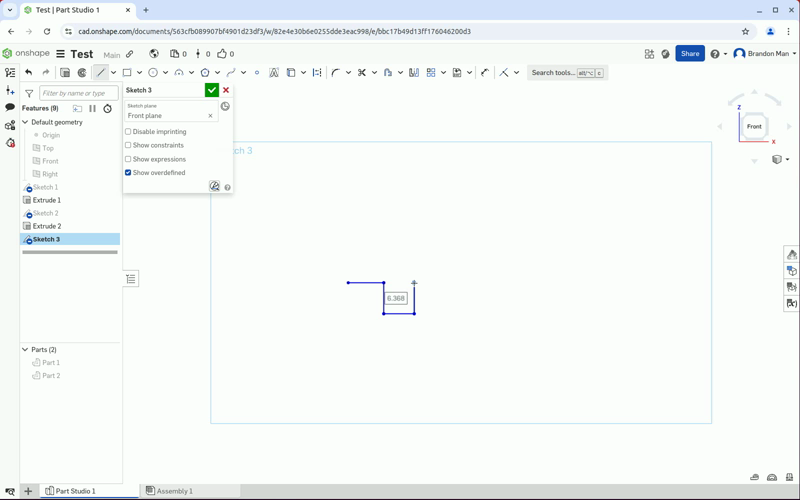
mouse_move(444, 282)
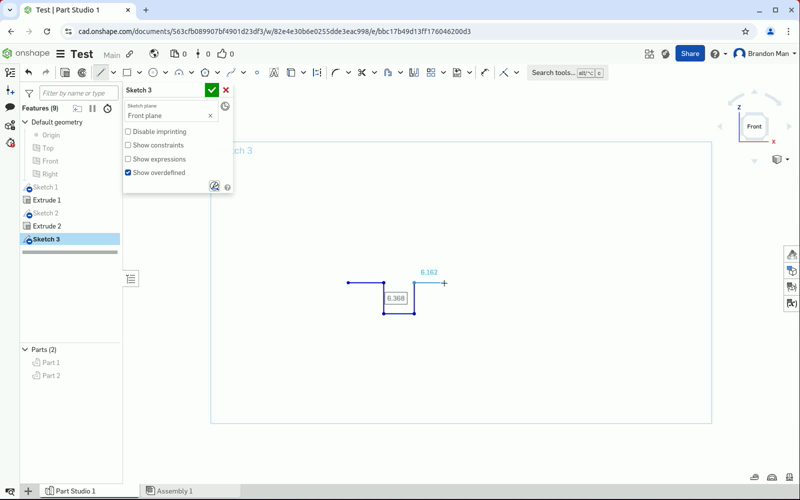
mouse_move(444, 282)
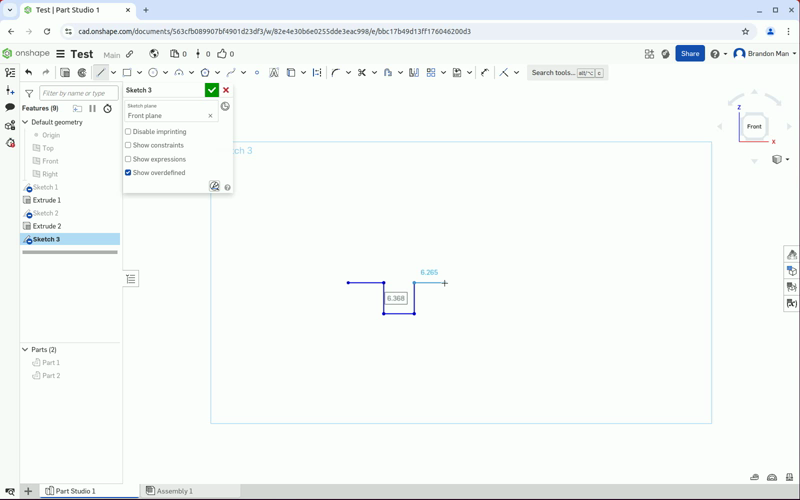
click(444, 282)
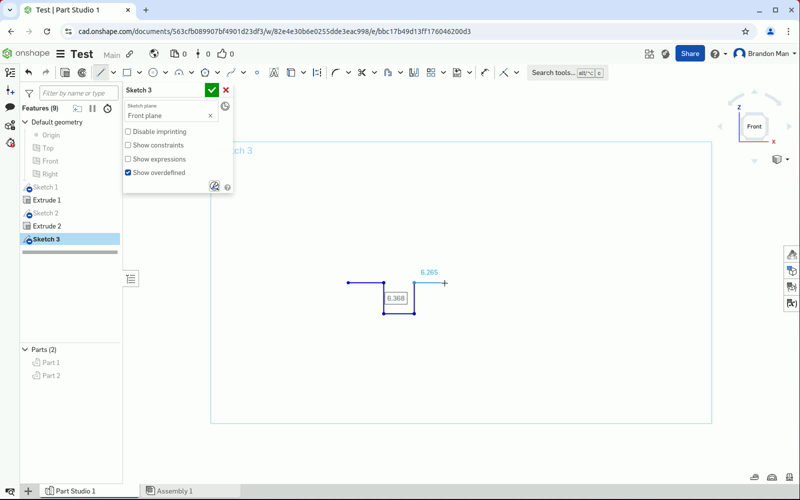
key_up(shift)
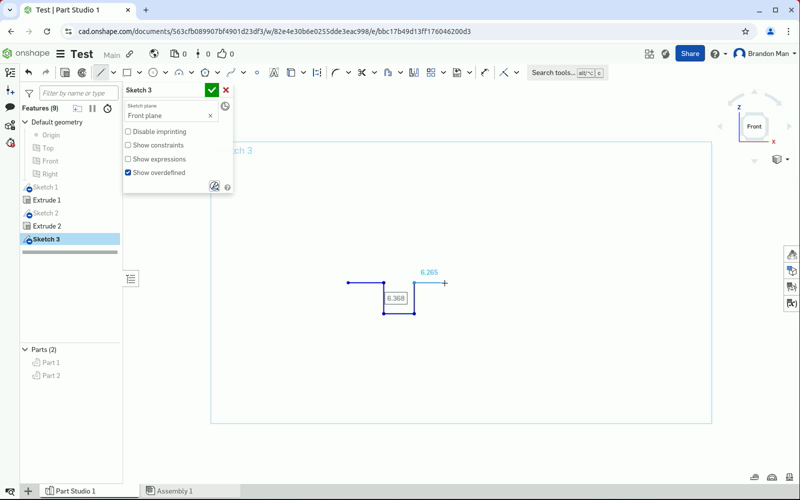
key_down(shift)
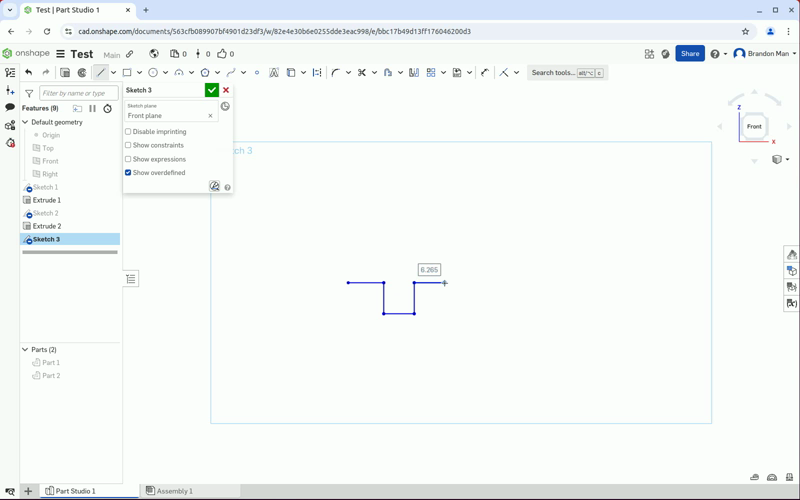
mouse_move(474, 282)
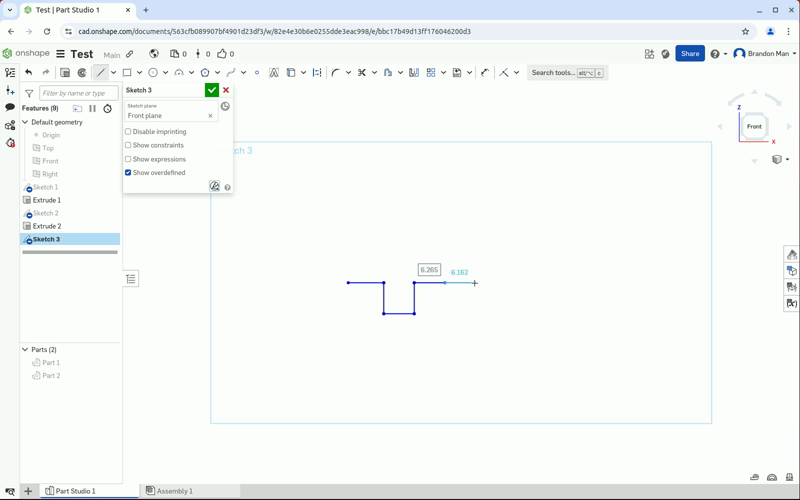
mouse_move(444, 313)
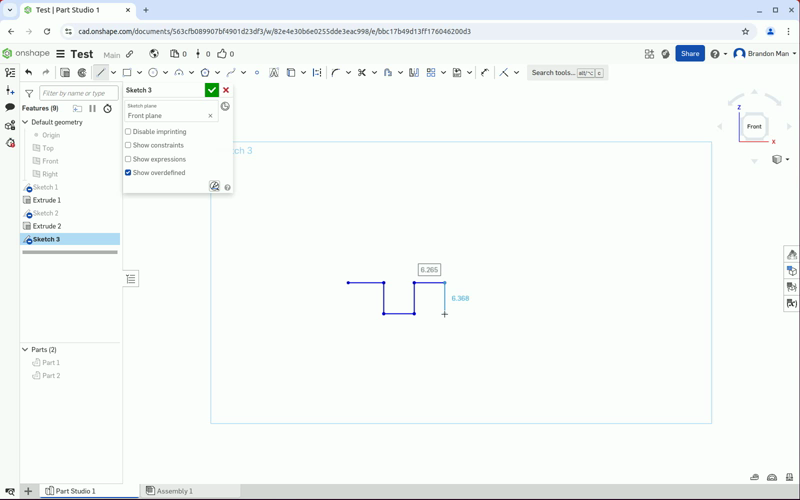
click(444, 313)
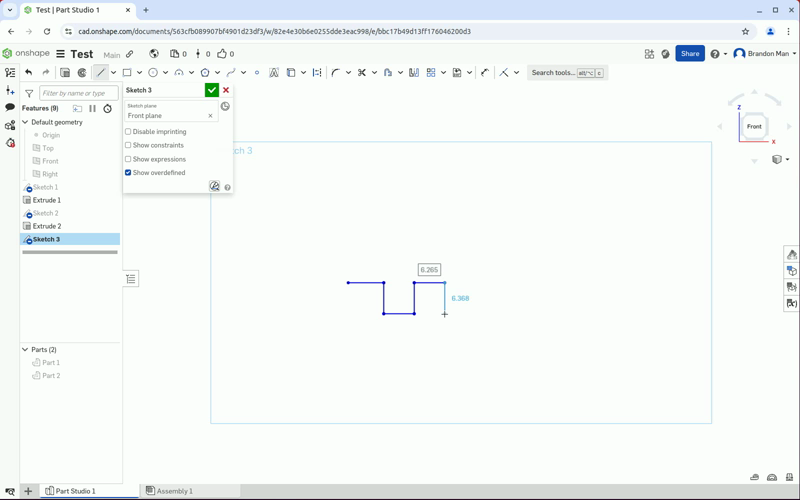
key_up(shift)
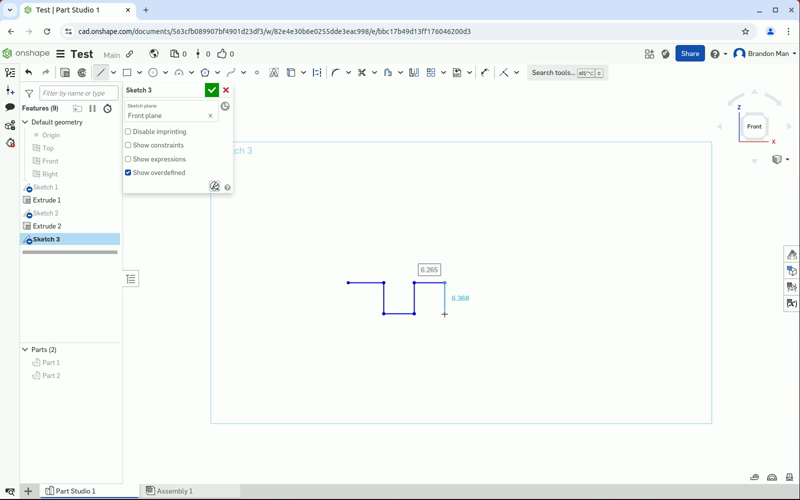
key_down(shift)
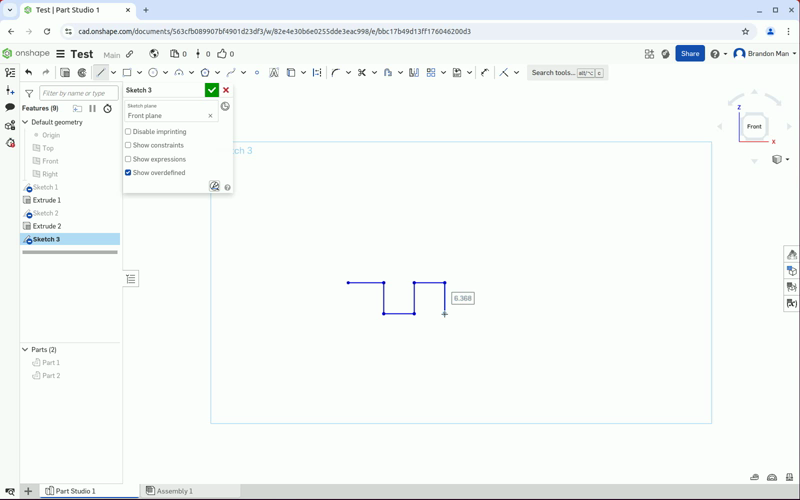
mouse_move(474, 313)
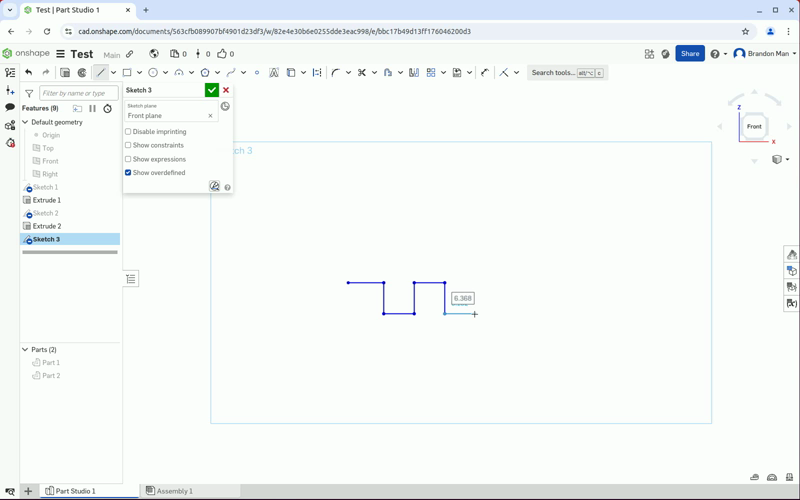
mouse_move(475, 313)
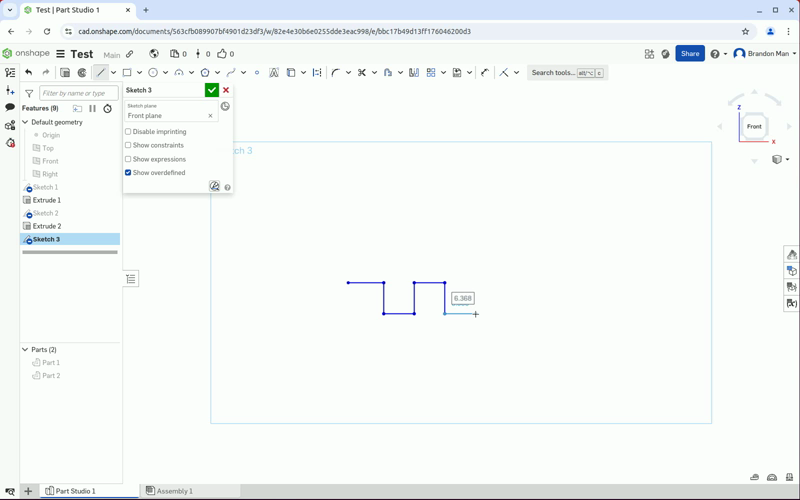
click(475, 313)
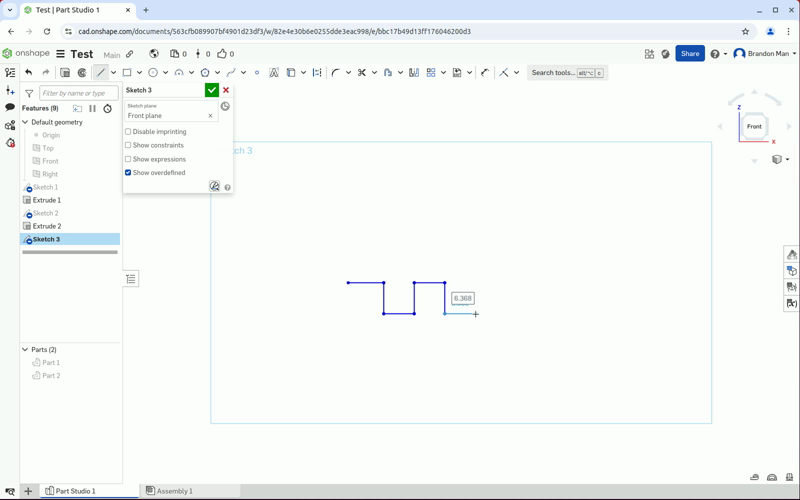
key_up(shift)
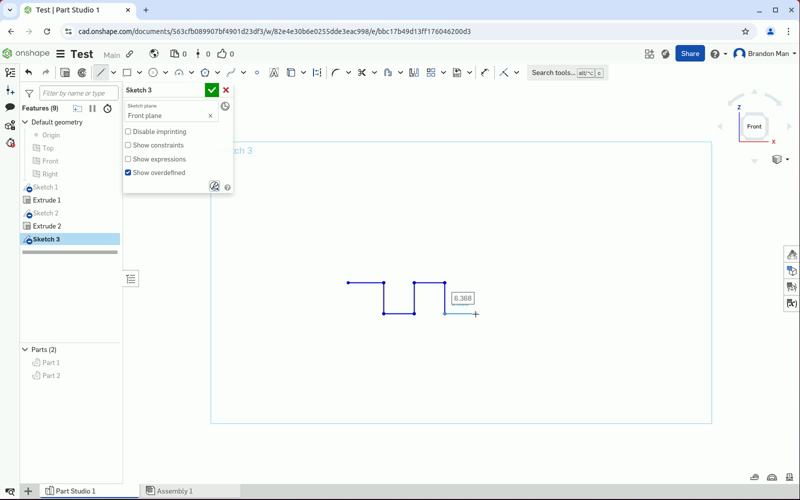
key_down(shift)
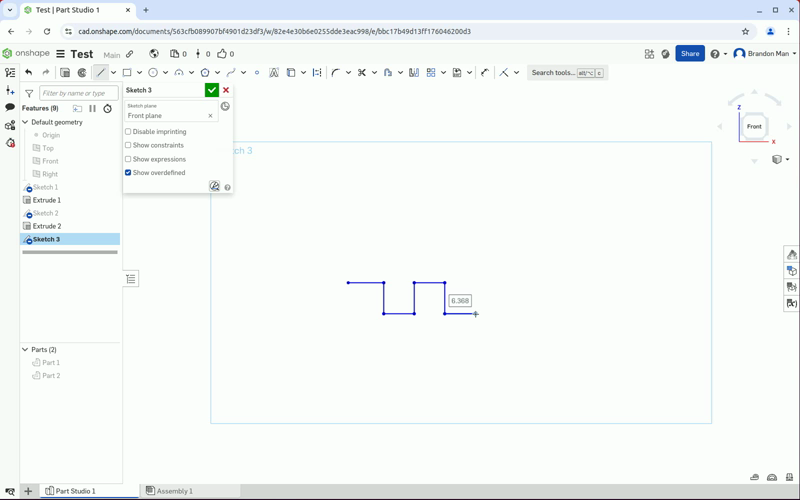
mouse_move(505, 313)
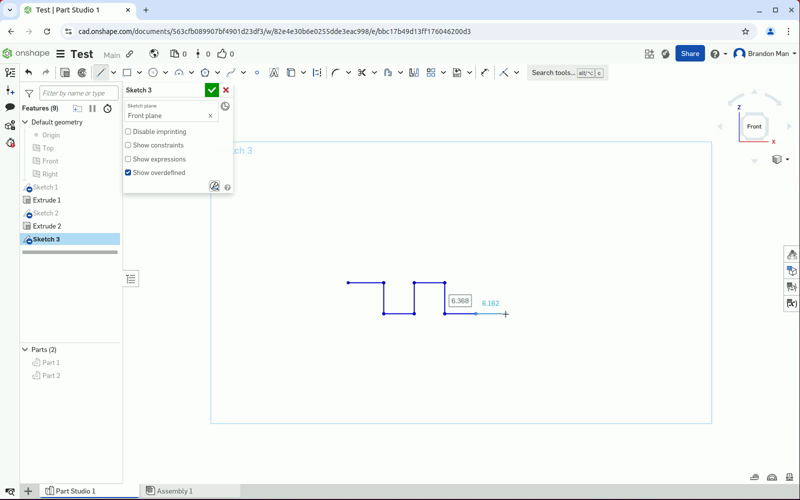
mouse_move(475, 282)
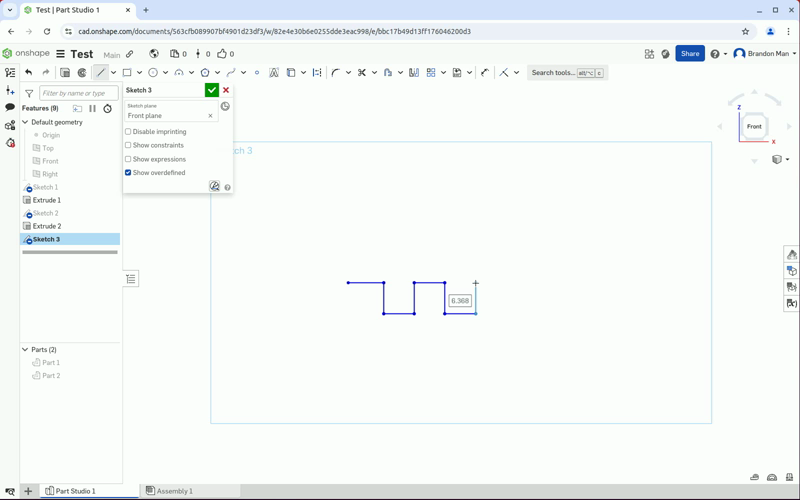
click(475, 282)
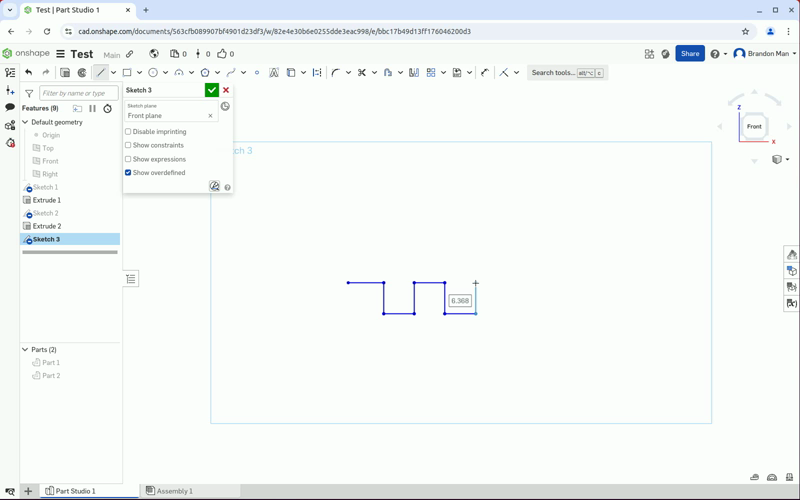
key_up(shift)
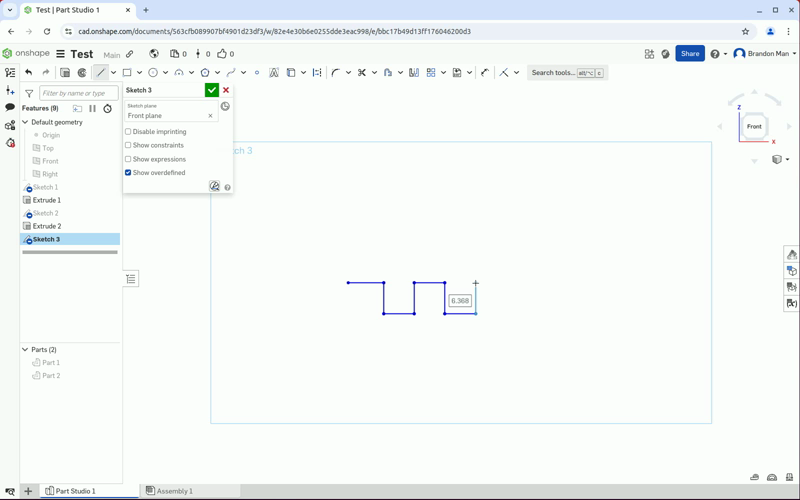
key_down(shift)
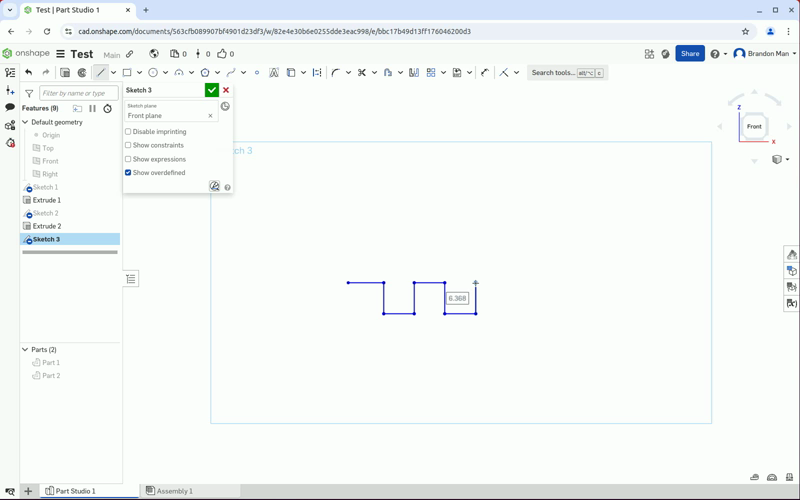
mouse_move(505, 282)
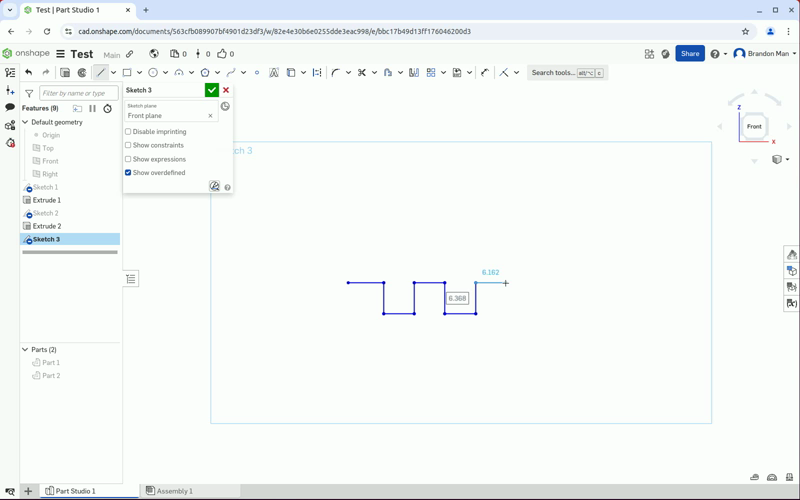
mouse_move(506, 282)
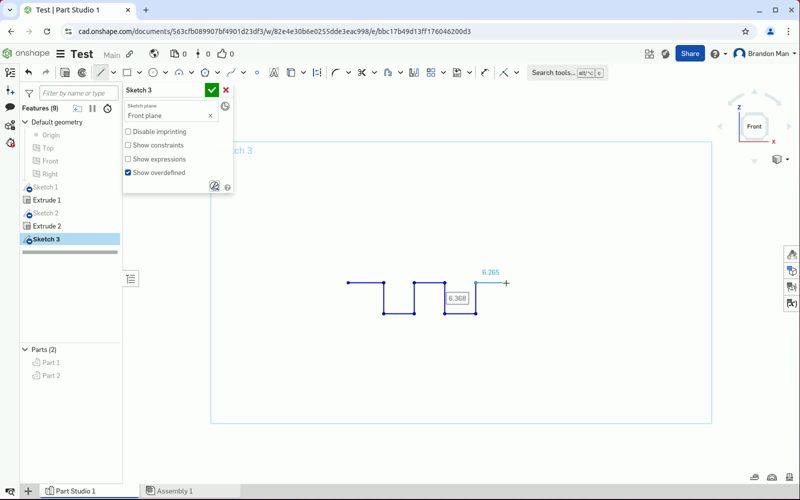
click(506, 282)
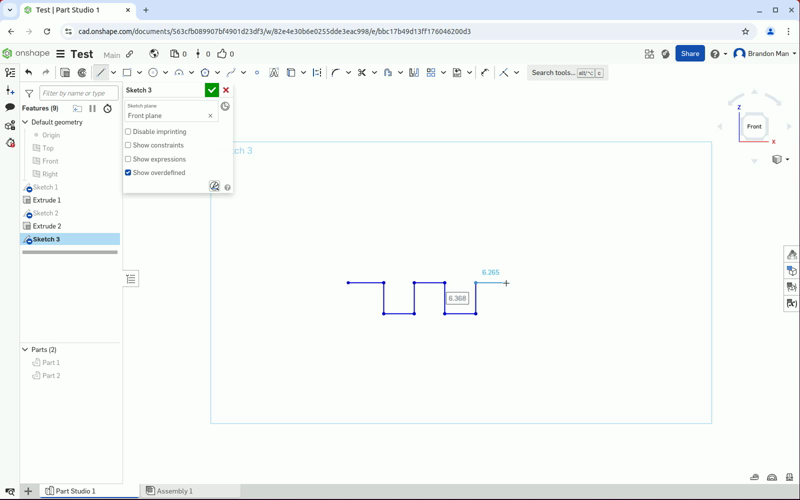
key_up(shift)
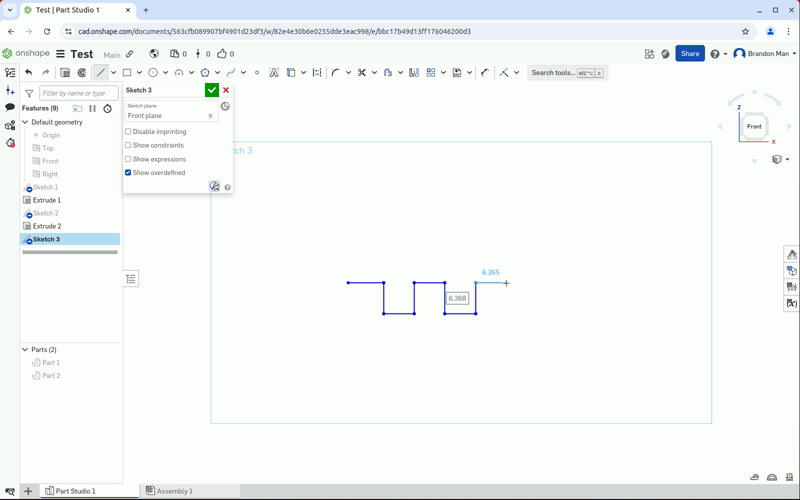
key_down(shift)
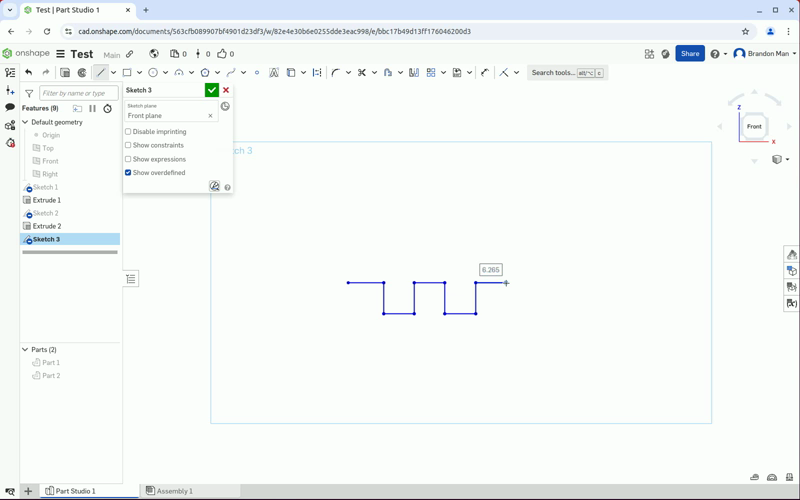
mouse_move(536, 282)
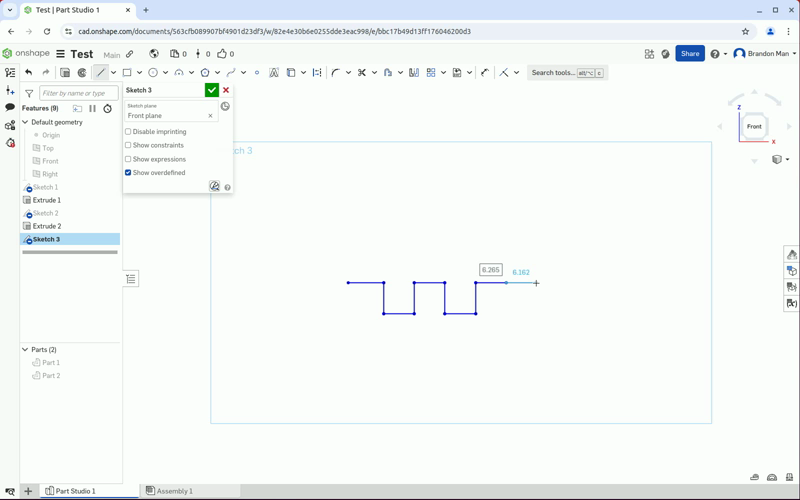
mouse_move(506, 313)
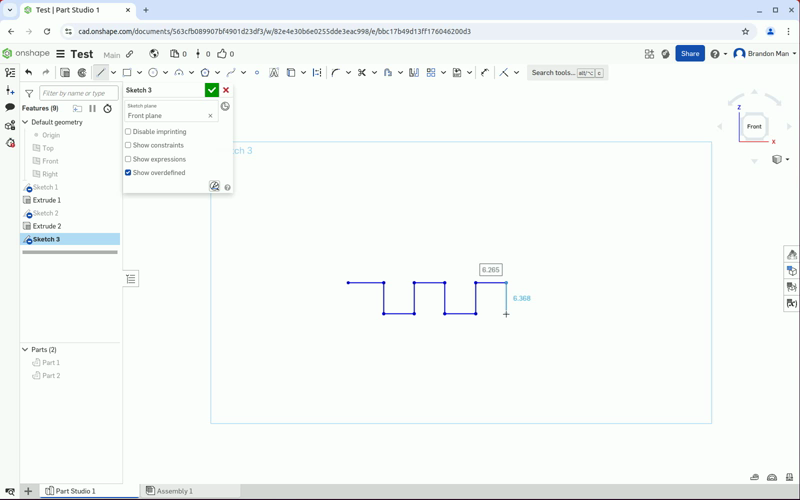
click(506, 313)
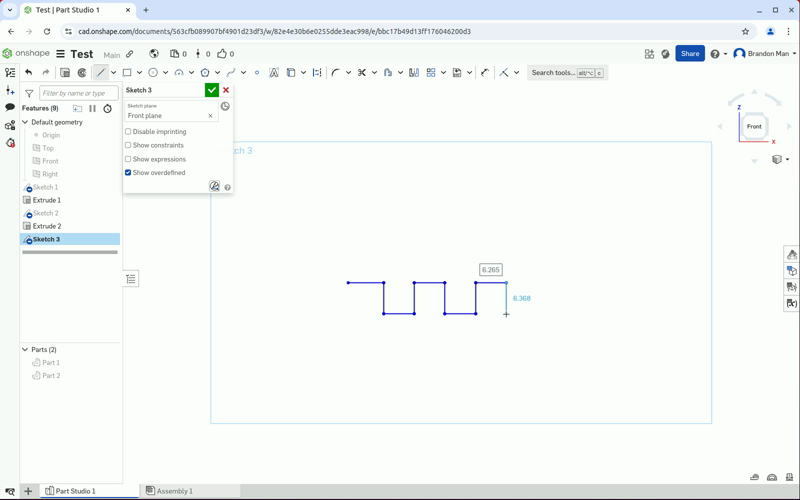
key_up(shift)
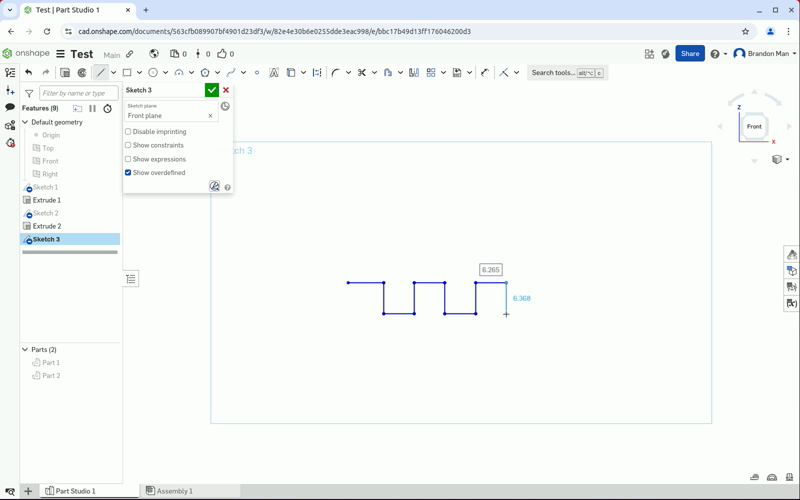
key_down(shift)
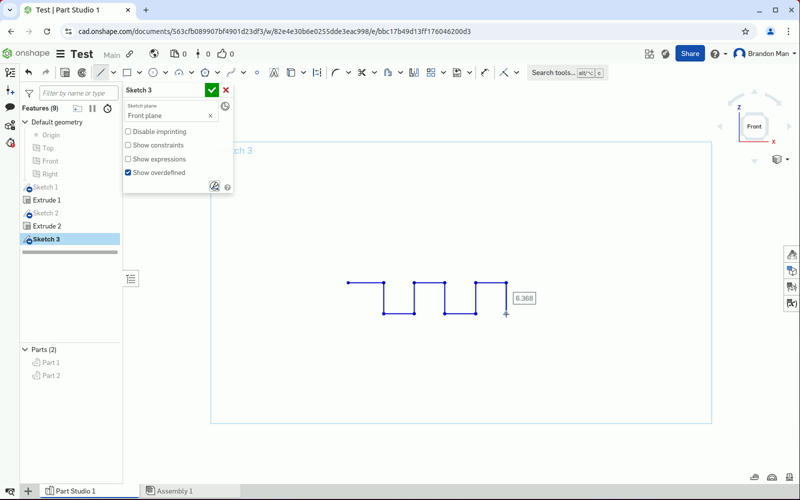
mouse_move(536, 313)
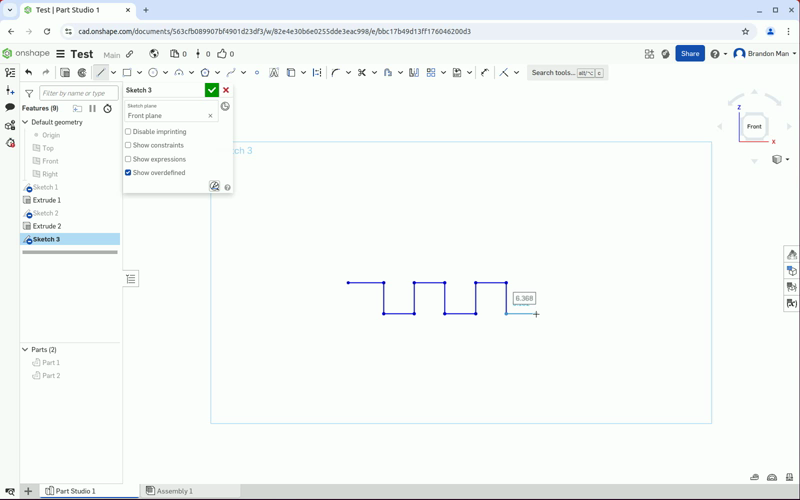
mouse_move(536, 313)
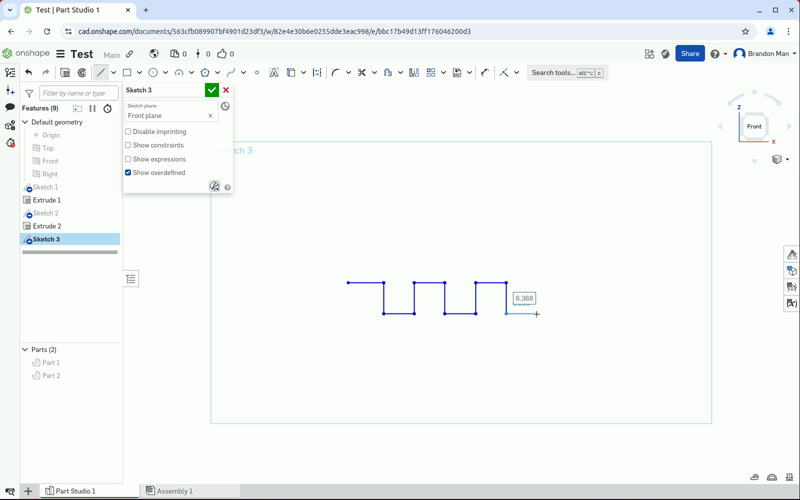
click(536, 313)
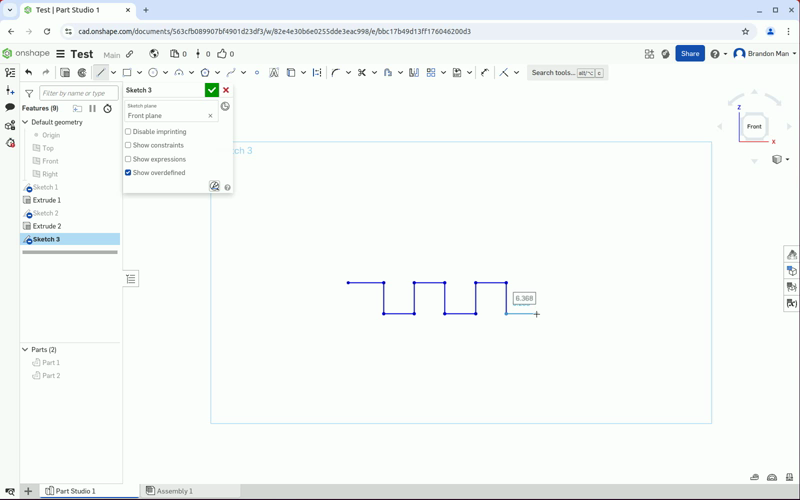
key_up(shift)
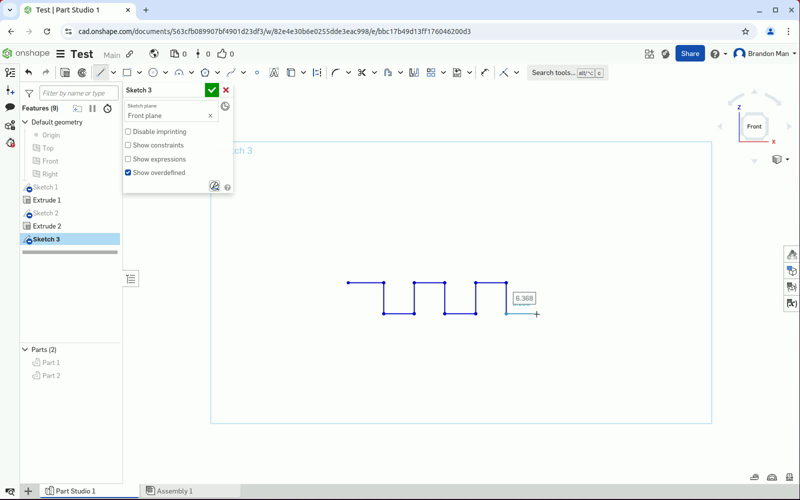
key_down(shift)
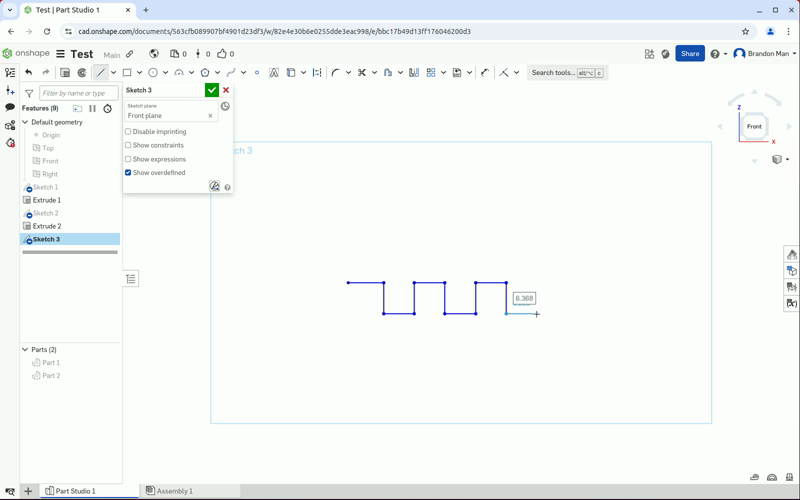
mouse_move(566, 313)
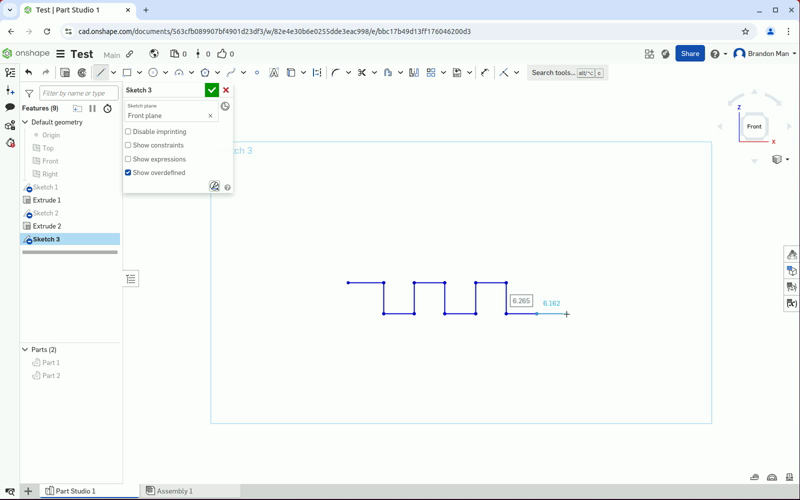
mouse_move(536, 282)
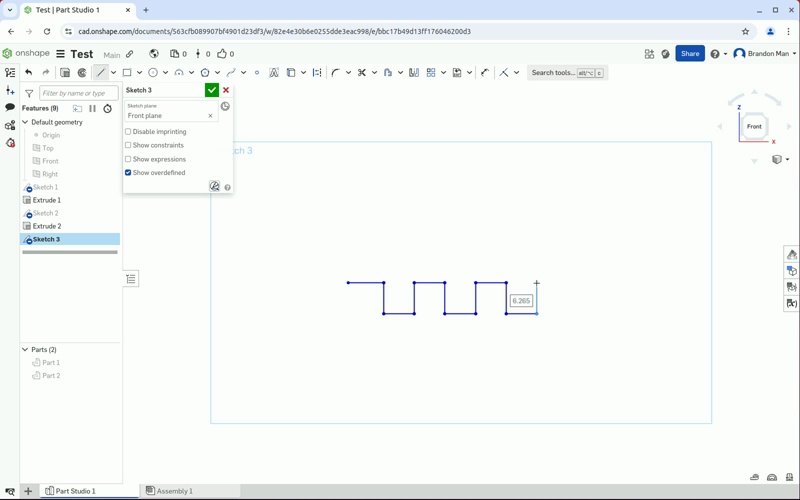
click(536, 282)
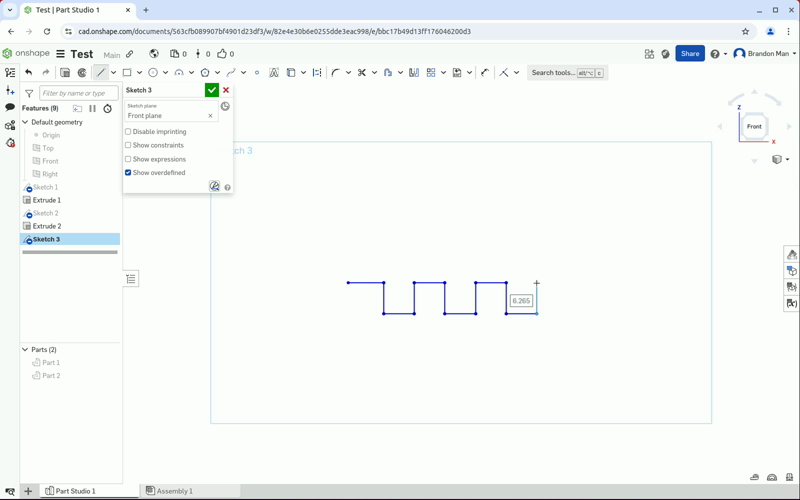
key_up(shift)
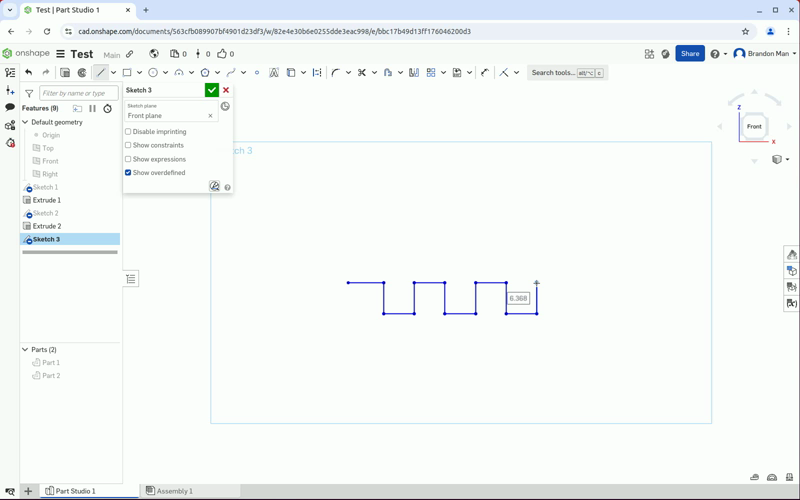
key_down(shift)
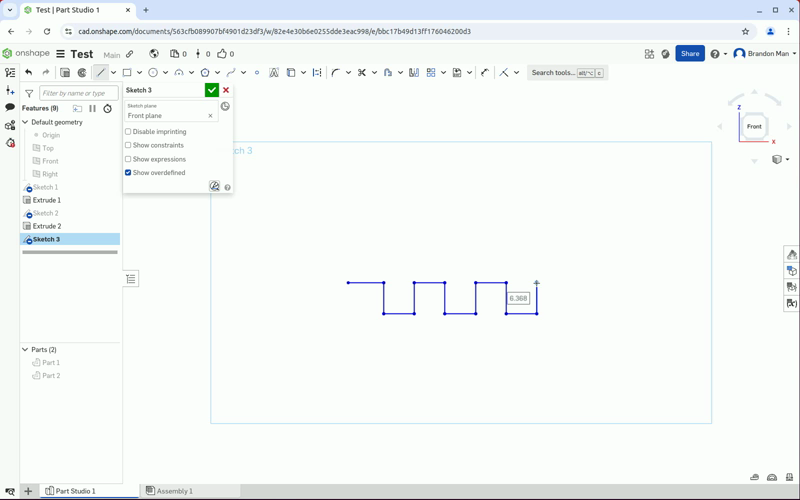
mouse_move(566, 282)
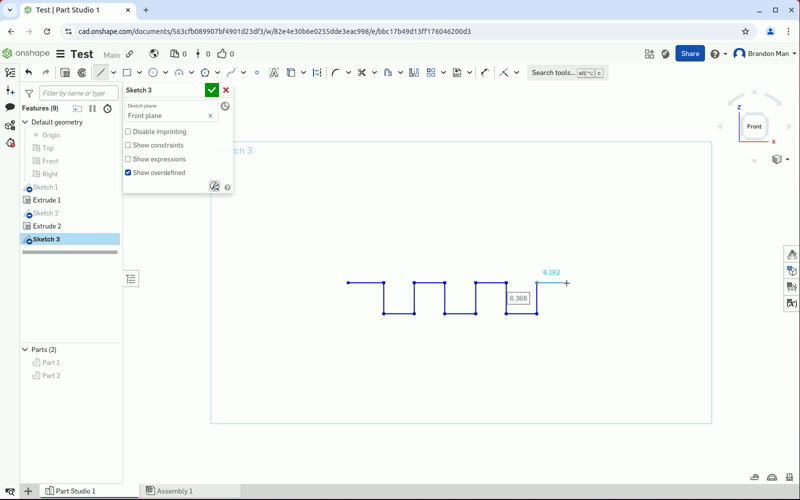
mouse_move(572, 282)
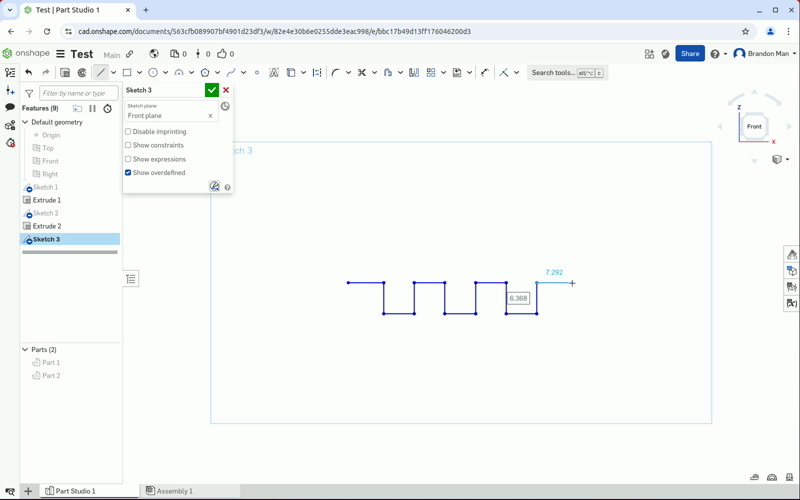
click(572, 282)
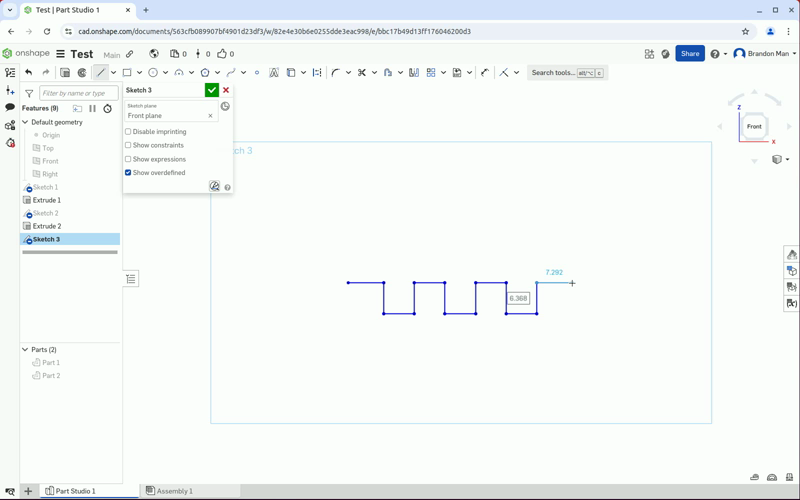
key_up(shift)
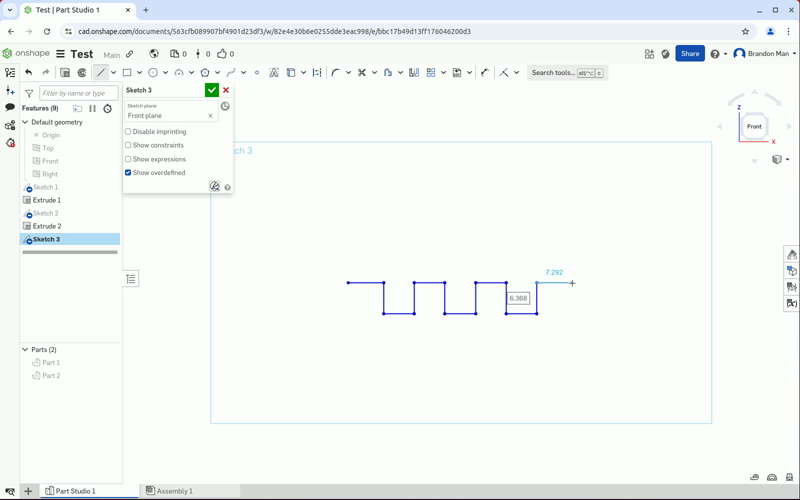
key(esc)
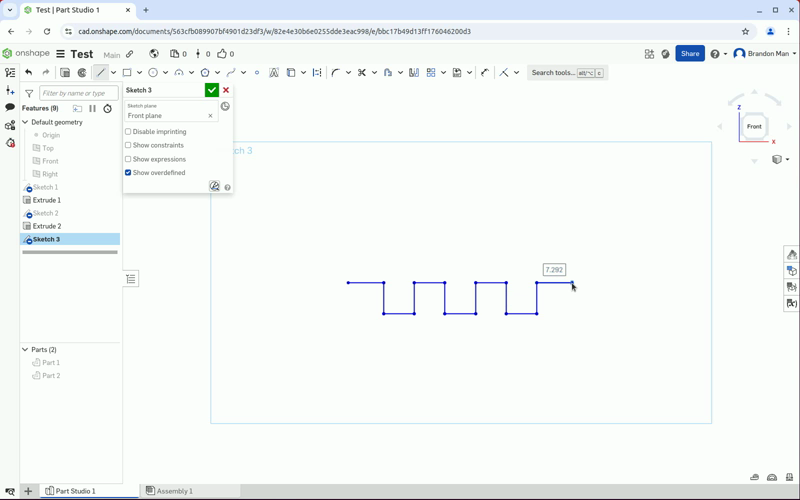
key(a)
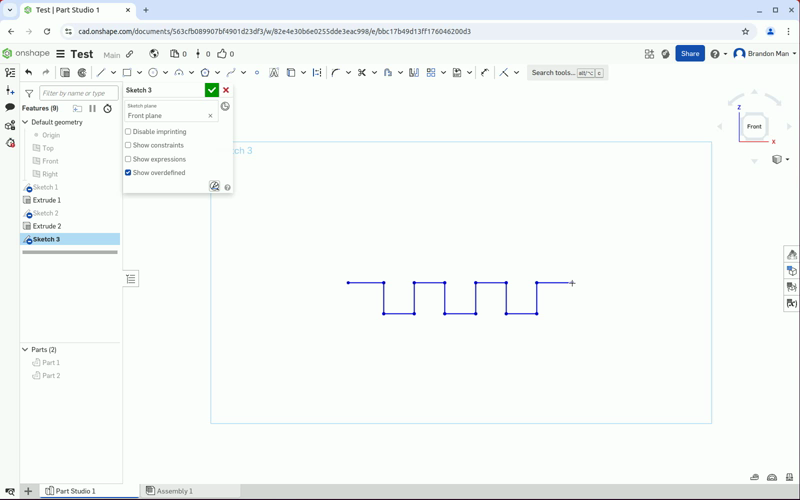
mouse_move(572, 282)
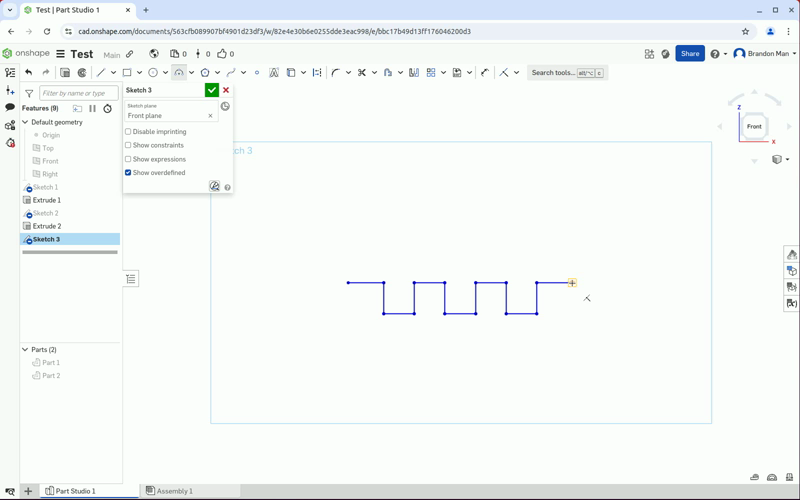
click(572, 282)
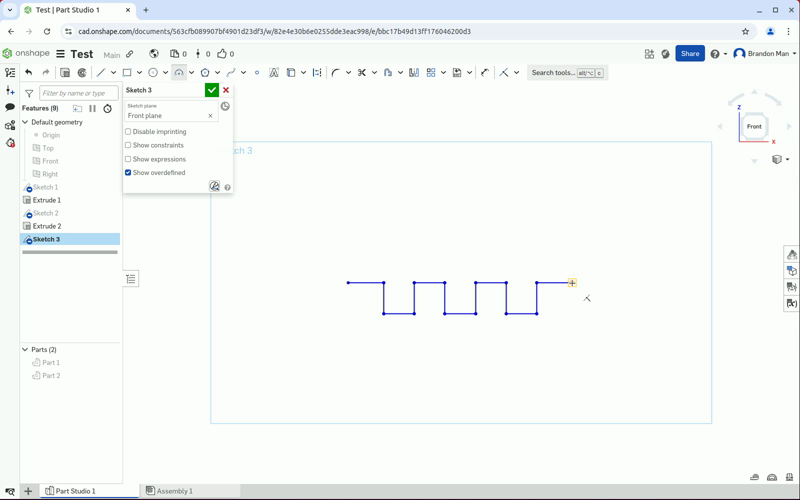
mouse_move(348, 282)
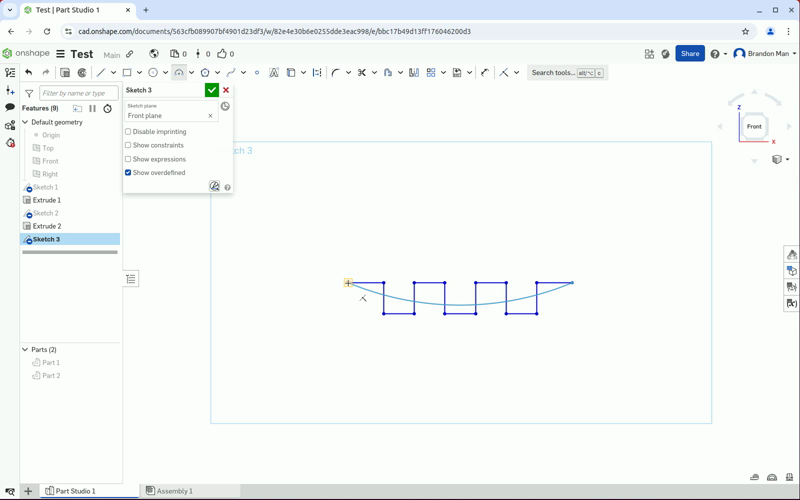
click(348, 282)
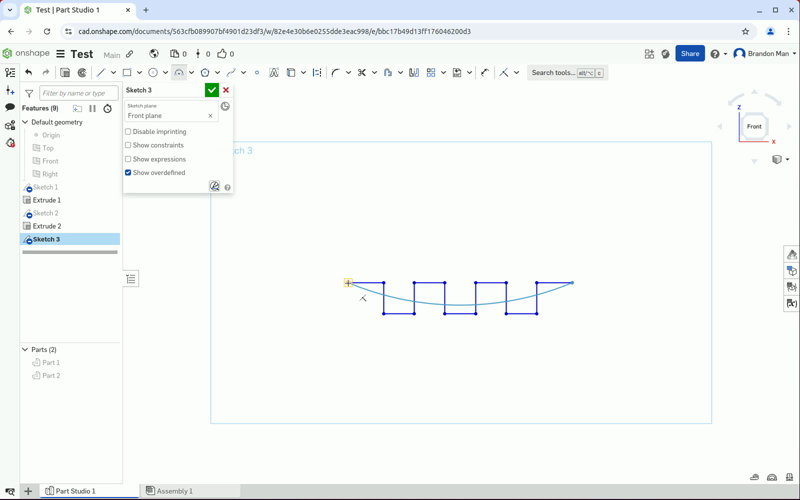
key_down(shift)
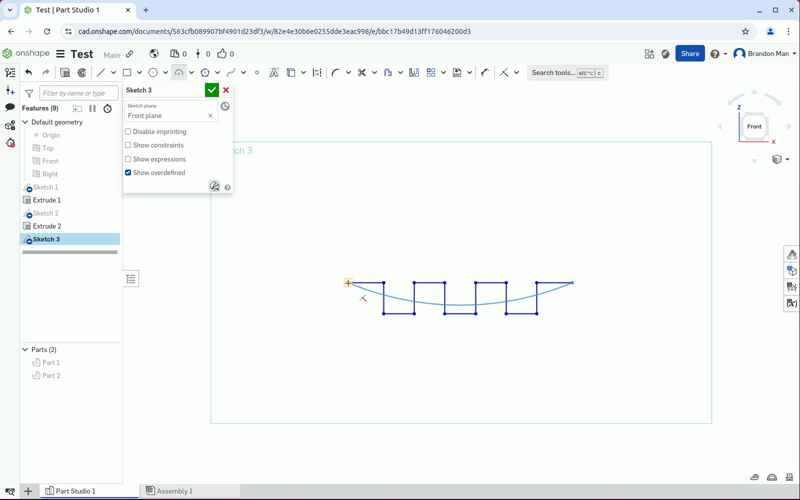
mouse_move(460, 170)
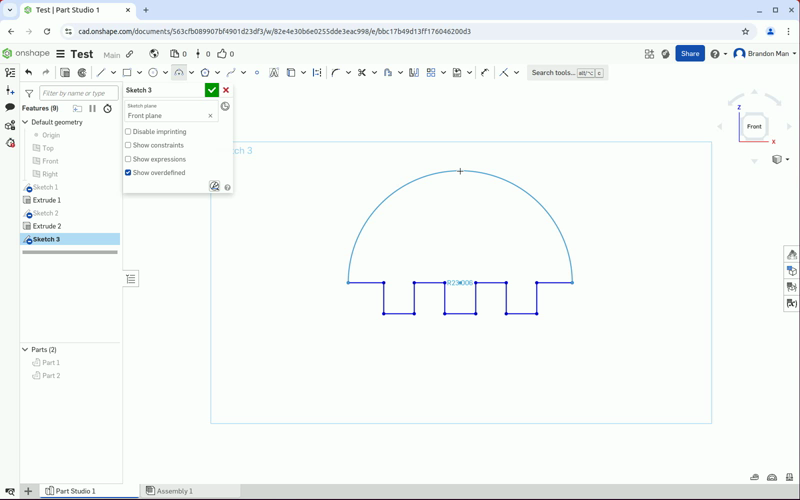
click(460, 170)
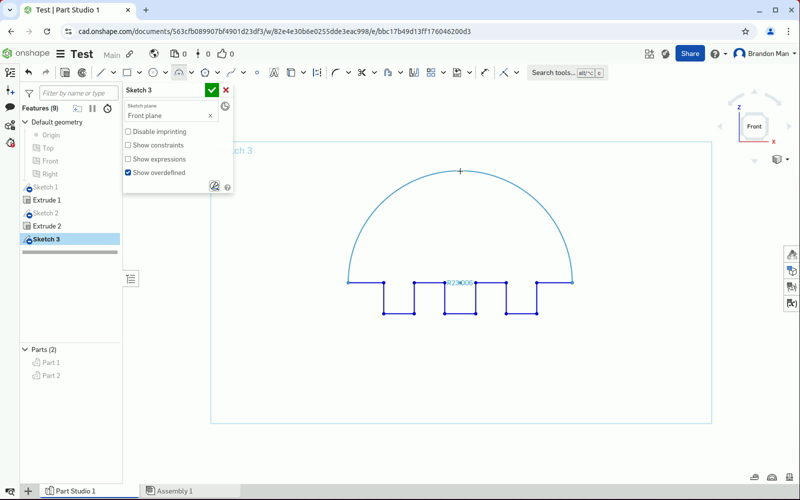
key_up(shift)
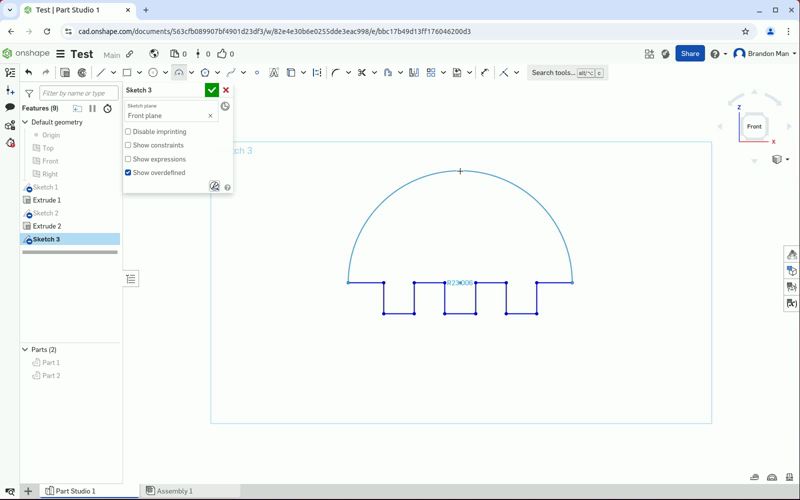
key(esc)
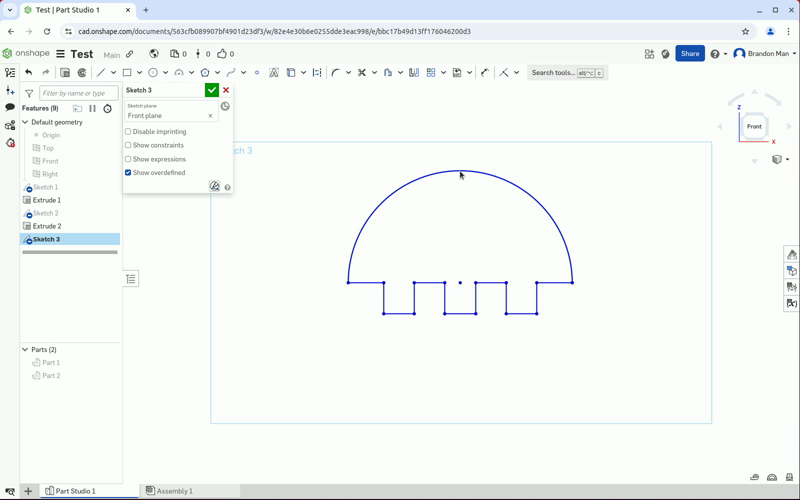
key(c)
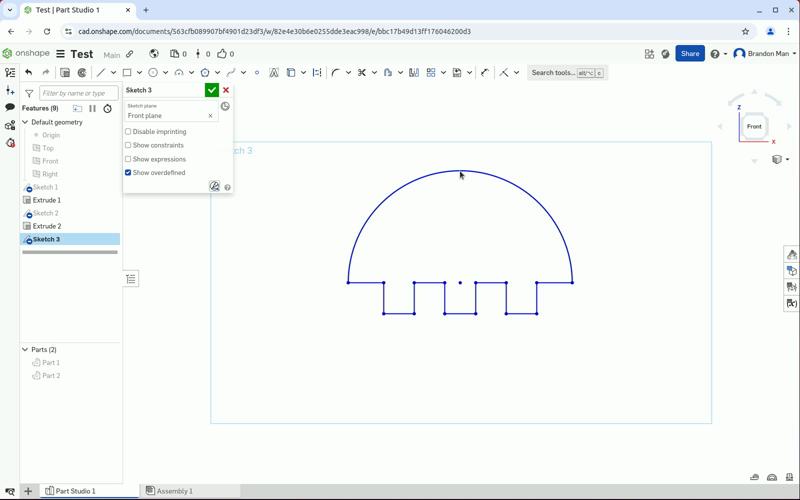
key_down(shift)
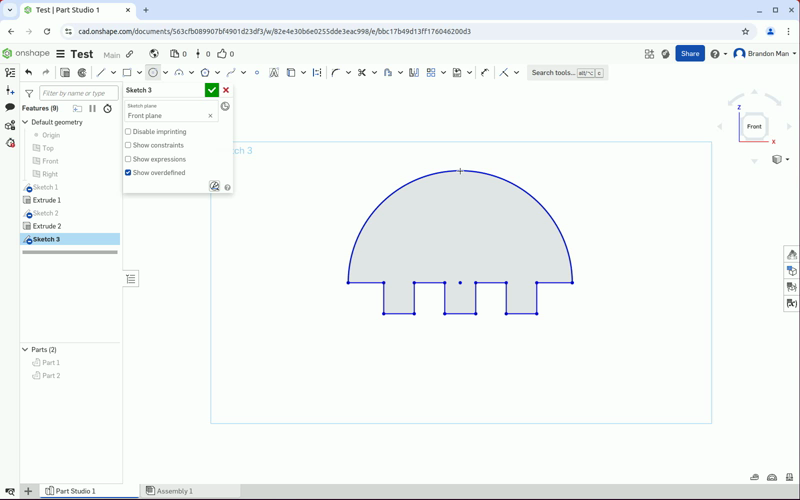
mouse_move(461, 231)
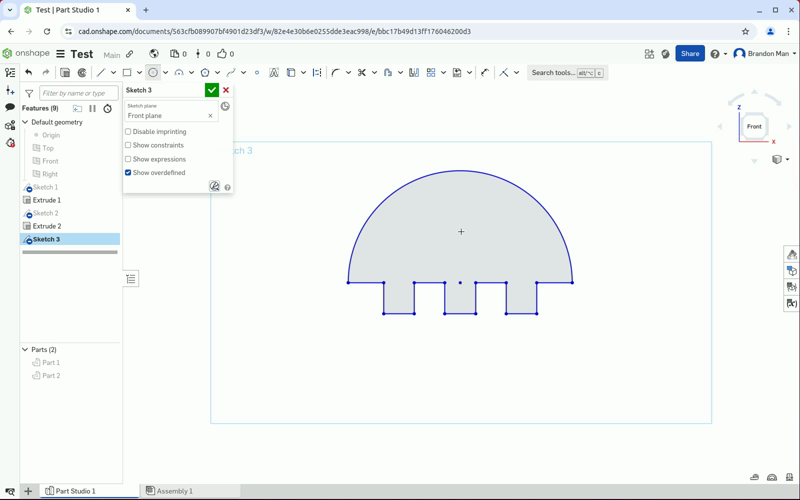
click(461, 231)
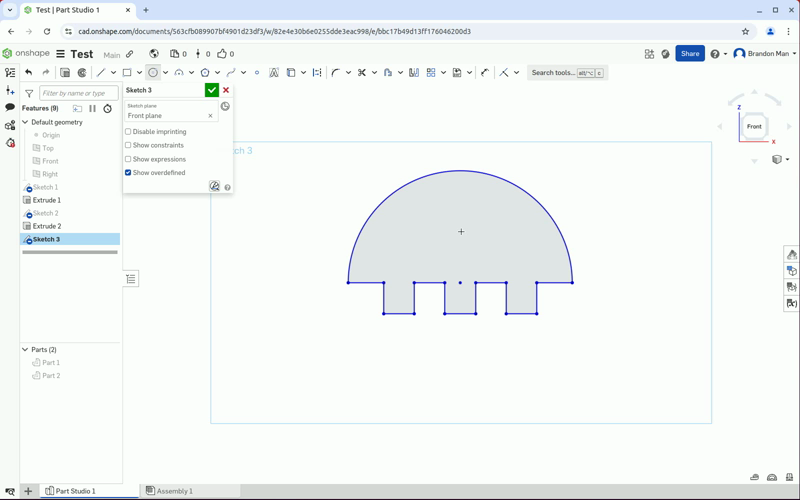
key_up(shift)
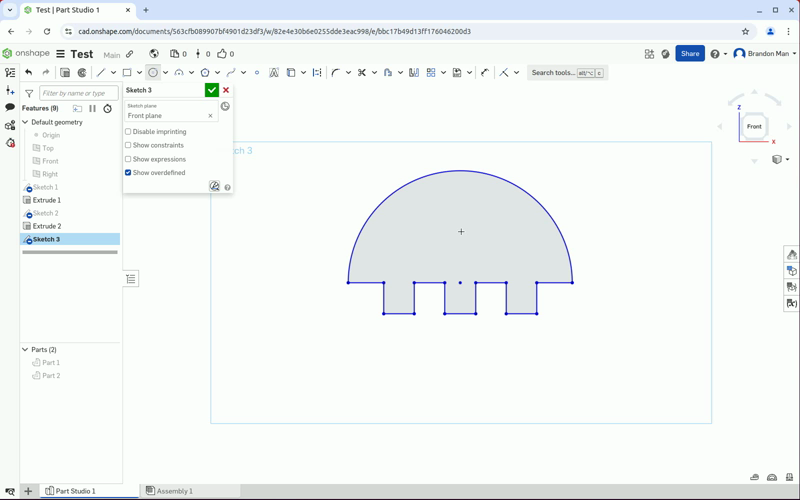
mouse_move(475, 231)
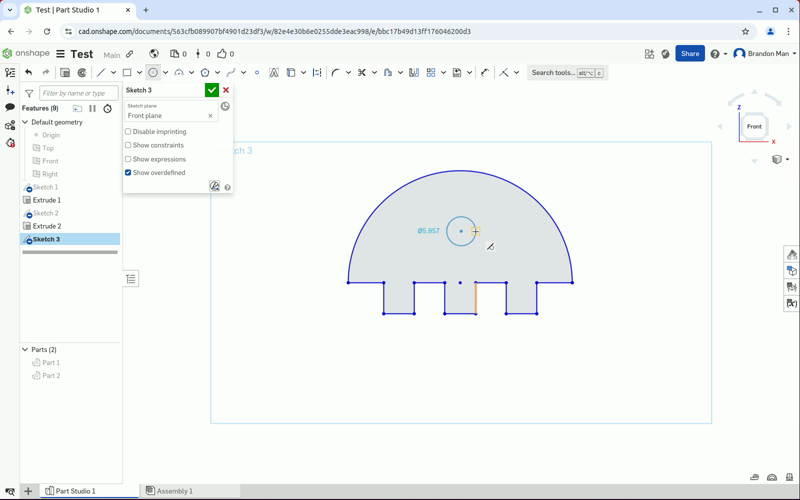
click(475, 231)
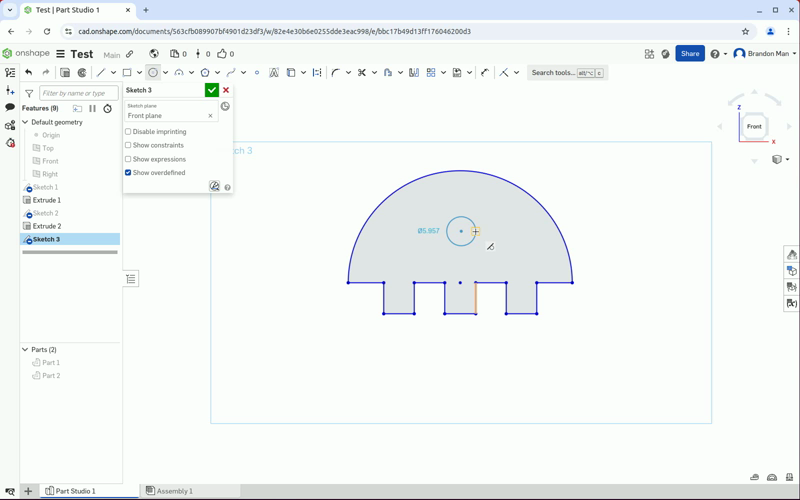
key(esc)
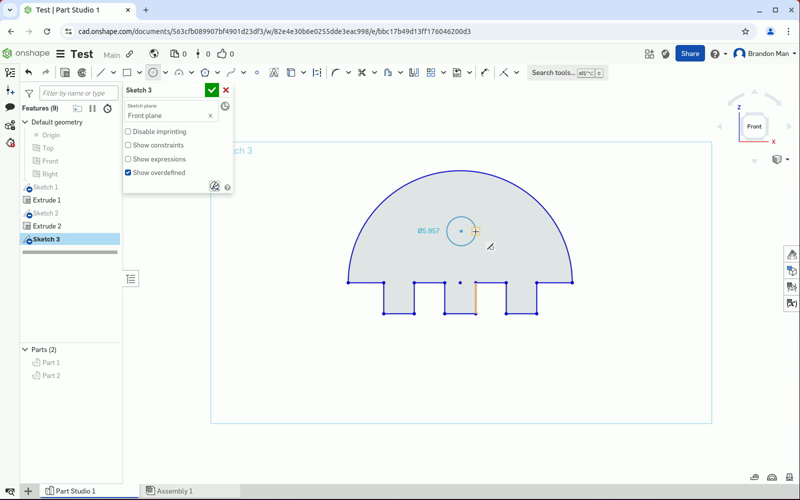
mouse_move(433, 210)
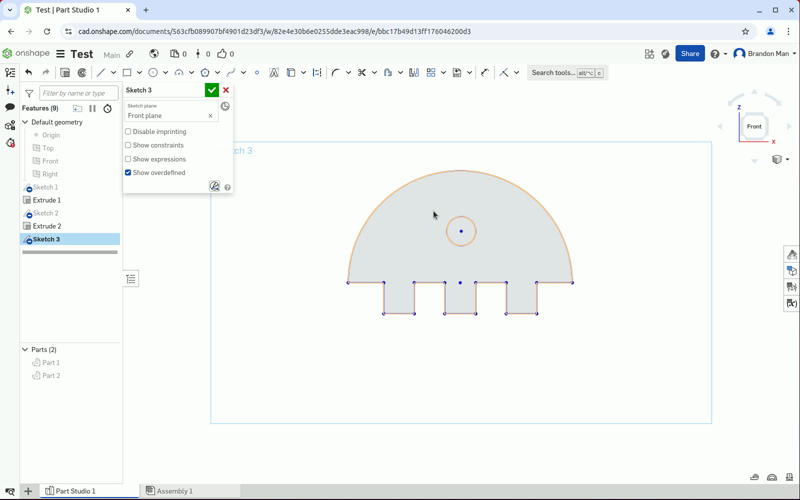
click(433, 210)
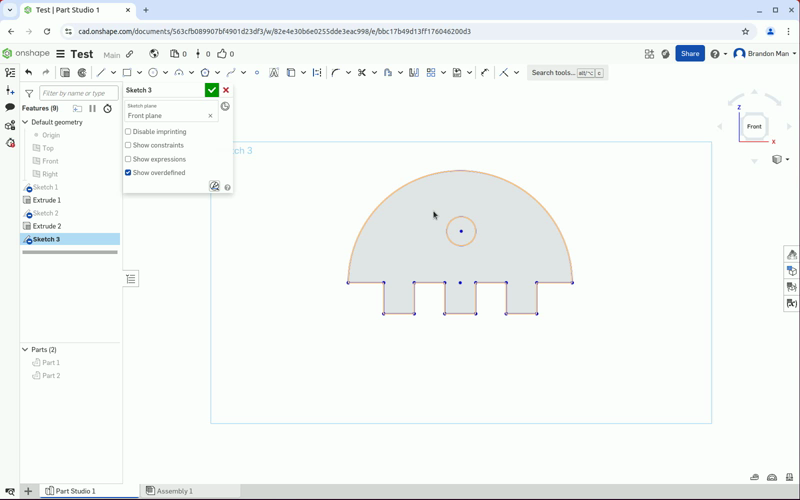
mouse_move(73, 352)
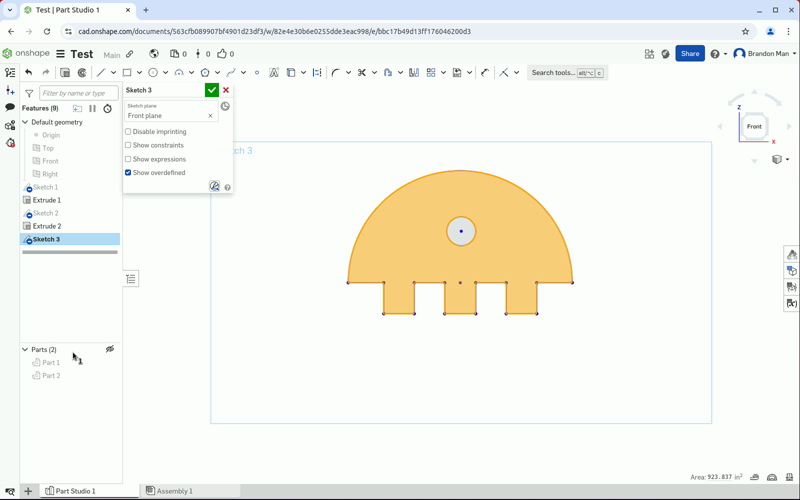
key(shift+y)
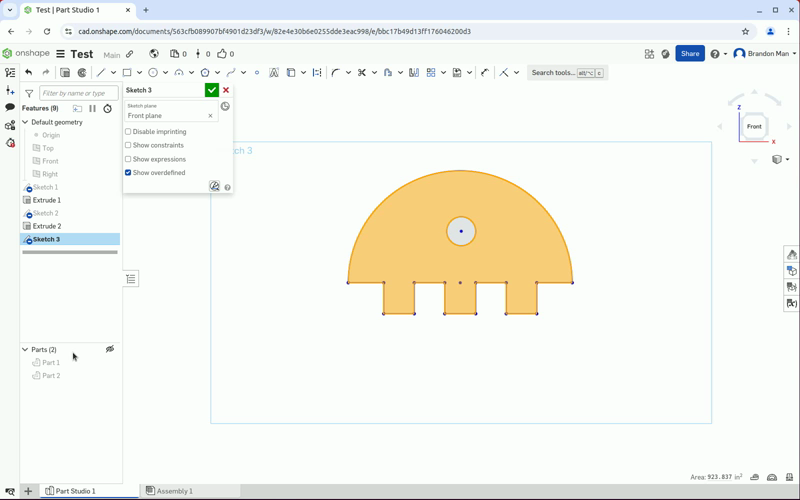
key(shift+e)
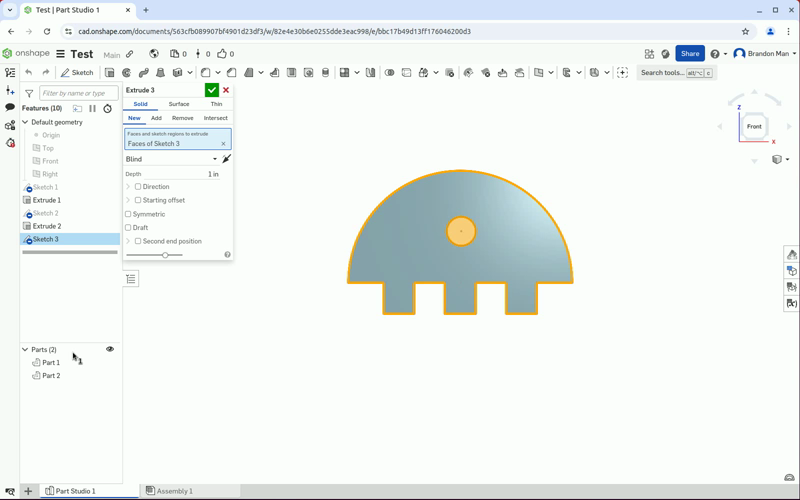
mouse_move(143, 106)
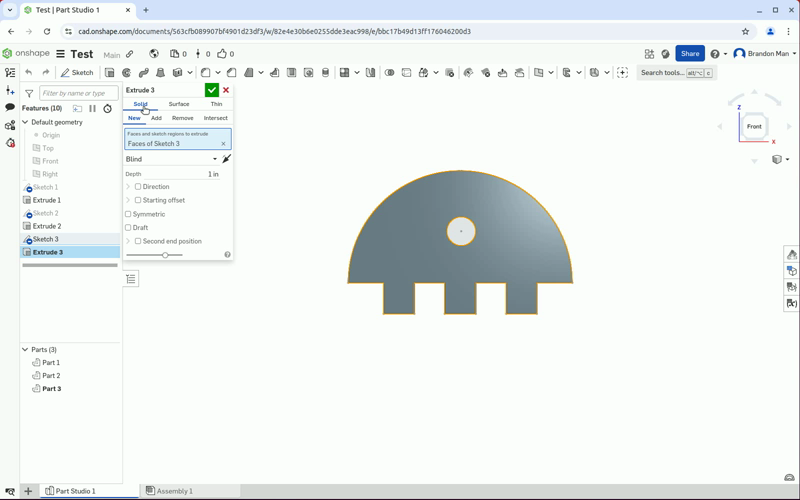
click(143, 106)
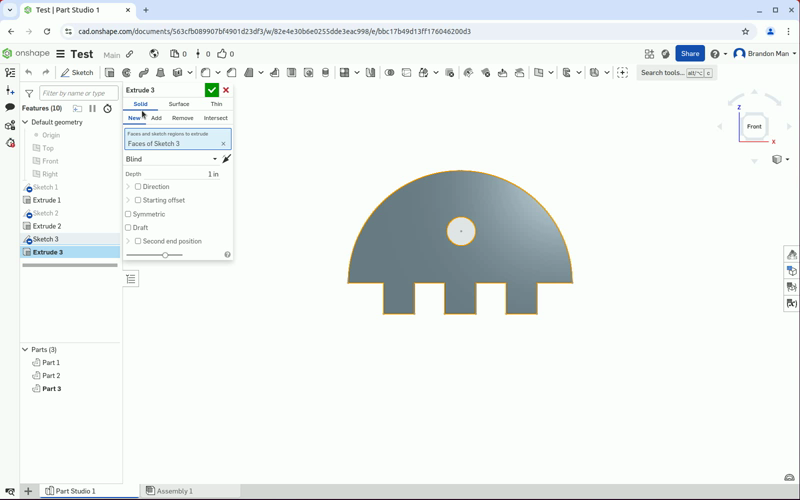
mouse_move(137, 120)
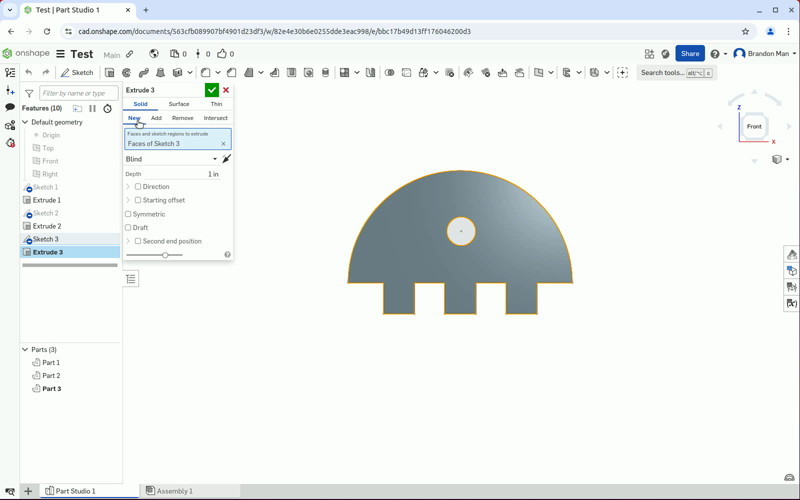
click(137, 120)
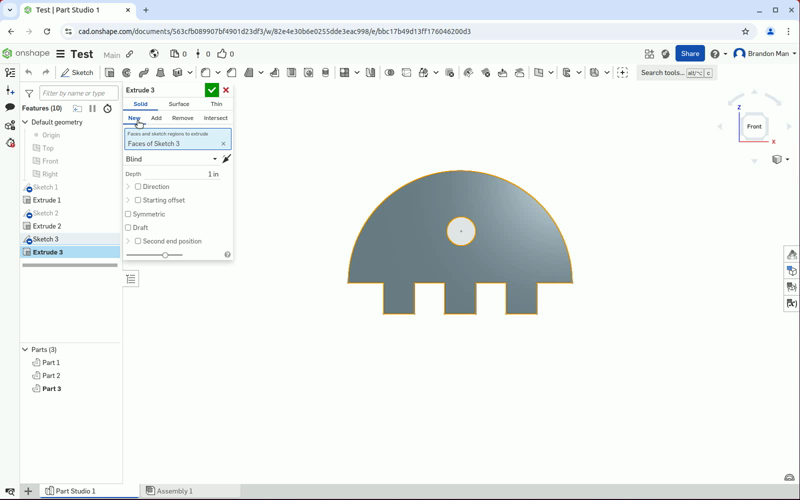
key(tab, 4)
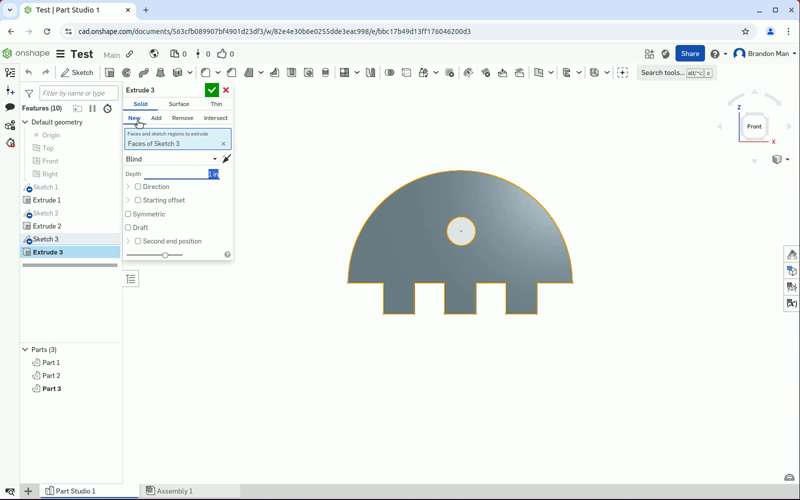
text(6.258)
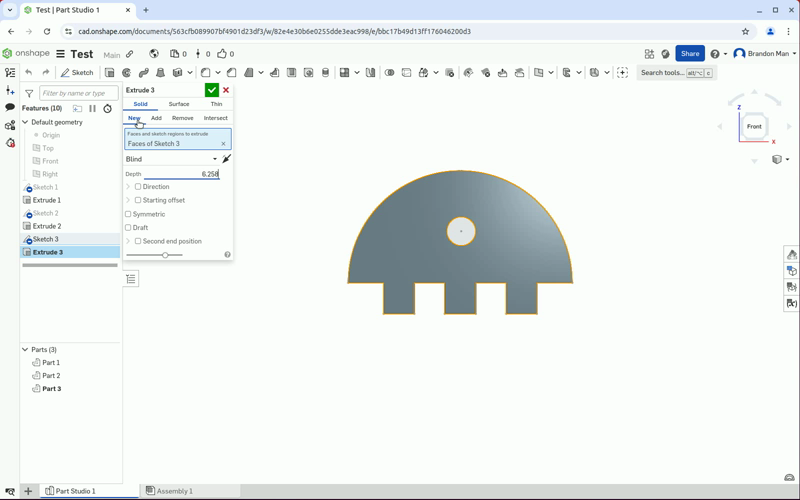
key(enter)
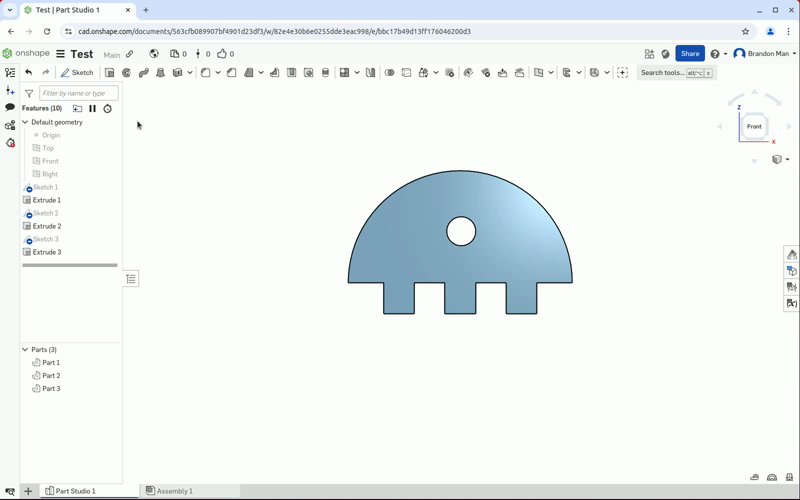
key(shift+h)
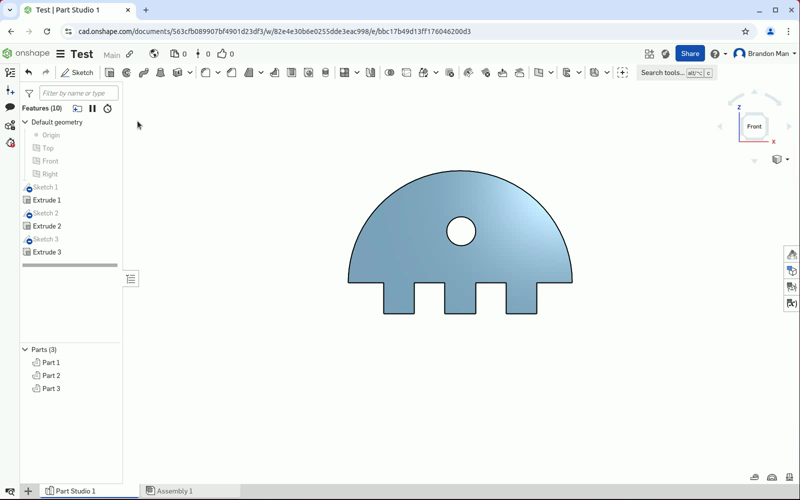
key(shift+h)
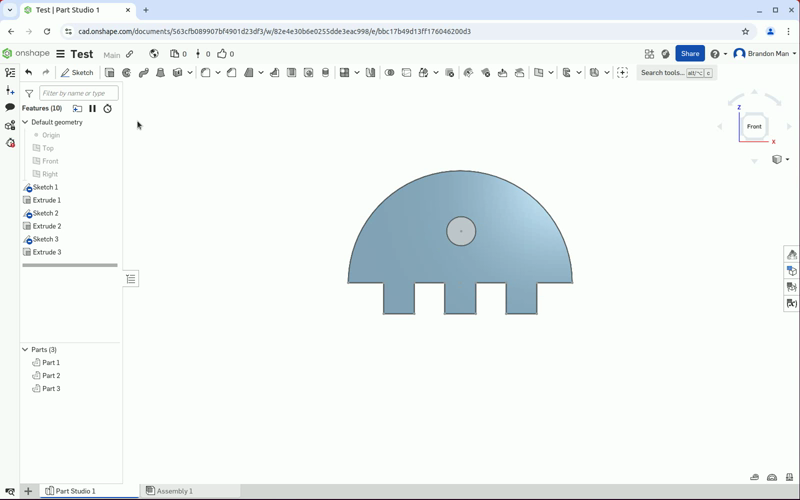
key(shift+7)
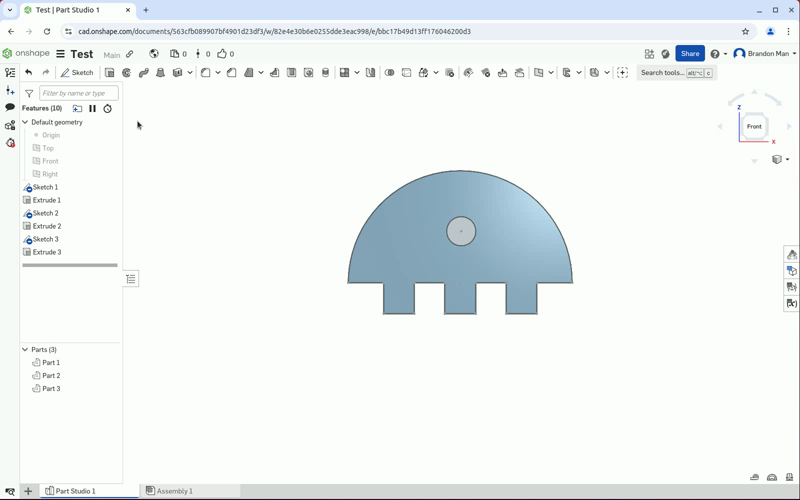
key(left, 2)
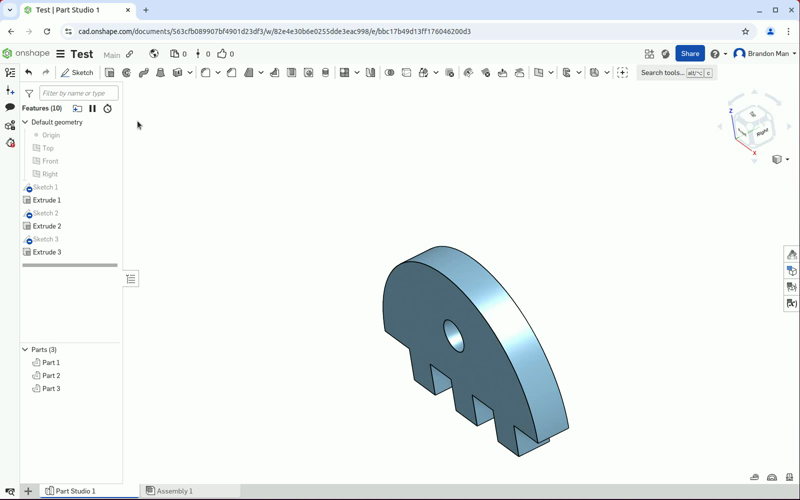
key(down, 2)
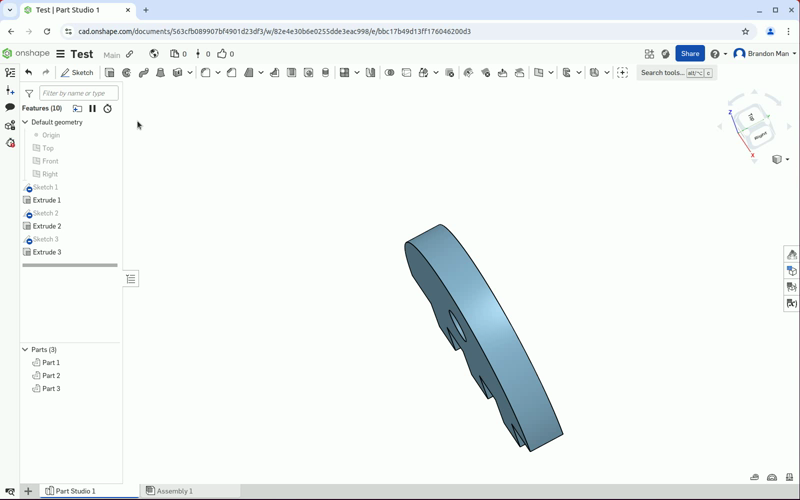
key(up, 2)
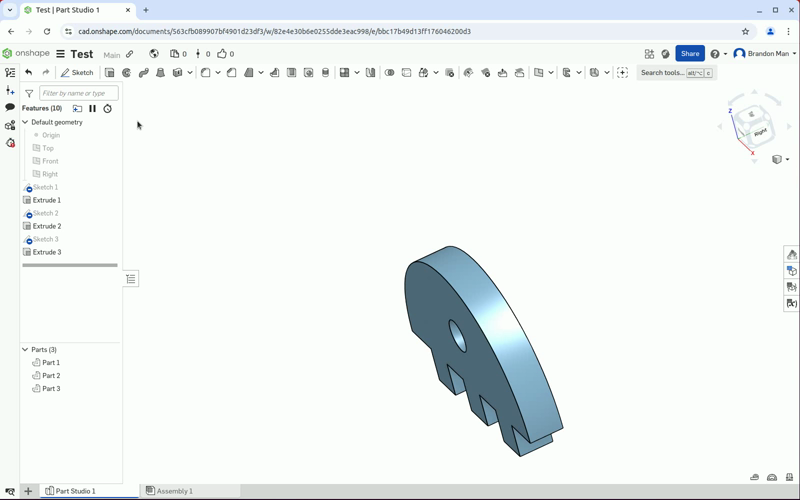
key(right, 2)
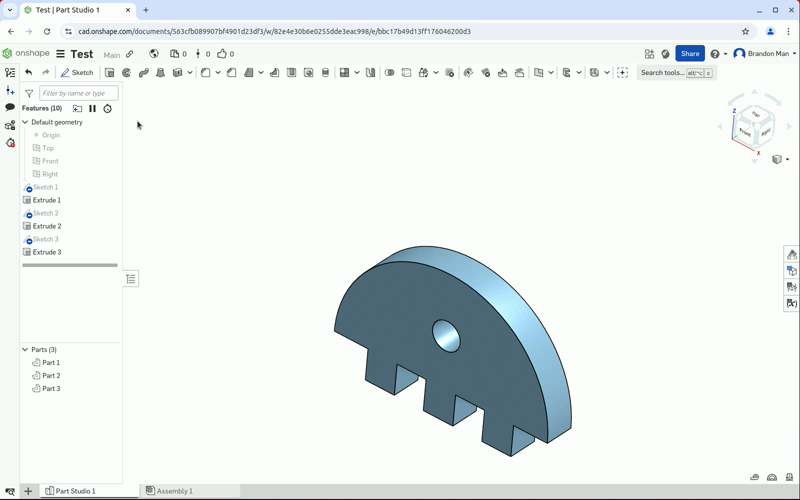
mouse_move(73, 189)
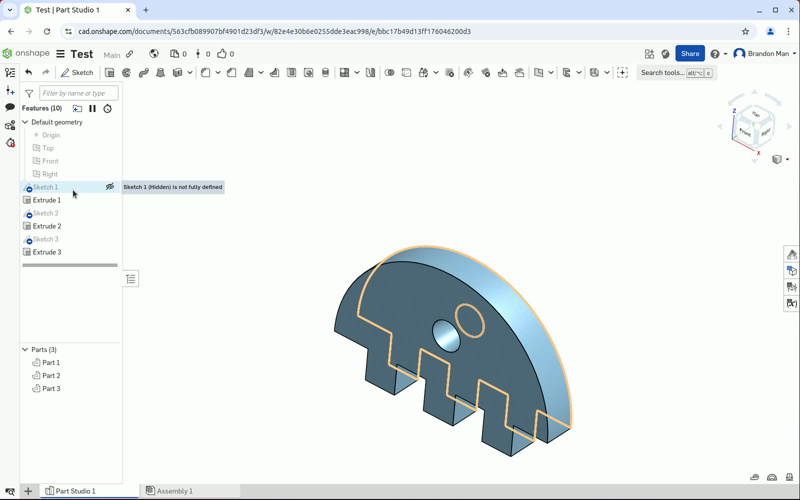
click(73, 189)